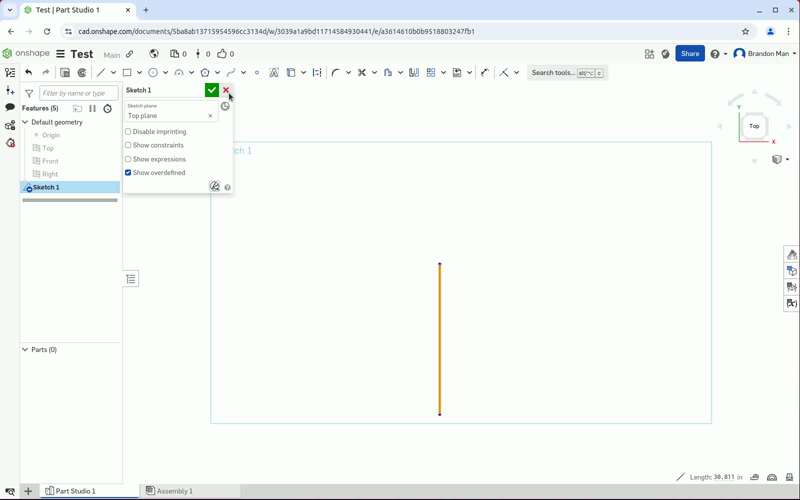
key(shift+h)
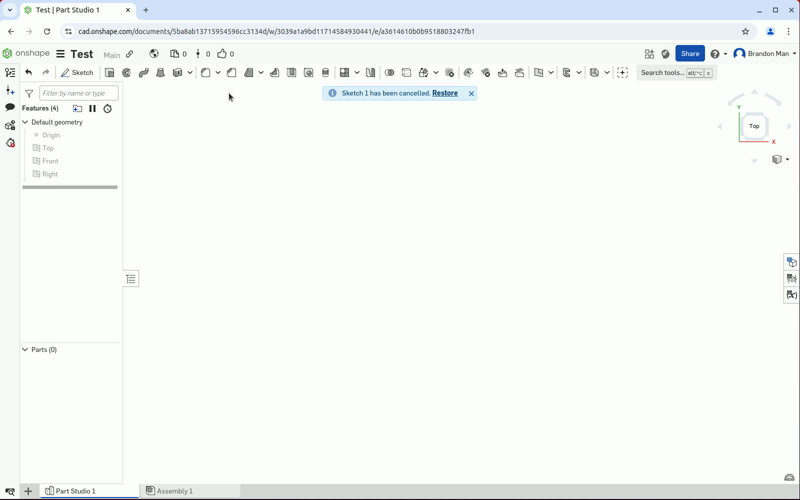
mouse_move(73, 352)
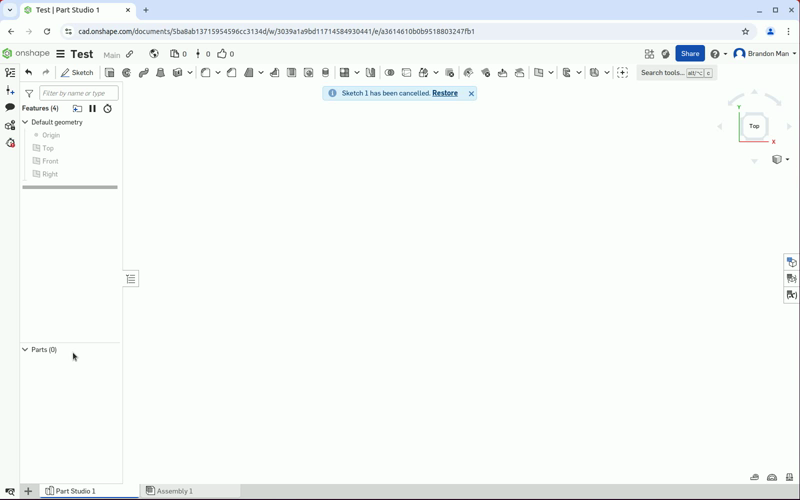
key(y)
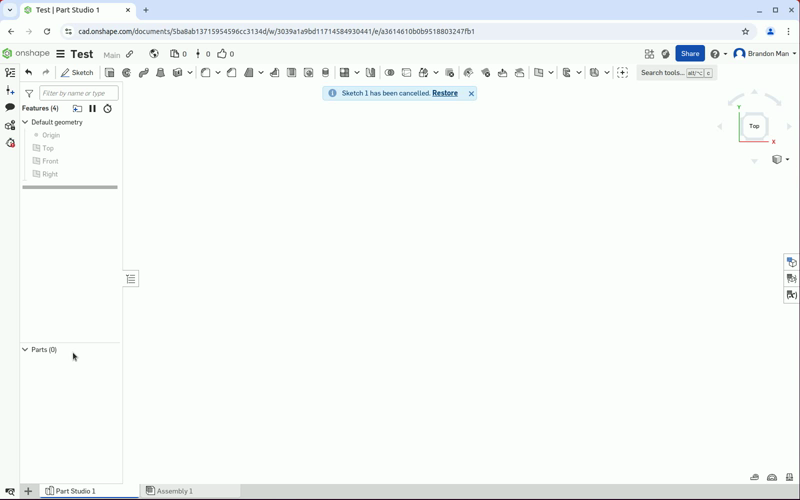
key(shift+p)
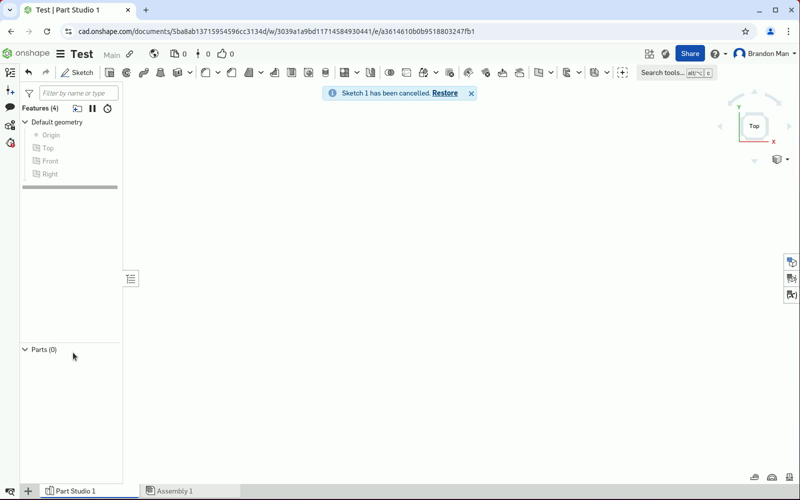
key(space)
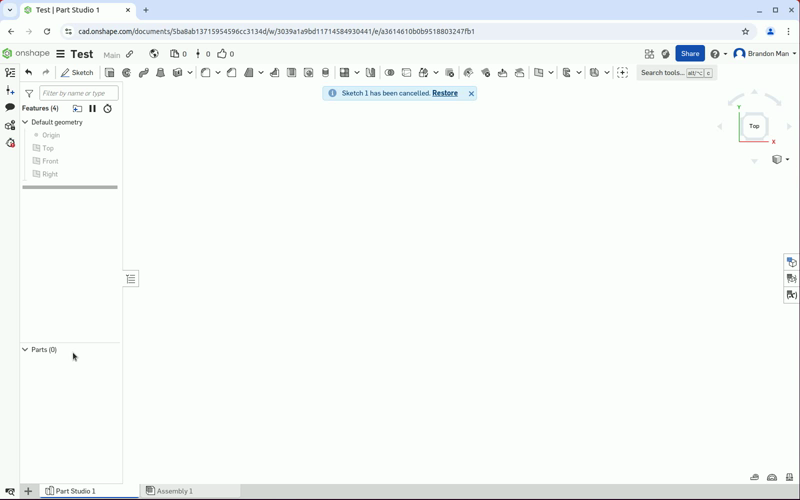
key_down(shift)
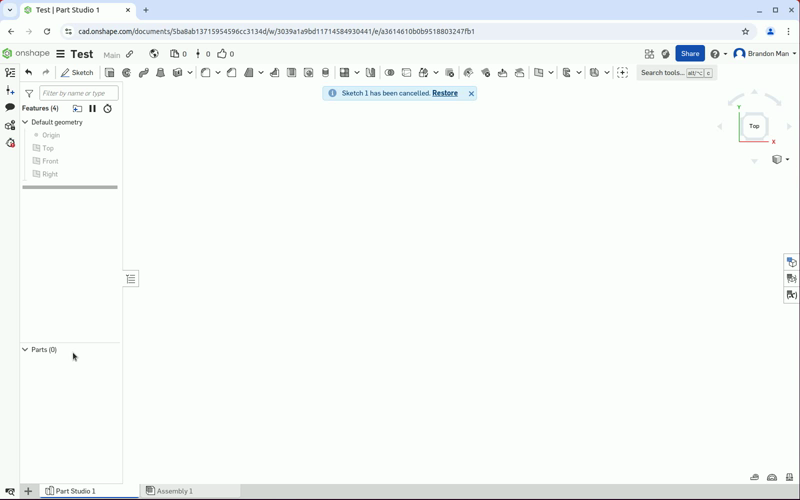
key(up)
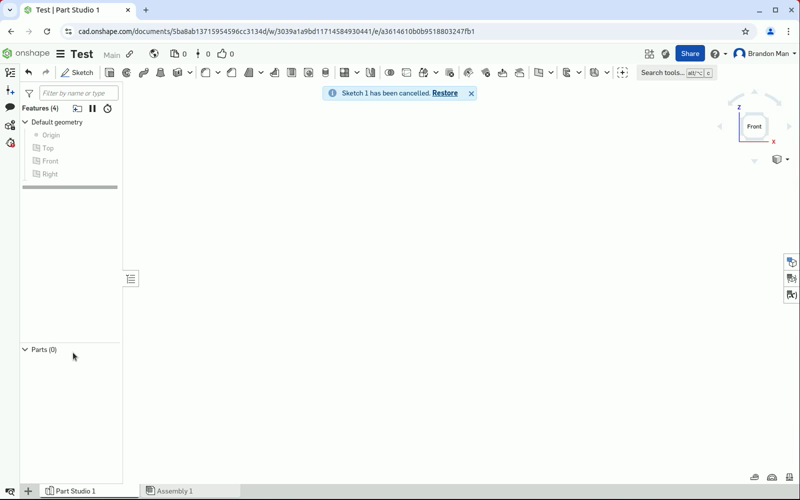
key_up(shift)
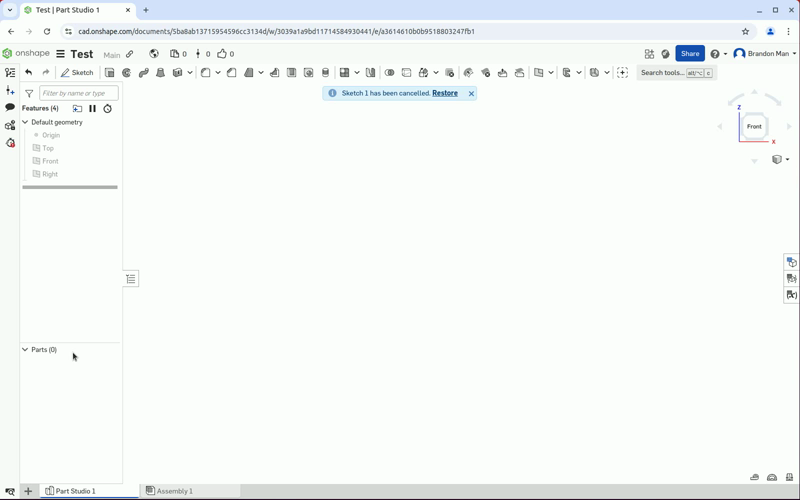
mouse_move(73, 352)
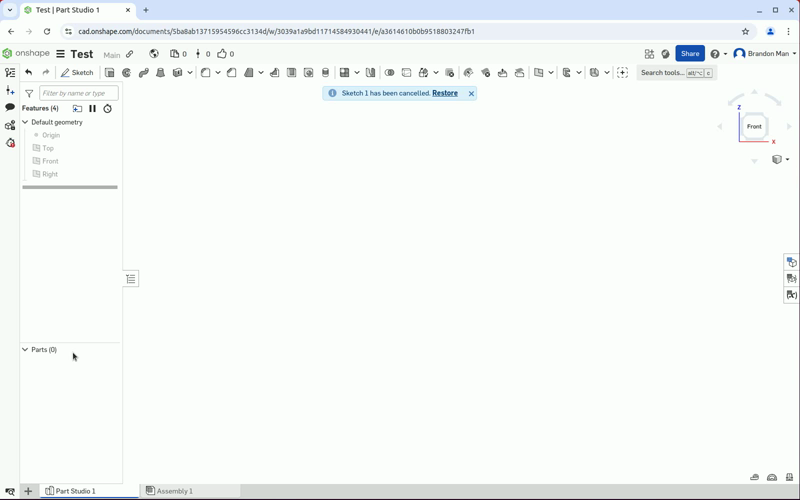
key(shift+y)
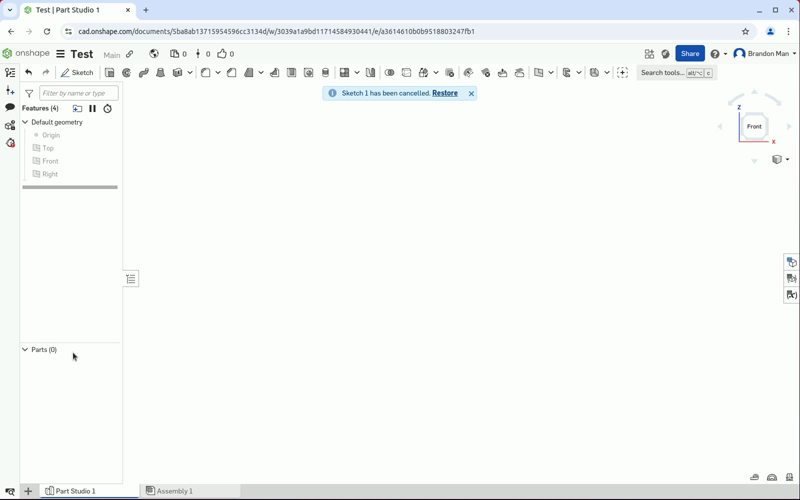
key(shift+s)
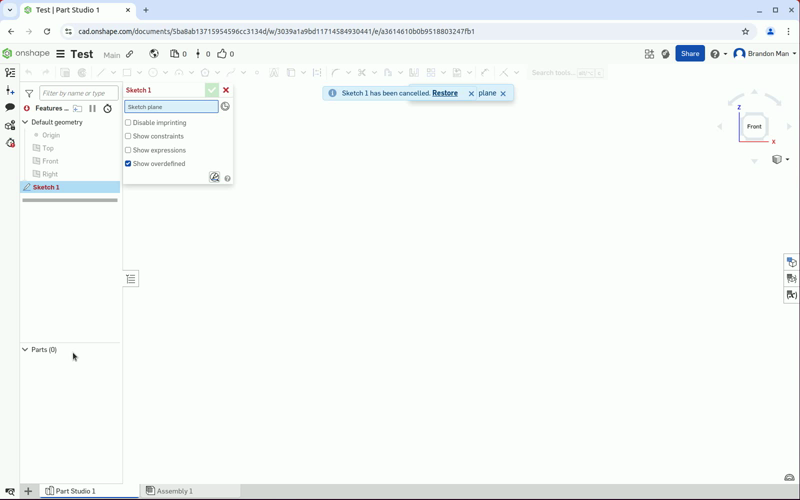
mouse_move(73, 163)
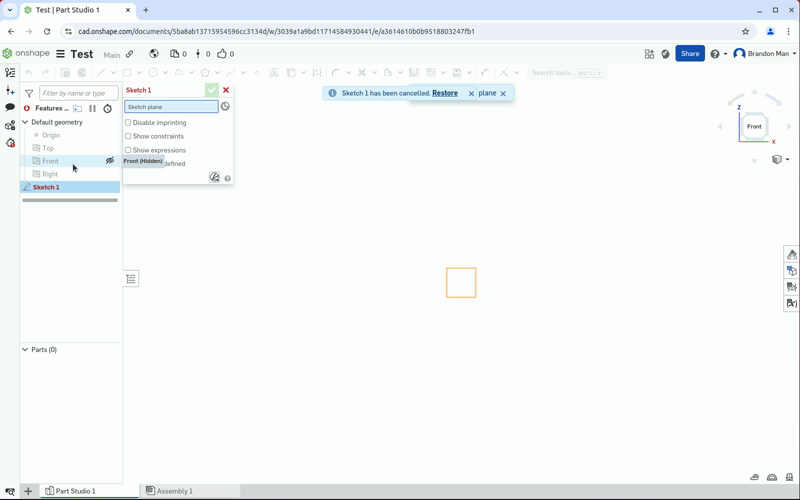
click(73, 163)
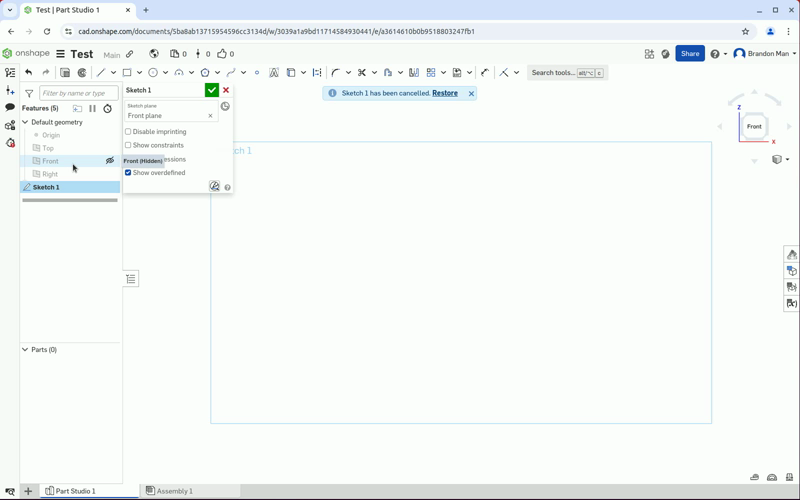
mouse_move(73, 352)
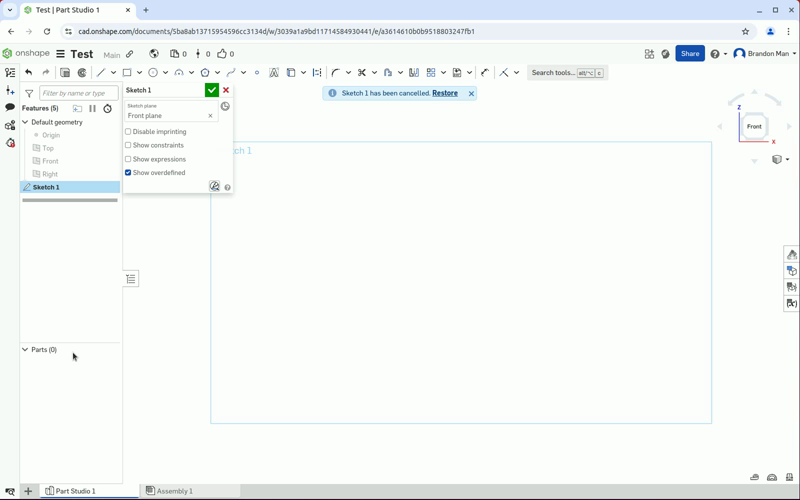
key(y)
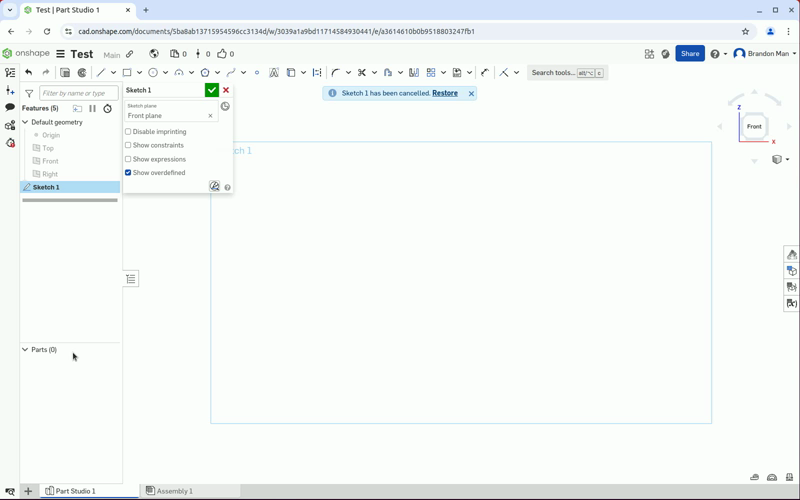
key(a)
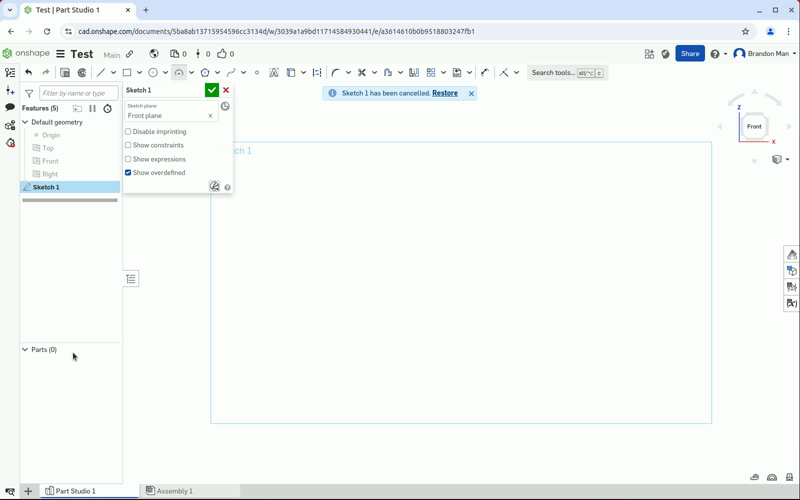
key_down(shift)
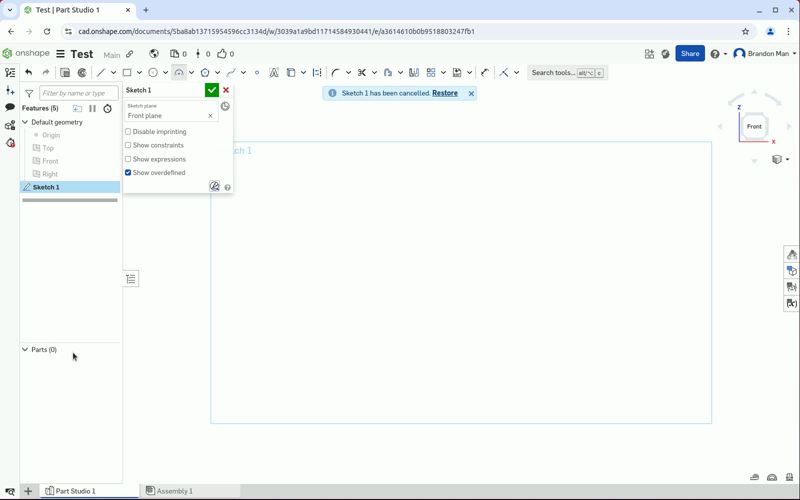
mouse_move(449, 249)
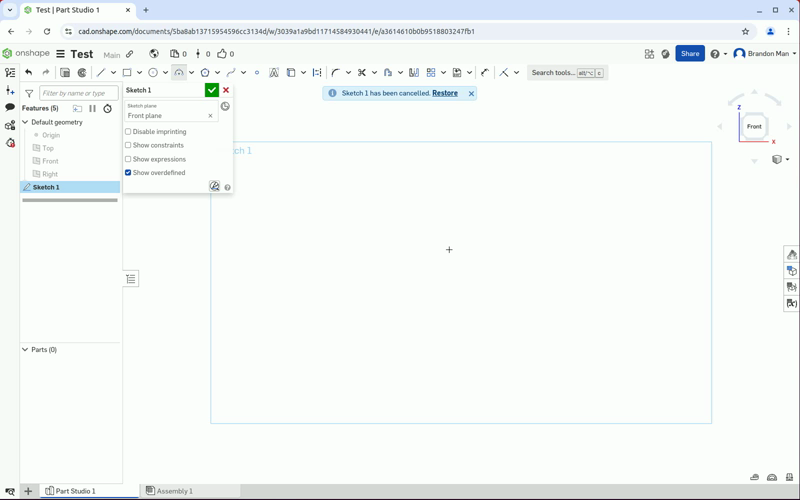
click(449, 249)
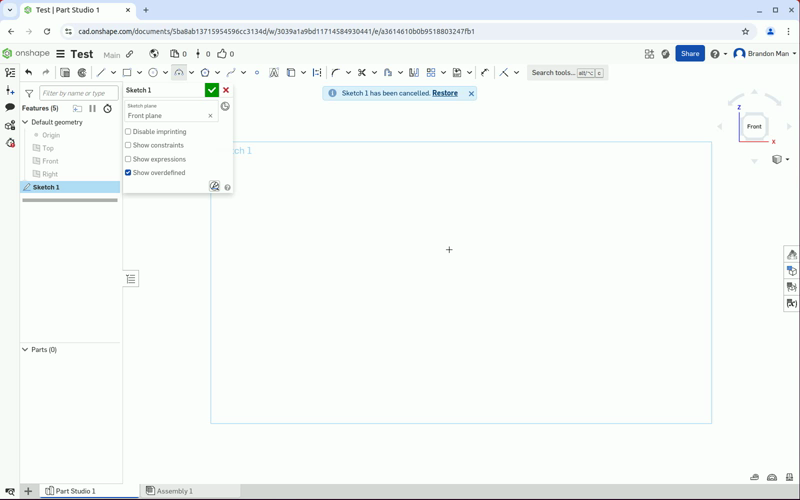
key_up(shift)
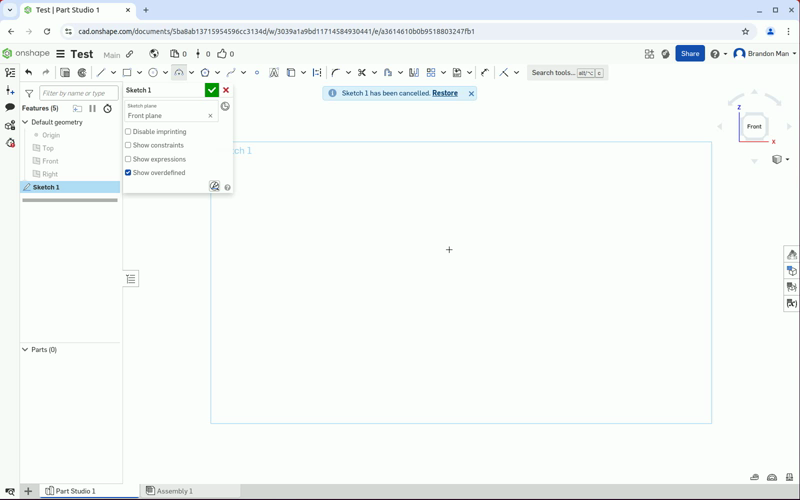
key_down(shift)
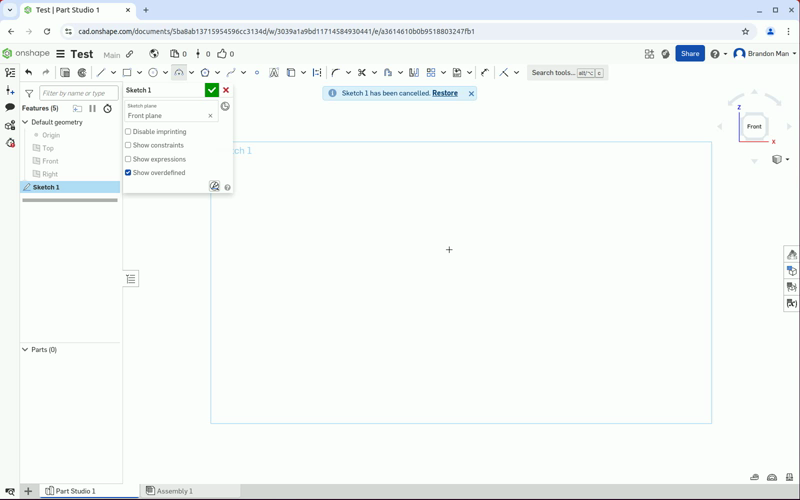
mouse_move(500, 272)
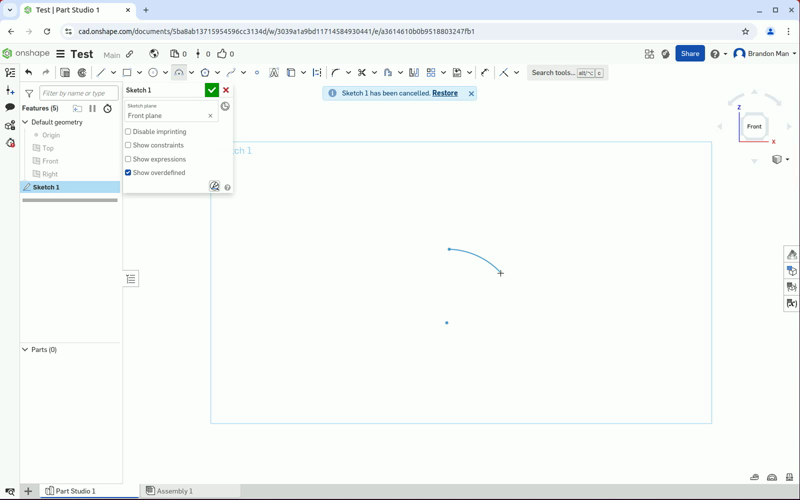
click(500, 272)
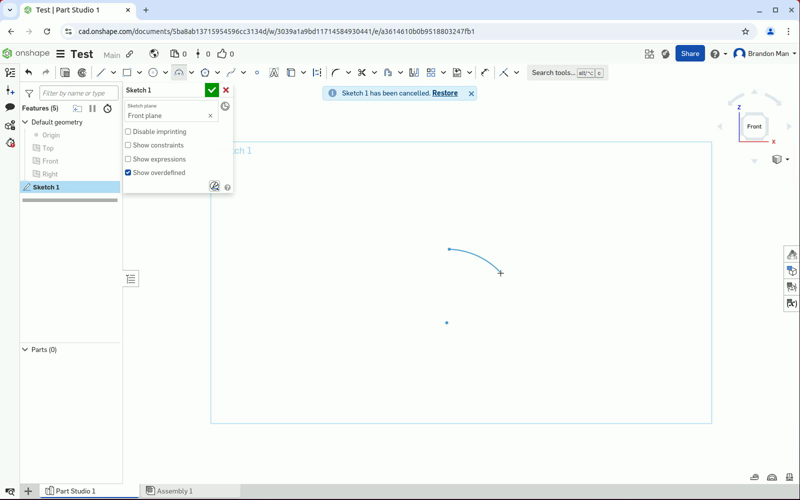
mouse_move(446, 322)
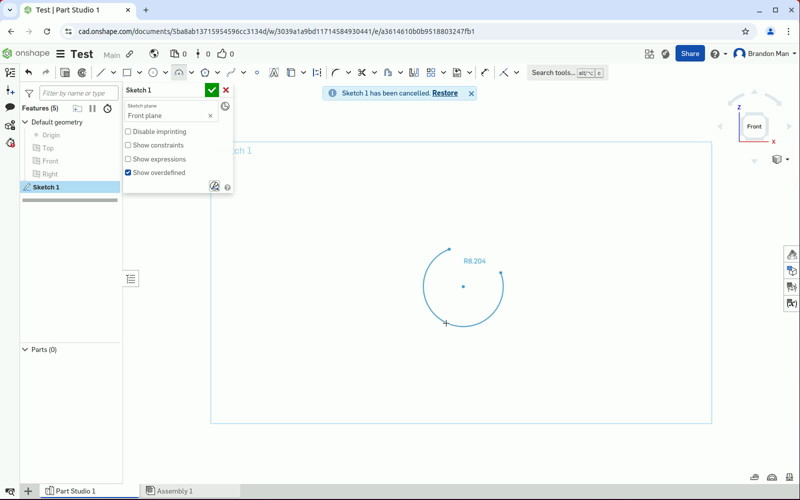
click(446, 322)
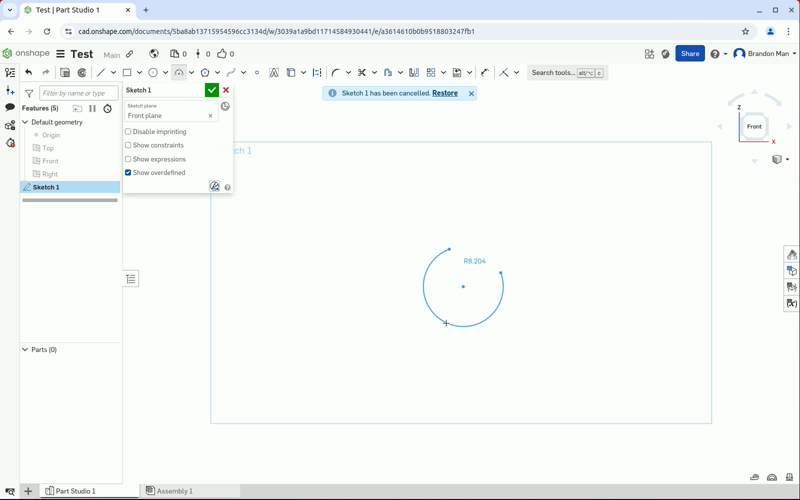
key_up(shift)
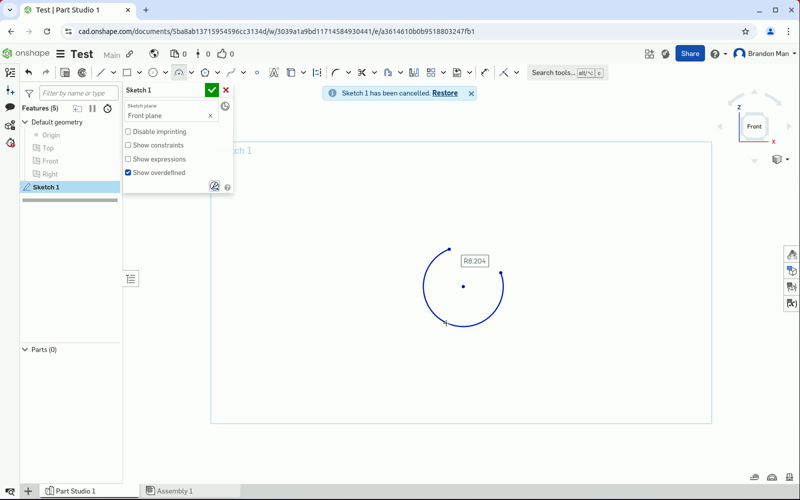
mouse_move(500, 272)
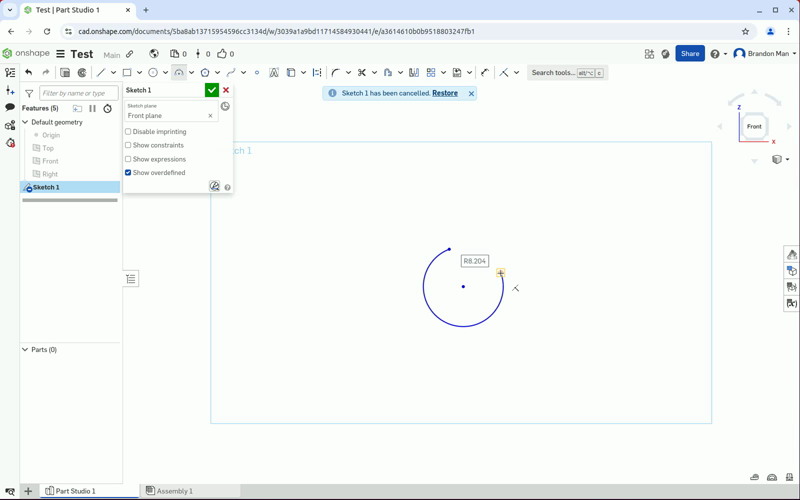
click(500, 272)
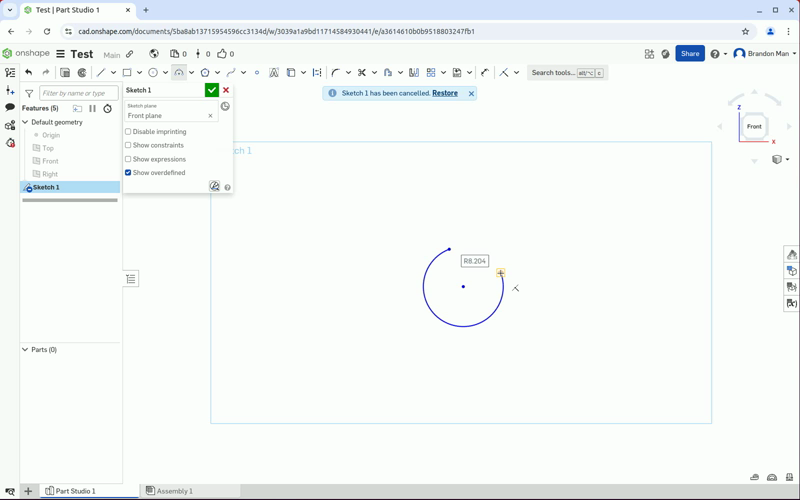
mouse_move(449, 249)
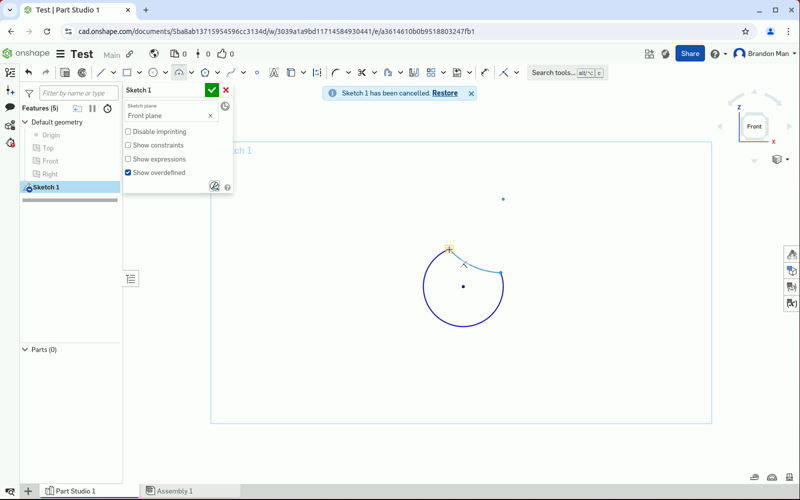
click(449, 249)
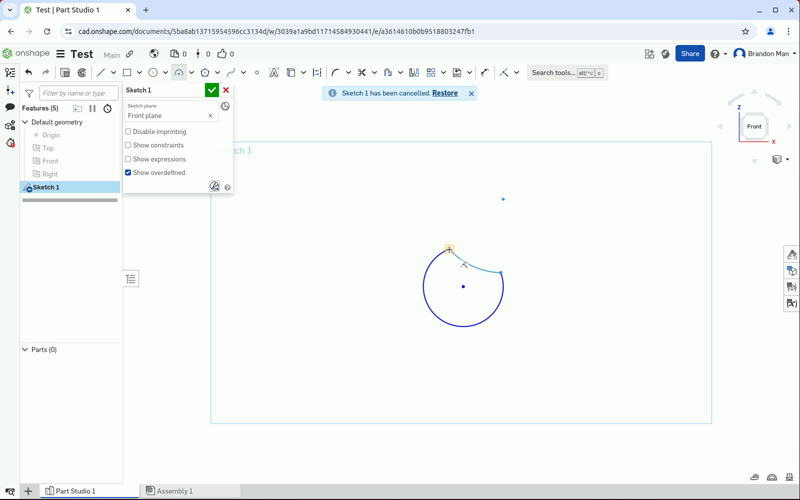
key_down(shift)
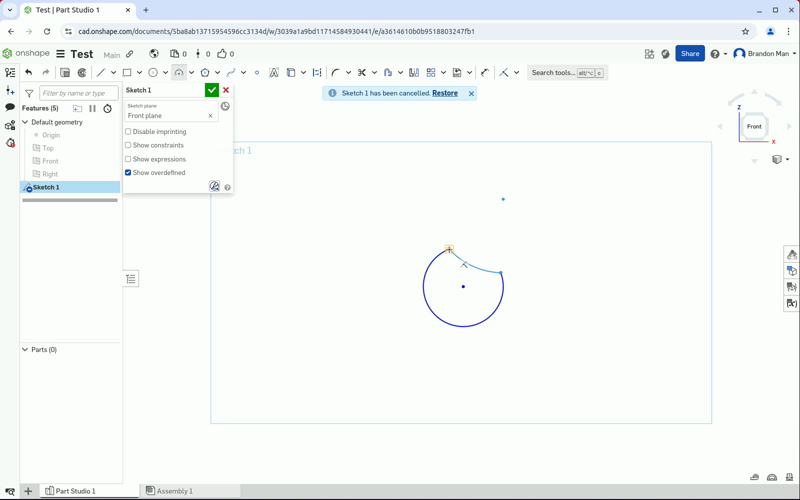
mouse_move(466, 277)
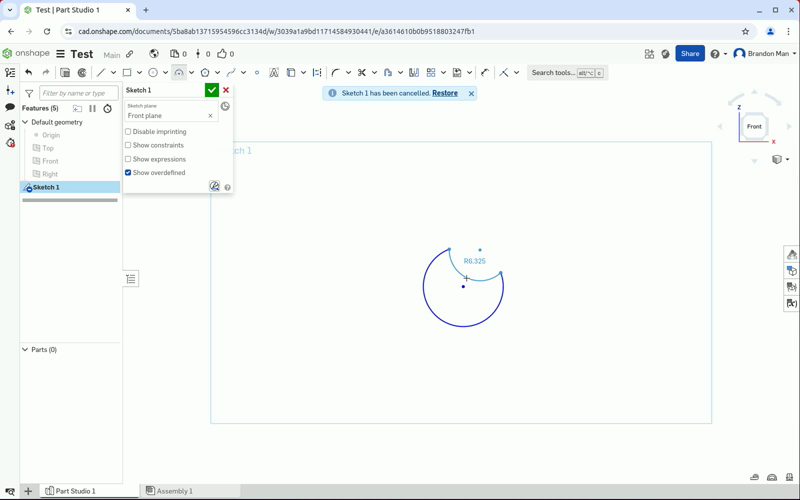
click(466, 277)
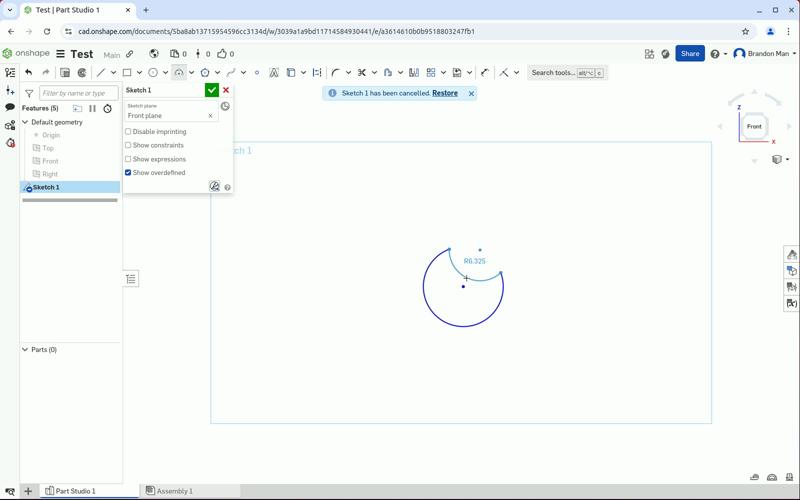
key_up(shift)
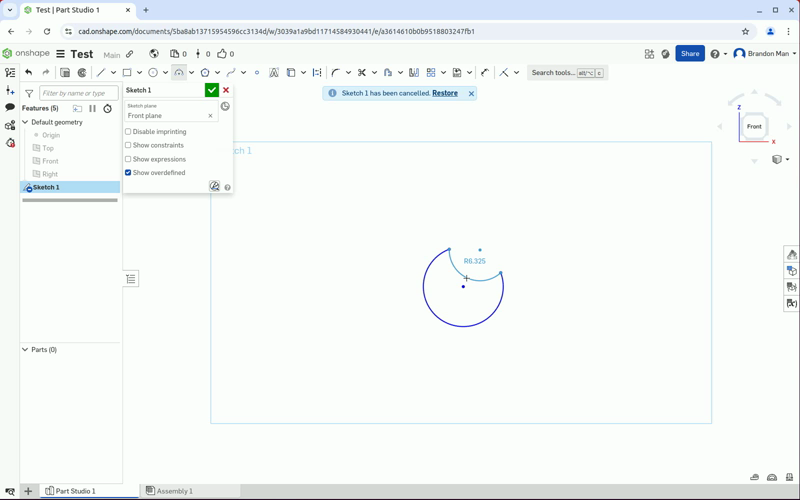
key(esc)
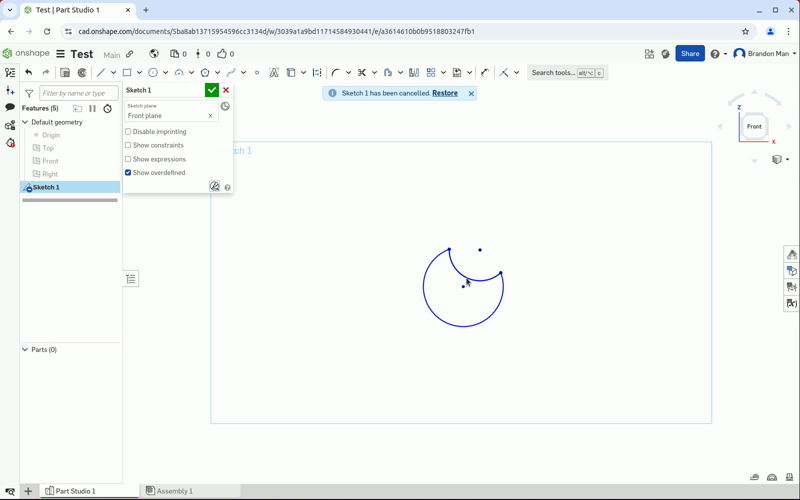
mouse_move(436, 277)
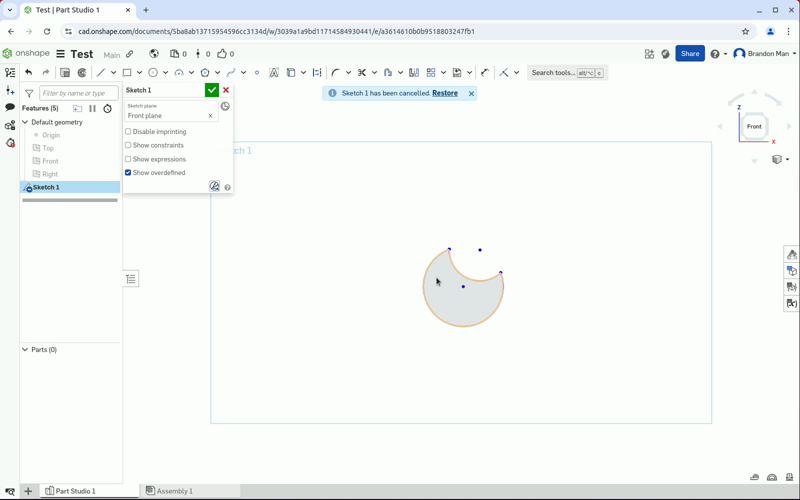
click(436, 277)
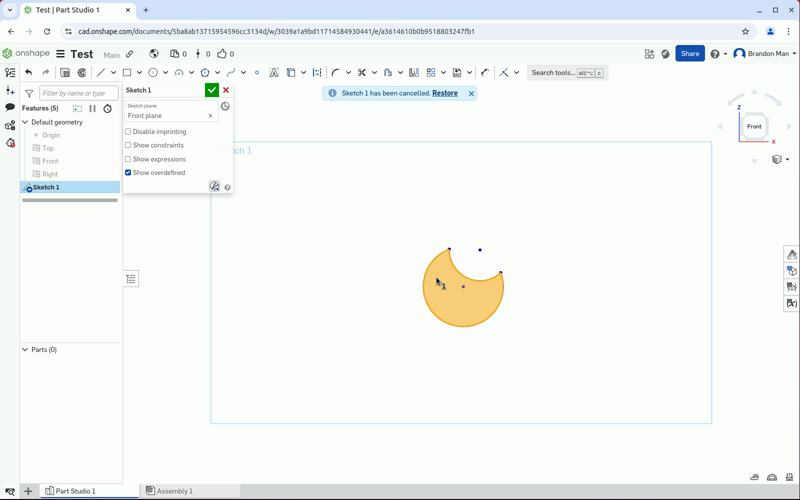
mouse_move(73, 352)
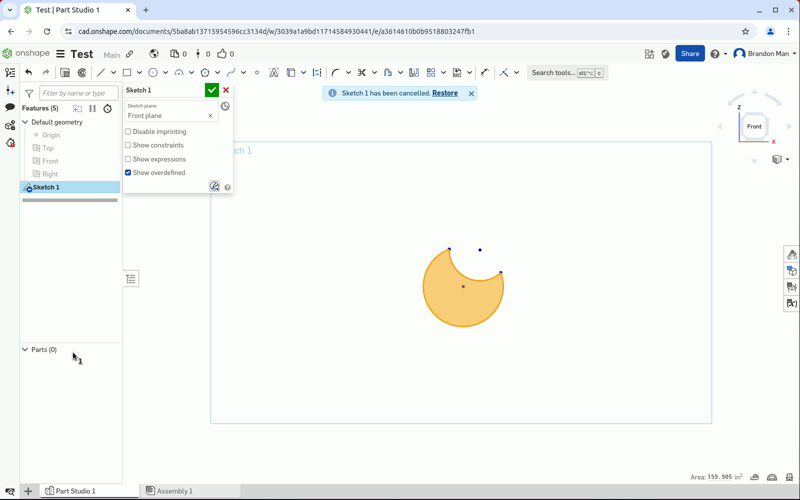
key(shift+y)
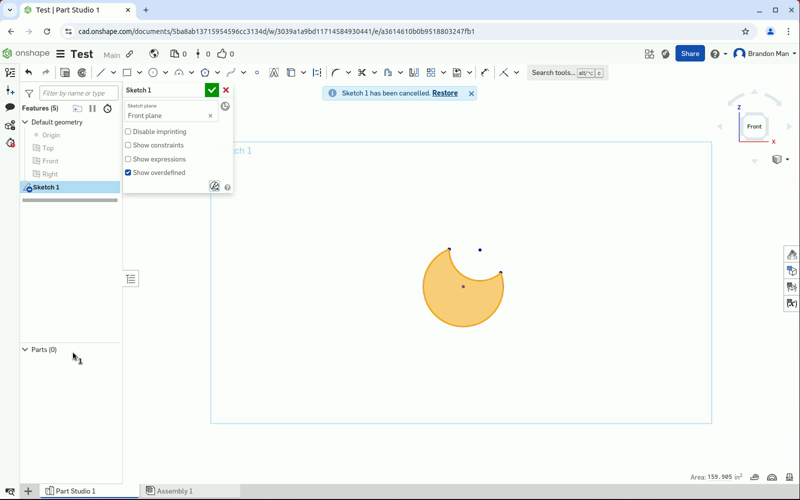
key(shift+e)
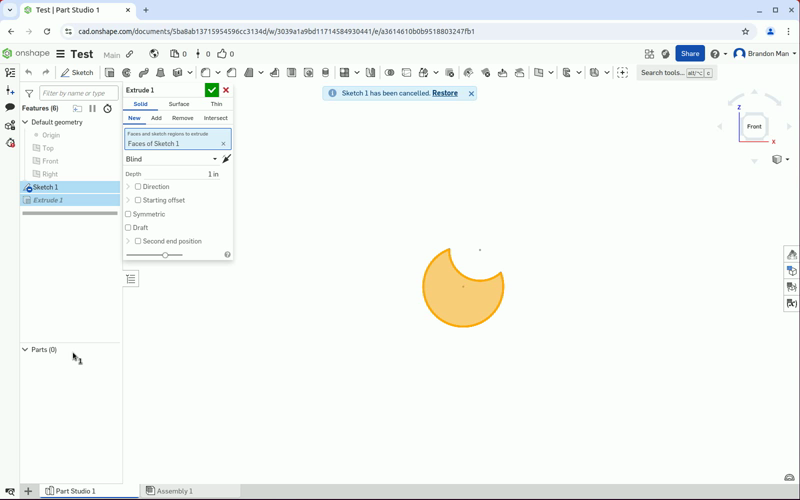
mouse_move(143, 106)
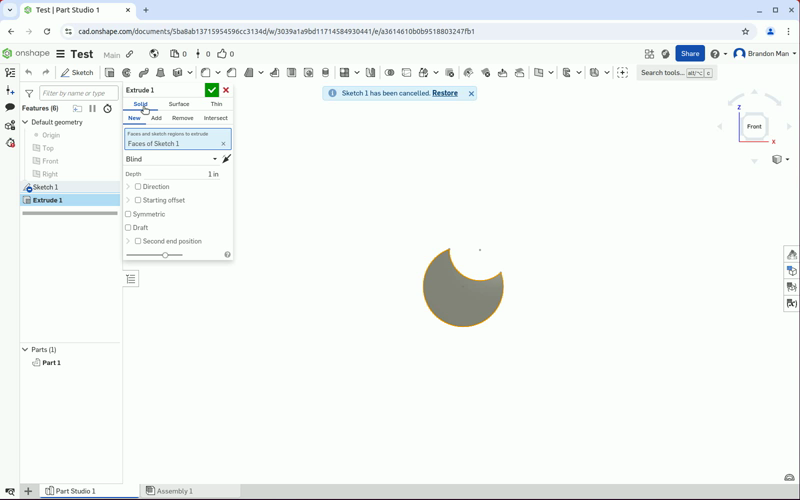
click(143, 106)
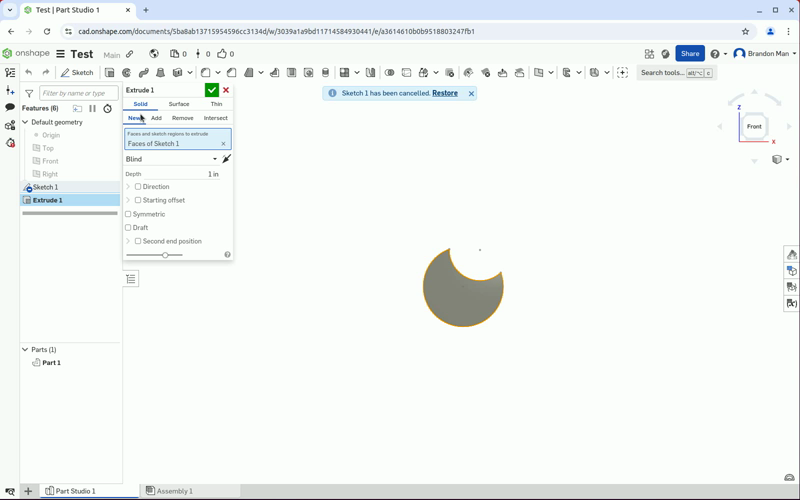
mouse_move(137, 120)
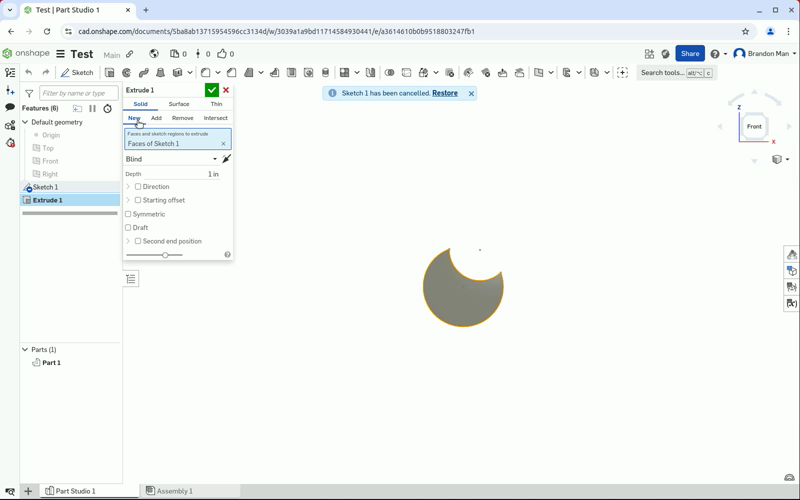
click(137, 120)
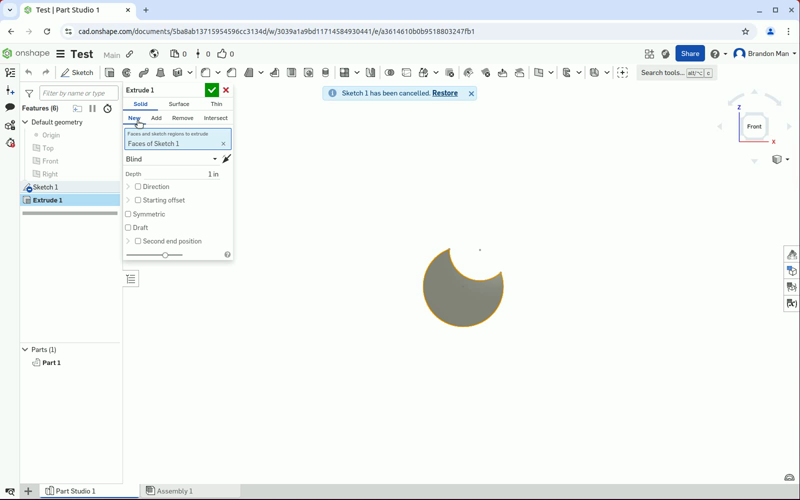
key(tab, 4)
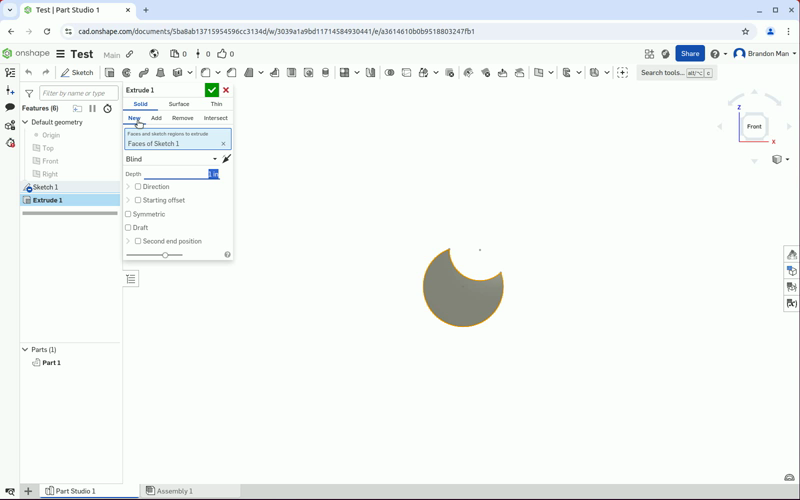
text(2.407)
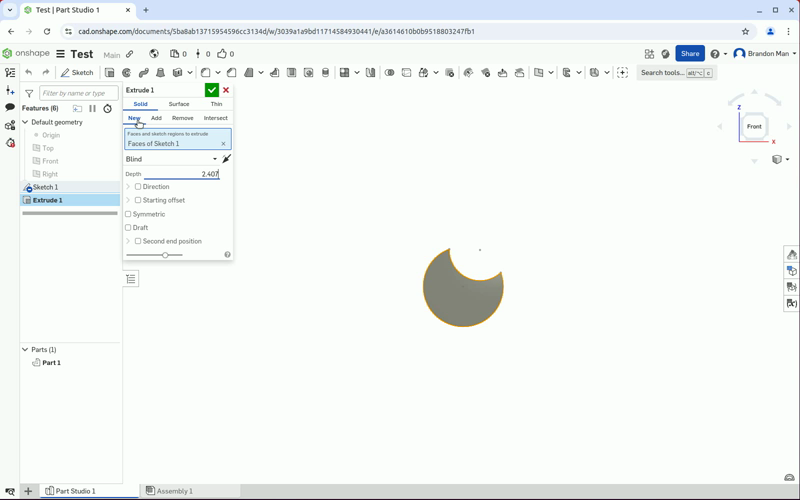
key(enter)
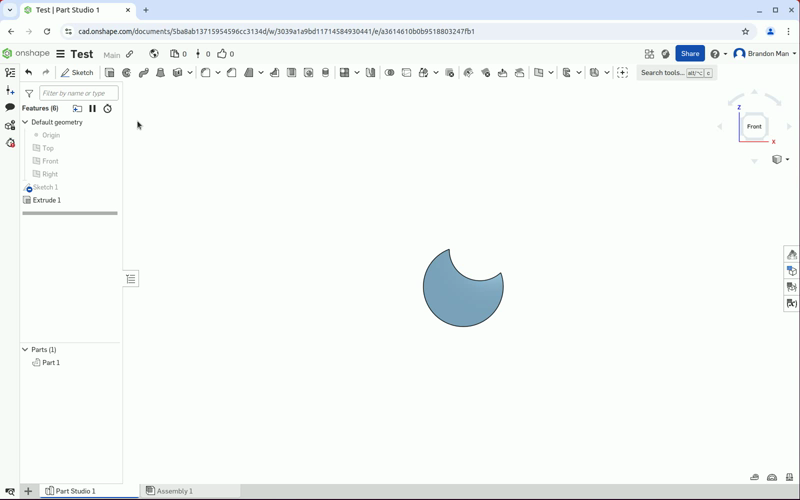
key(shift+h)
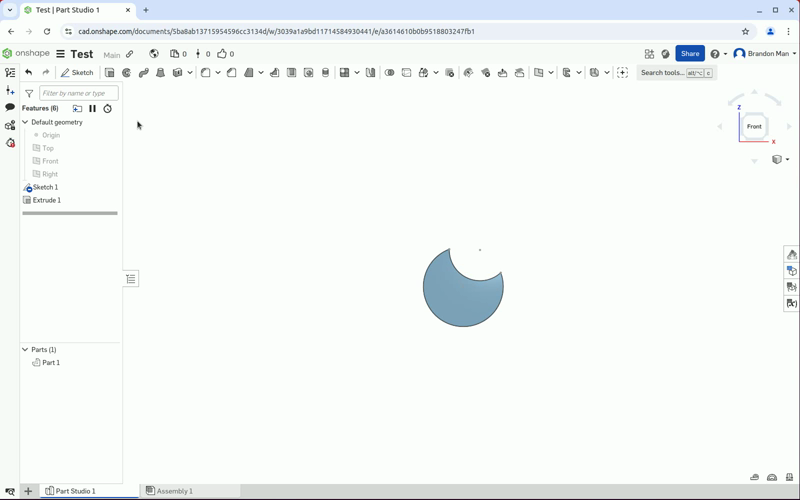
key(shift+h)
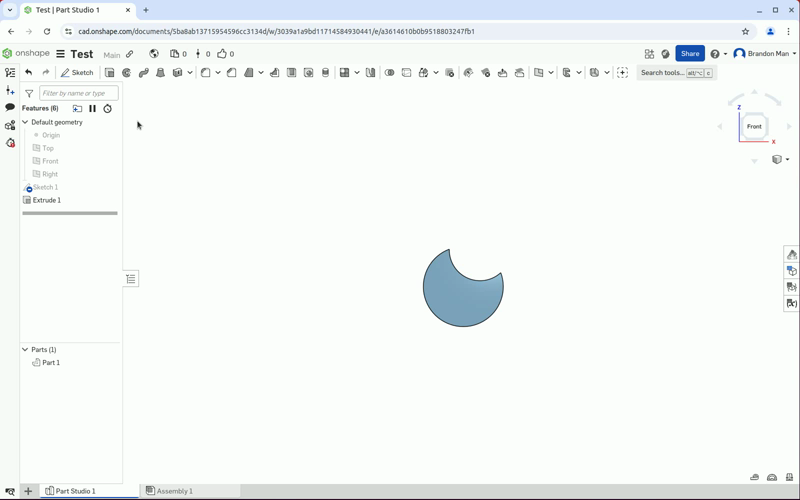
mouse_move(73, 189)
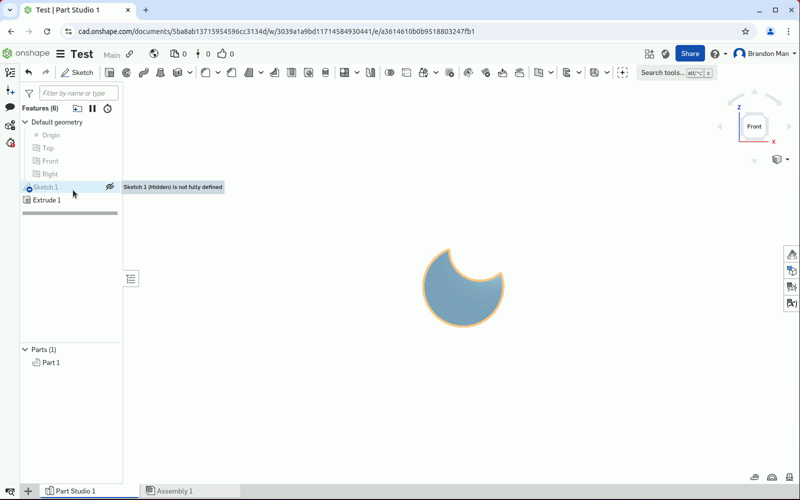
click(73, 189)
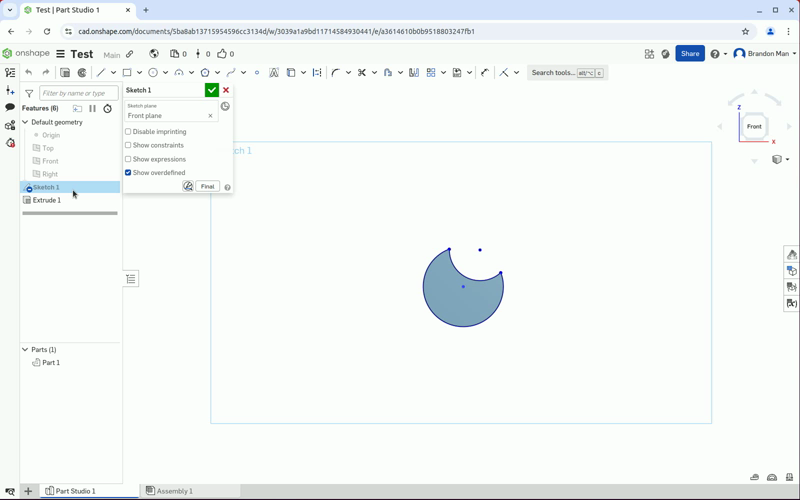
mouse_move(229, 92)
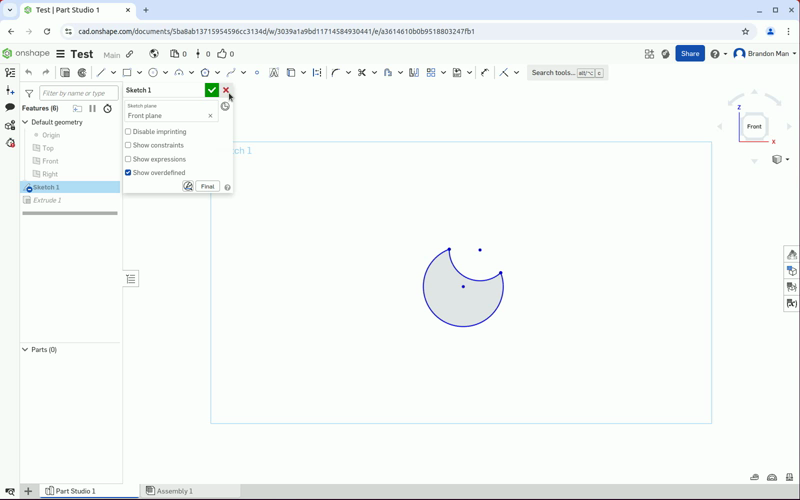
click(229, 92)
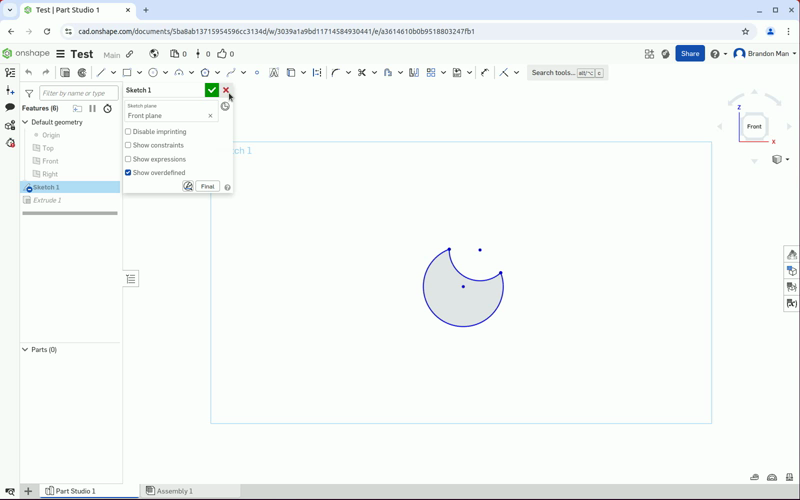
key(shift+s)
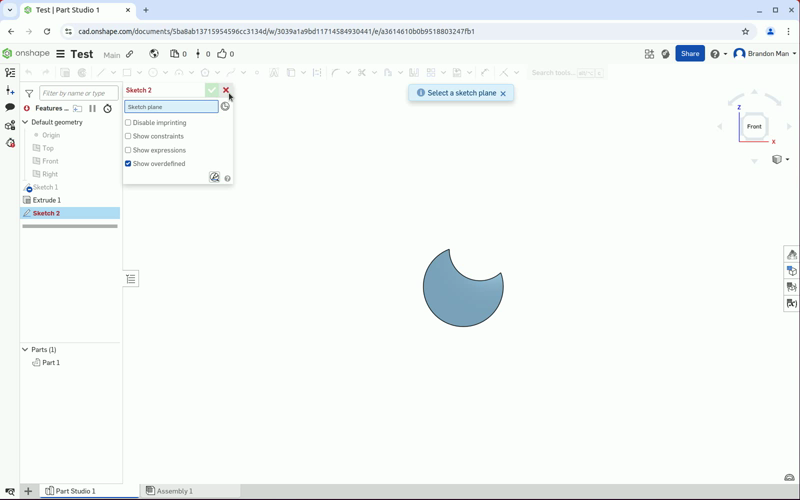
mouse_move(73, 163)
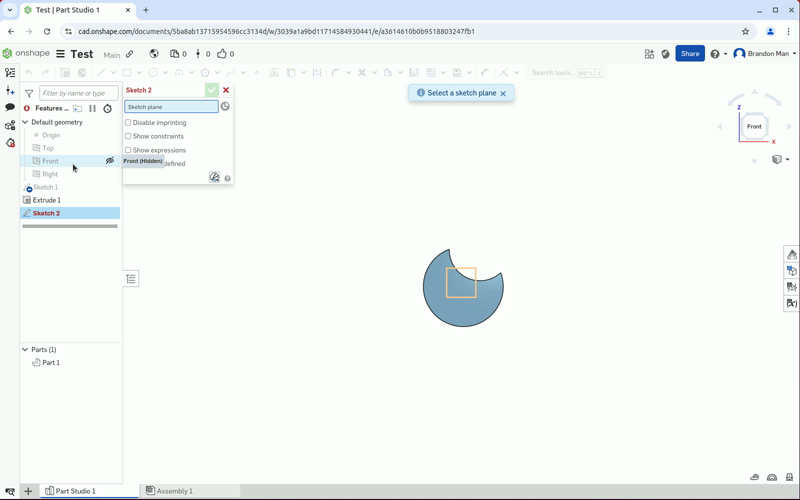
click(73, 163)
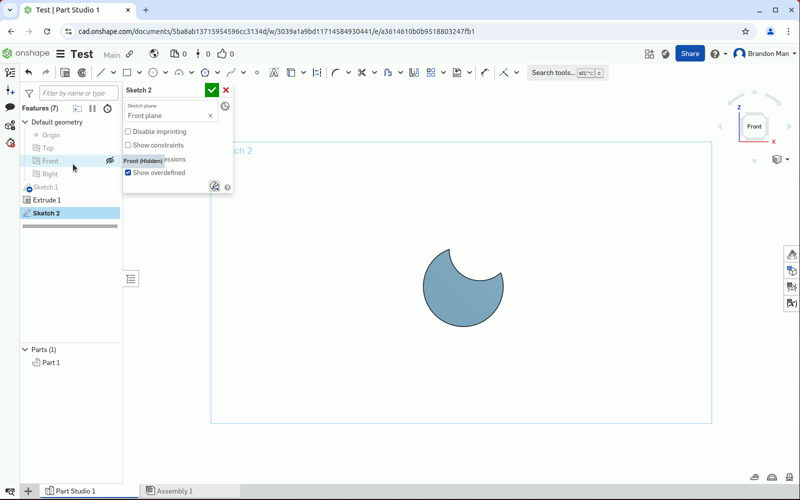
mouse_move(73, 352)
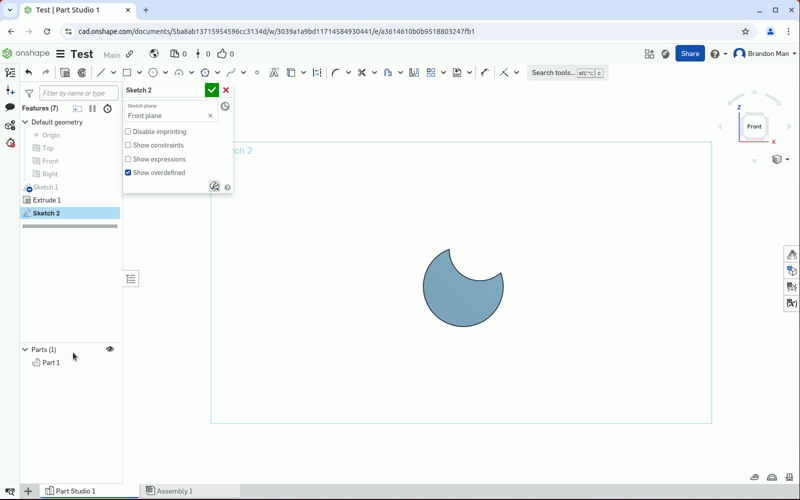
key(y)
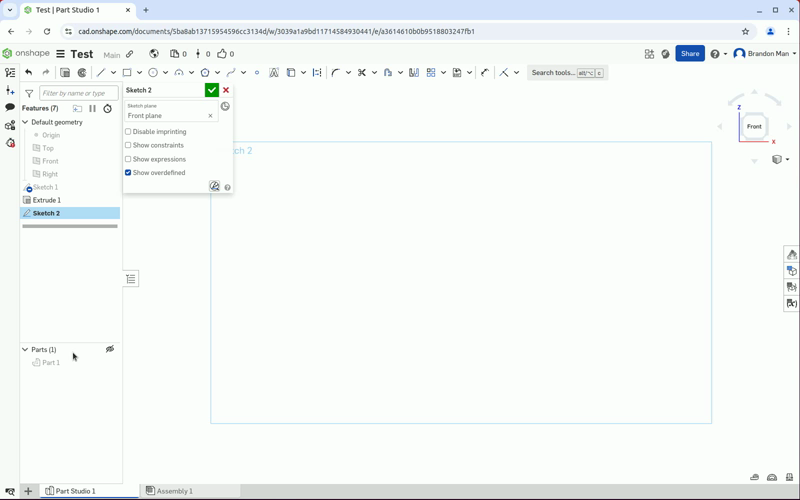
key(a)
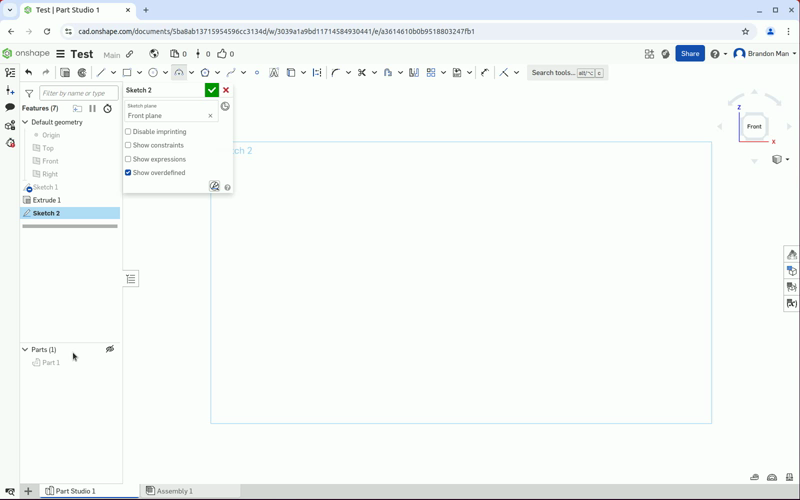
key_down(shift)
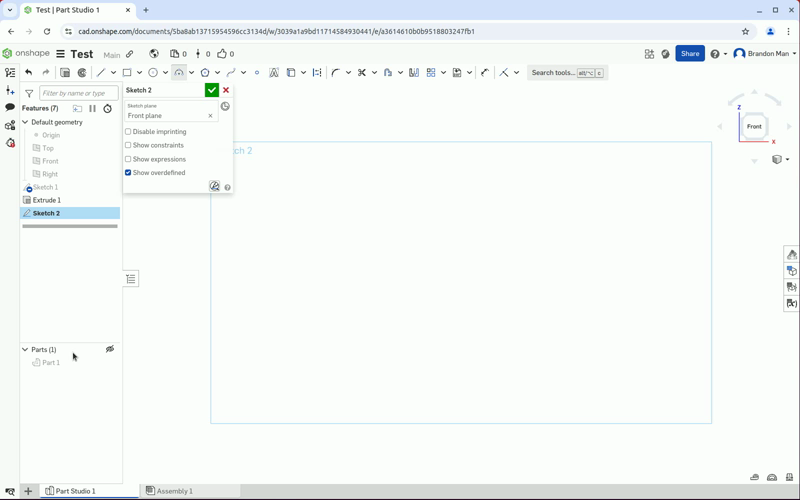
mouse_move(449, 249)
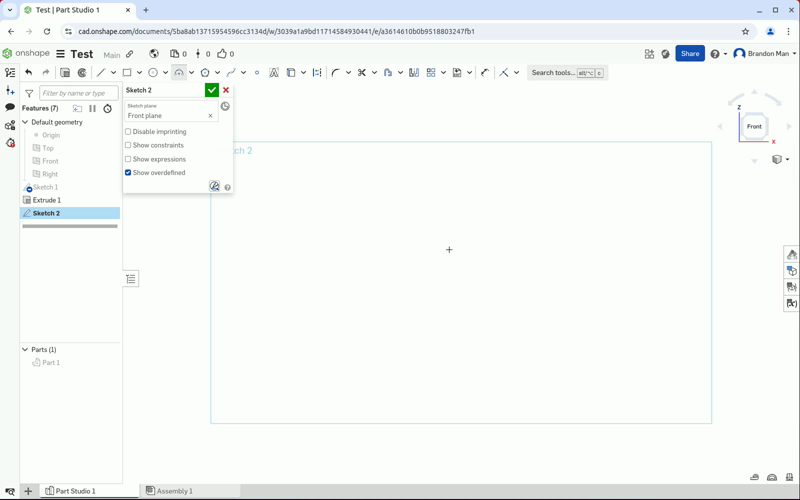
click(449, 249)
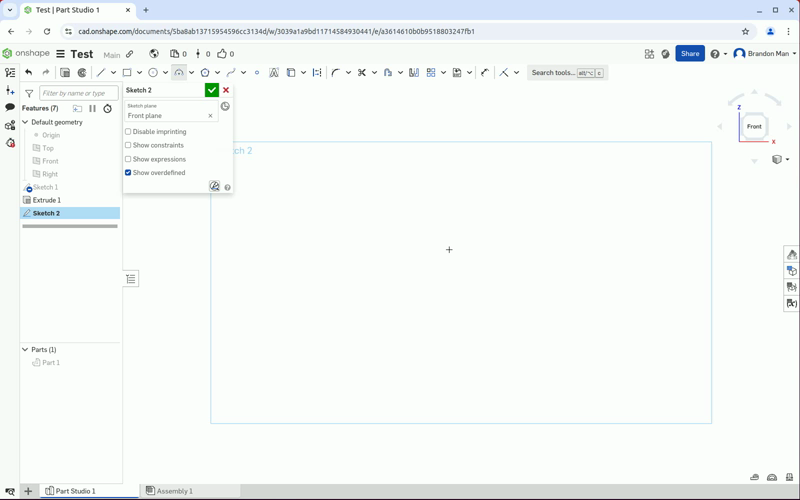
key_up(shift)
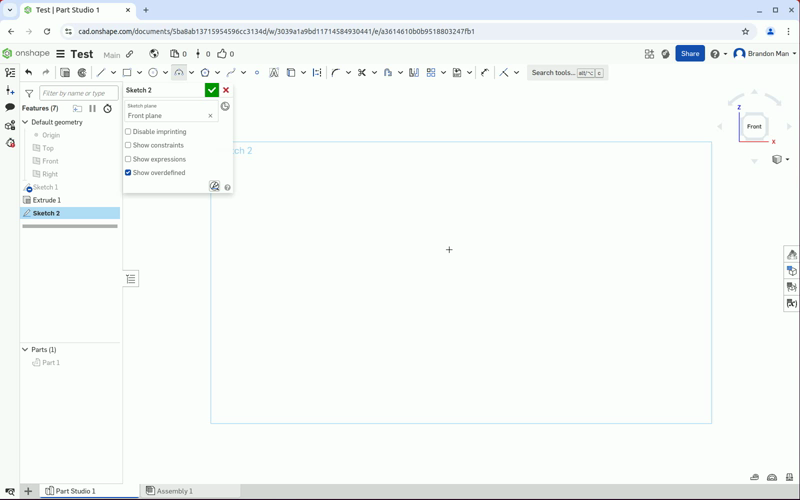
key_down(shift)
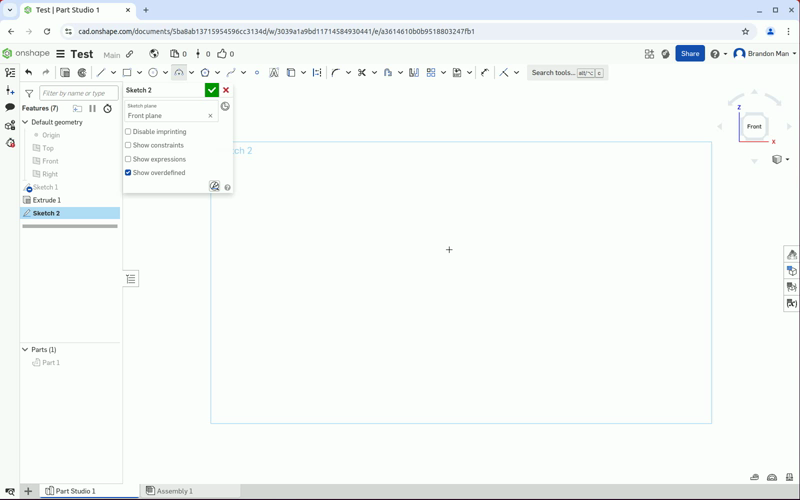
mouse_move(495, 261)
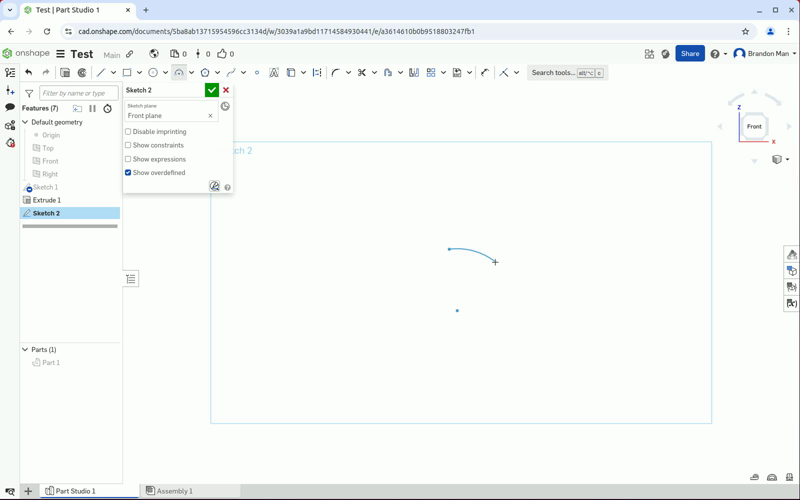
click(495, 261)
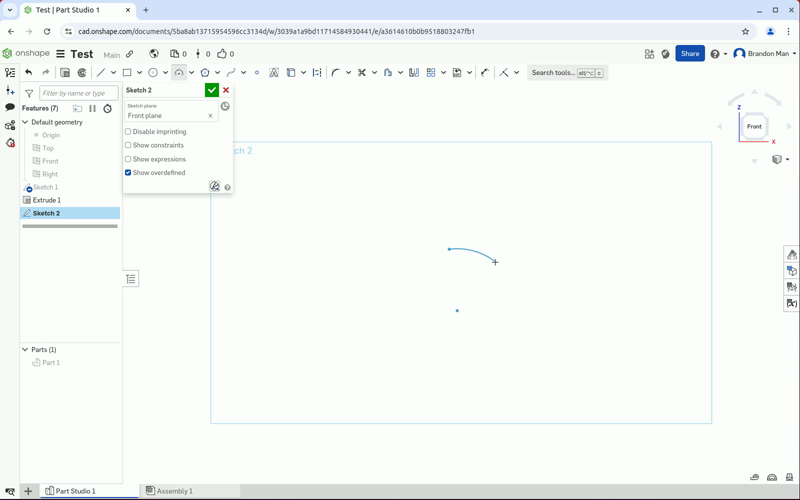
mouse_move(474, 247)
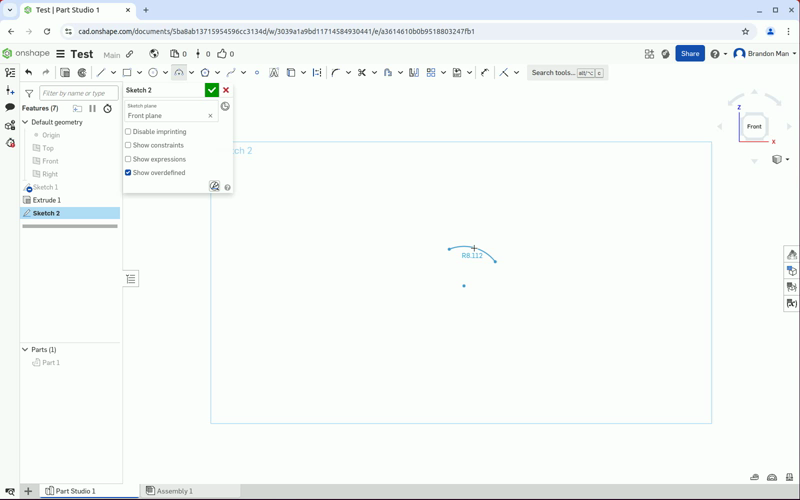
click(474, 247)
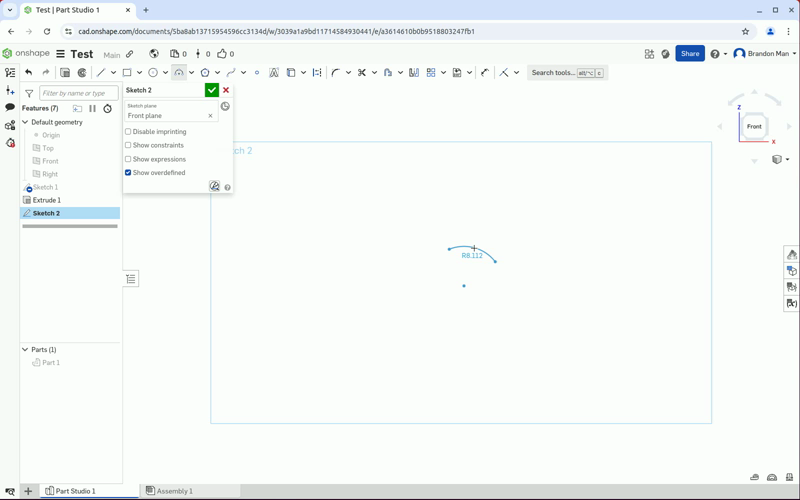
key_up(shift)
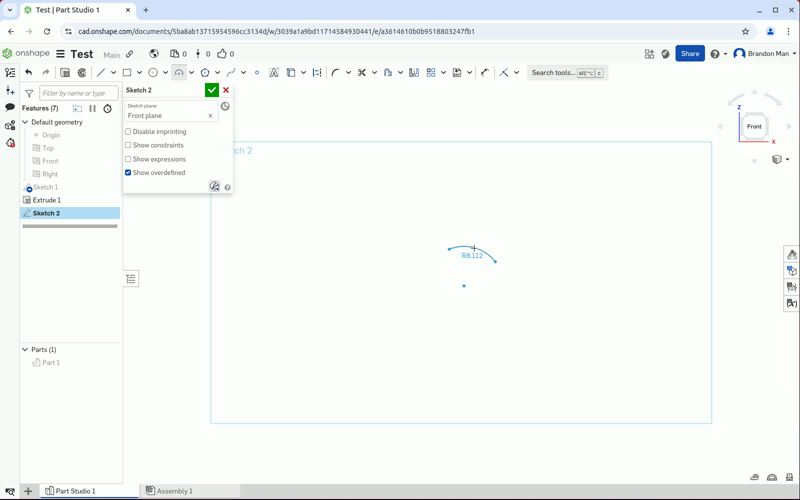
mouse_move(495, 261)
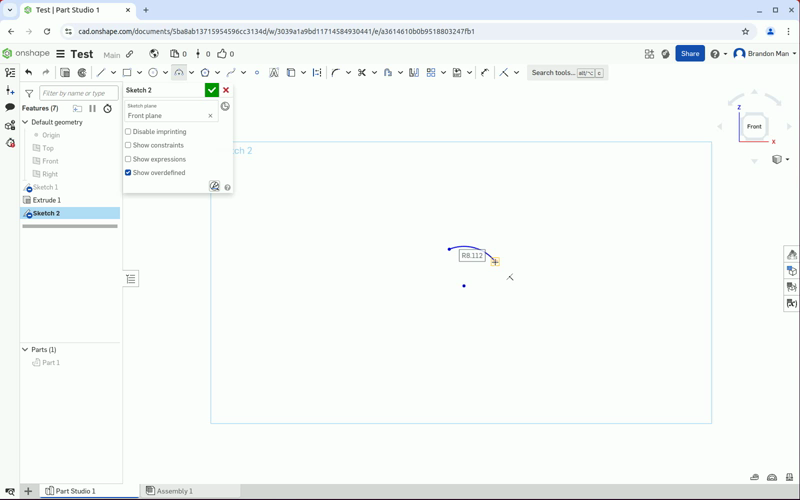
click(495, 261)
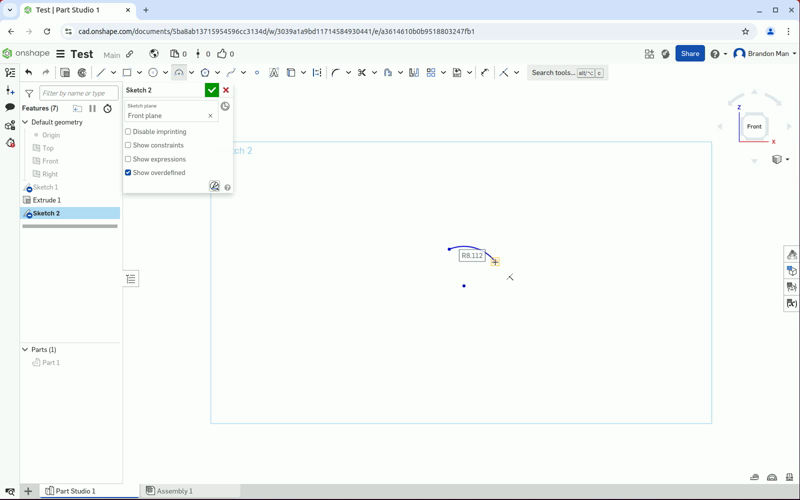
key_down(shift)
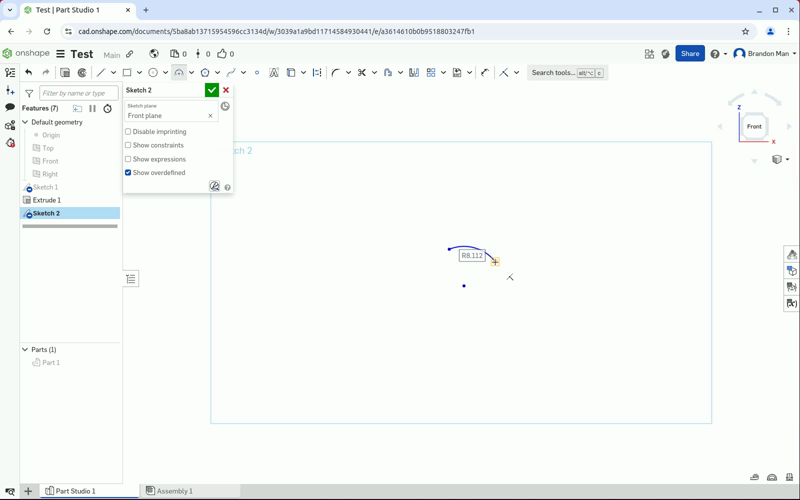
mouse_move(498, 268)
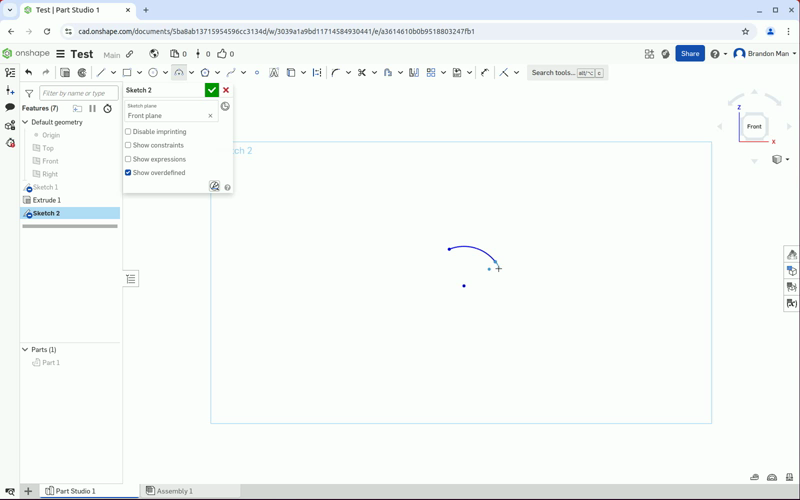
scroll(6)
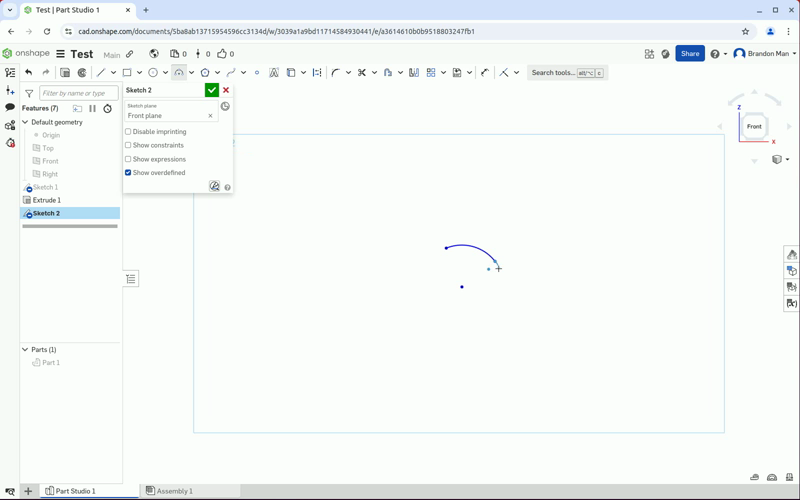
scroll(6)
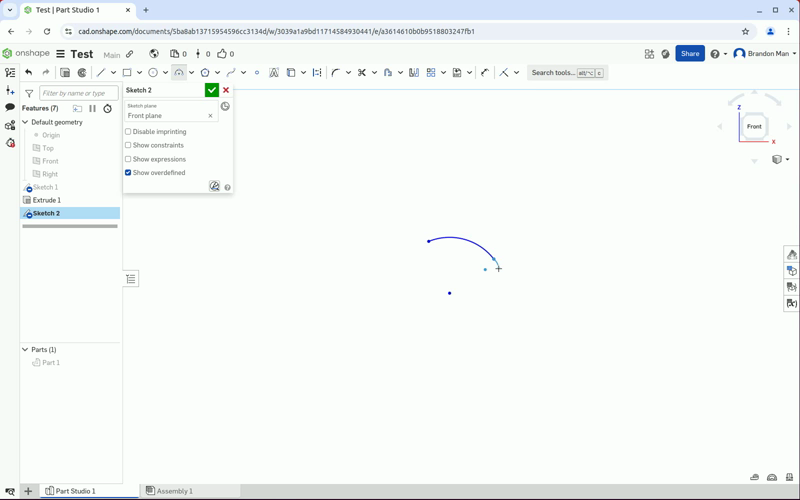
scroll(6)
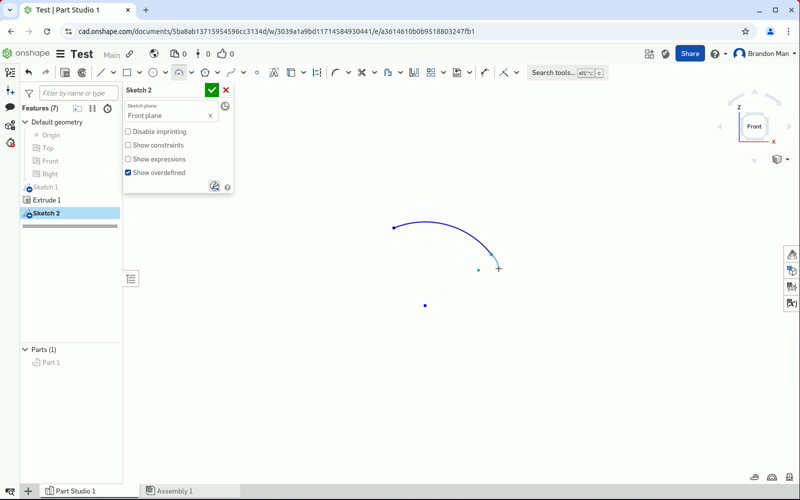
scroll(6)
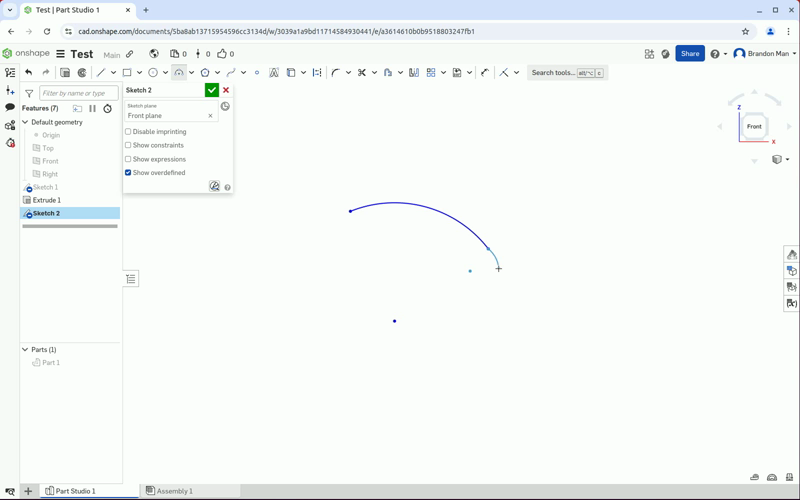
scroll(6)
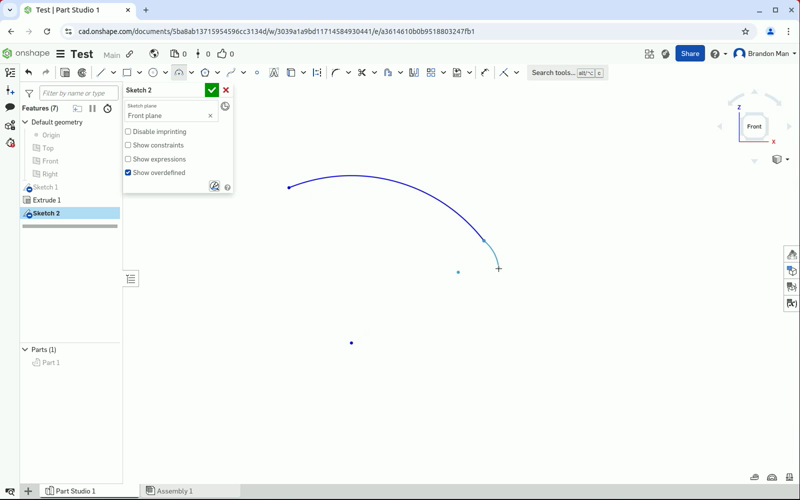
scroll(6)
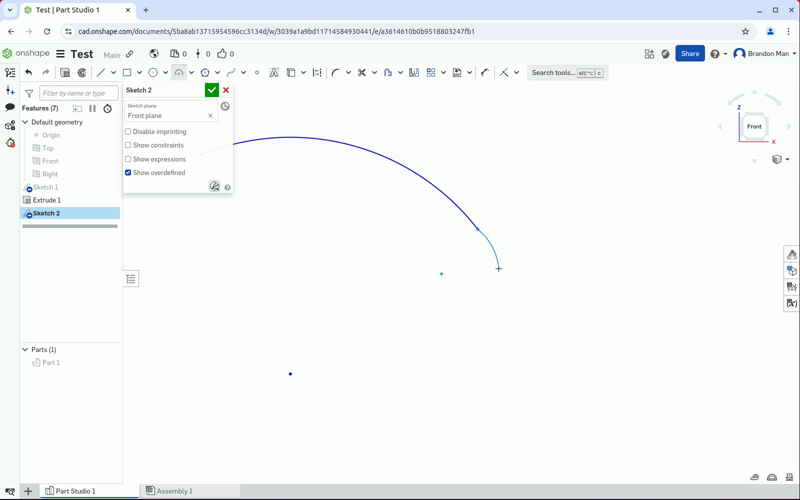
scroll(6)
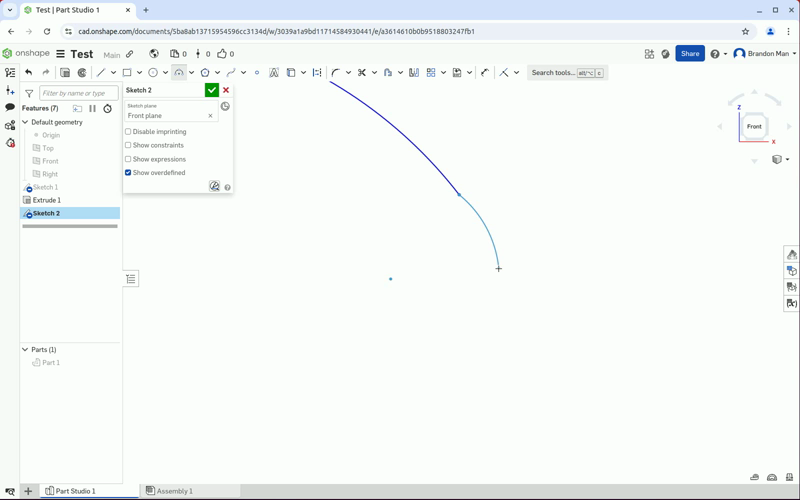
click(498, 268)
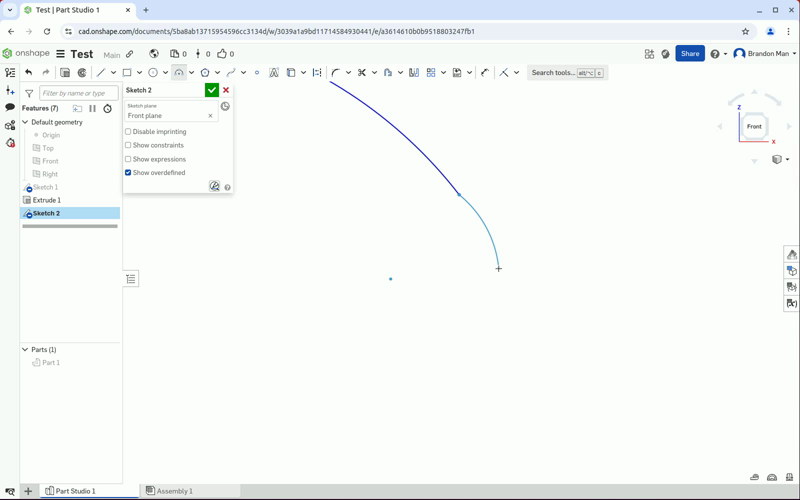
scroll(-6)
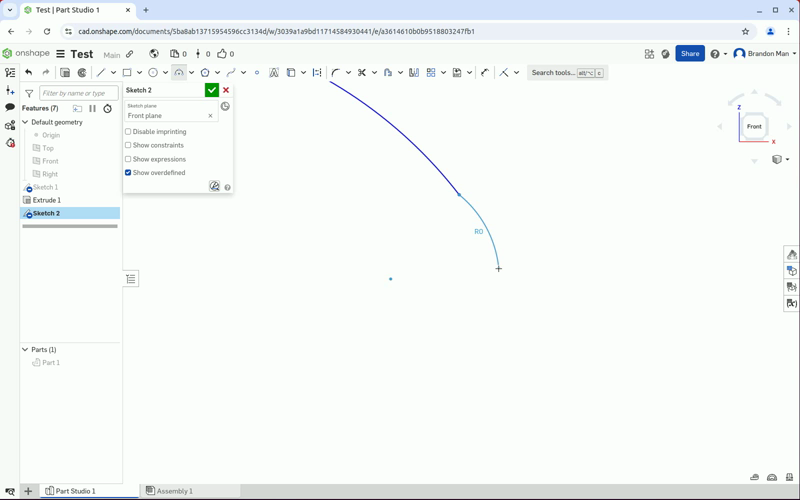
scroll(-6)
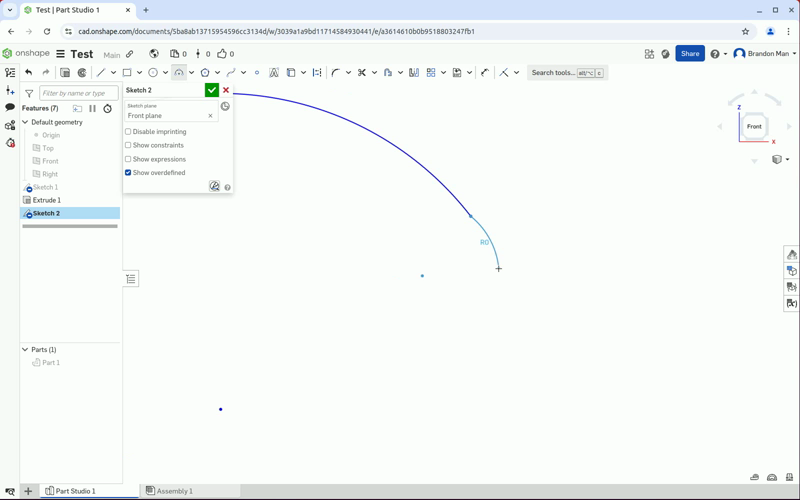
scroll(-6)
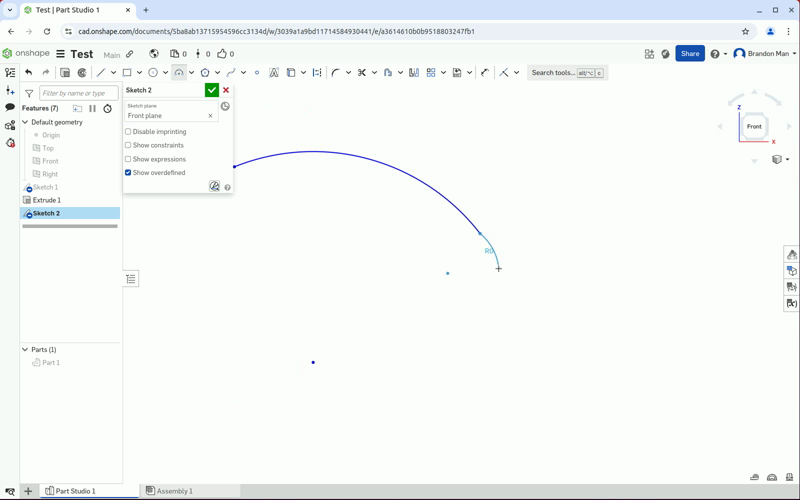
scroll(-6)
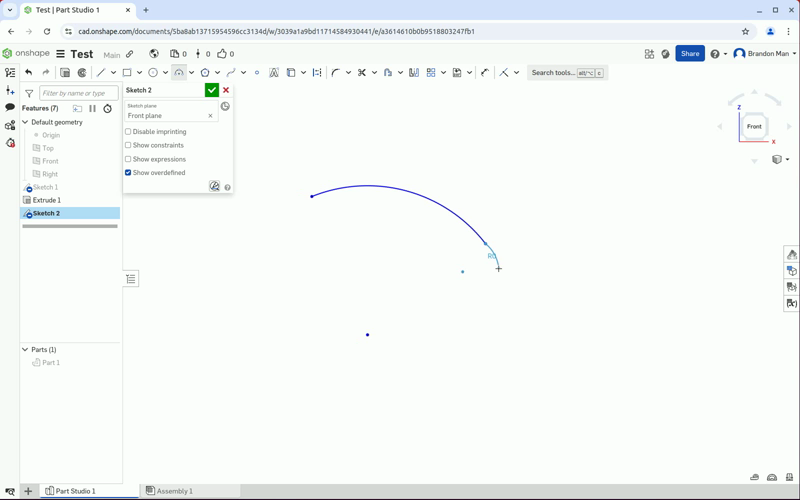
scroll(-6)
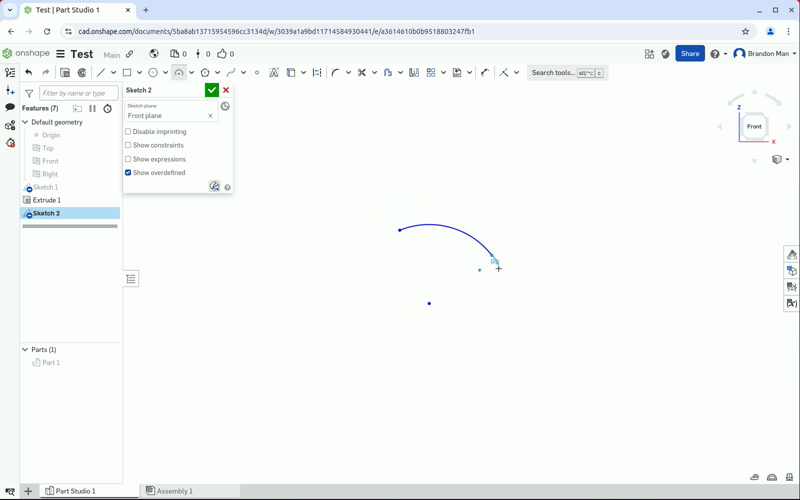
scroll(-6)
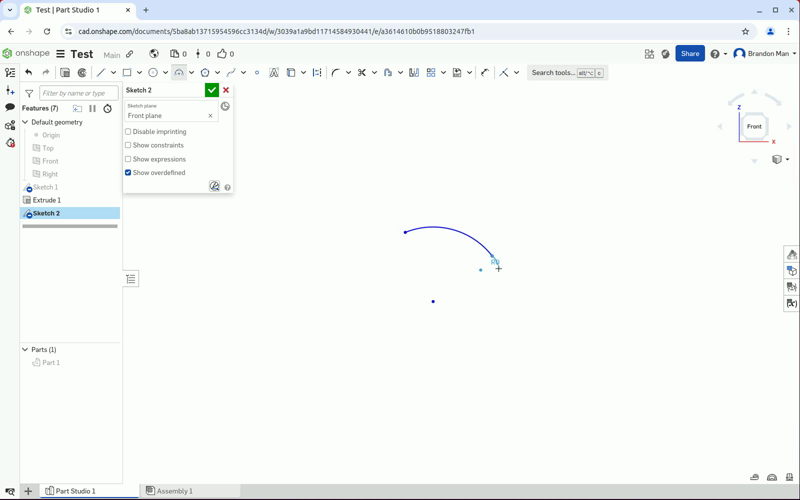
scroll(-6)
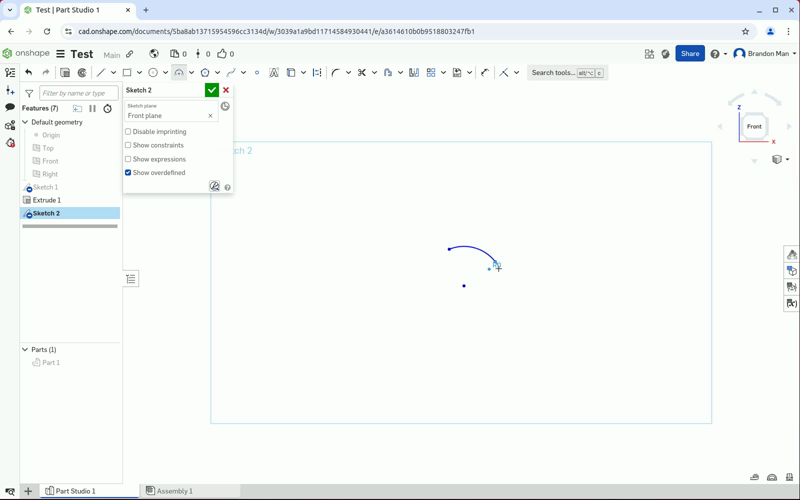
mouse_move(500, 263)
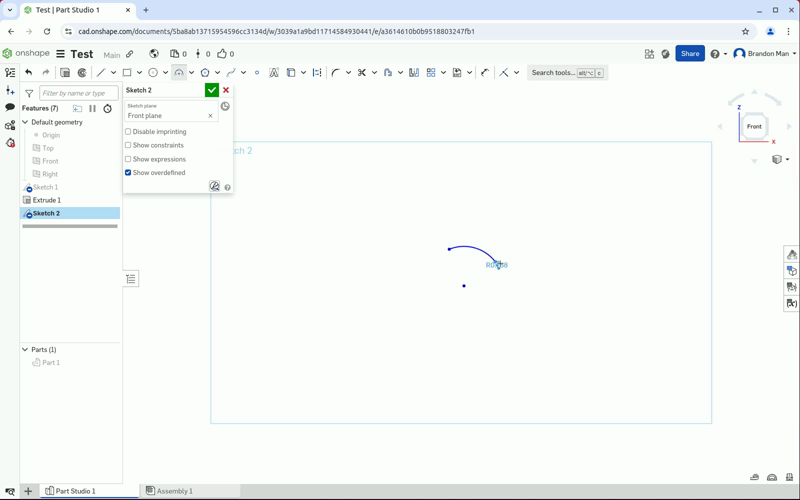
scroll(6)
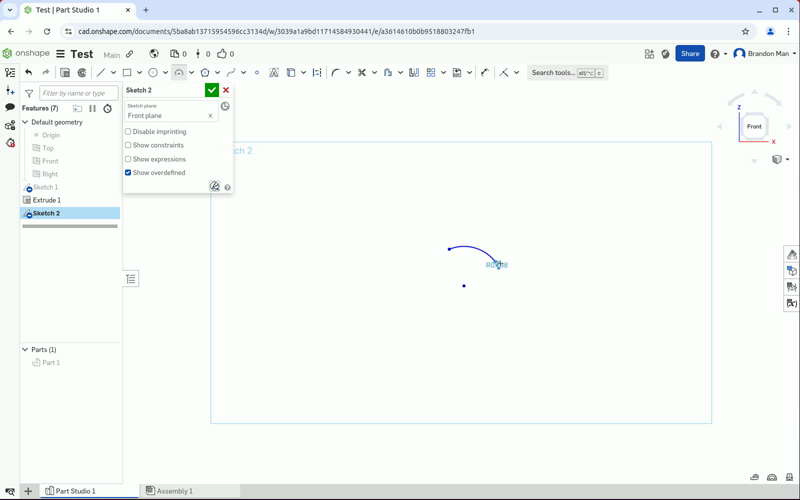
scroll(6)
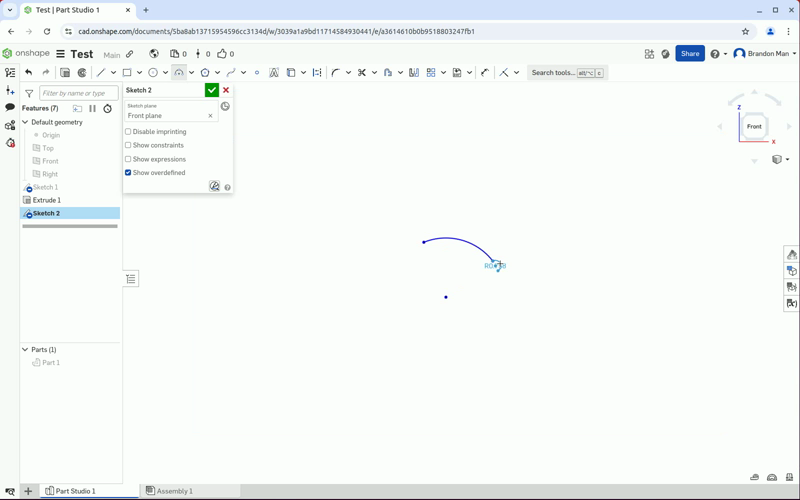
scroll(6)
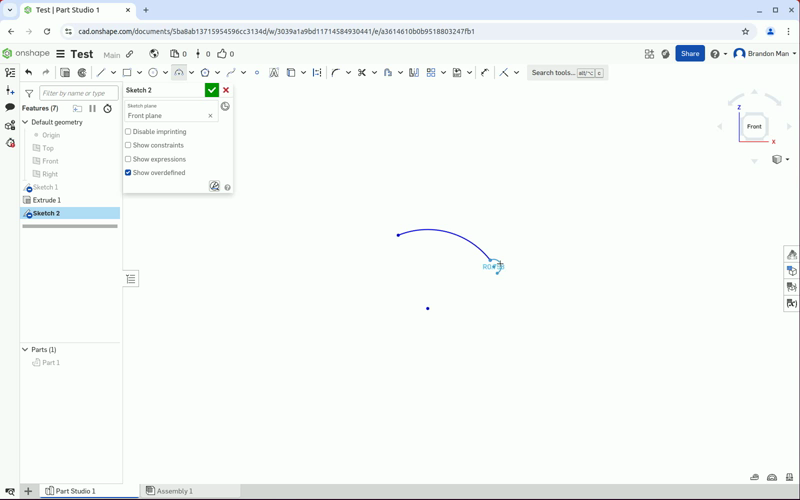
scroll(6)
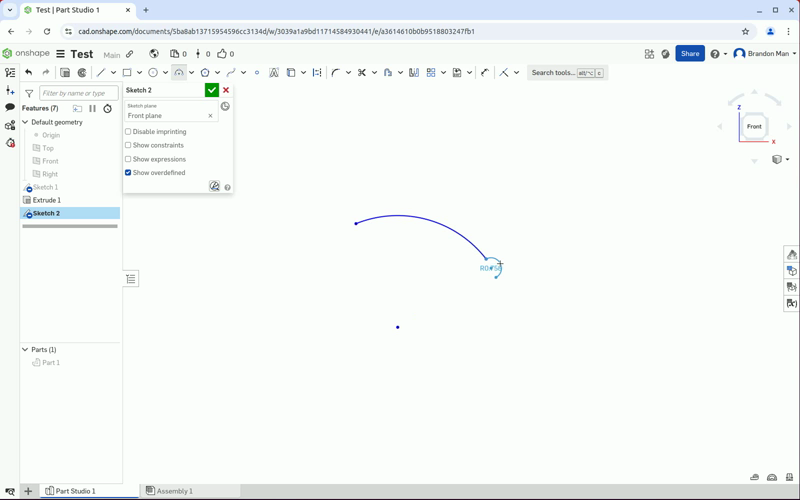
scroll(6)
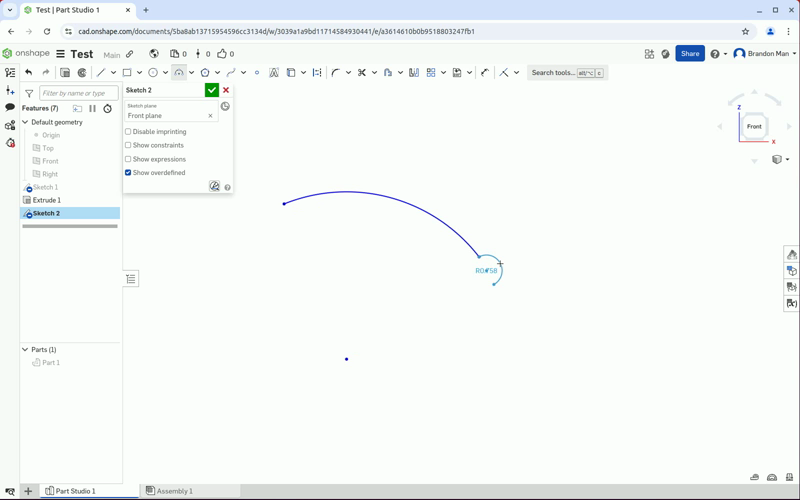
scroll(6)
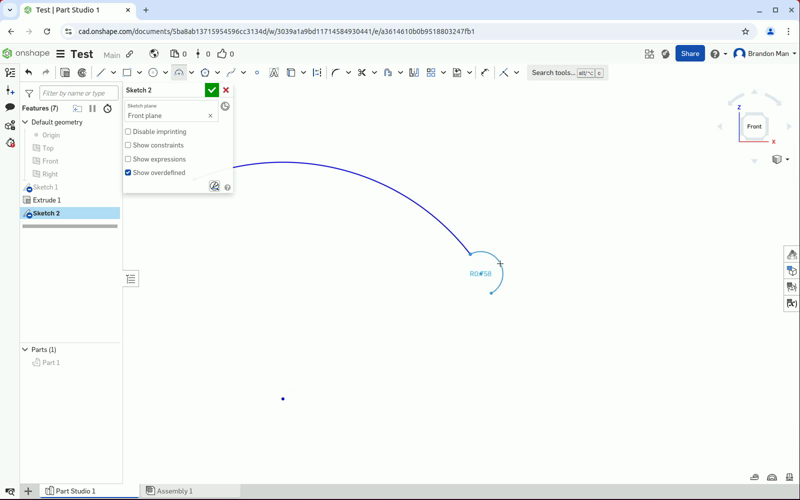
scroll(6)
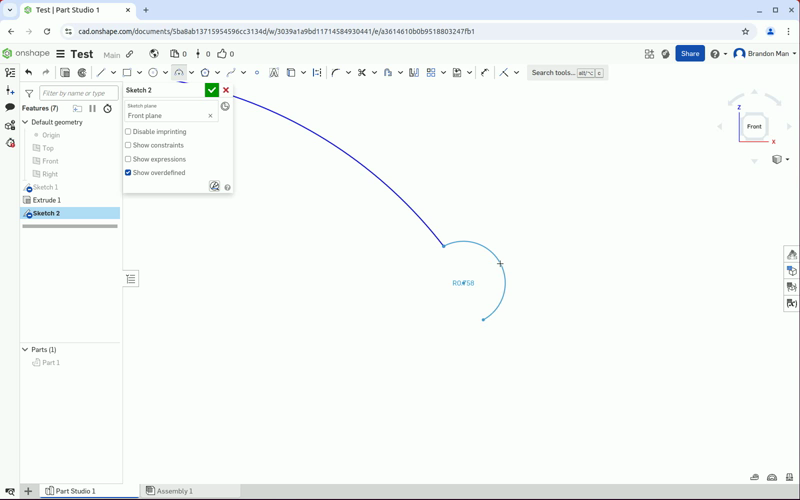
click(500, 263)
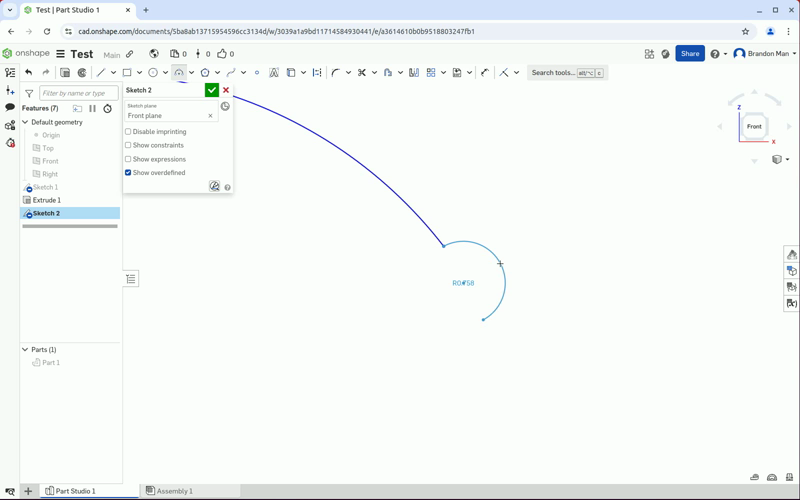
scroll(-6)
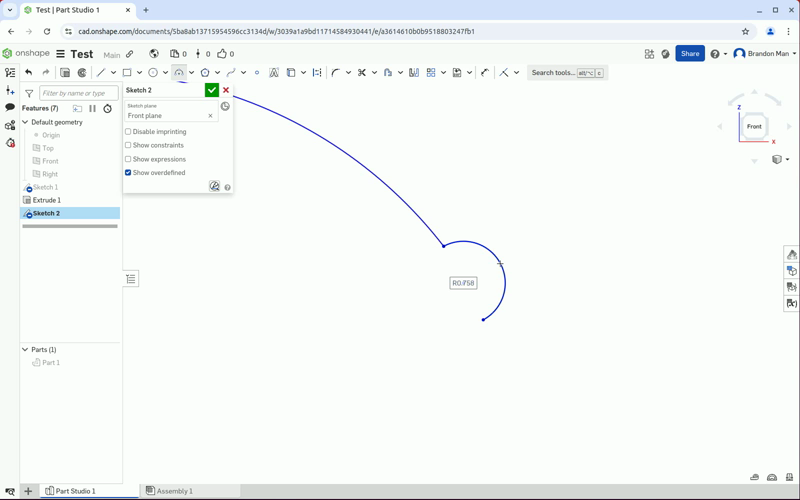
scroll(-6)
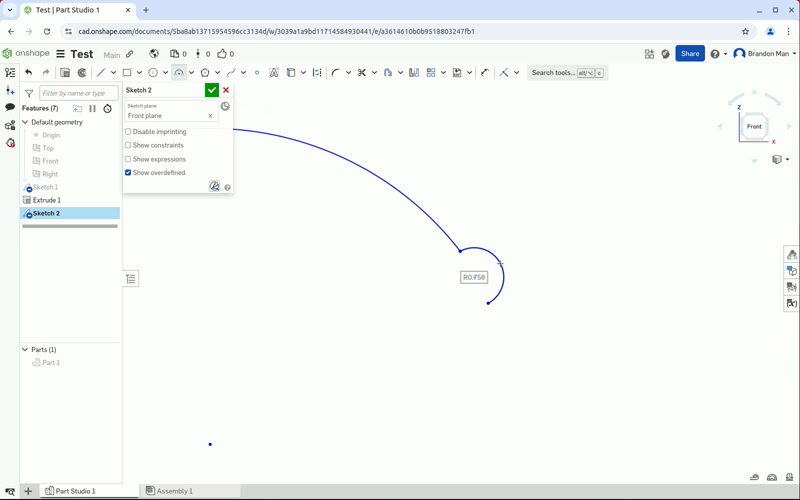
scroll(-6)
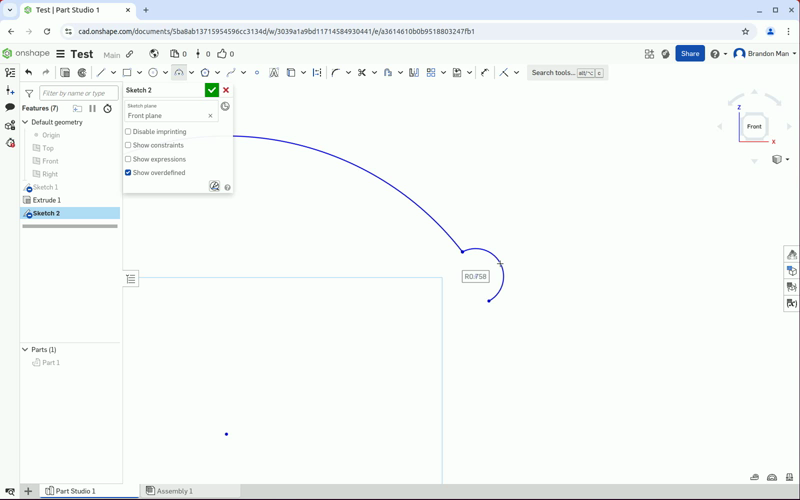
scroll(-6)
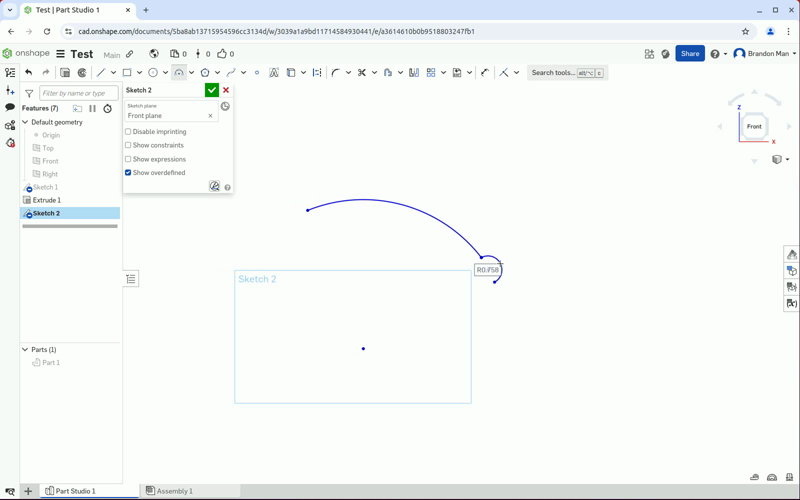
scroll(-6)
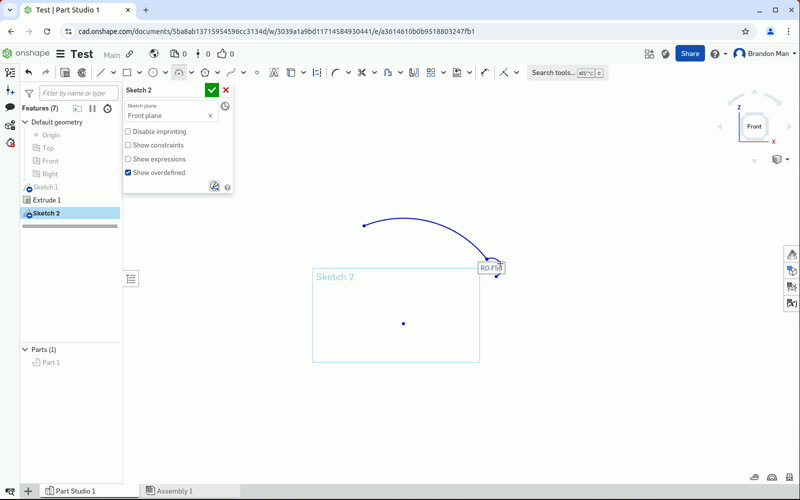
scroll(-6)
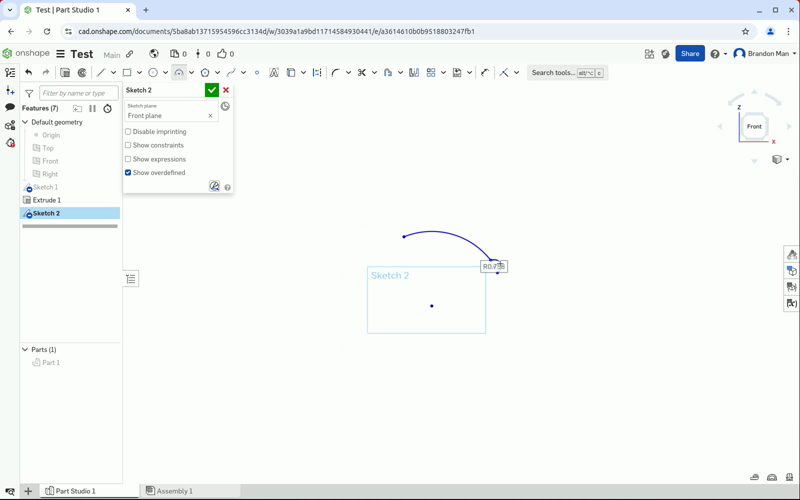
scroll(-6)
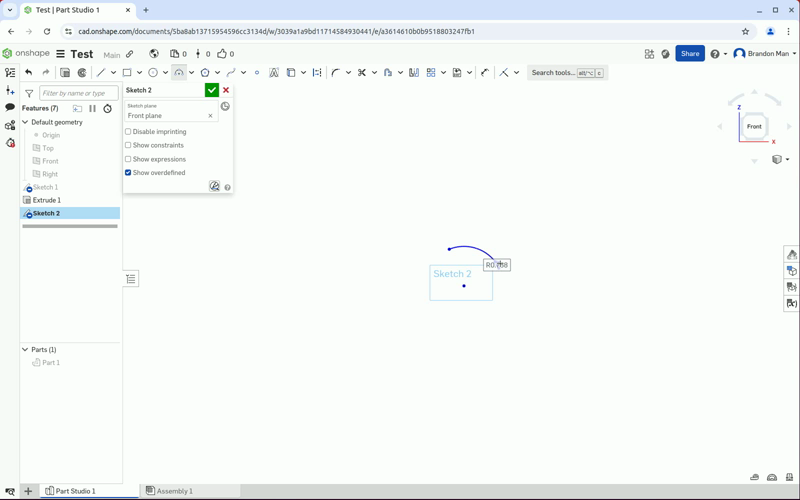
key_up(shift)
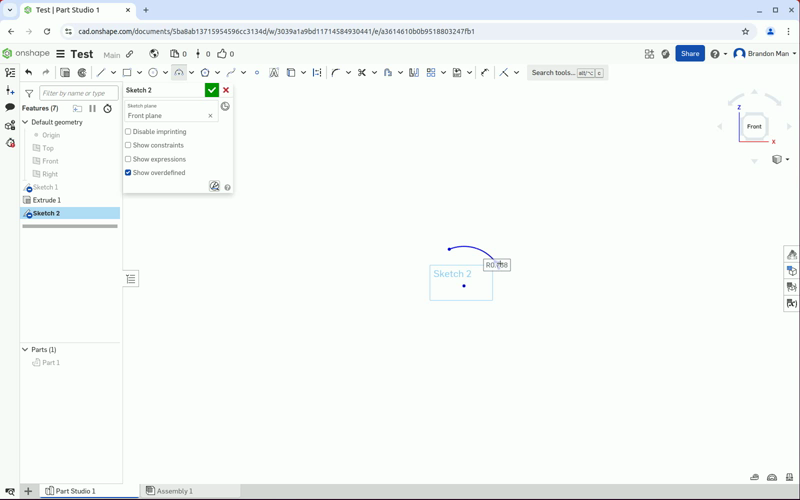
mouse_move(498, 268)
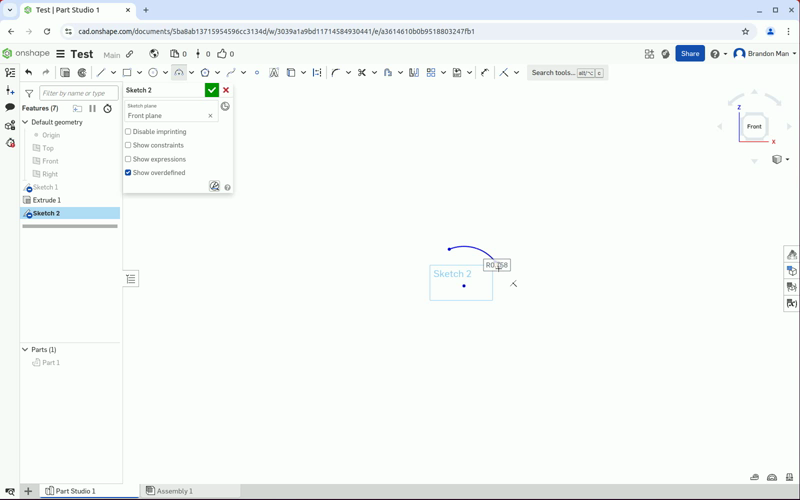
scroll(6)
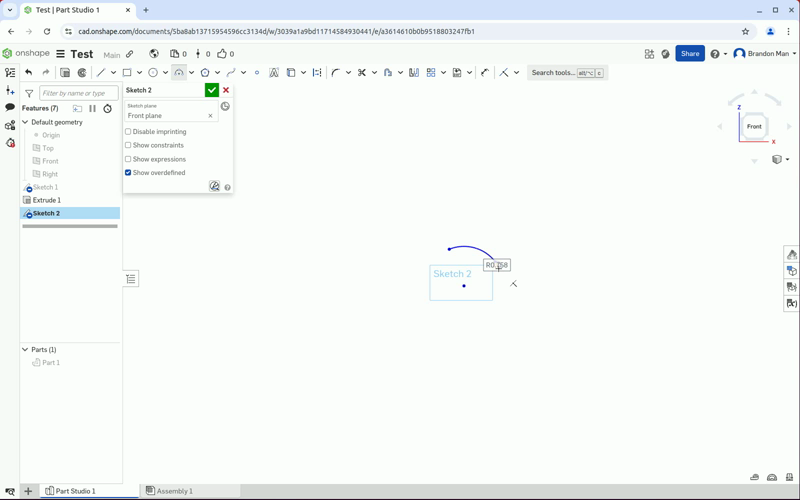
scroll(6)
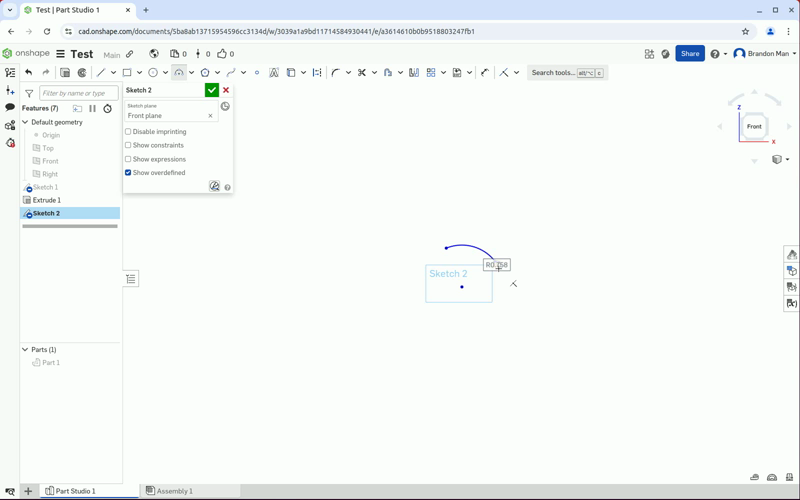
scroll(6)
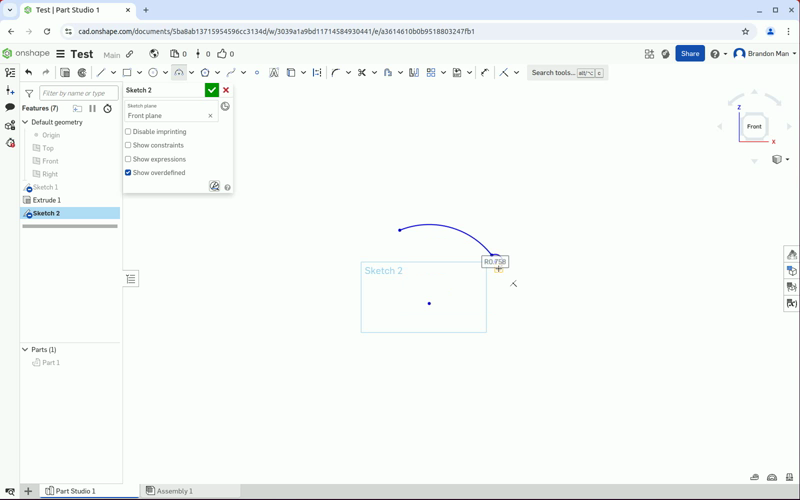
scroll(6)
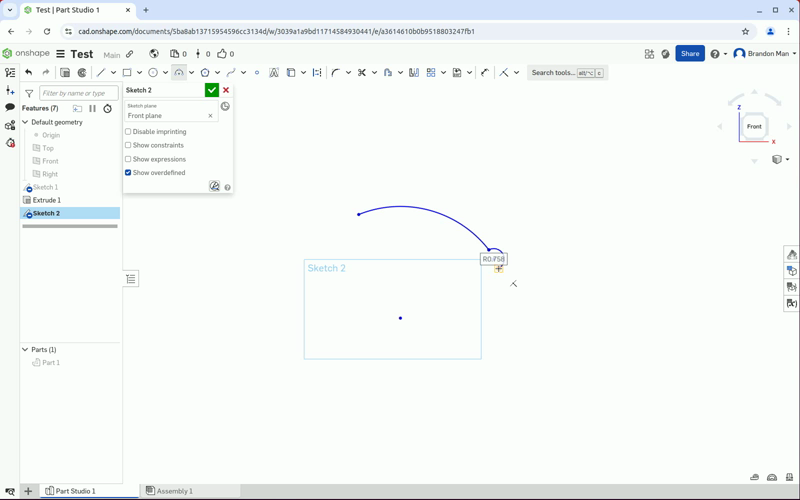
scroll(6)
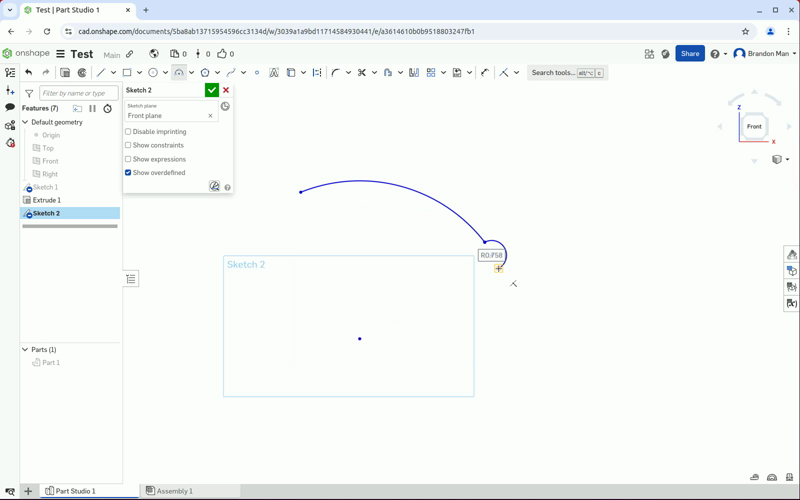
scroll(6)
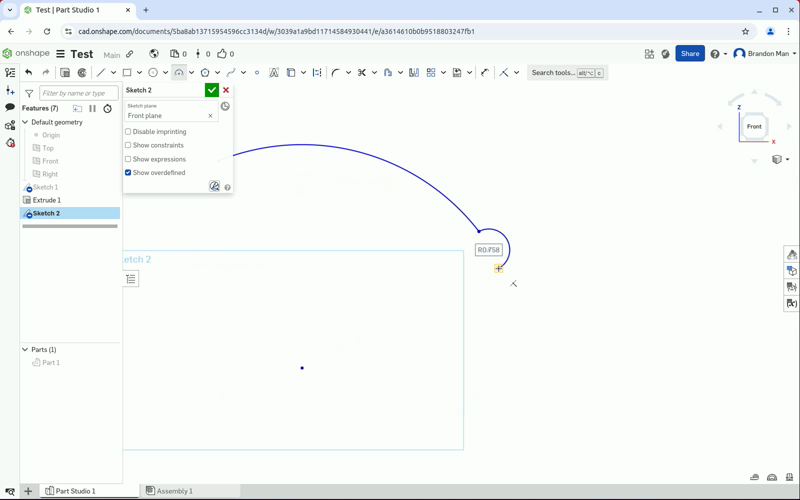
scroll(6)
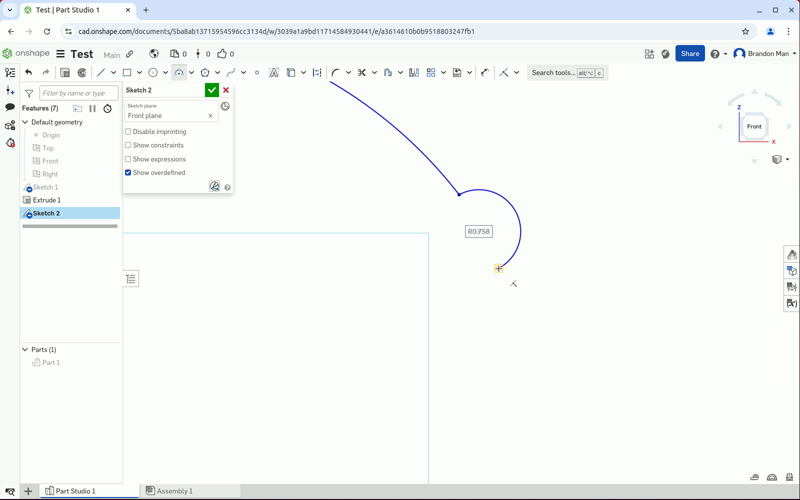
click(498, 268)
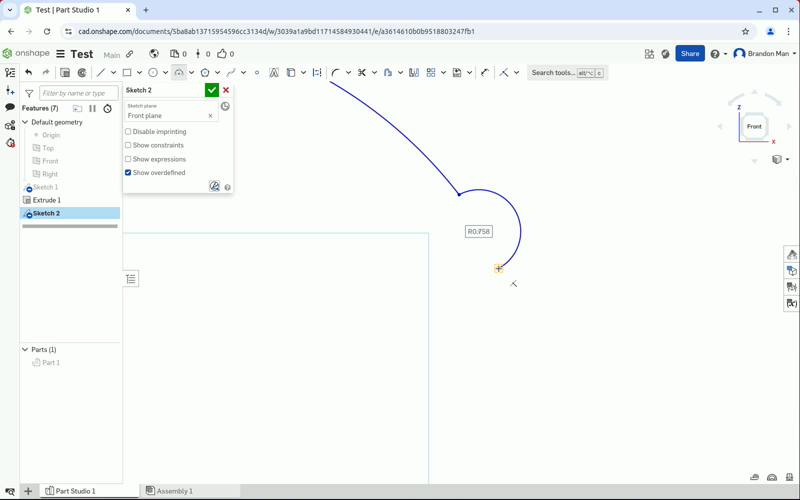
scroll(-6)
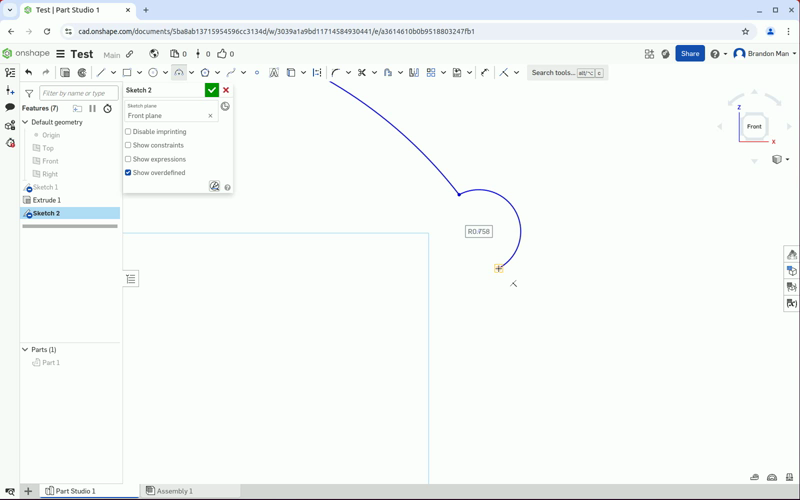
scroll(-6)
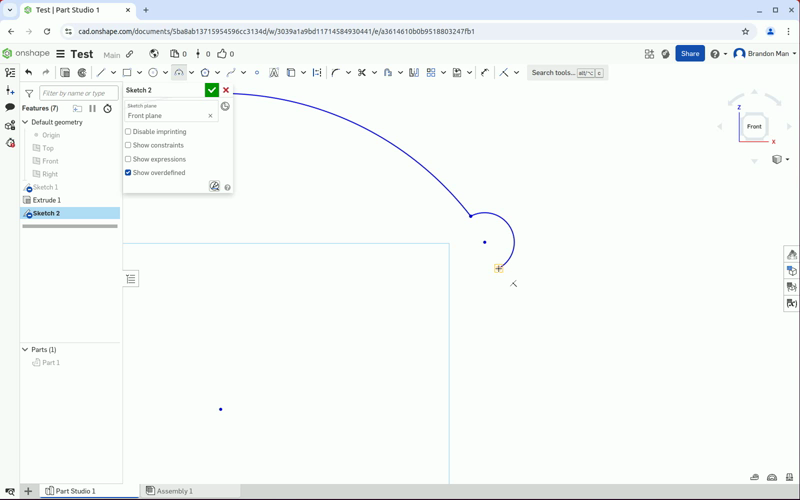
scroll(-6)
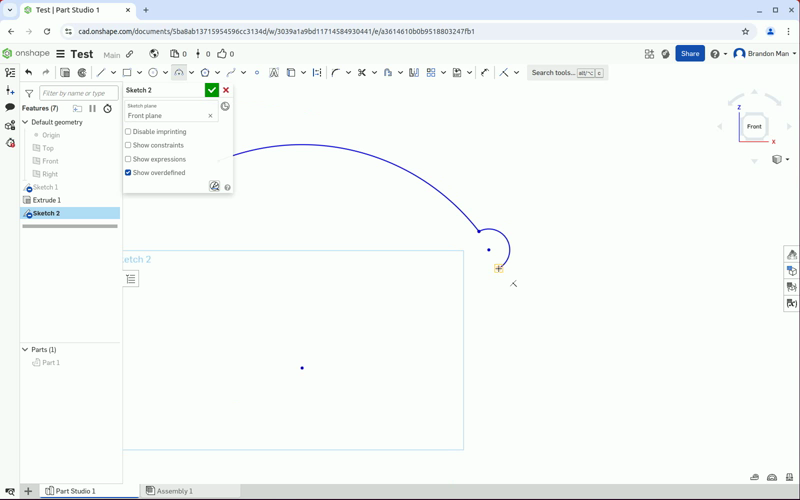
scroll(-6)
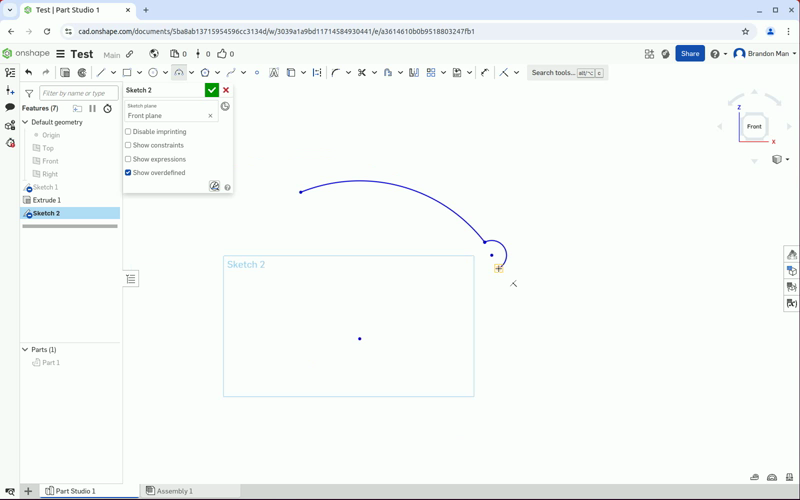
scroll(-6)
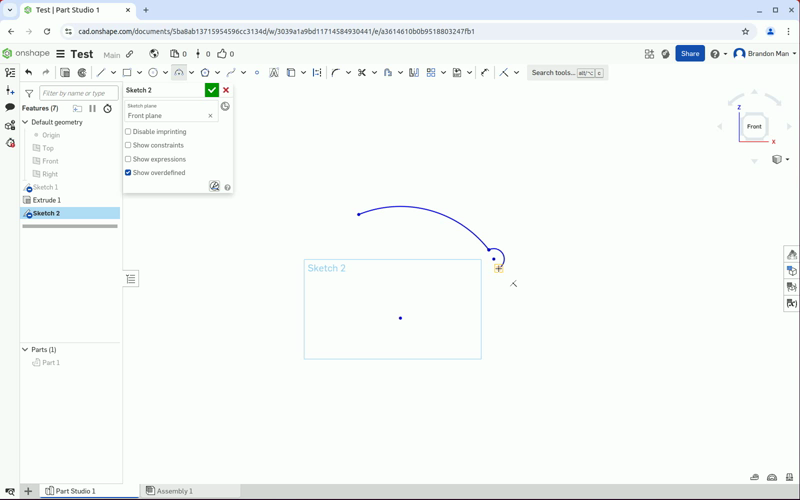
scroll(-6)
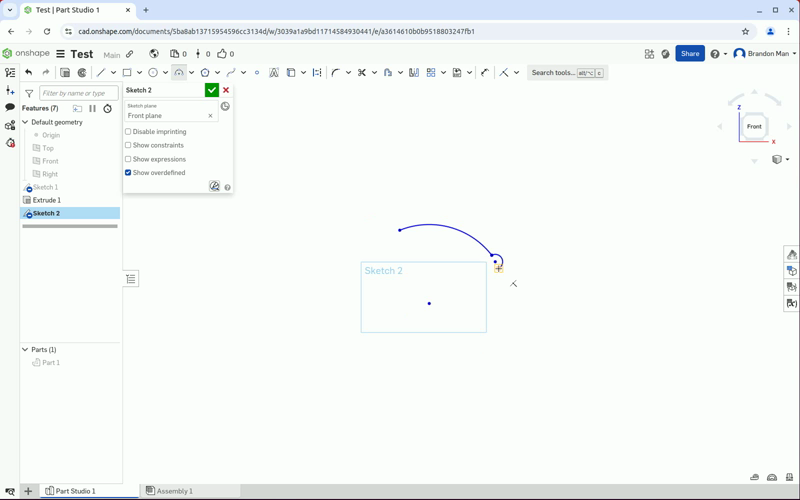
scroll(-6)
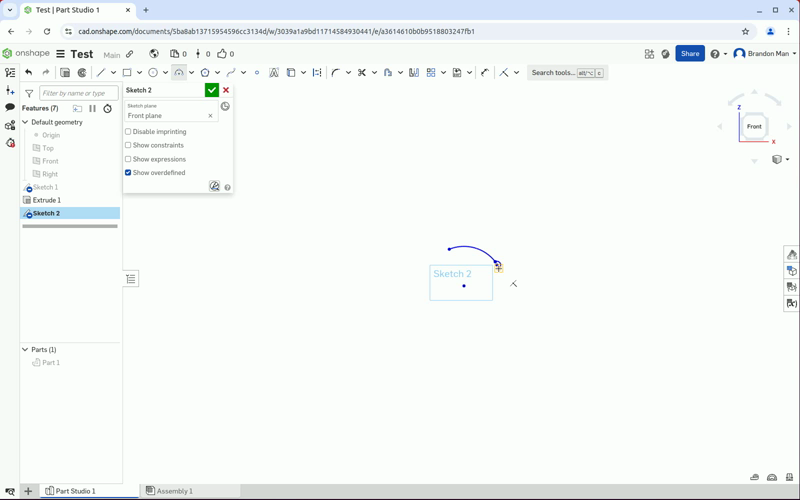
key_down(shift)
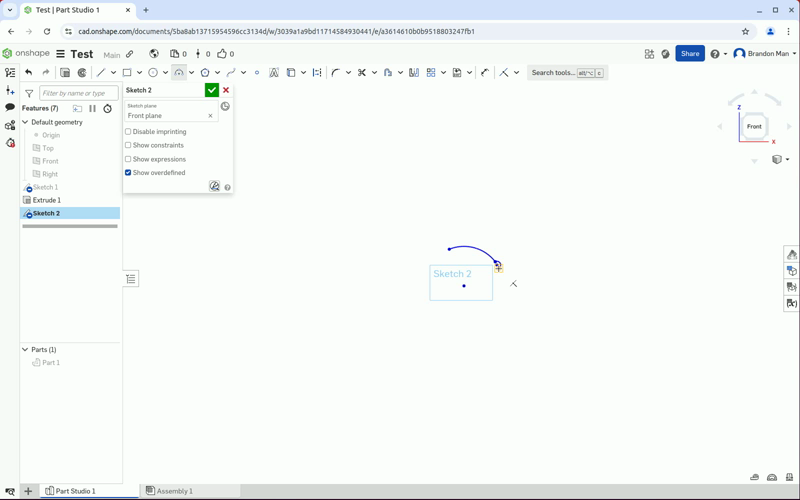
mouse_move(501, 272)
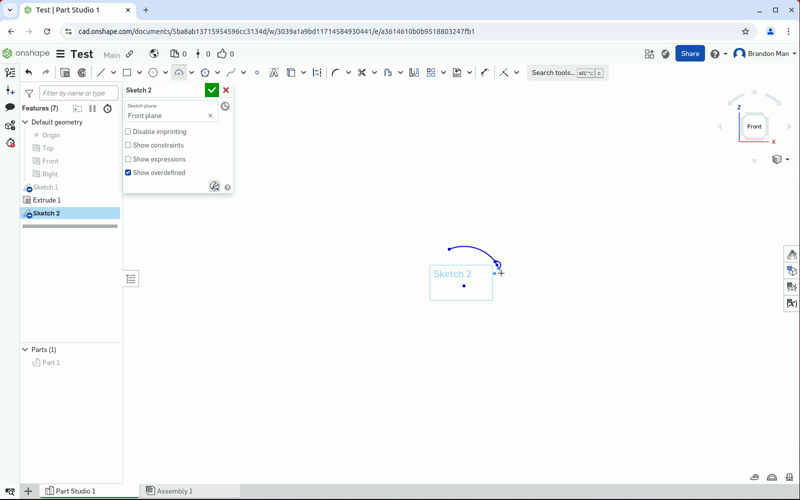
scroll(6)
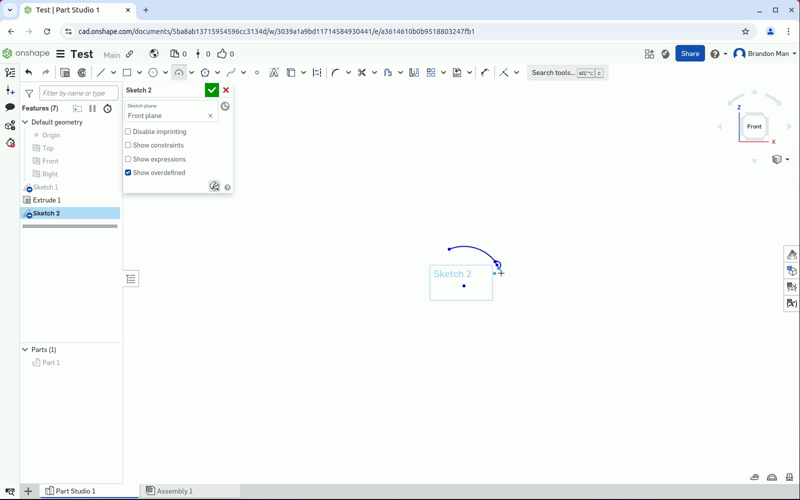
scroll(6)
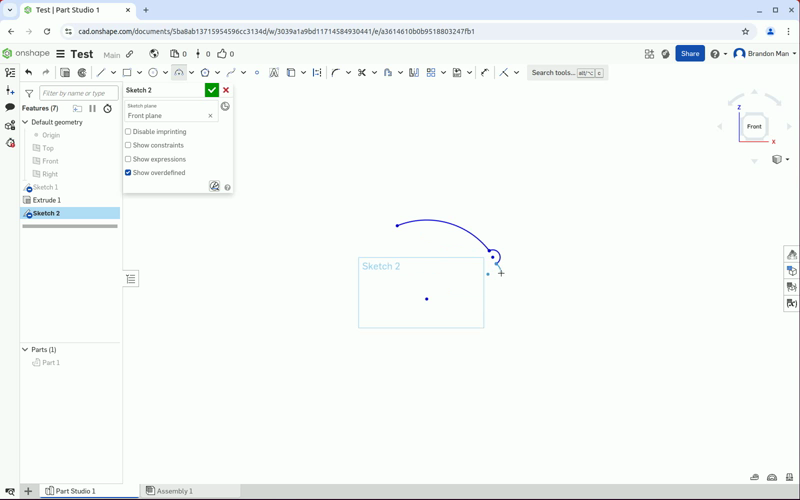
scroll(6)
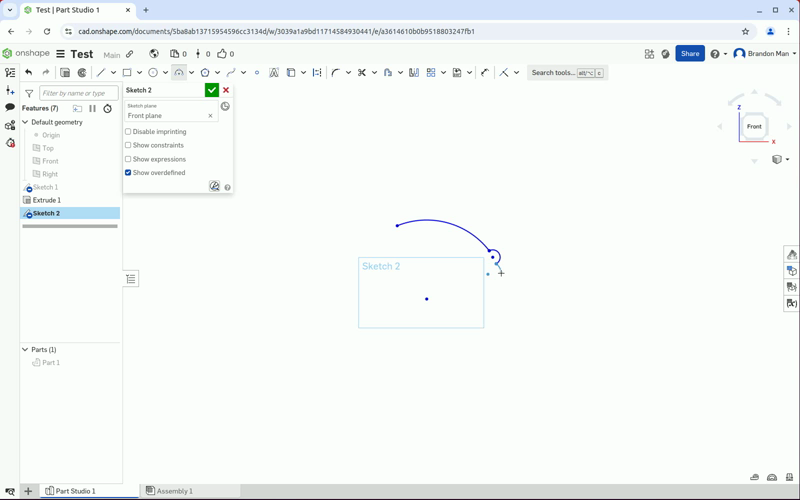
scroll(6)
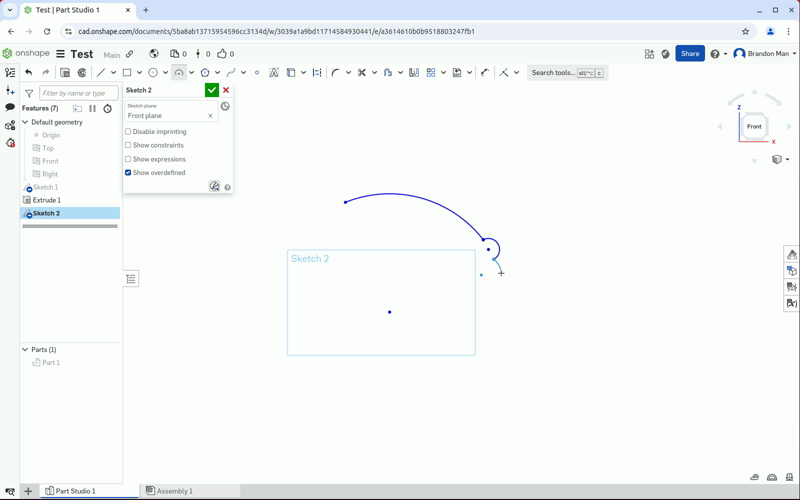
scroll(6)
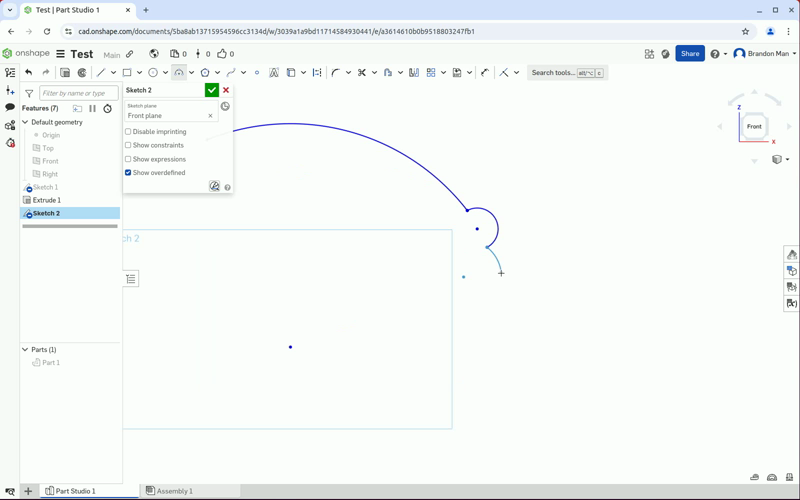
scroll(6)
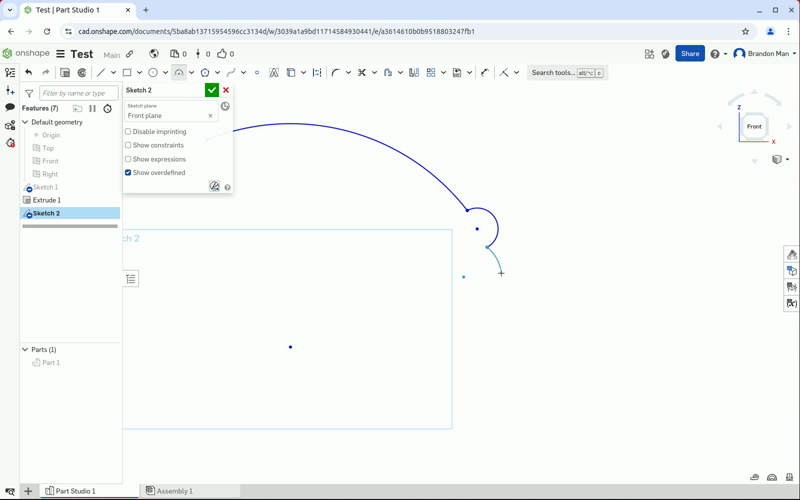
scroll(6)
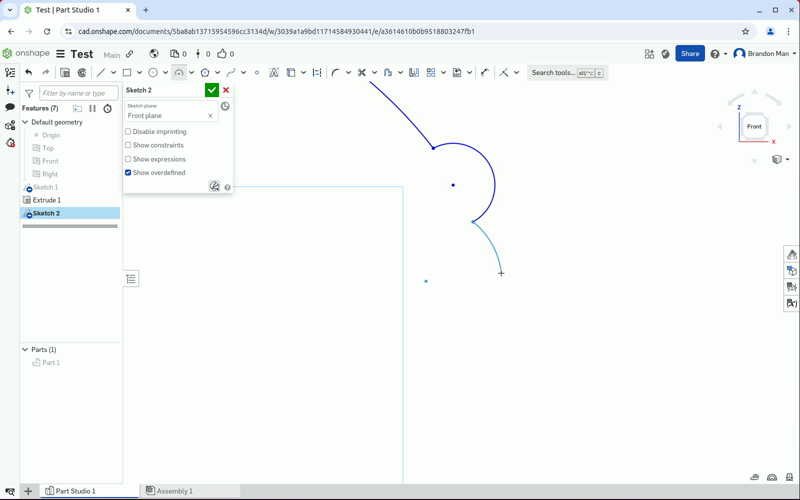
click(501, 272)
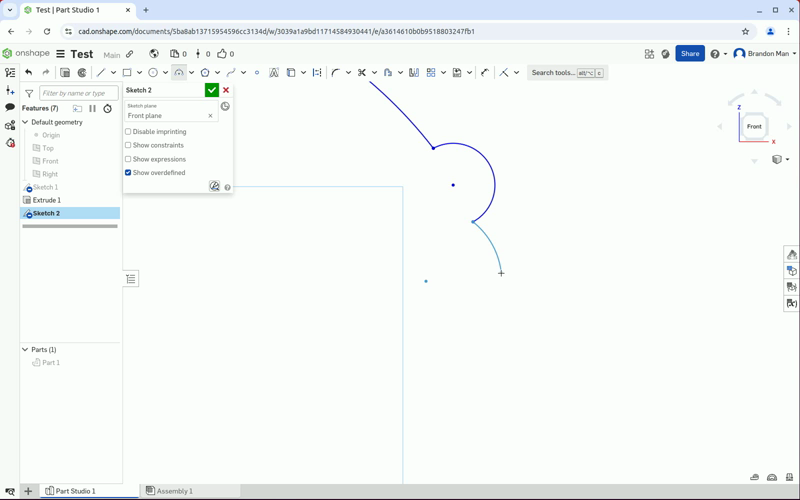
scroll(-6)
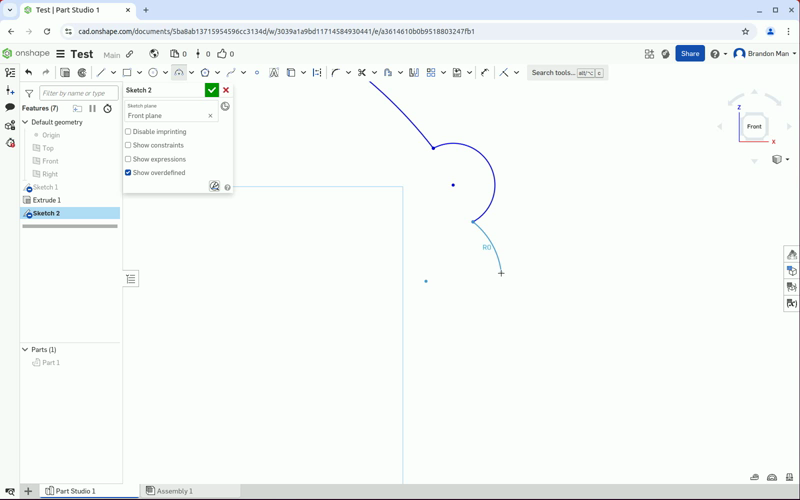
scroll(-6)
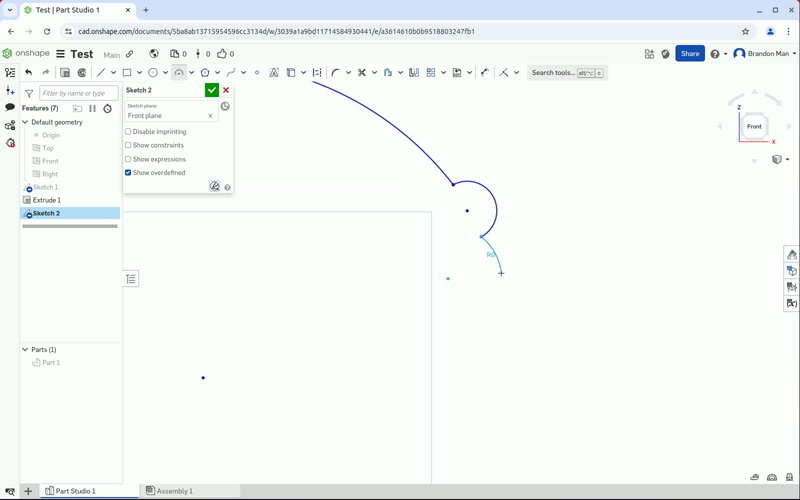
scroll(-6)
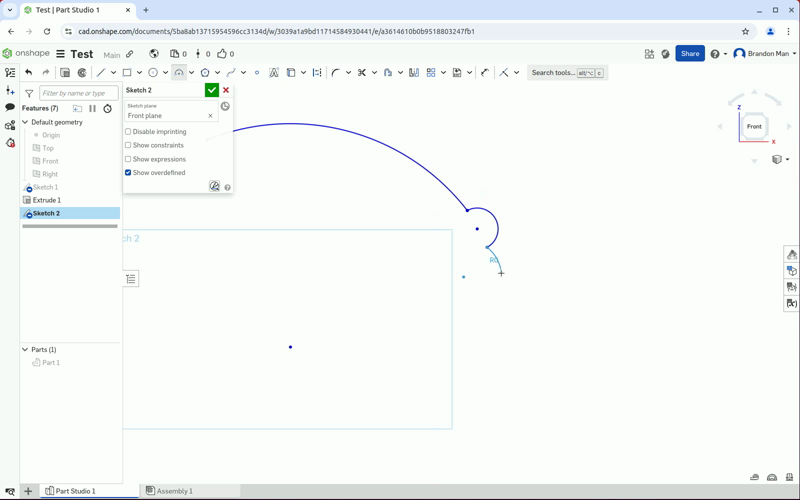
scroll(-6)
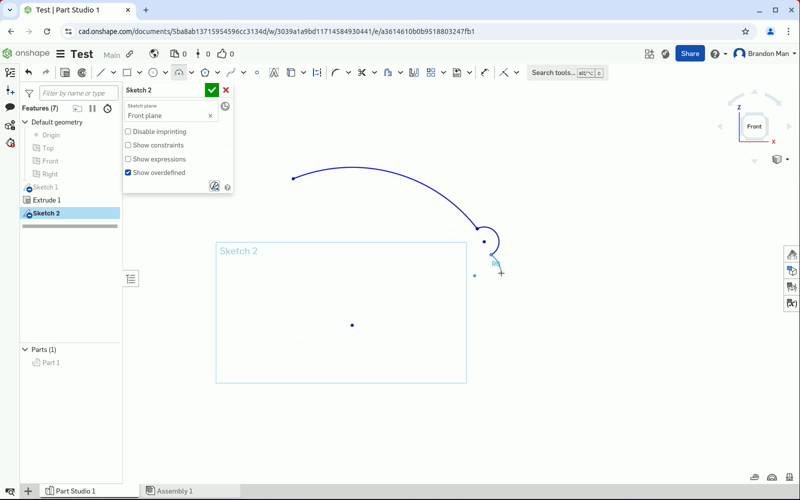
scroll(-6)
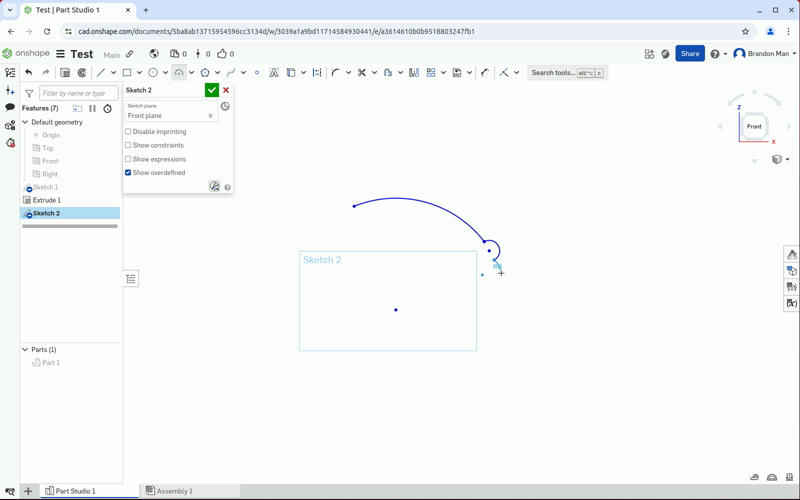
scroll(-6)
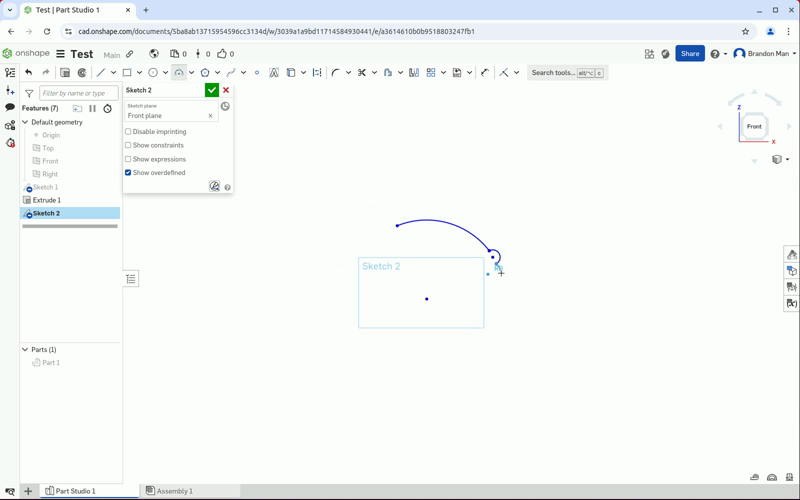
scroll(-6)
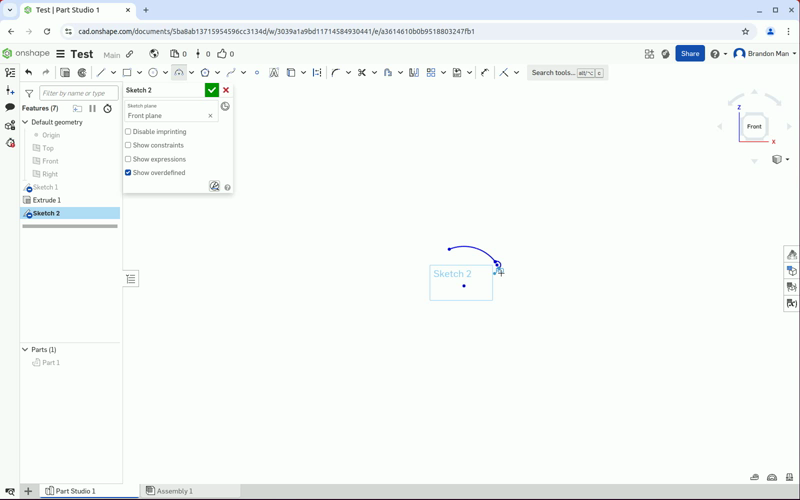
mouse_move(499, 270)
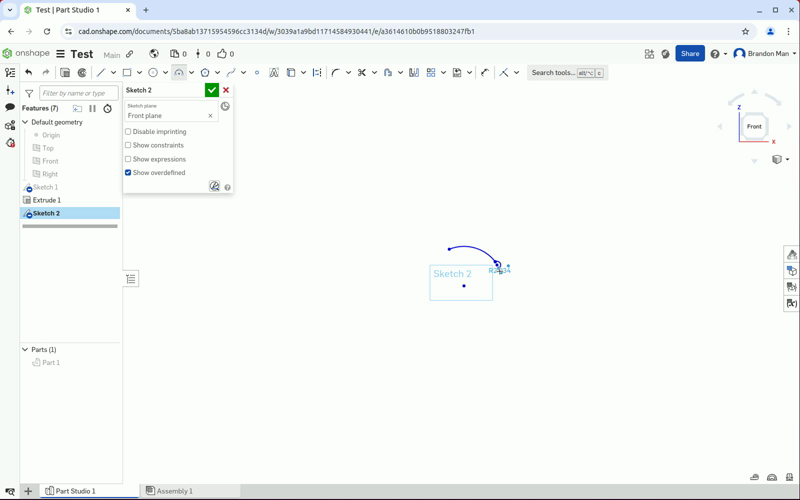
scroll(6)
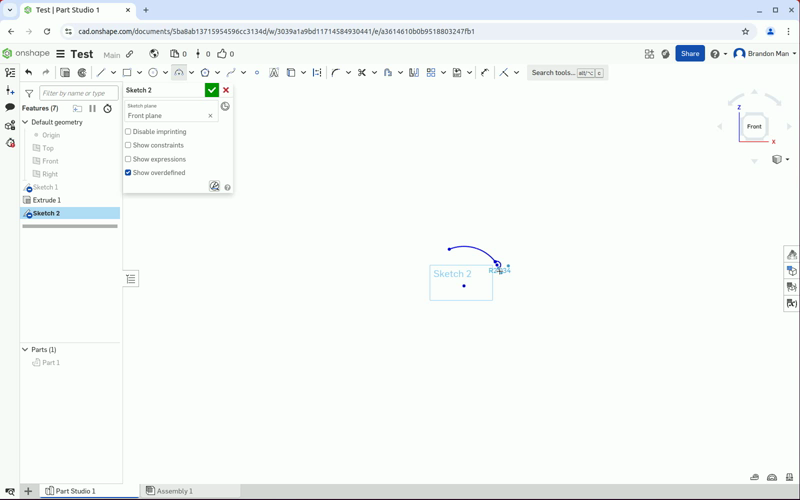
scroll(6)
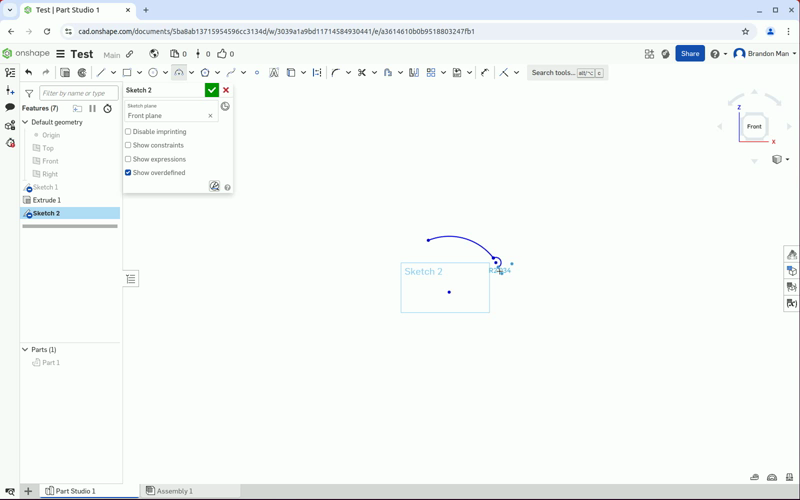
scroll(6)
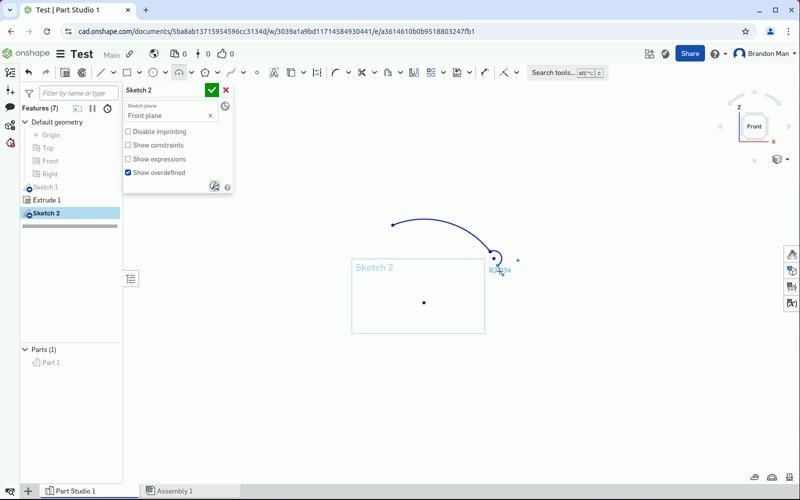
scroll(6)
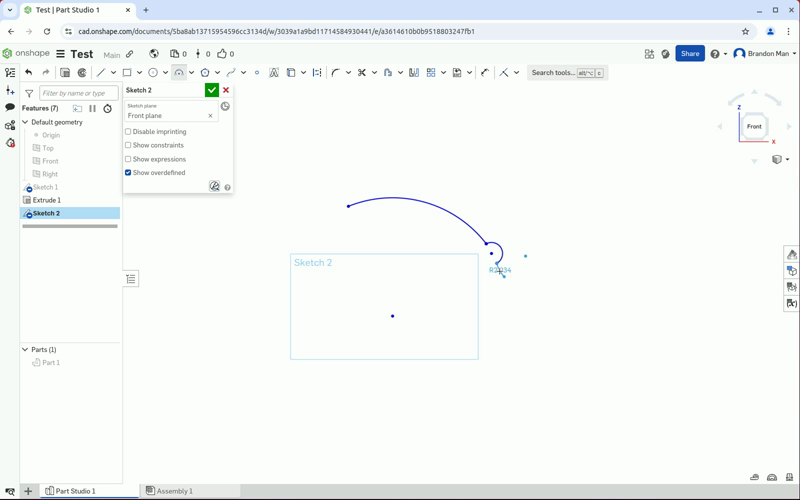
scroll(6)
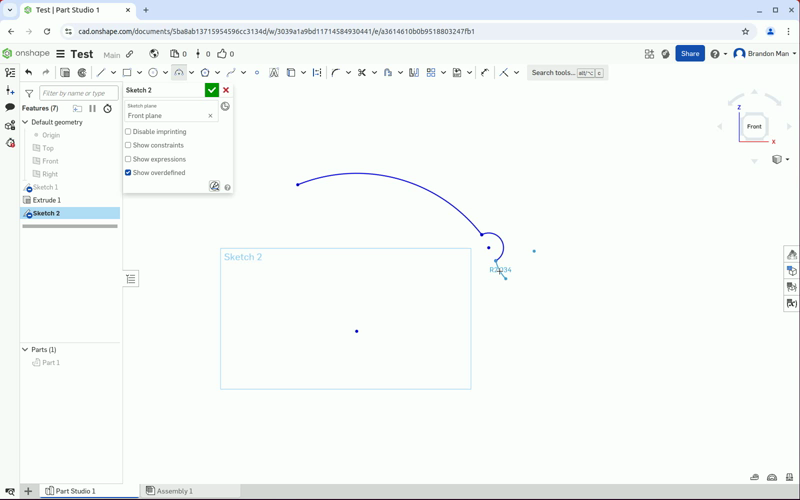
scroll(6)
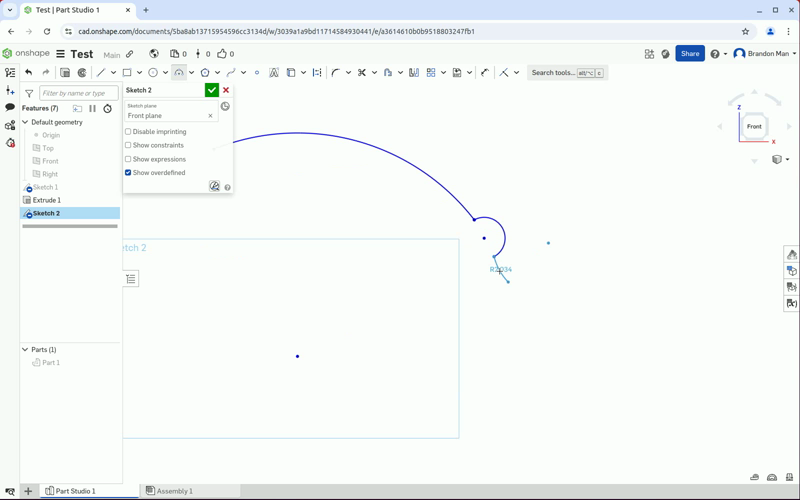
scroll(6)
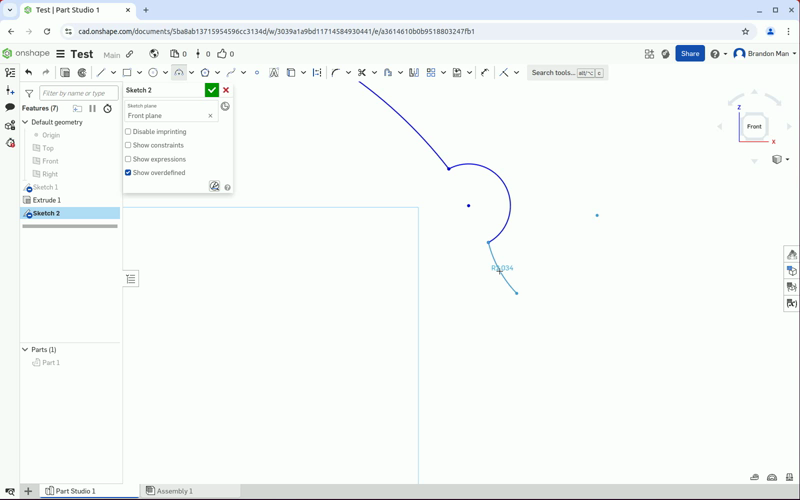
click(499, 270)
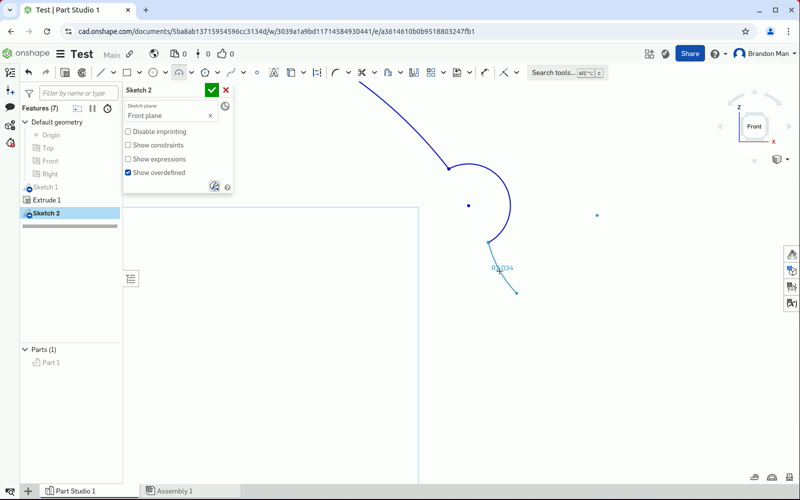
scroll(-6)
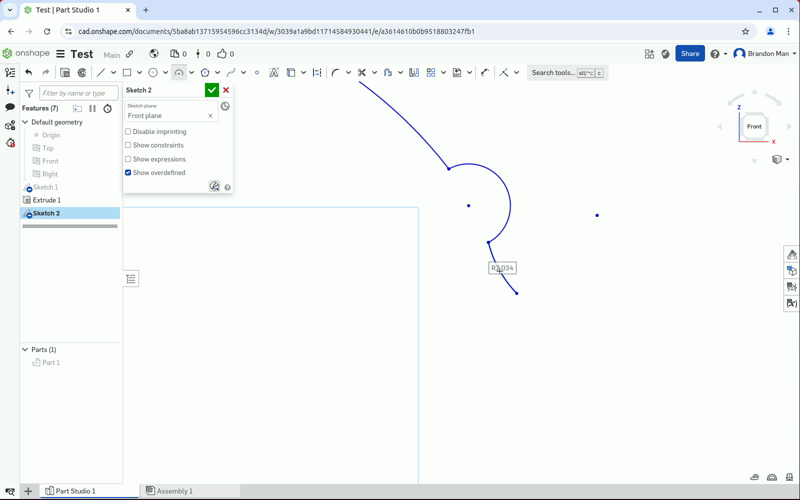
scroll(-6)
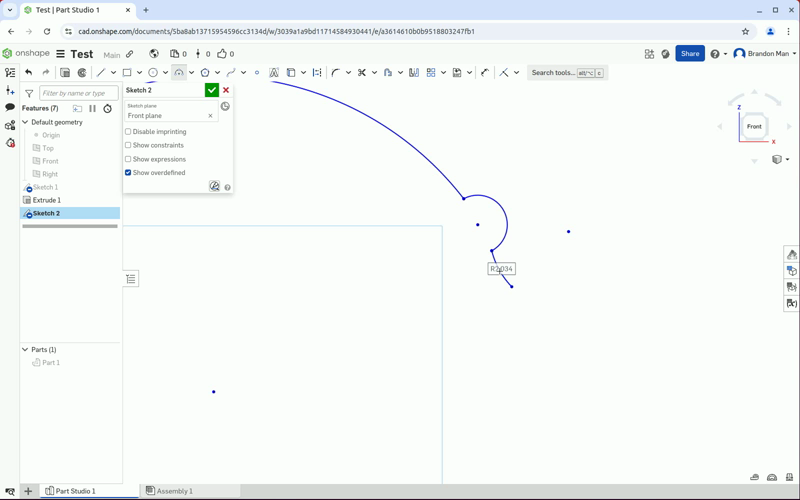
scroll(-6)
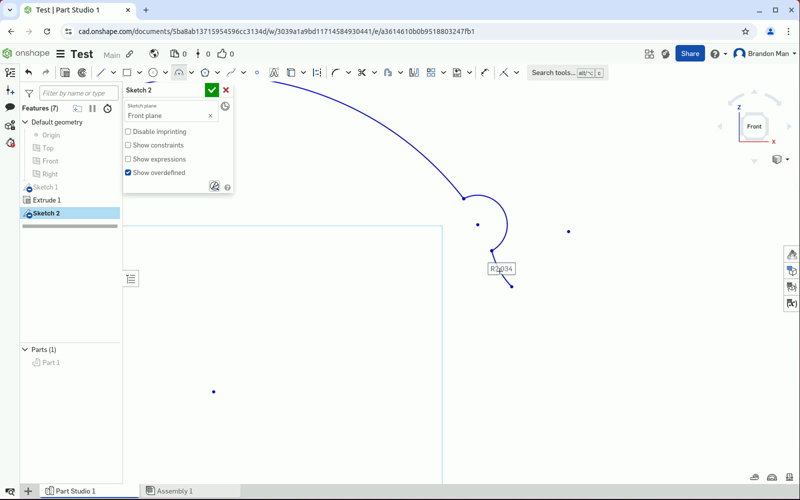
scroll(-6)
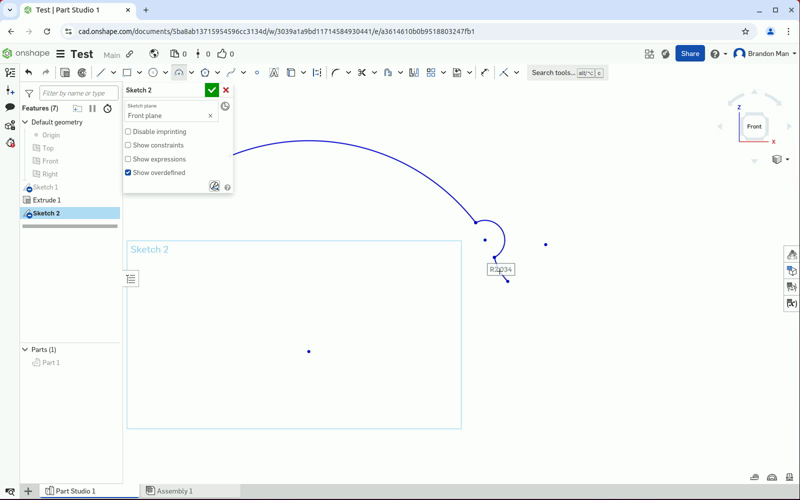
scroll(-6)
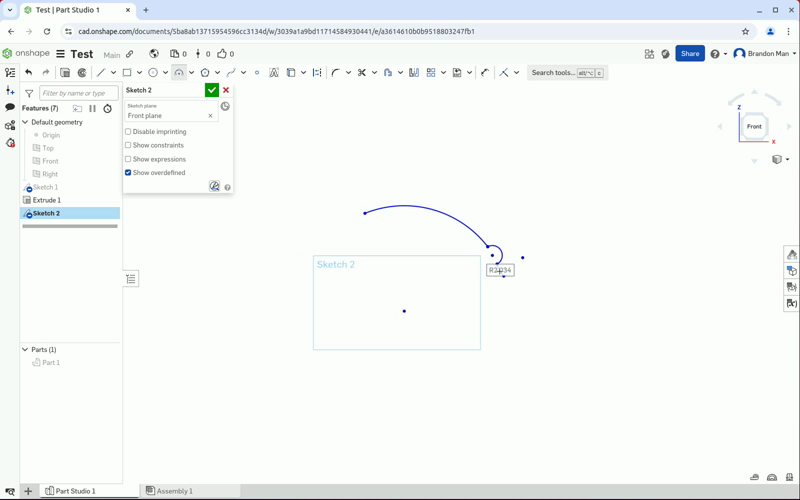
scroll(-6)
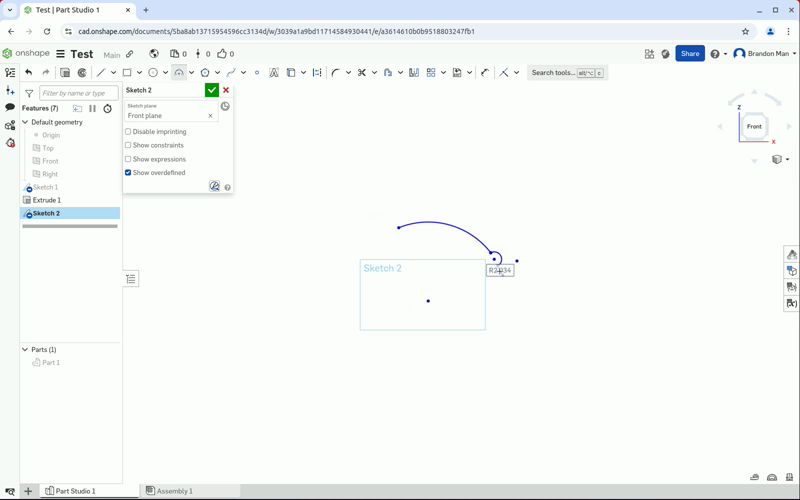
scroll(-6)
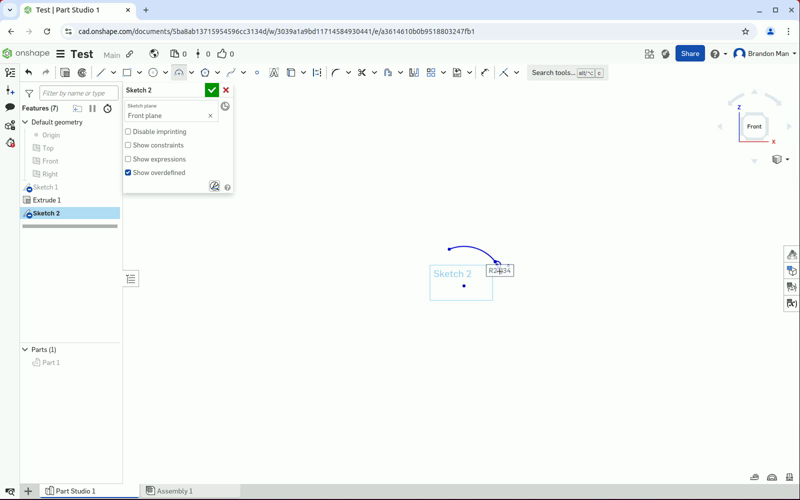
key_up(shift)
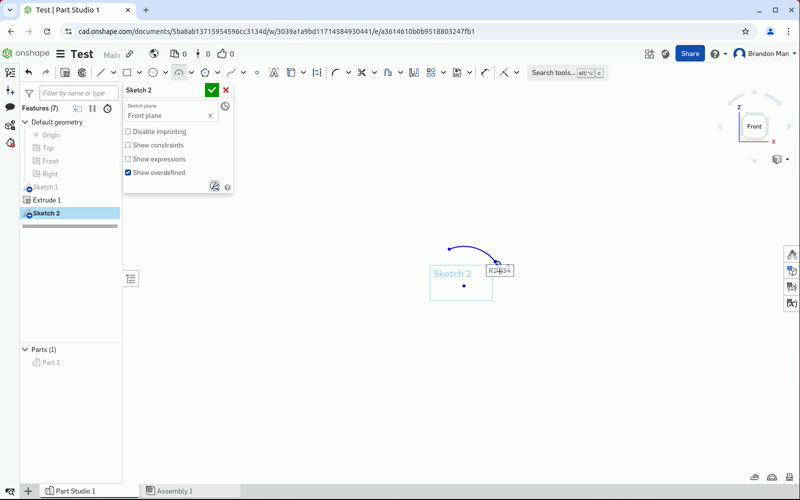
mouse_move(501, 272)
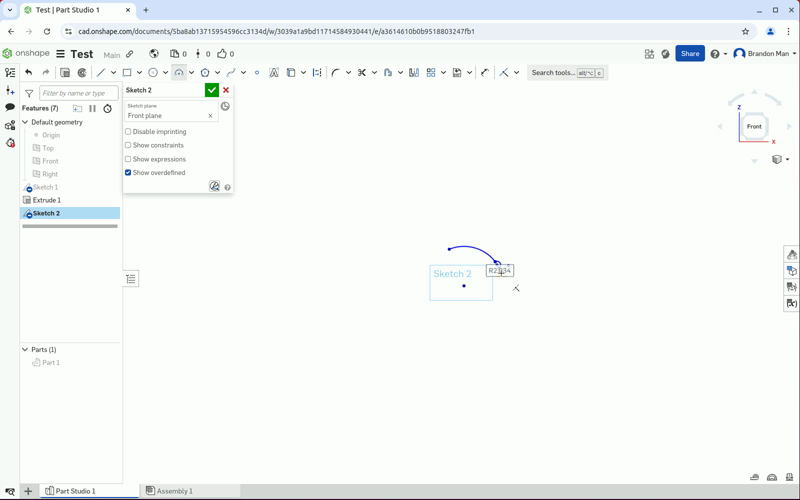
scroll(6)
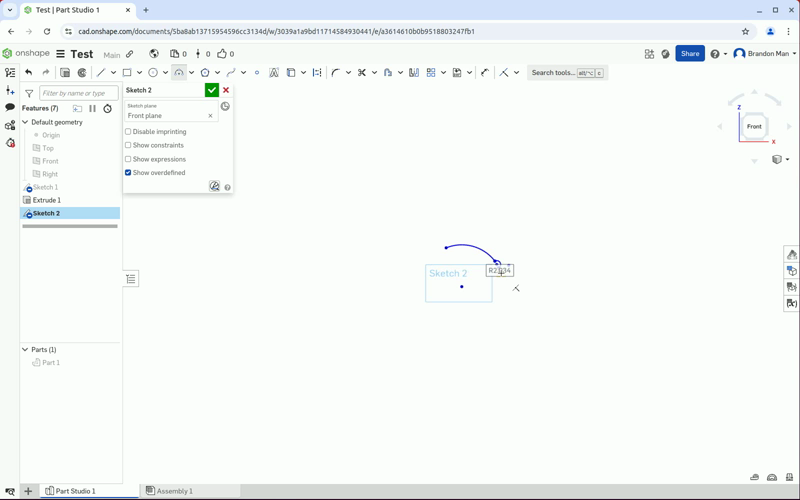
scroll(6)
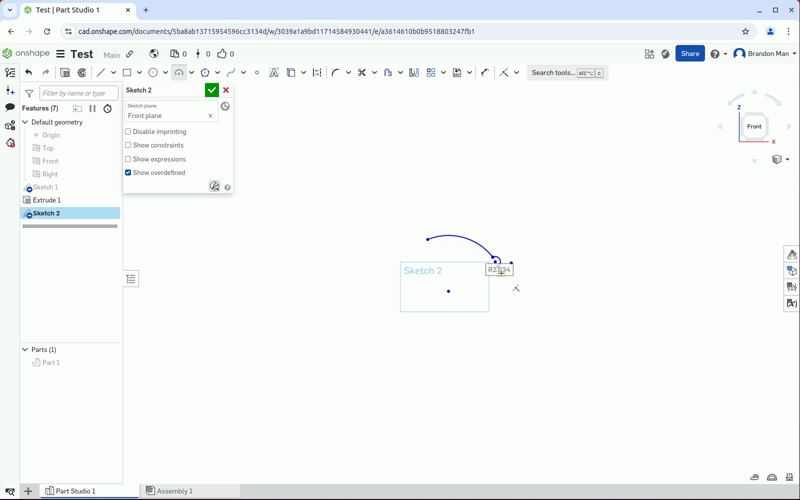
scroll(6)
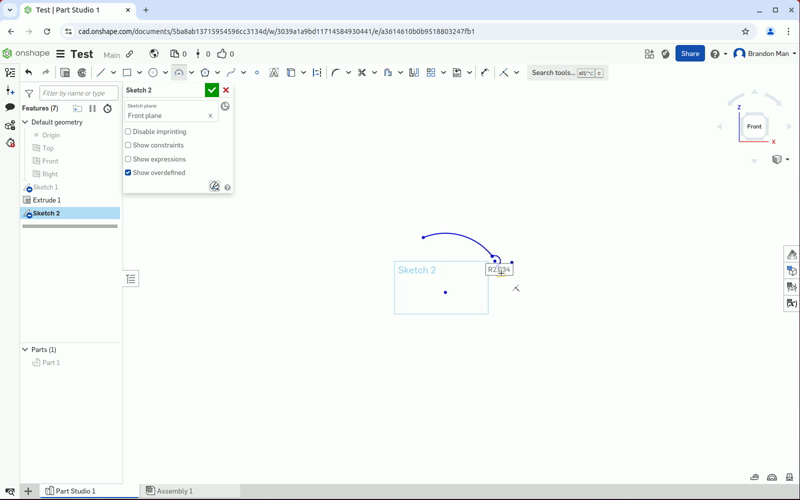
scroll(6)
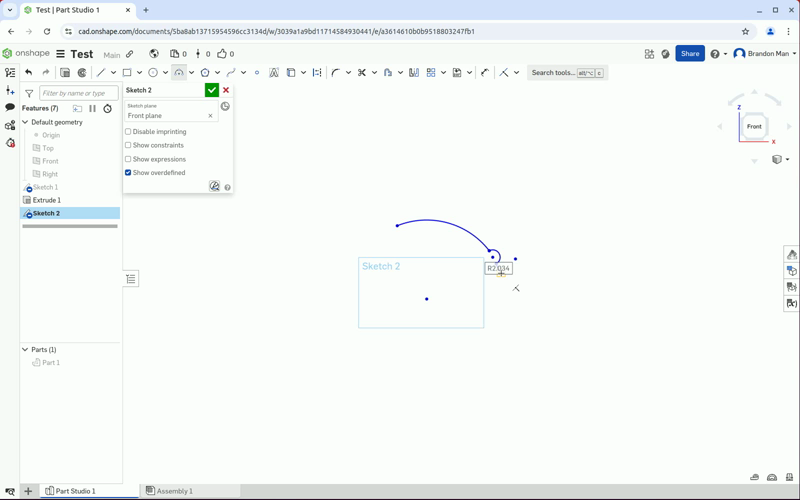
scroll(6)
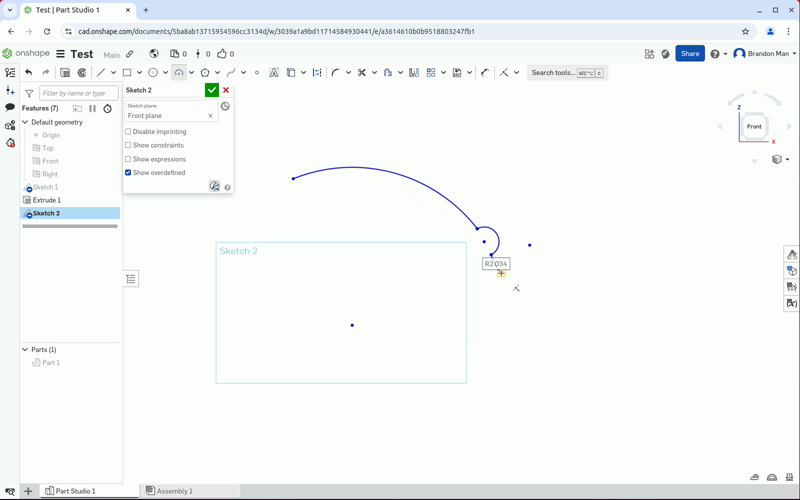
scroll(6)
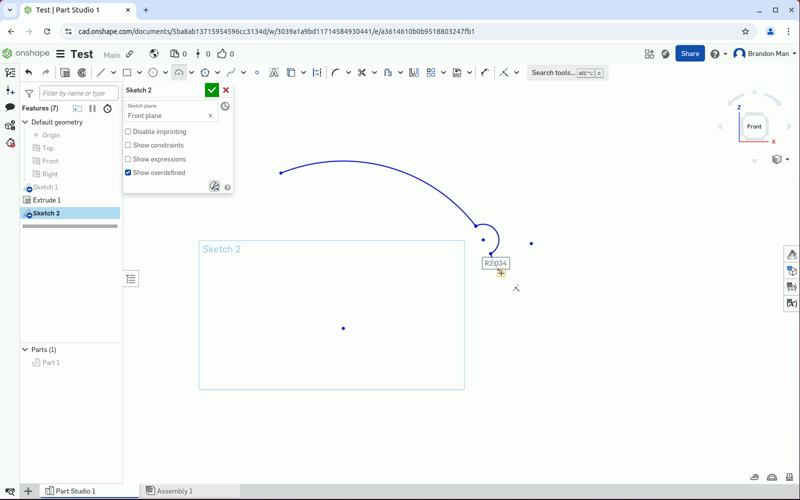
scroll(6)
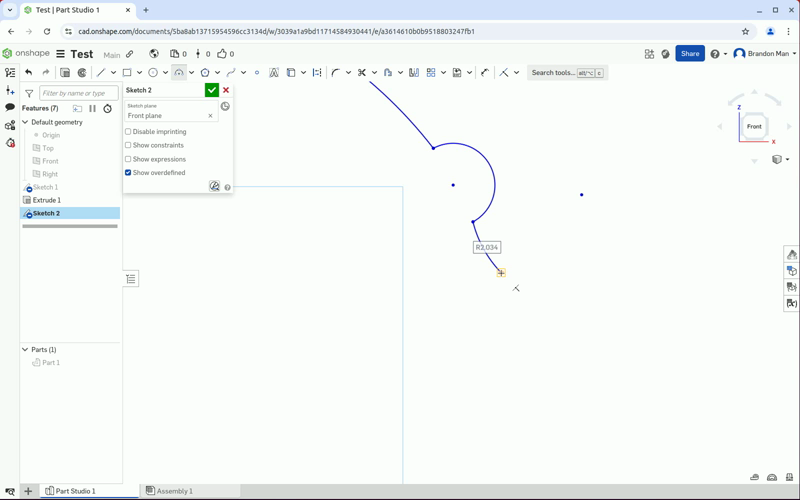
click(501, 272)
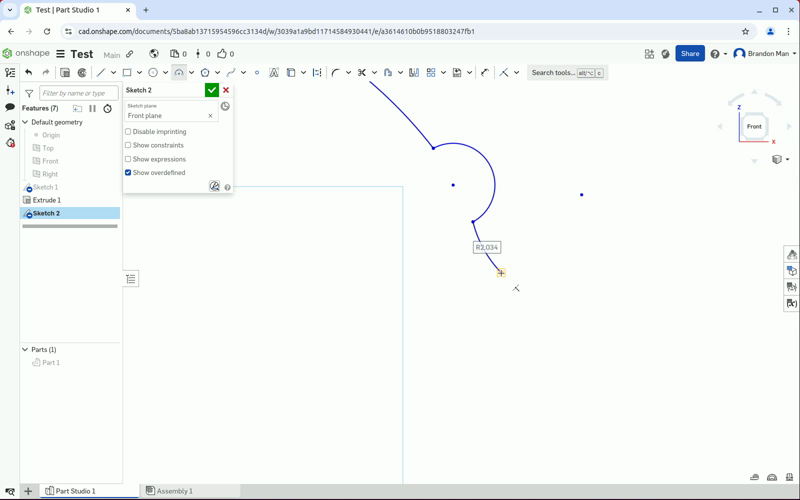
scroll(-6)
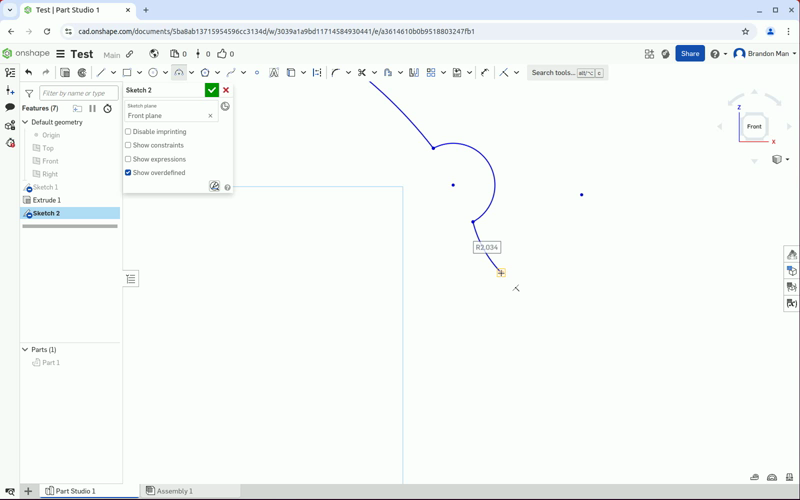
scroll(-6)
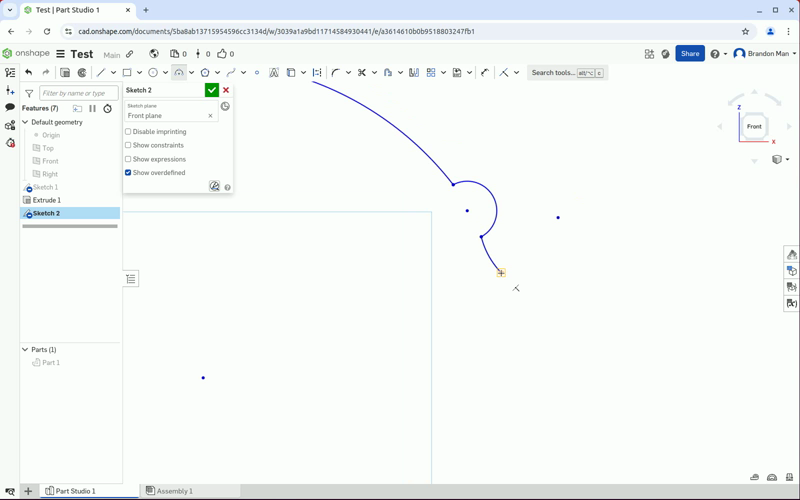
scroll(-6)
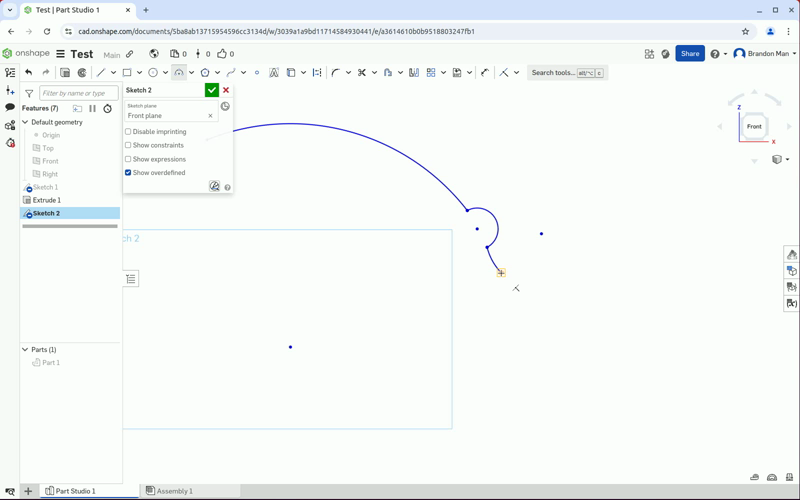
scroll(-6)
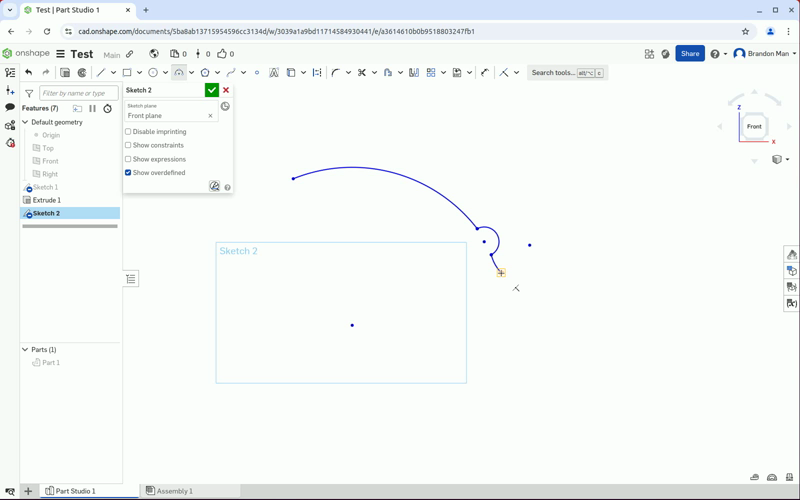
scroll(-6)
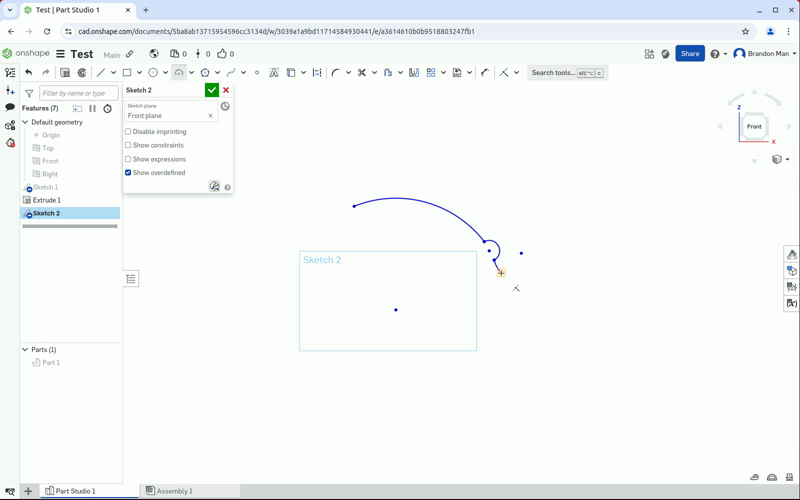
scroll(-6)
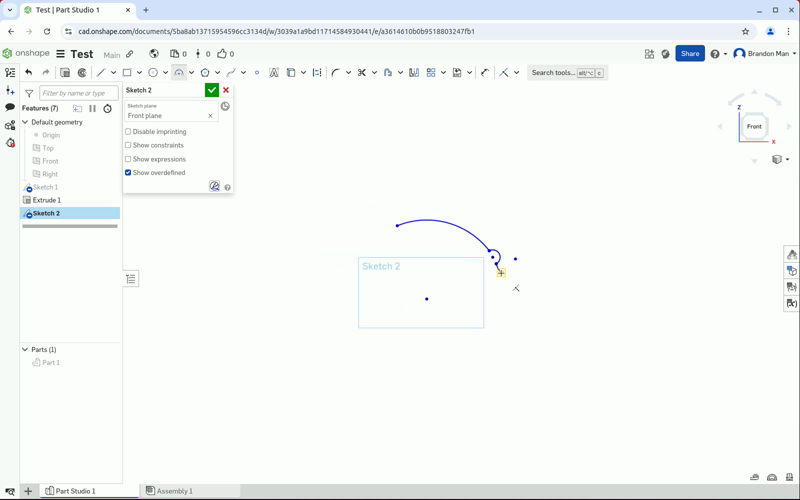
scroll(-6)
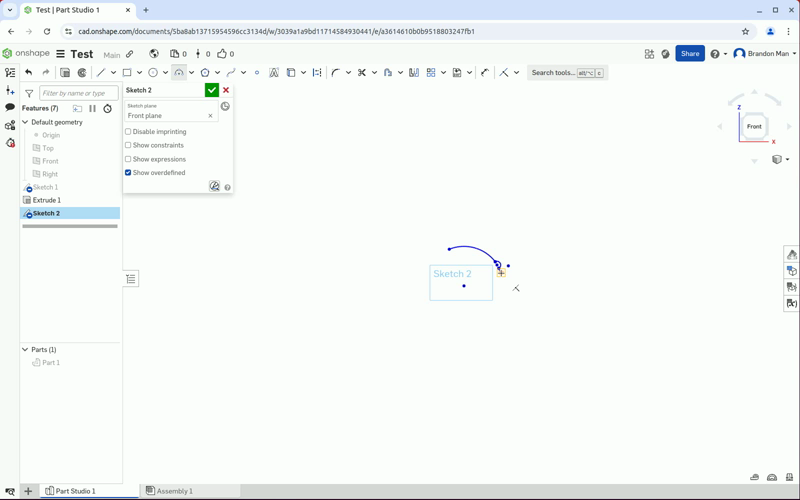
mouse_move(449, 249)
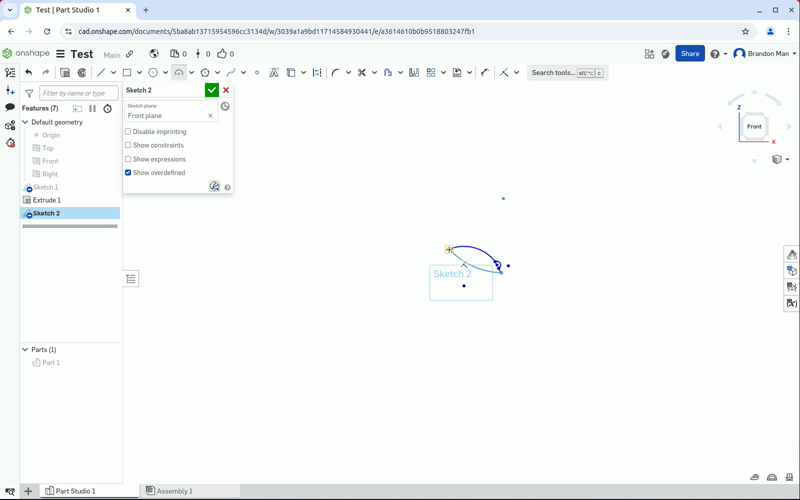
click(449, 249)
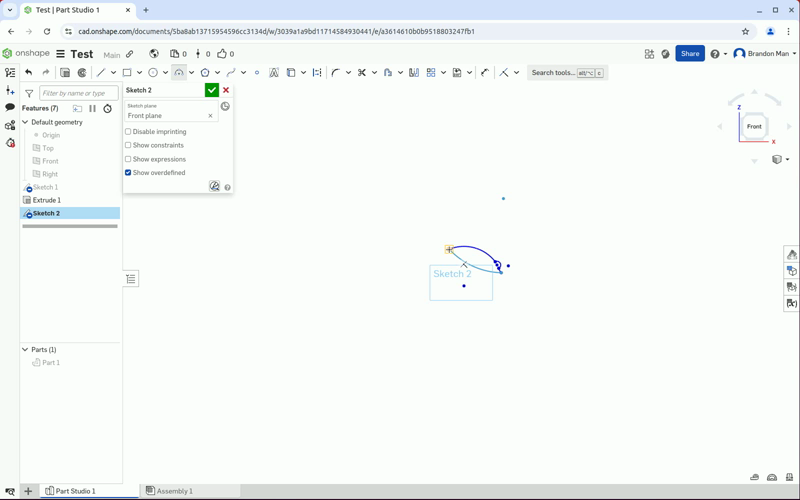
key_down(shift)
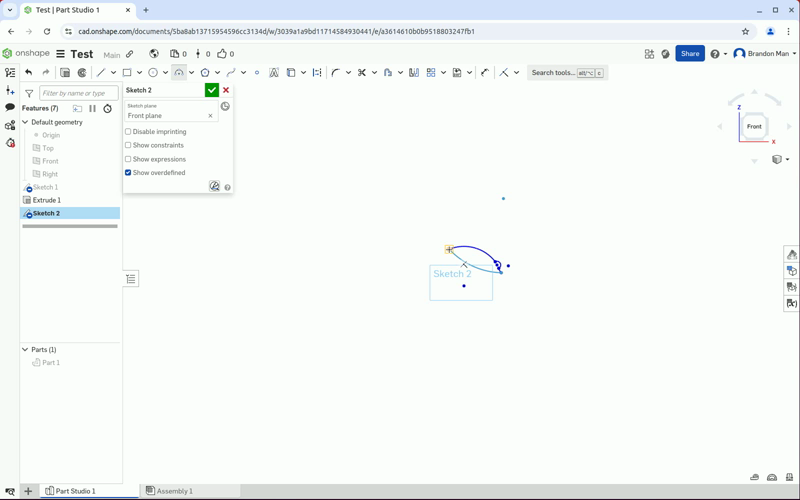
mouse_move(492, 222)
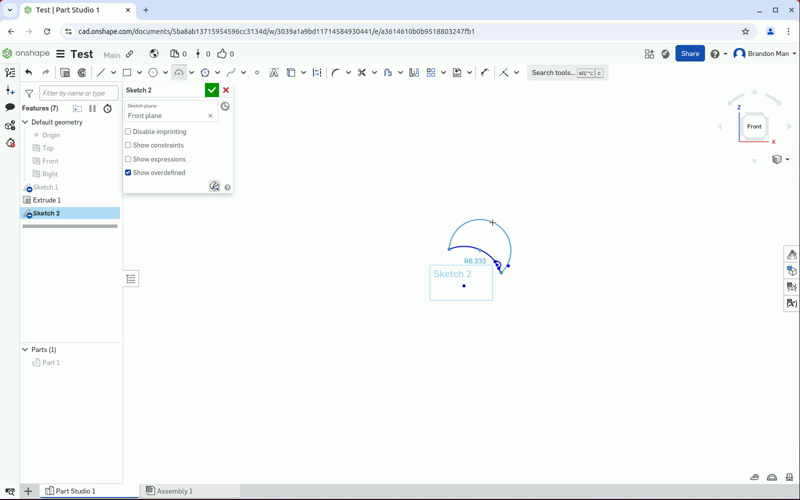
click(492, 222)
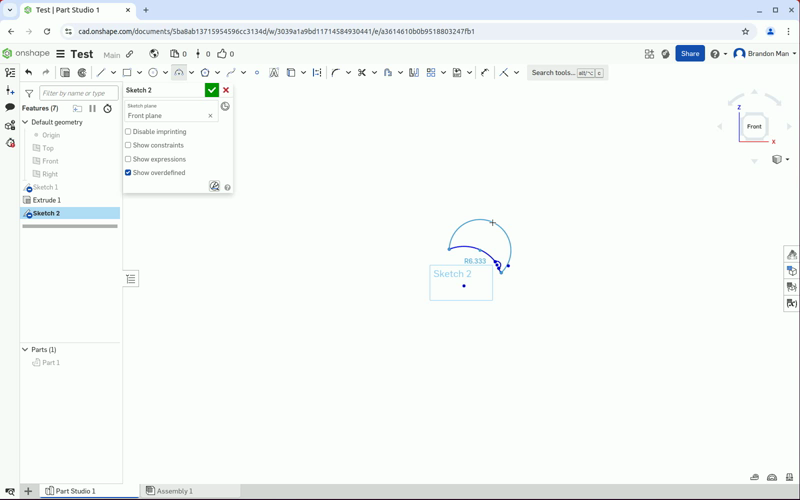
key_up(shift)
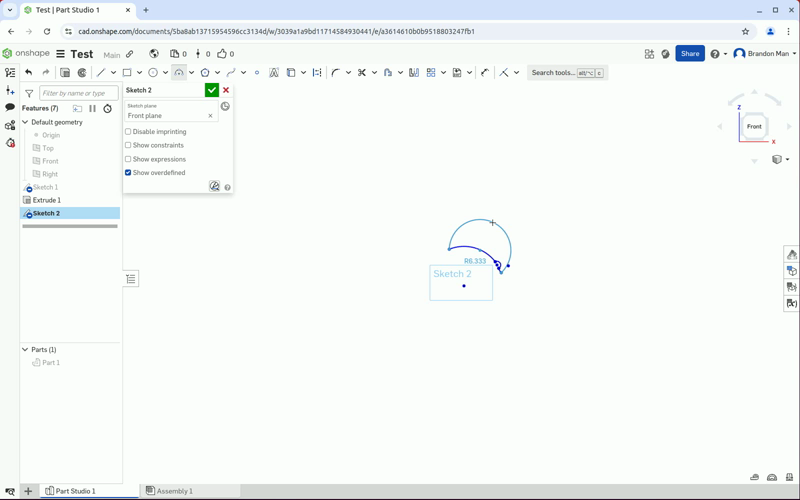
key(esc)
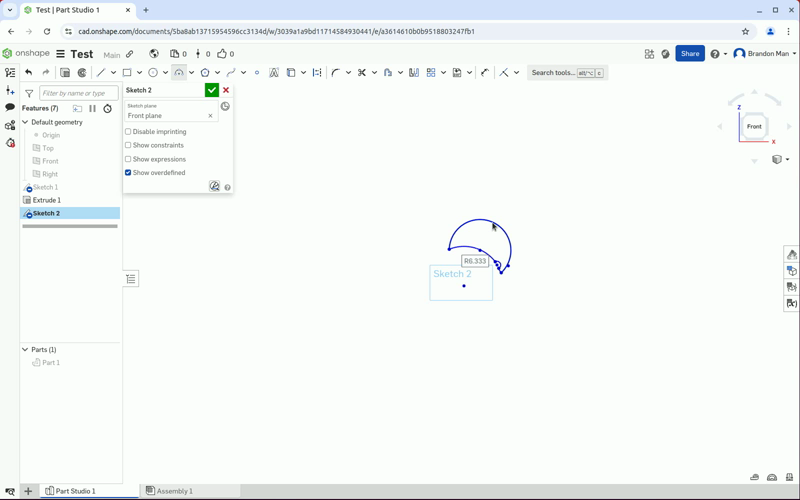
mouse_move(501, 241)
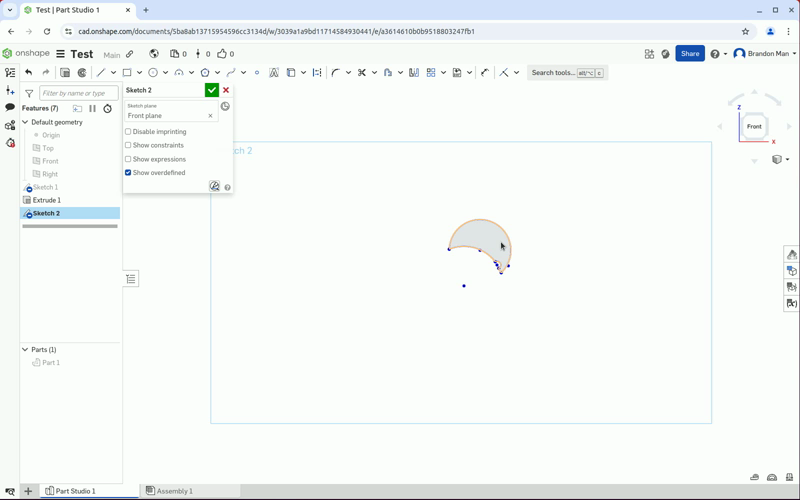
click(501, 241)
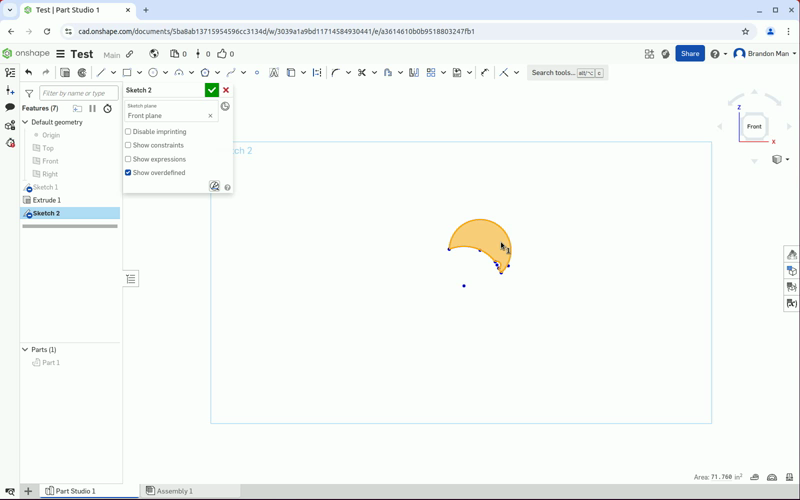
mouse_move(73, 352)
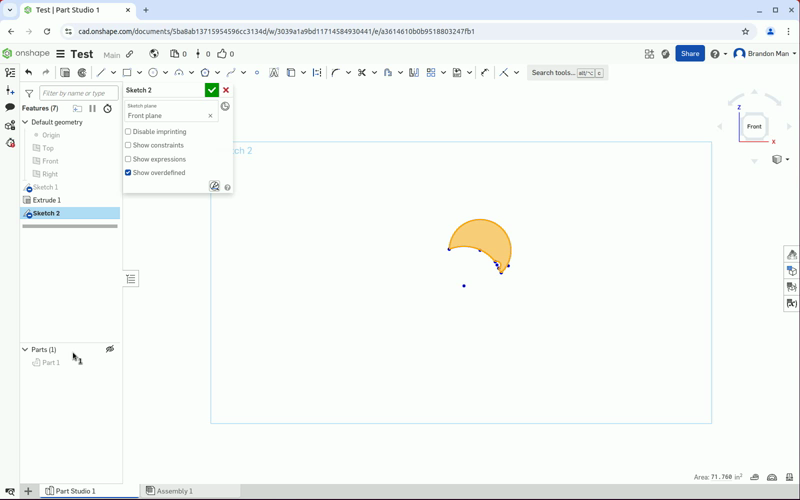
key(shift+y)
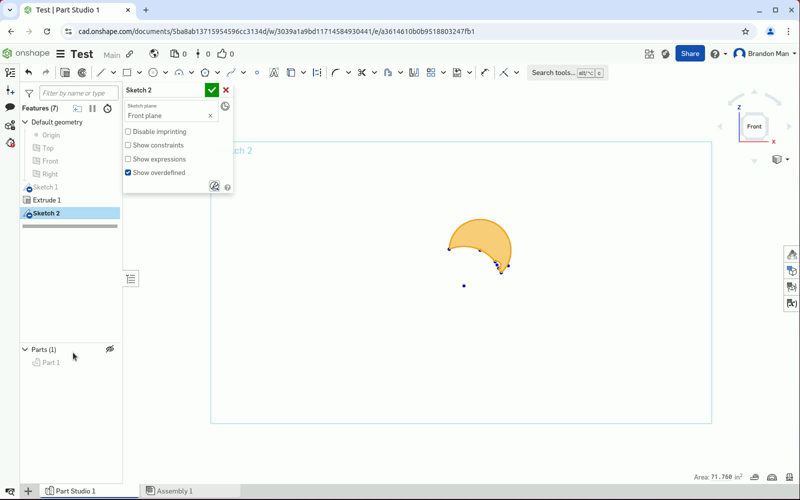
key(shift+e)
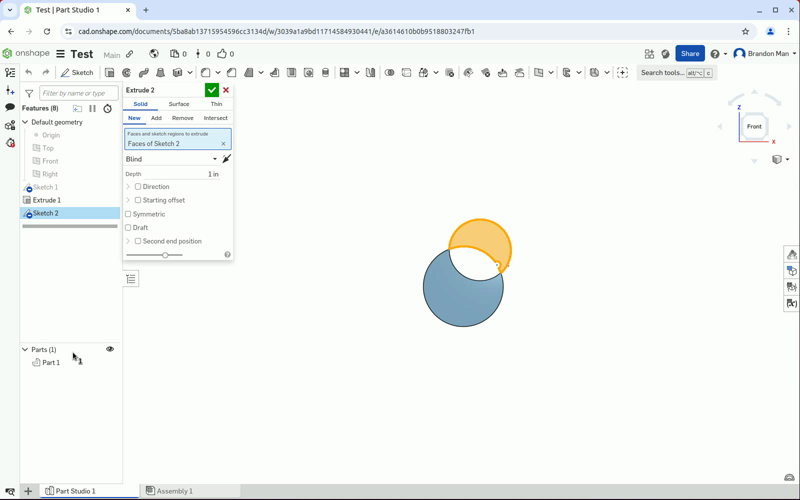
mouse_move(143, 106)
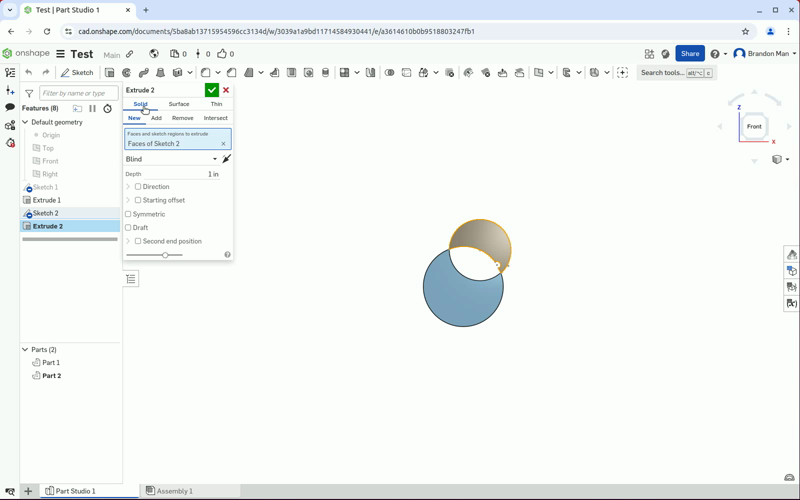
click(143, 106)
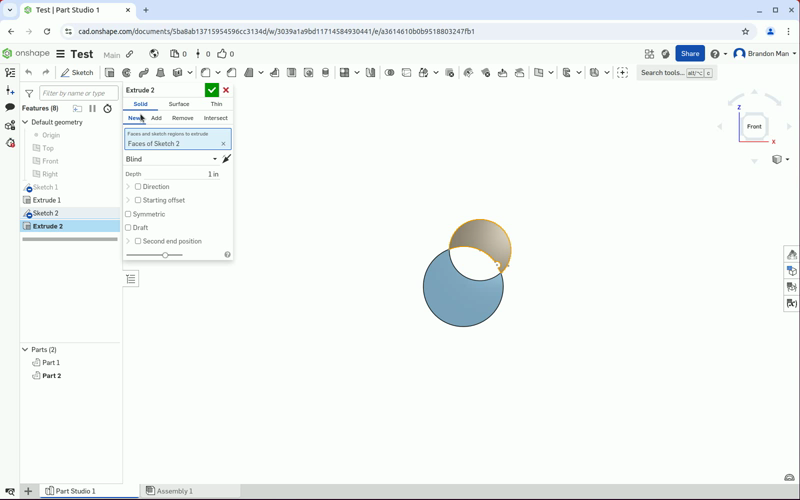
mouse_move(137, 120)
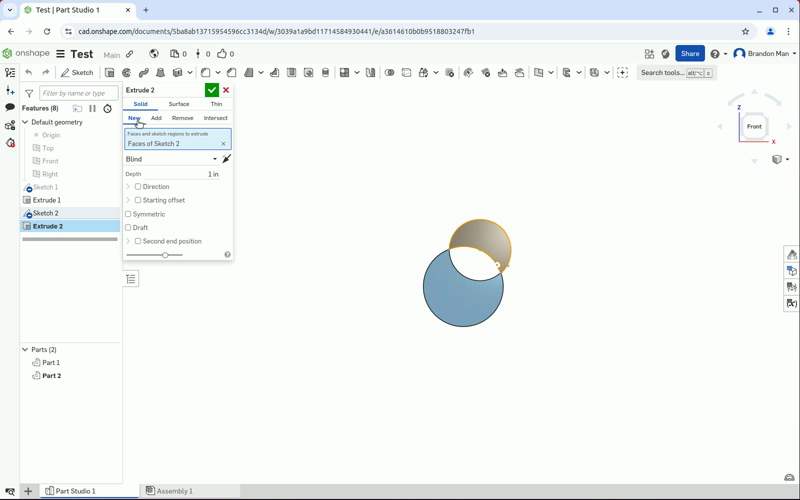
click(137, 120)
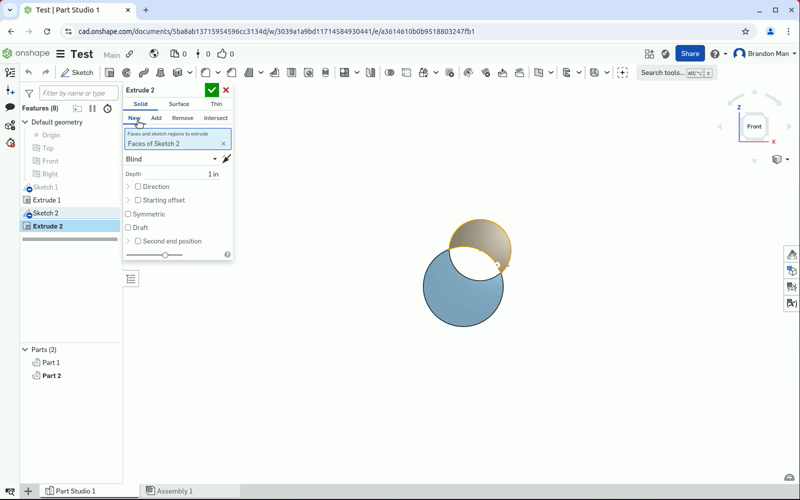
key(tab, 4)
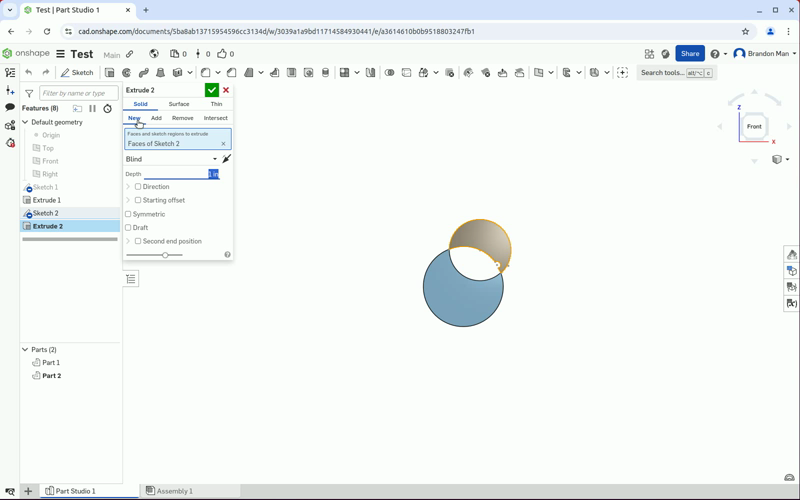
text(2.407)
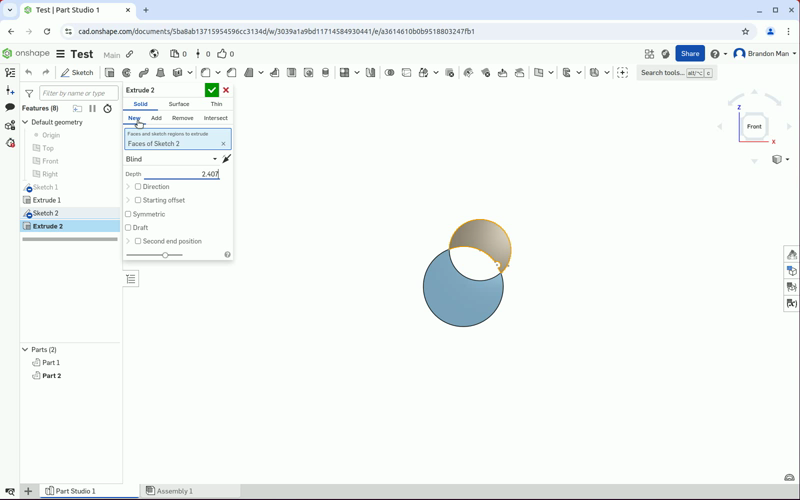
key(enter)
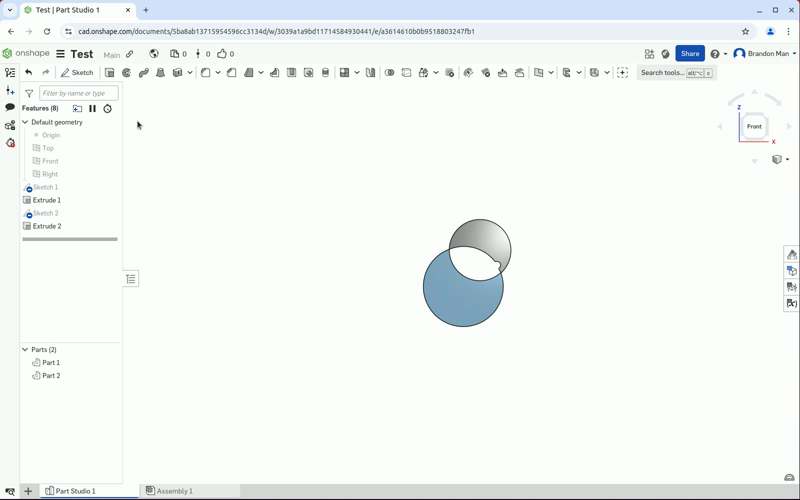
key(shift+h)
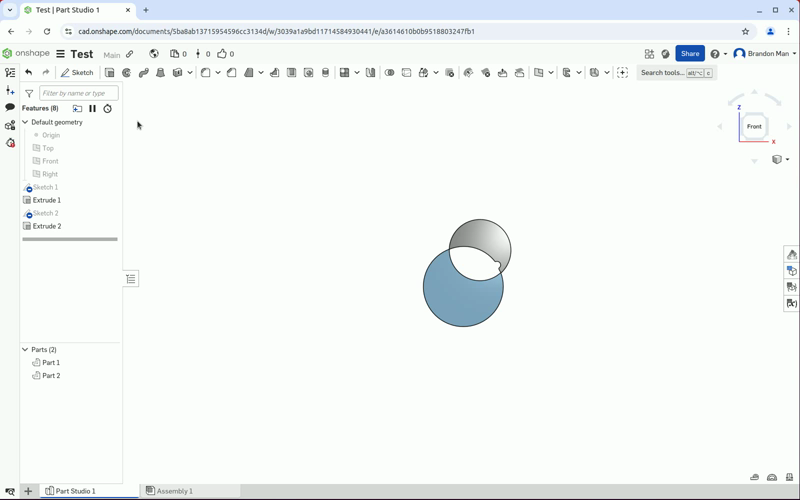
key(shift+h)
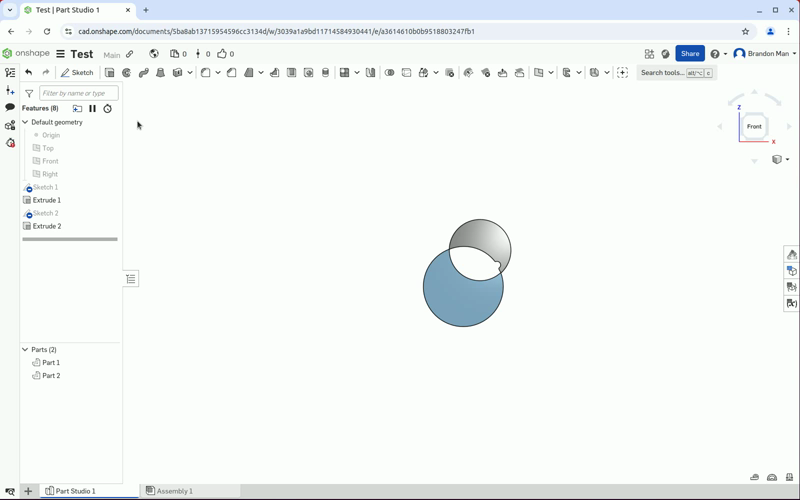
mouse_move(73, 189)
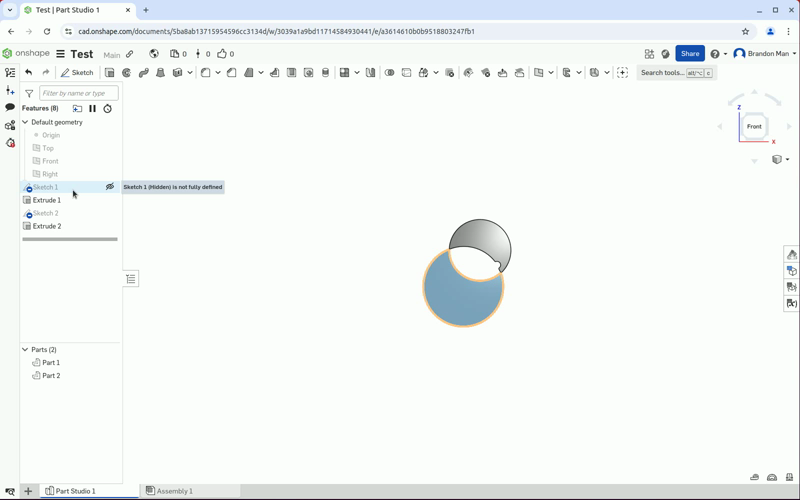
click(73, 189)
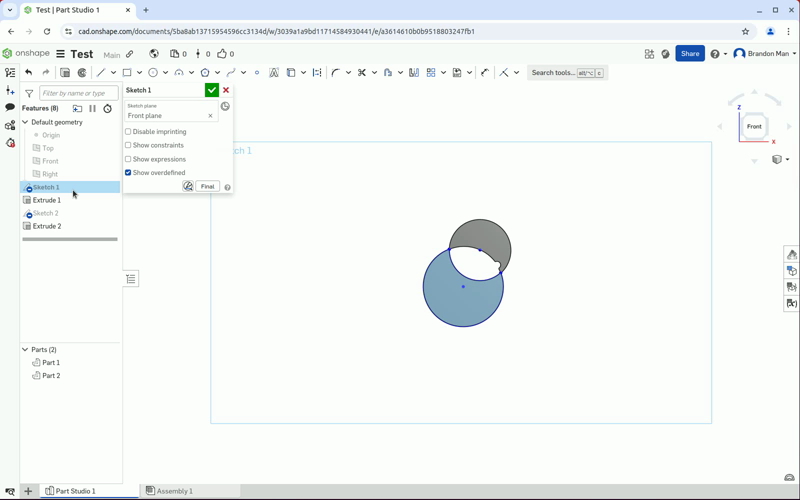
mouse_move(229, 92)
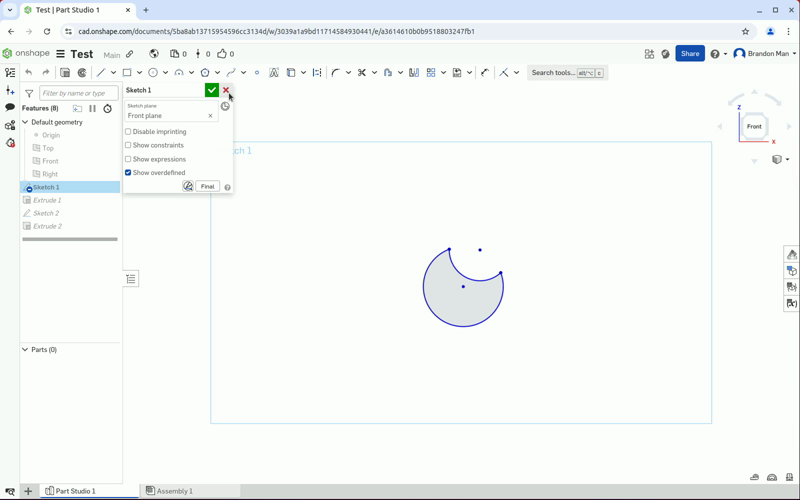
click(229, 92)
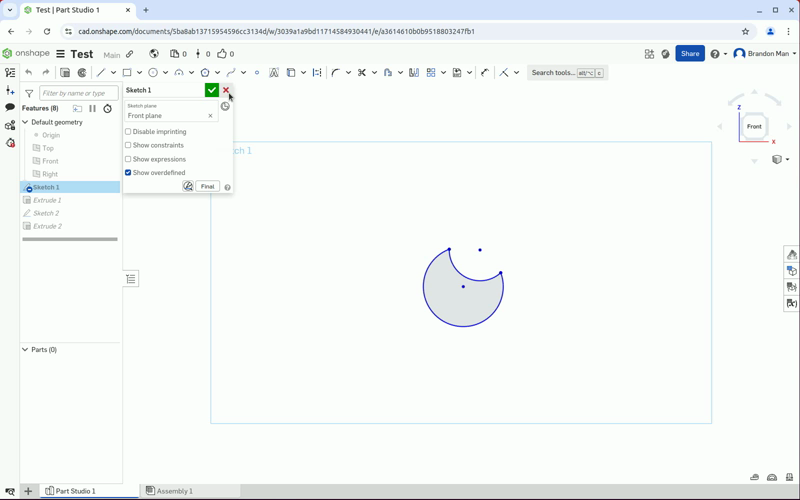
key(shift+s)
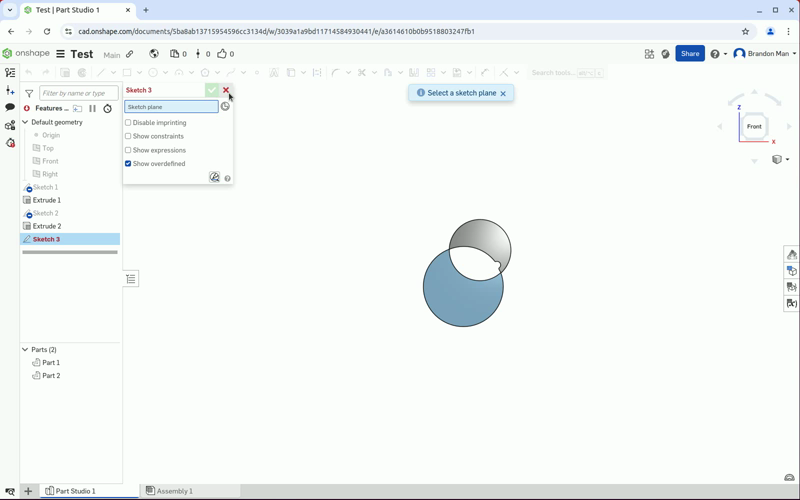
mouse_move(73, 163)
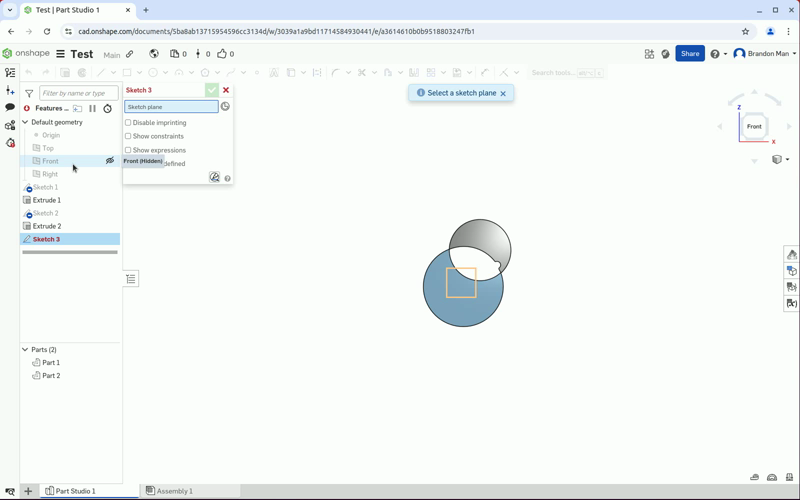
click(73, 163)
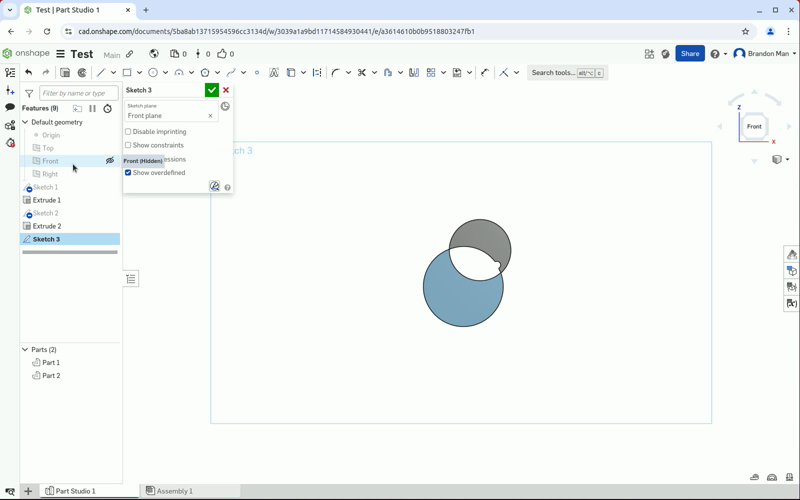
mouse_move(73, 352)
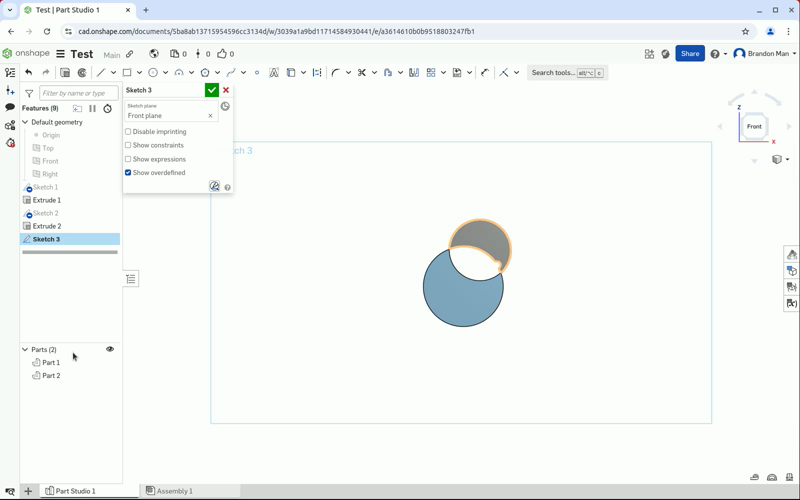
key(y)
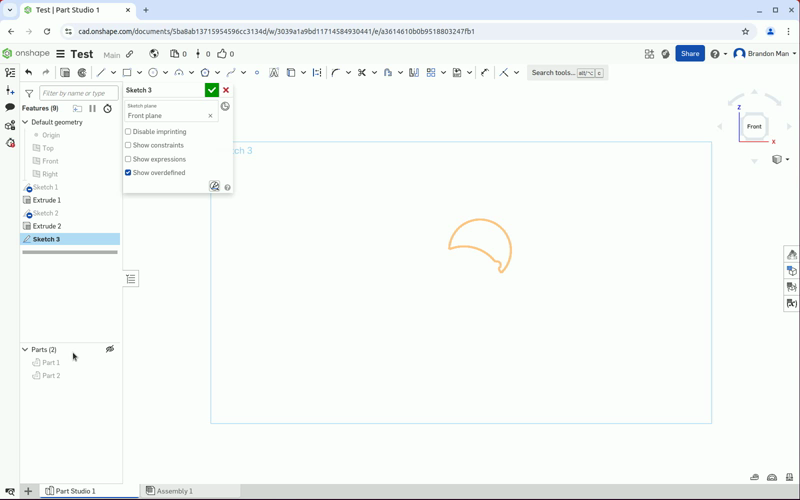
key(a)
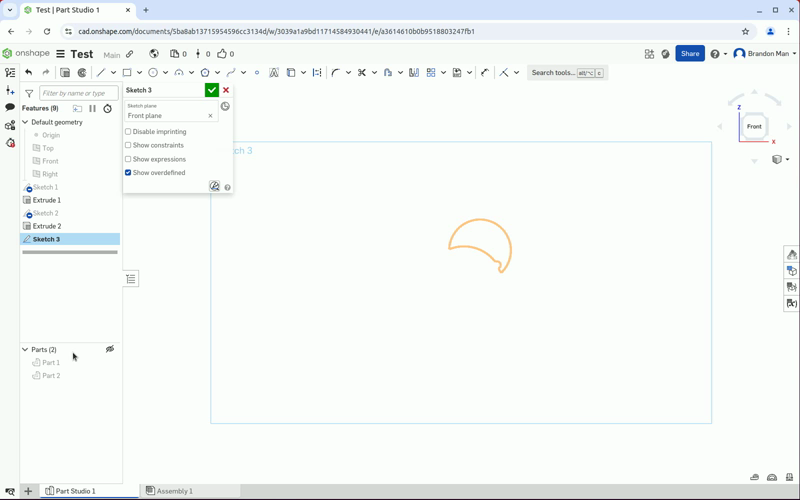
key_down(shift)
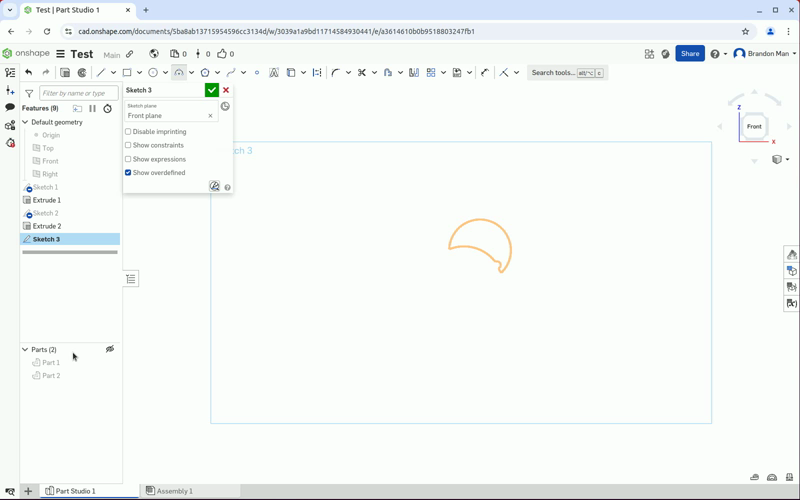
mouse_move(449, 249)
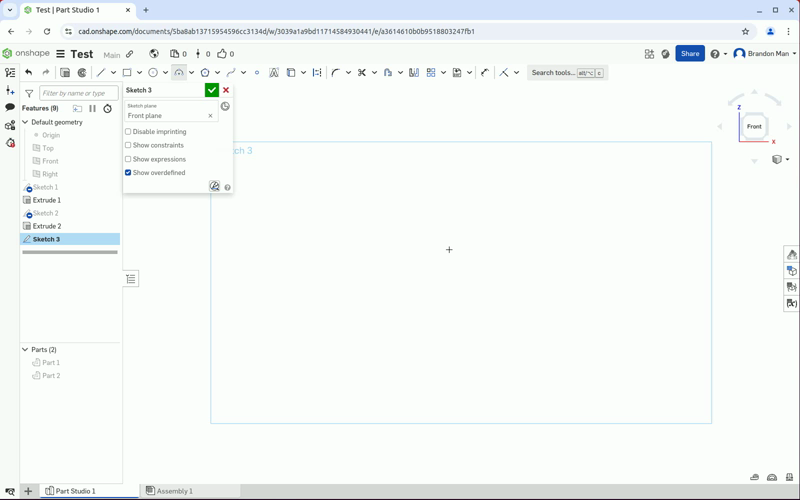
click(449, 249)
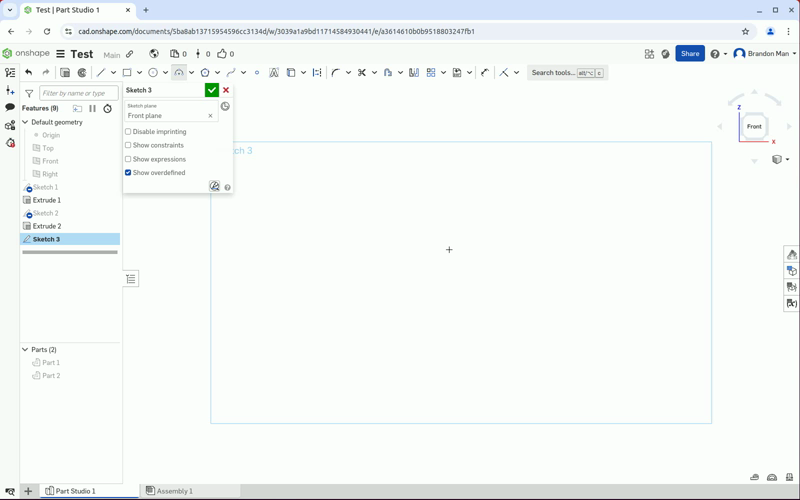
key_up(shift)
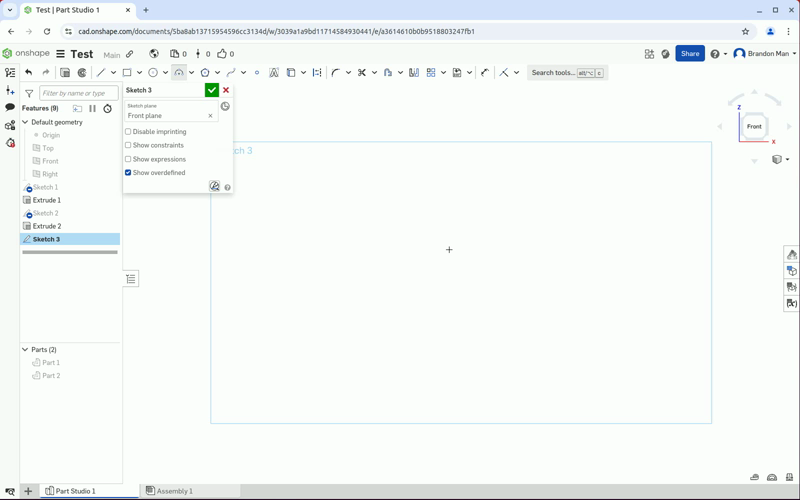
key_down(shift)
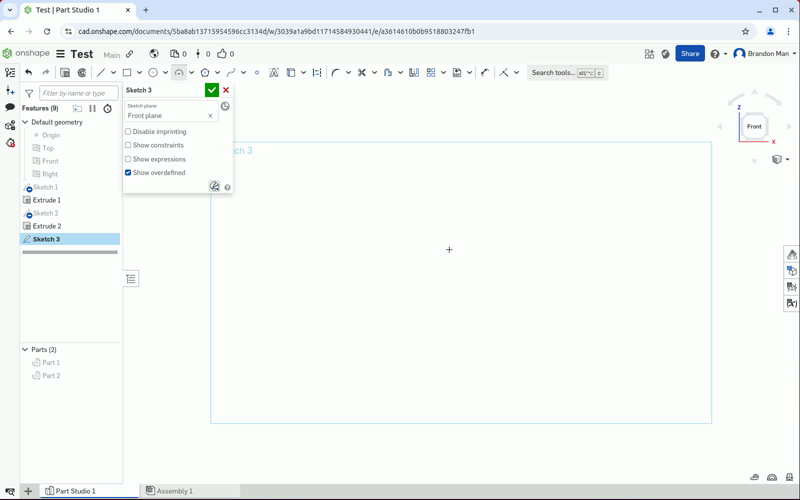
mouse_move(501, 273)
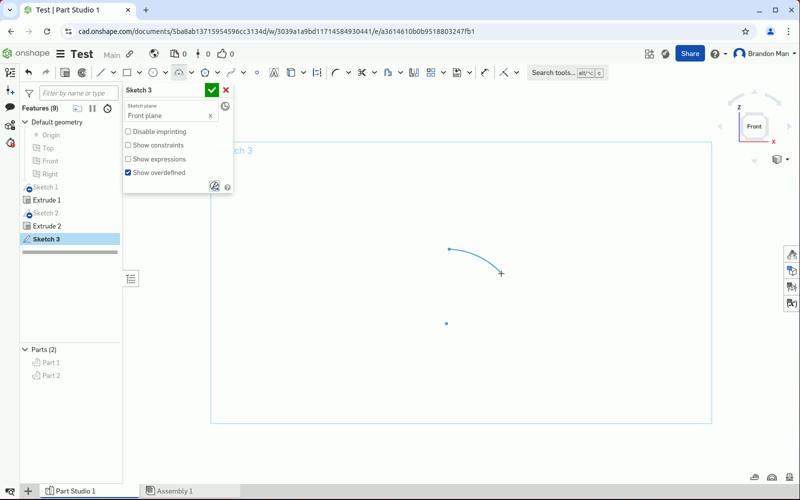
click(501, 273)
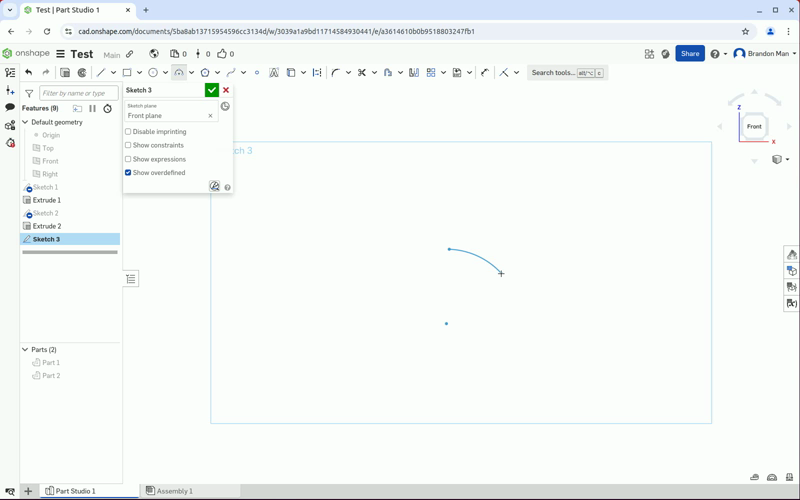
mouse_move(467, 278)
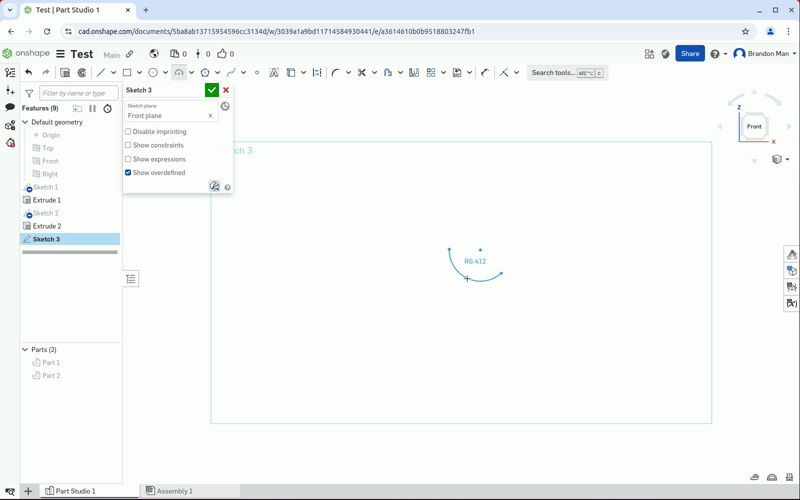
click(467, 278)
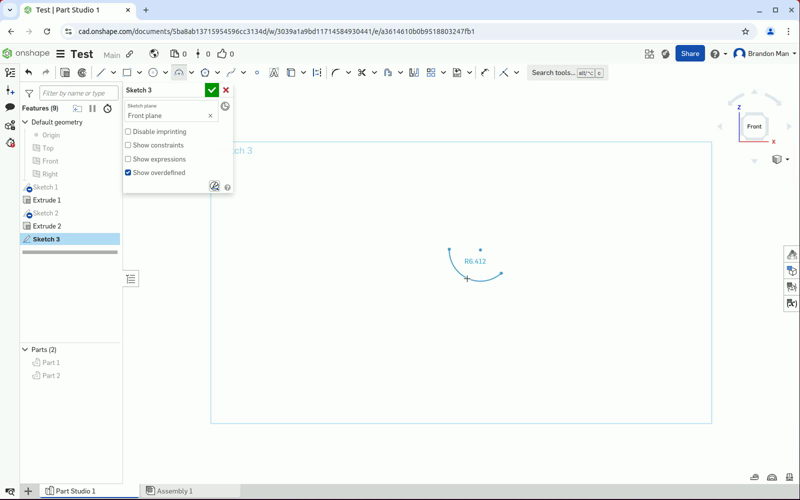
key_up(shift)
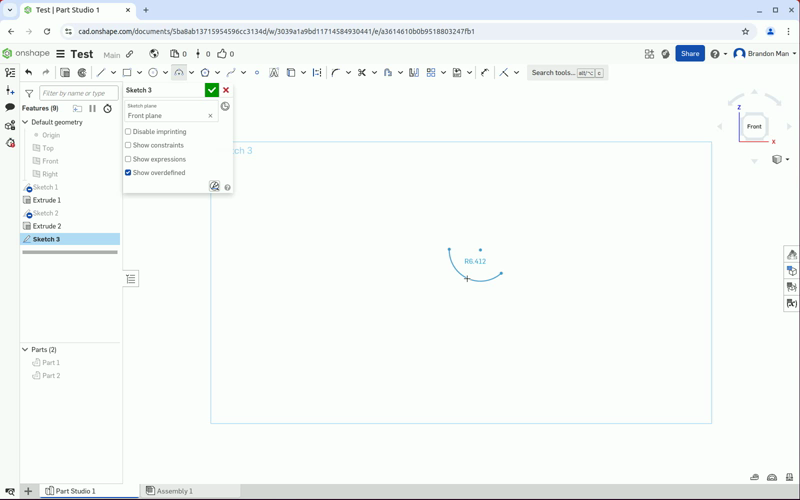
mouse_move(501, 273)
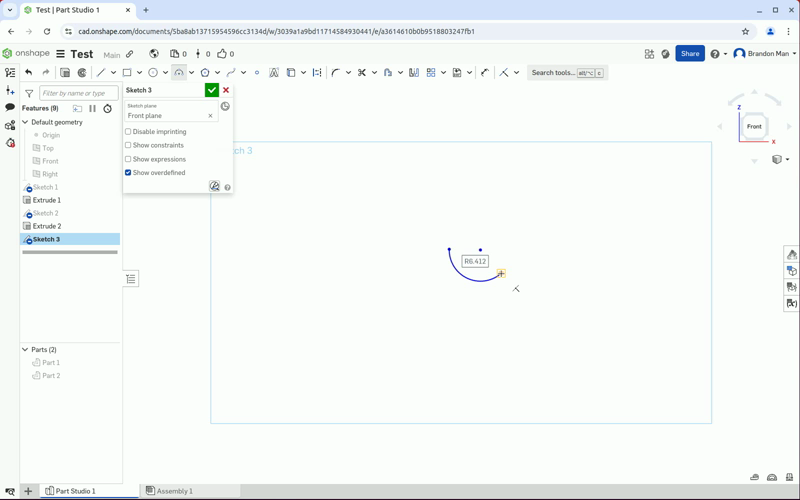
click(501, 273)
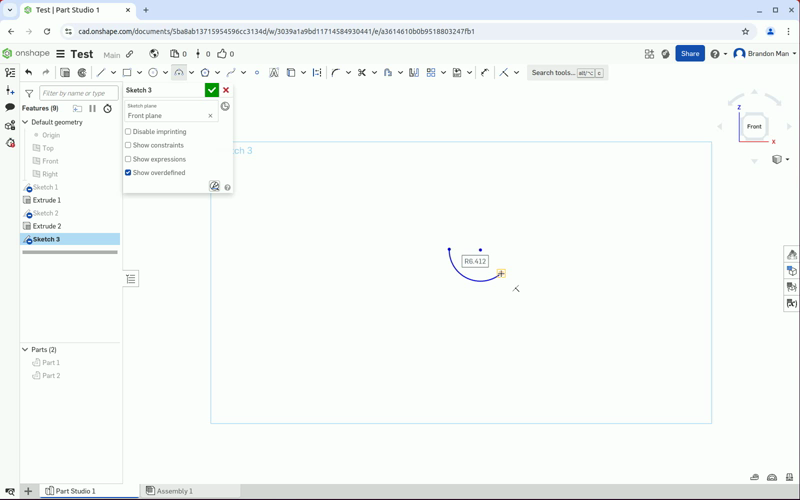
key_down(shift)
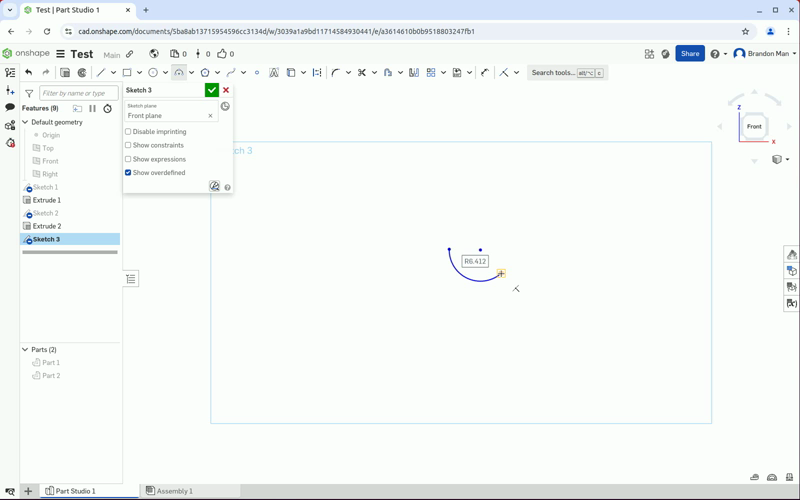
mouse_move(499, 268)
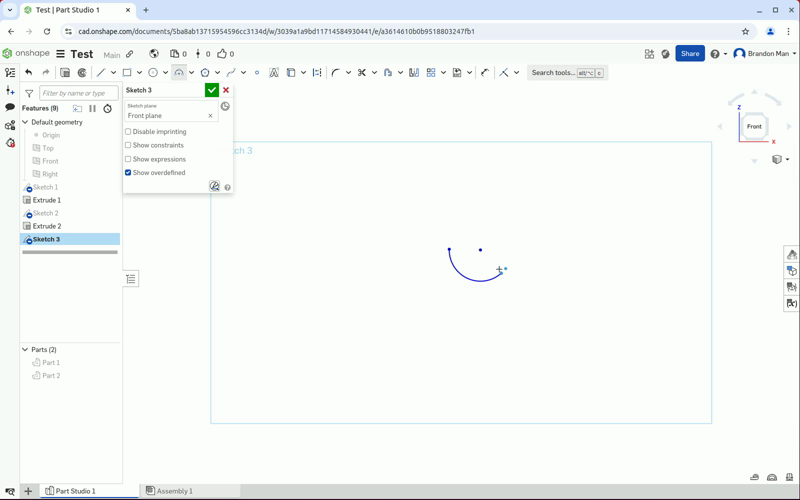
scroll(6)
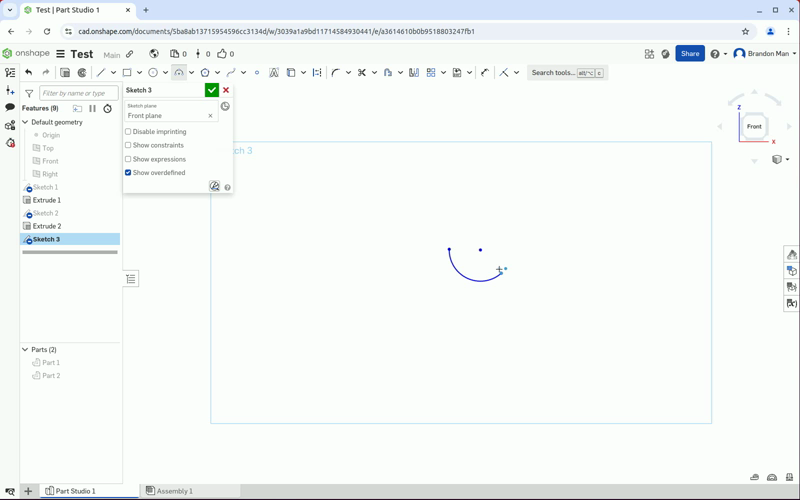
scroll(6)
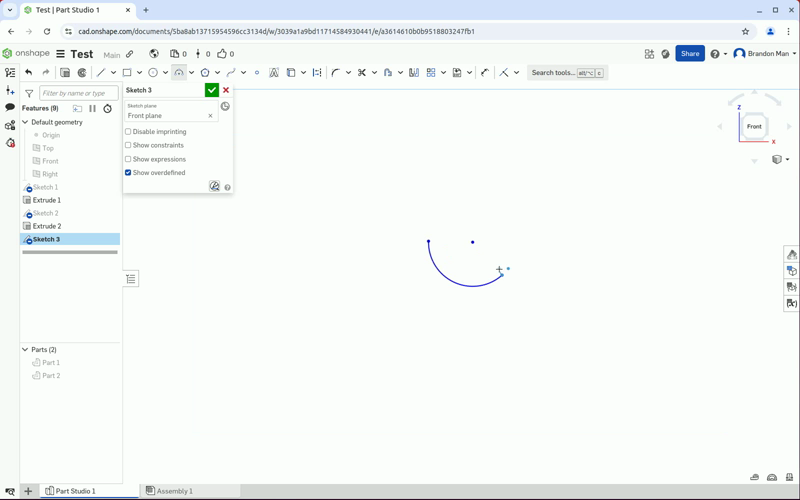
scroll(6)
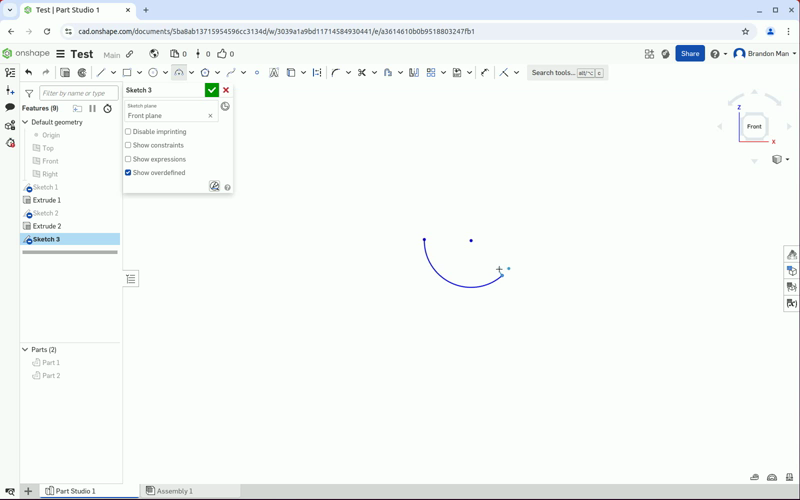
scroll(6)
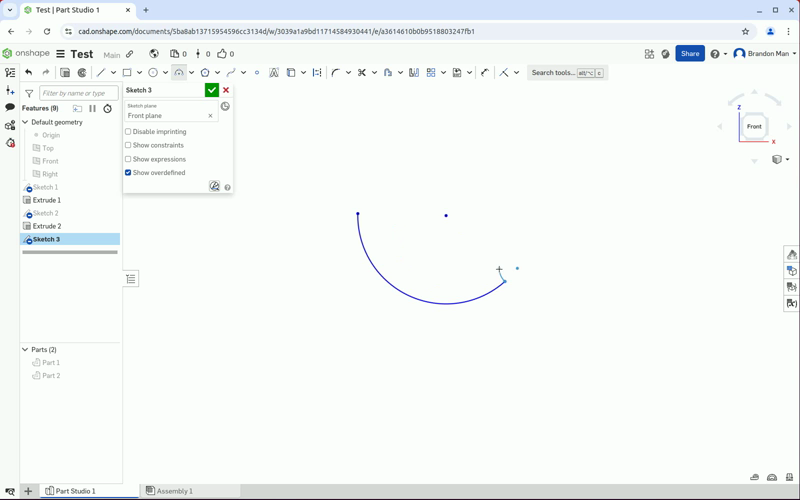
scroll(6)
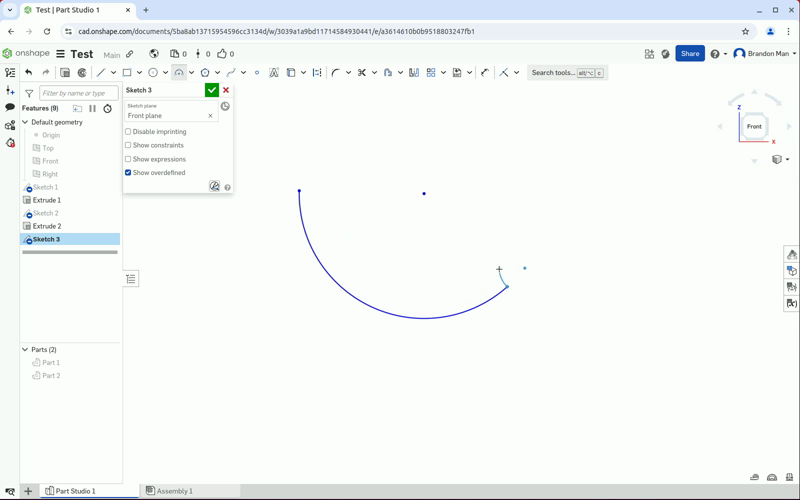
scroll(6)
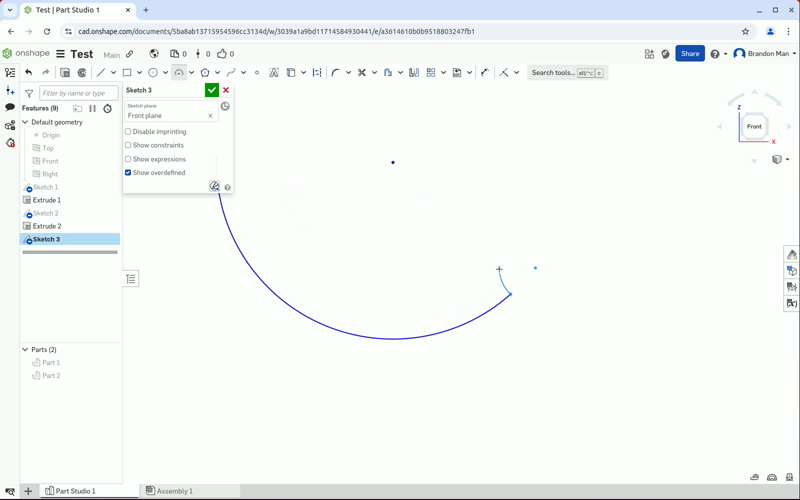
scroll(6)
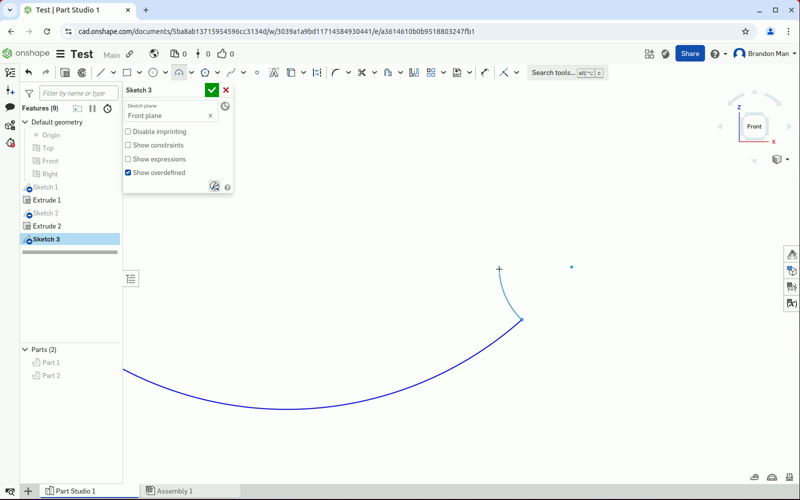
click(499, 268)
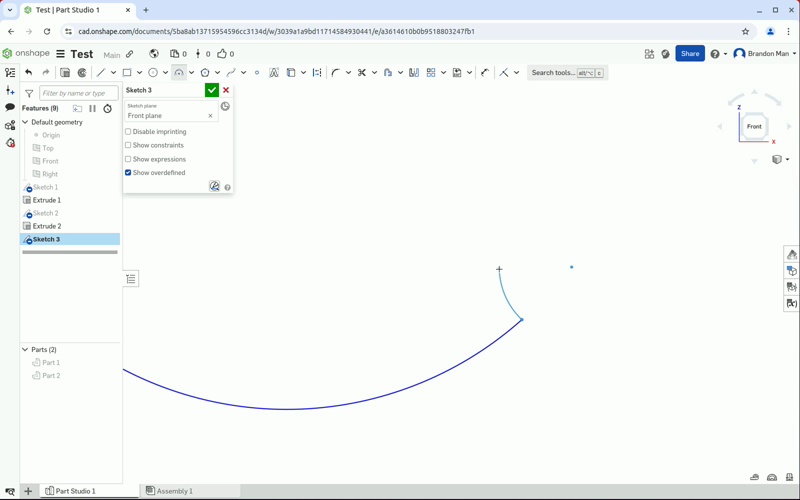
scroll(-6)
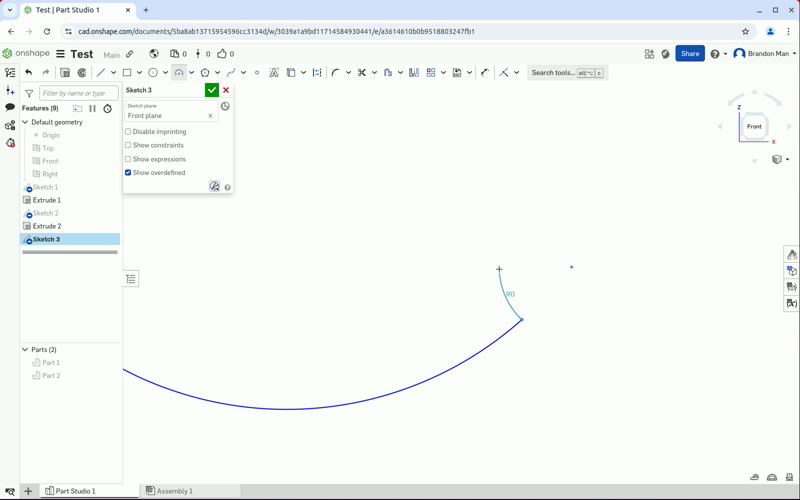
scroll(-6)
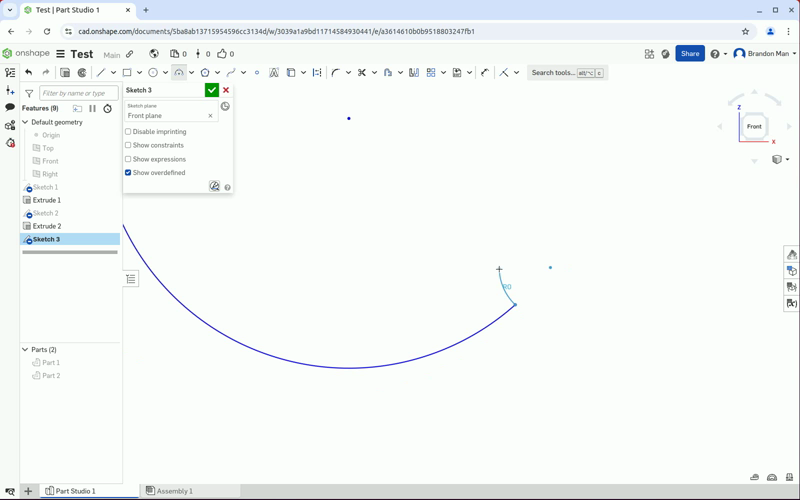
scroll(-6)
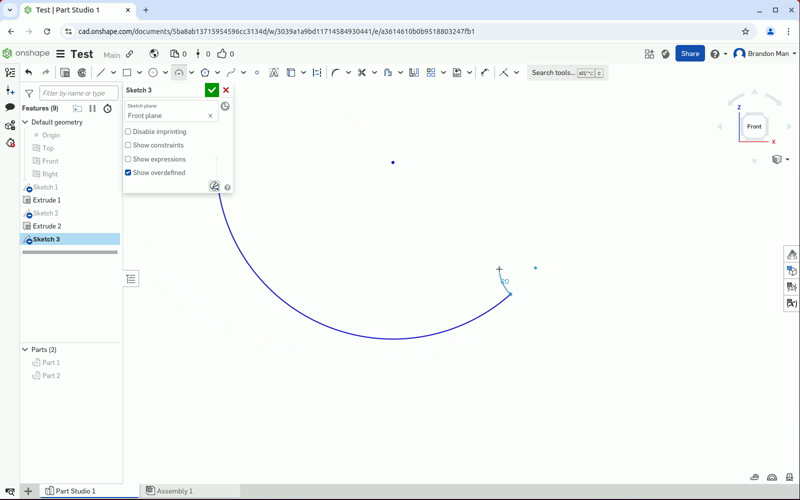
scroll(-6)
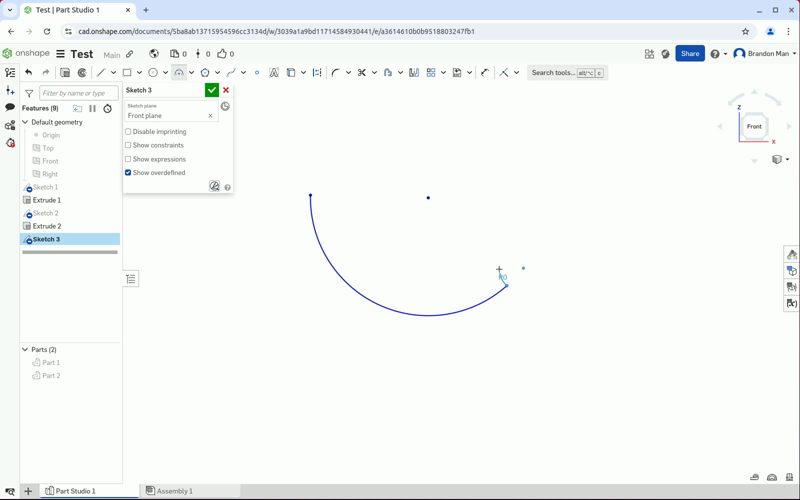
scroll(-6)
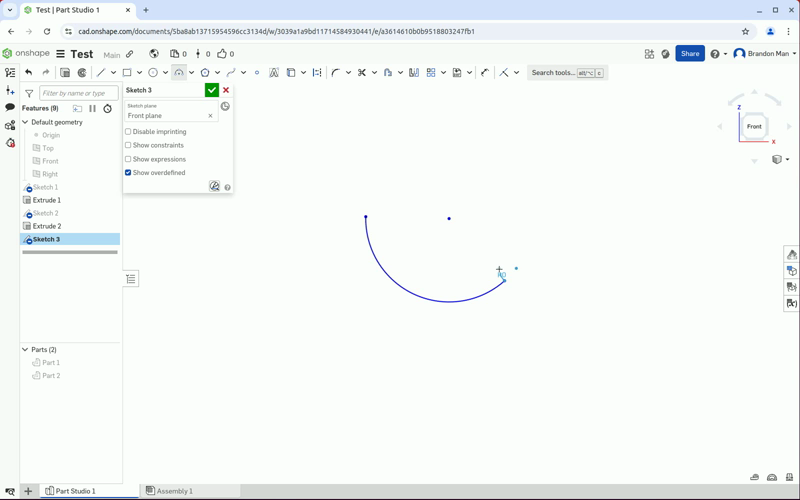
scroll(-6)
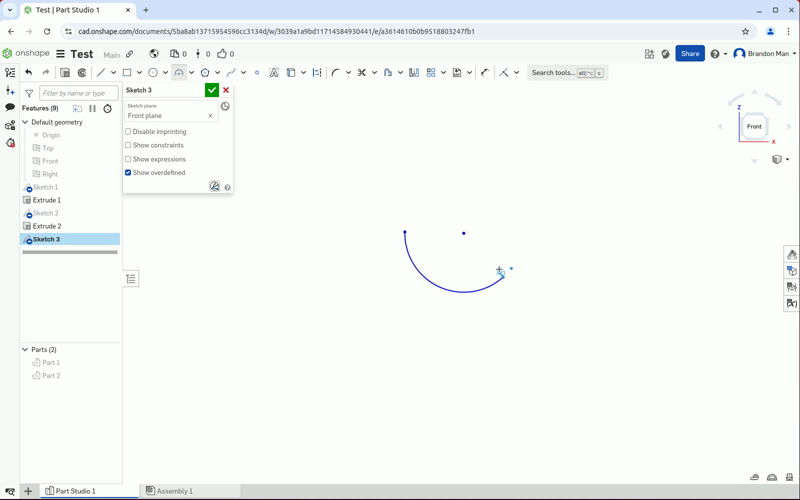
scroll(-6)
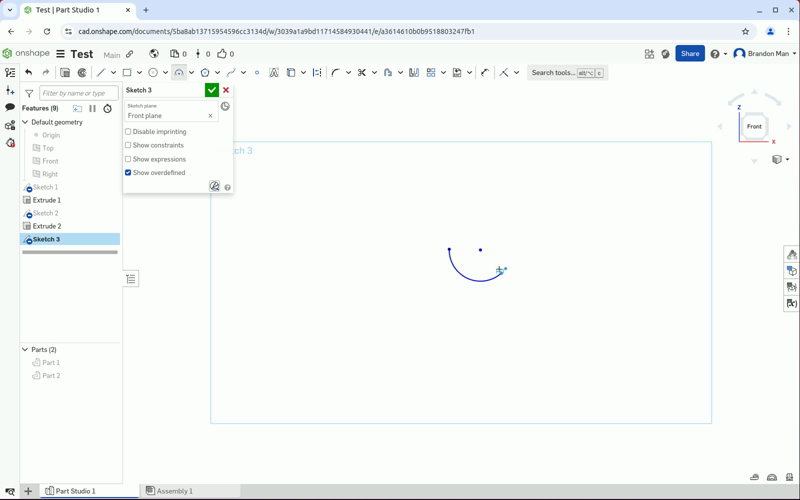
mouse_move(500, 270)
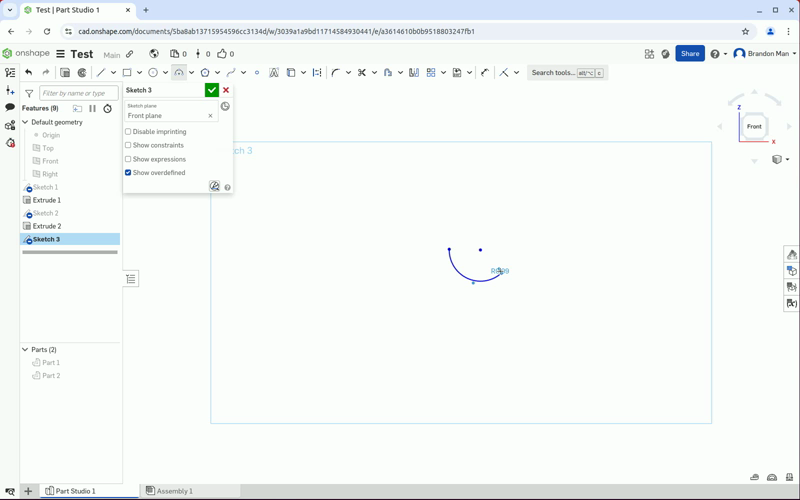
scroll(6)
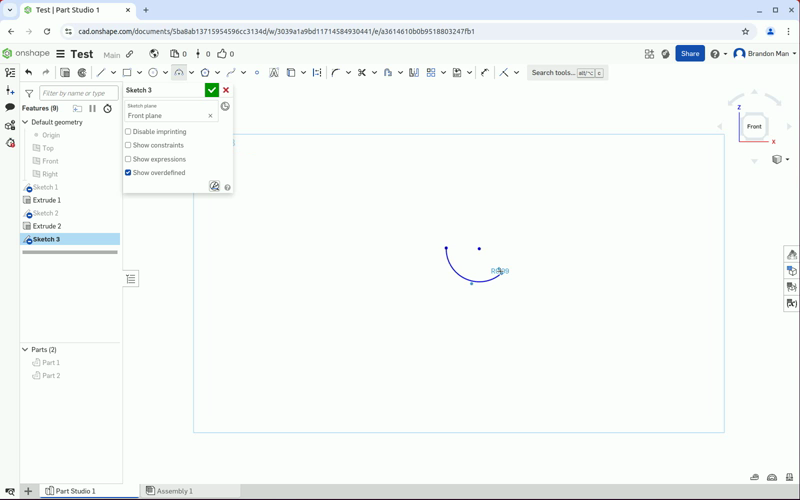
scroll(6)
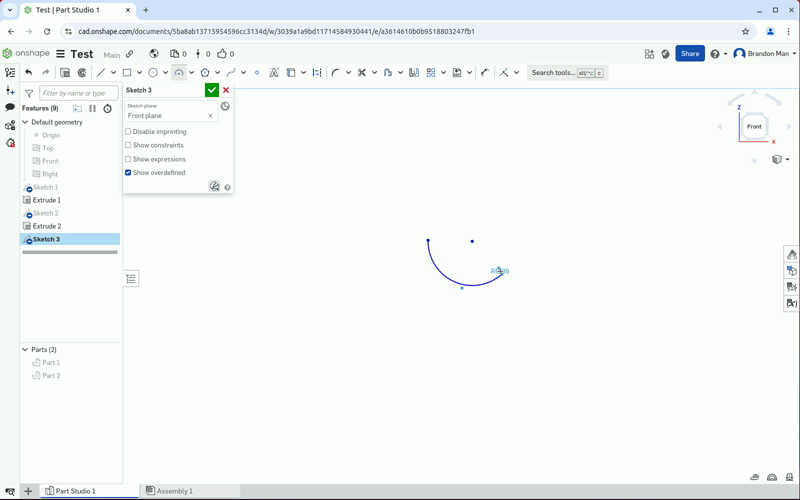
scroll(6)
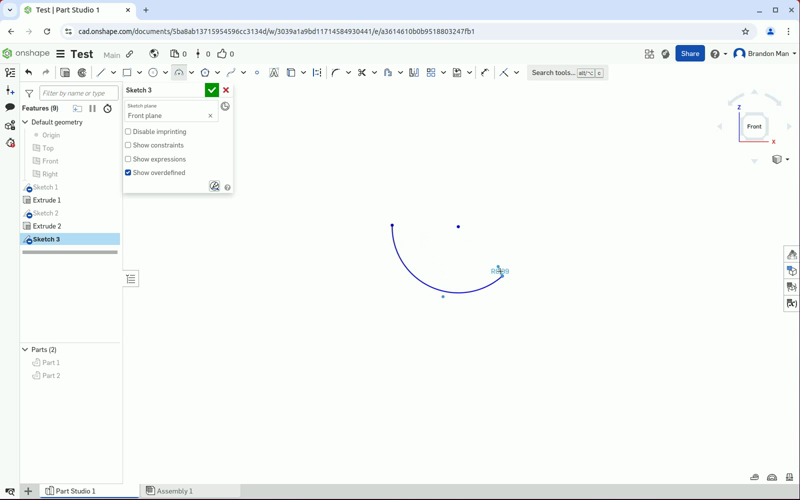
scroll(6)
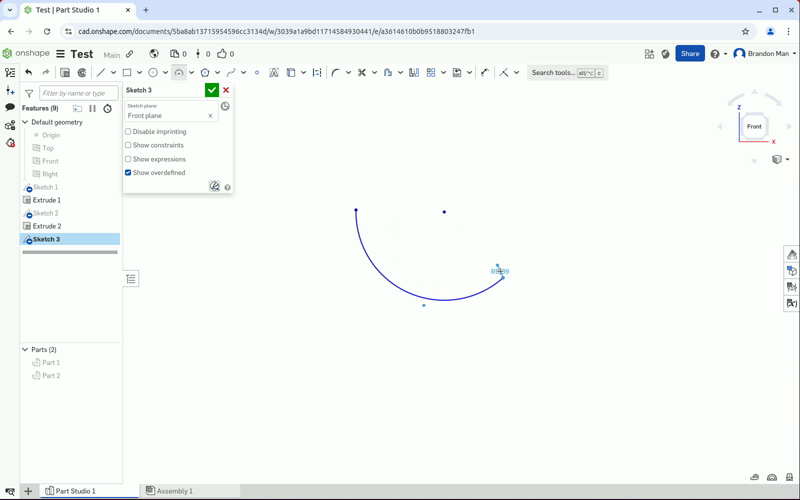
scroll(6)
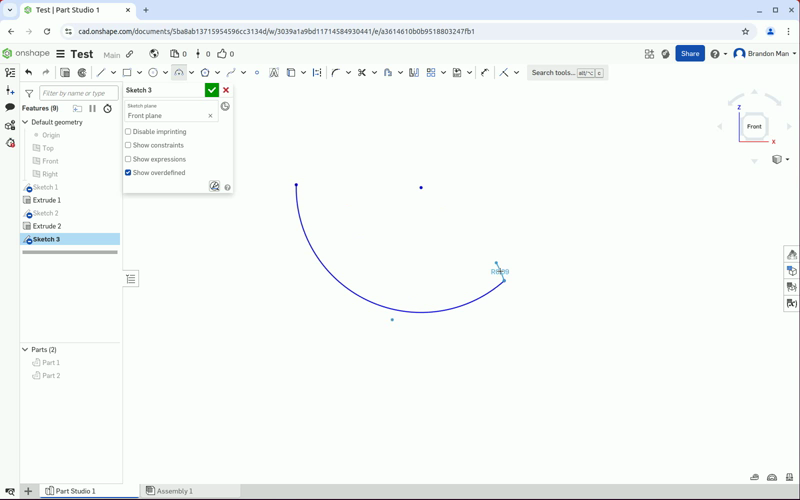
scroll(6)
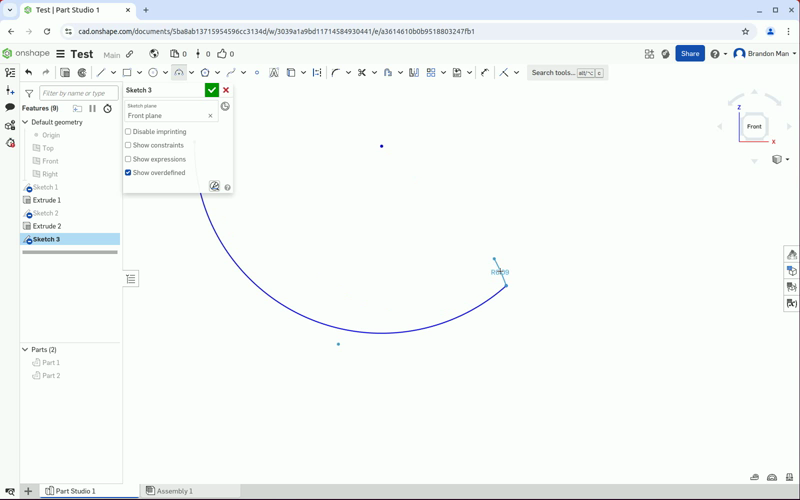
scroll(6)
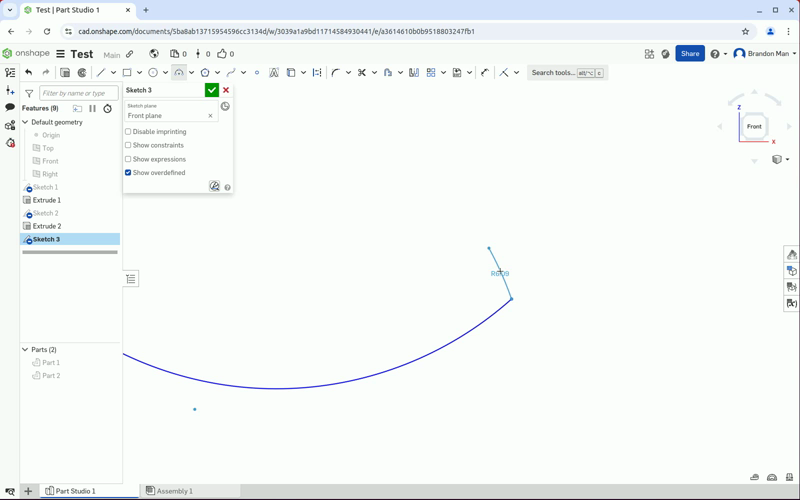
click(500, 270)
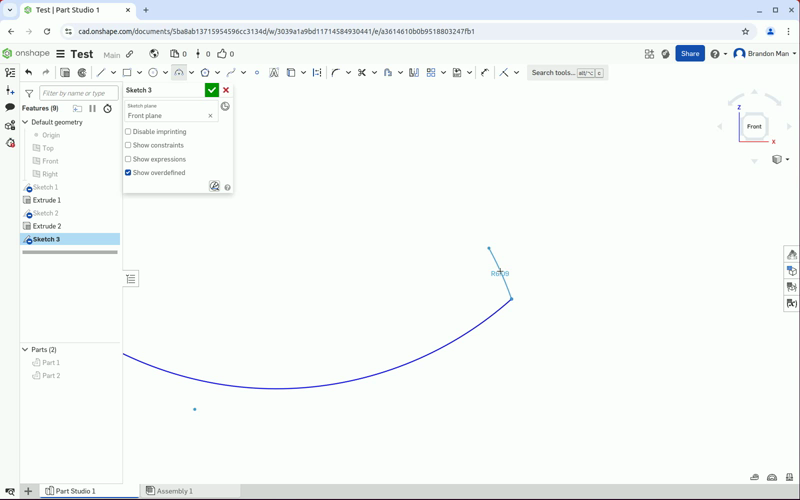
scroll(-6)
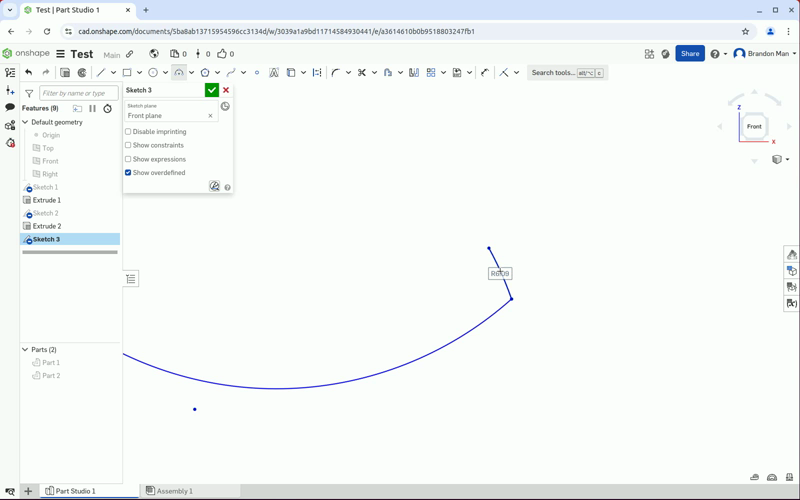
scroll(-6)
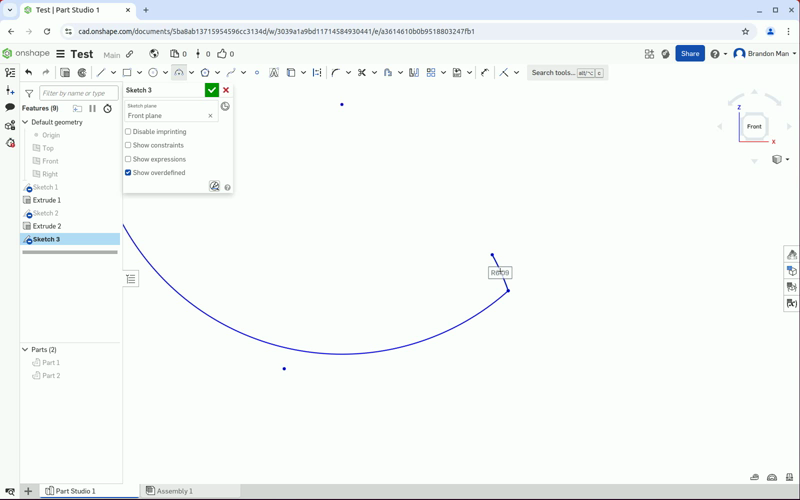
scroll(-6)
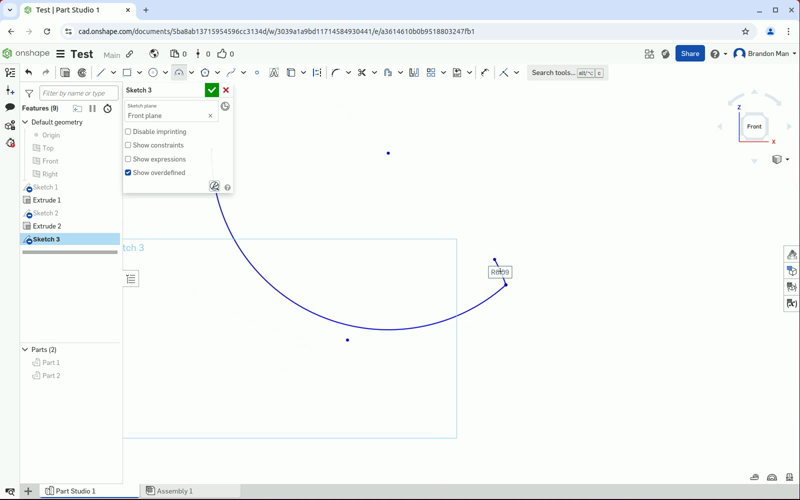
scroll(-6)
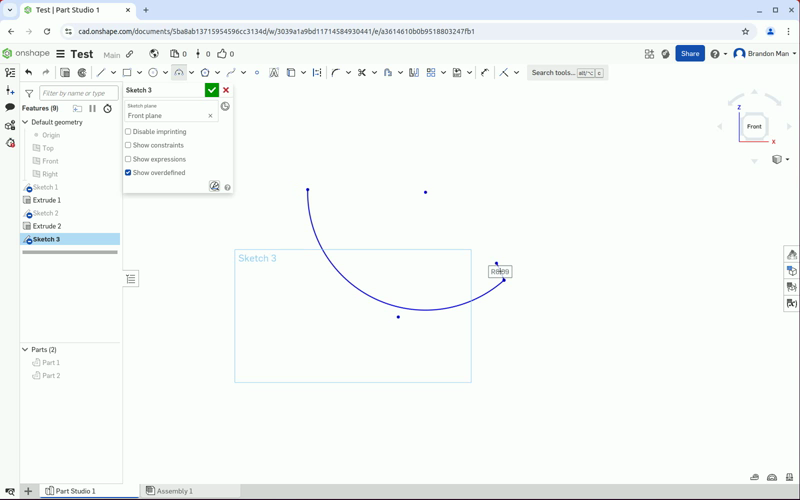
scroll(-6)
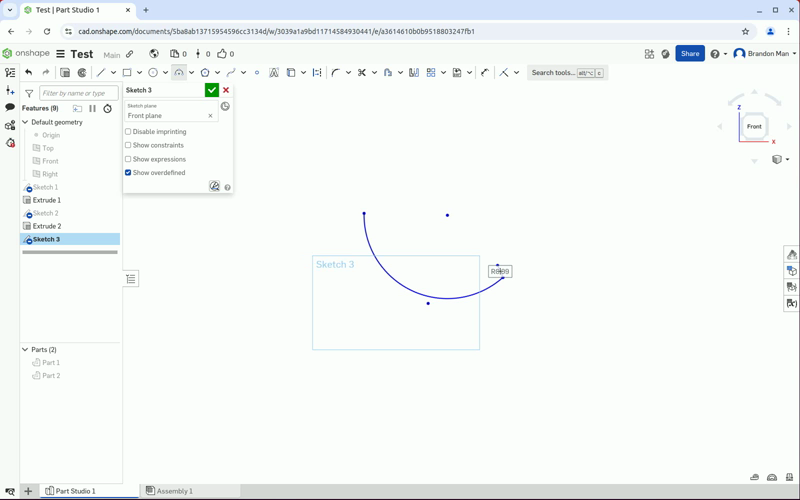
scroll(-6)
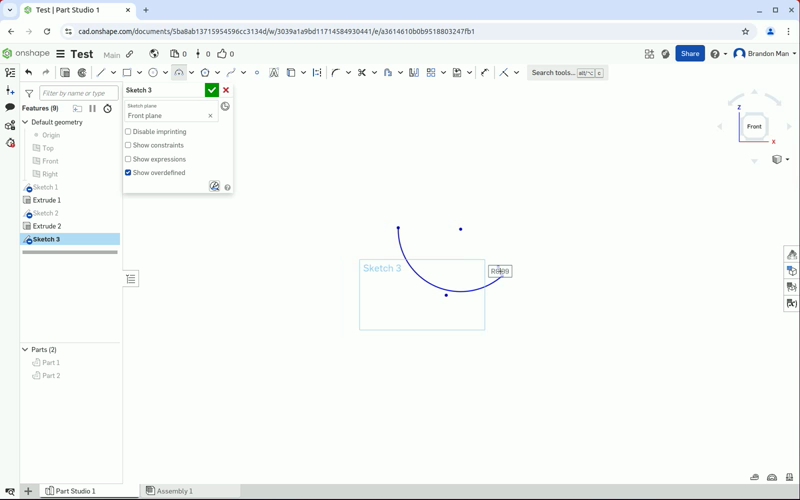
scroll(-6)
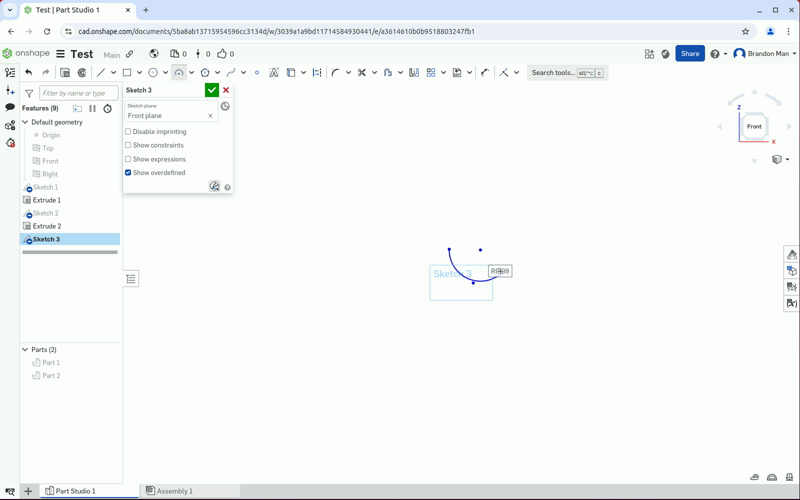
key_up(shift)
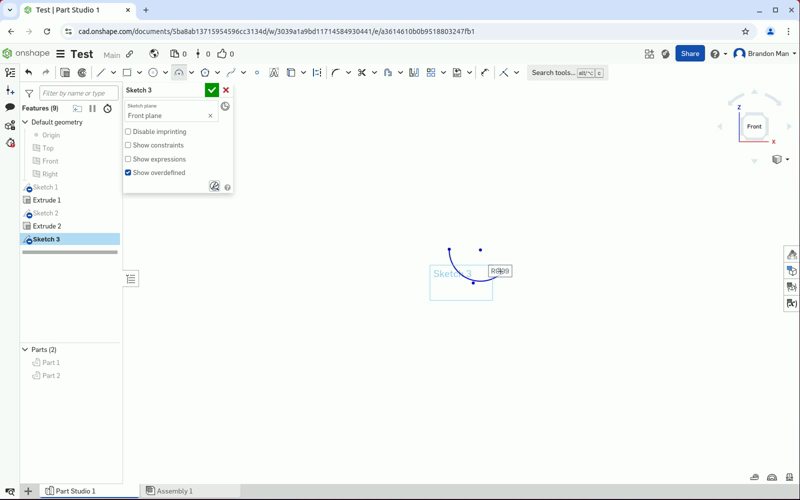
mouse_move(499, 268)
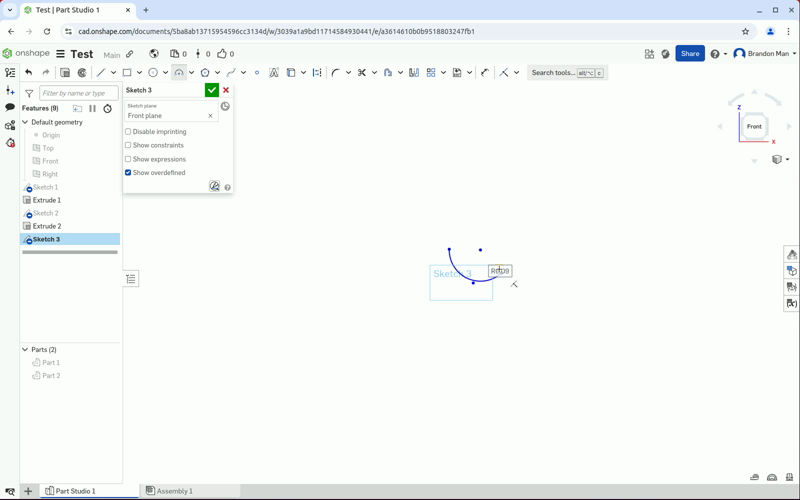
scroll(6)
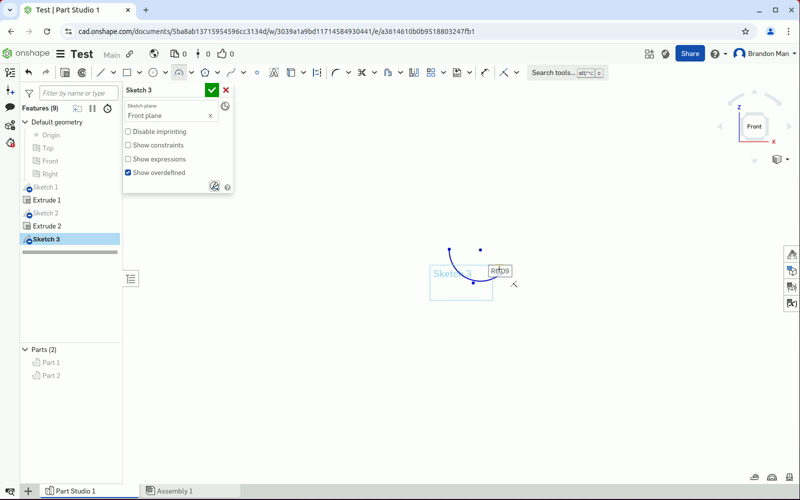
scroll(6)
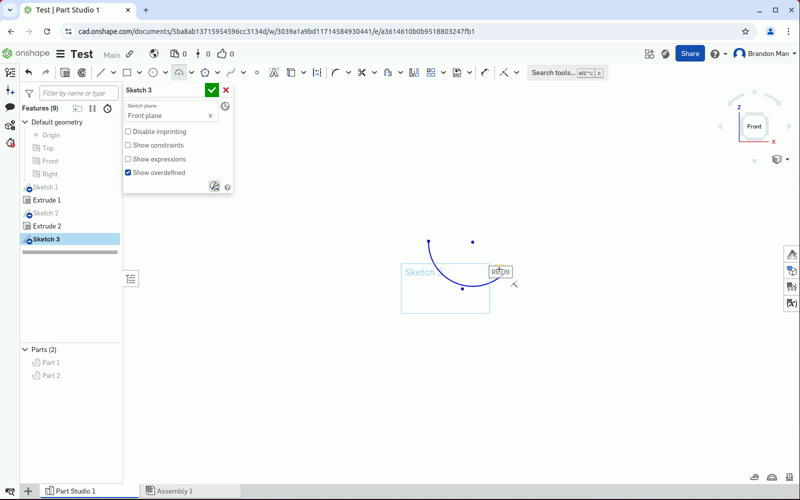
scroll(6)
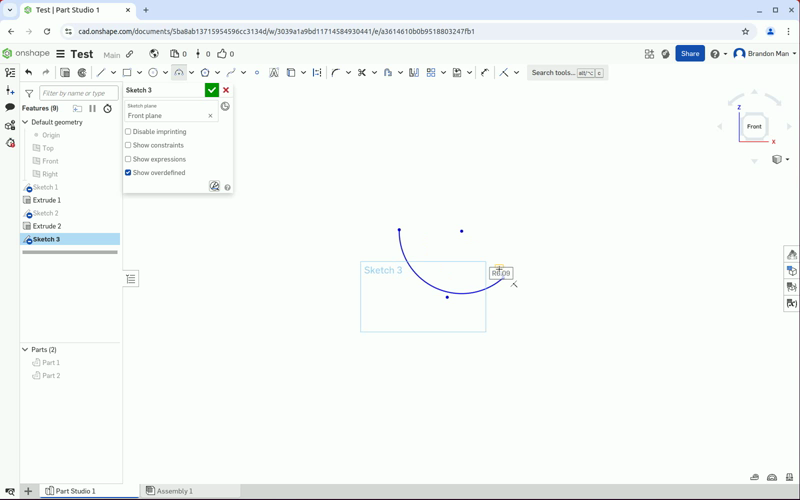
scroll(6)
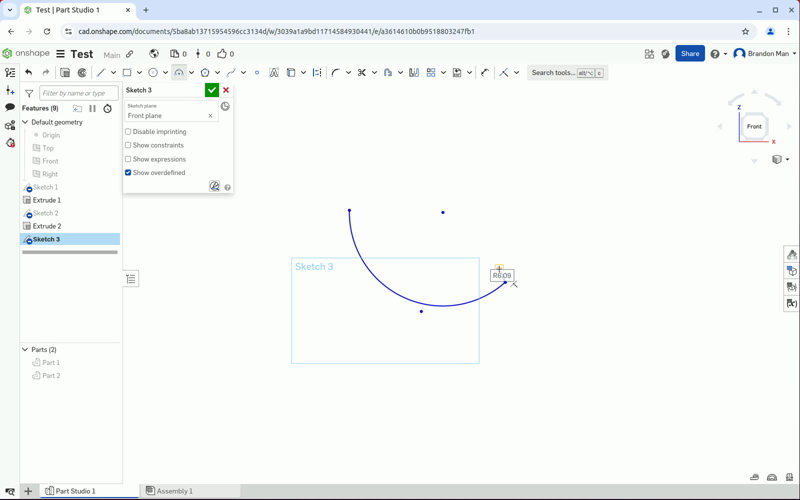
scroll(6)
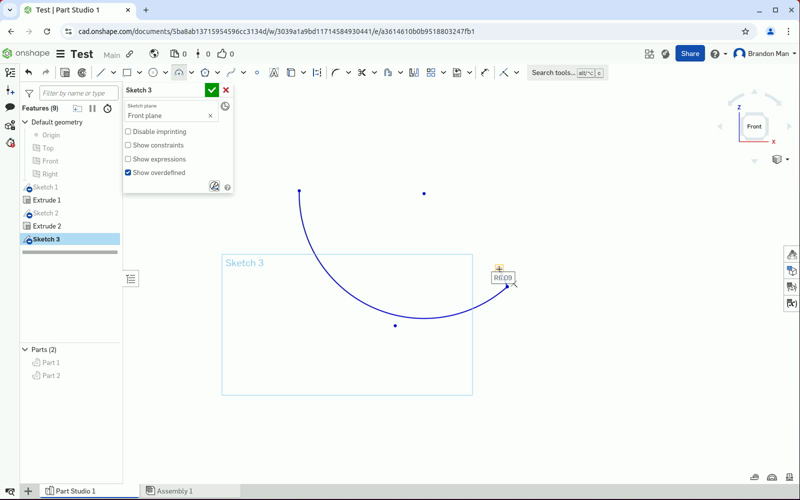
scroll(6)
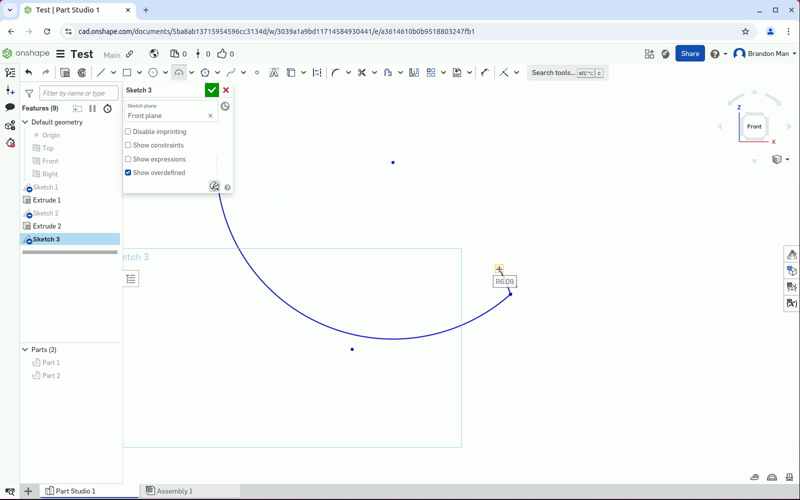
scroll(6)
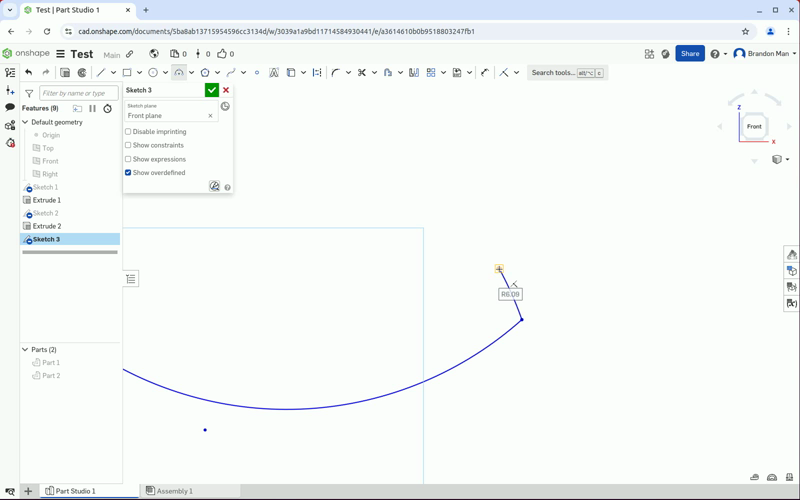
click(499, 268)
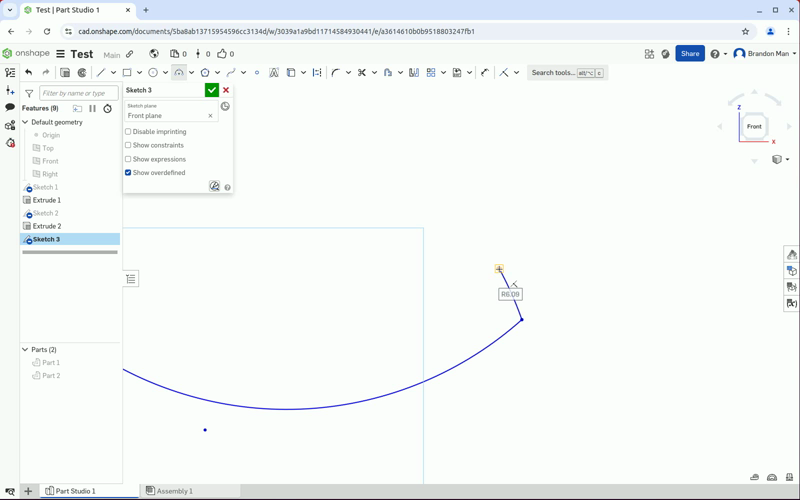
scroll(-6)
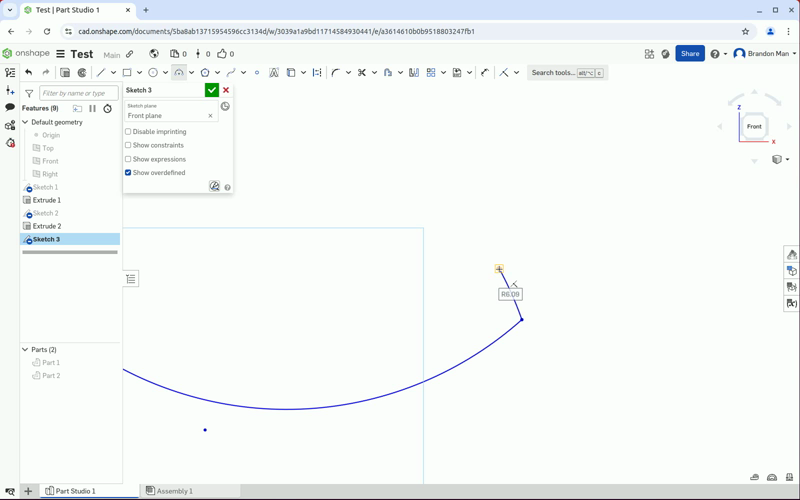
scroll(-6)
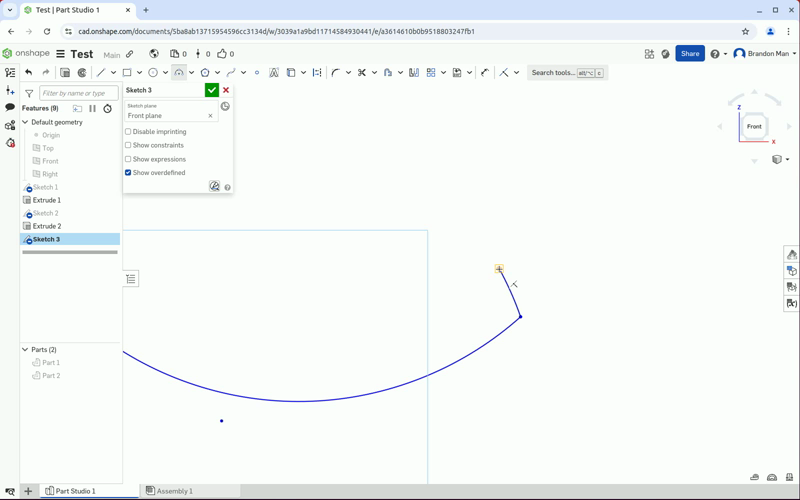
scroll(-6)
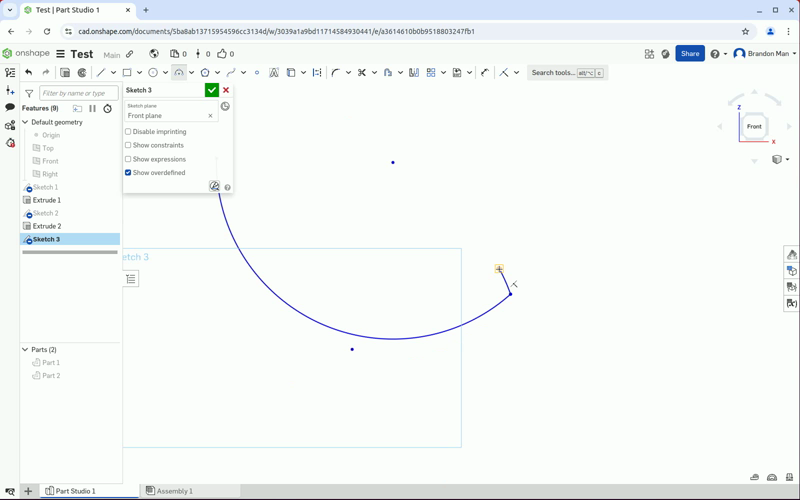
scroll(-6)
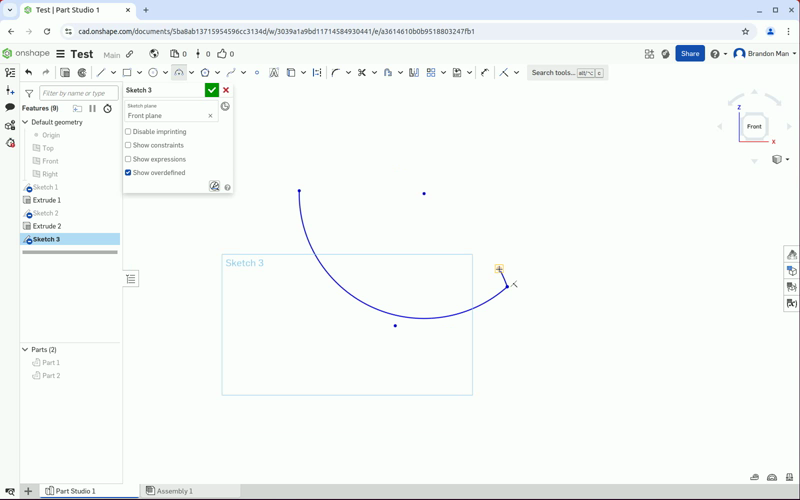
scroll(-6)
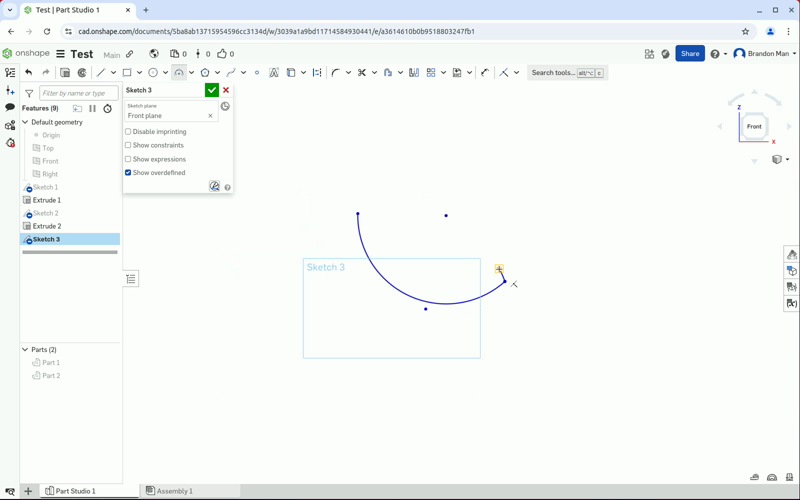
scroll(-6)
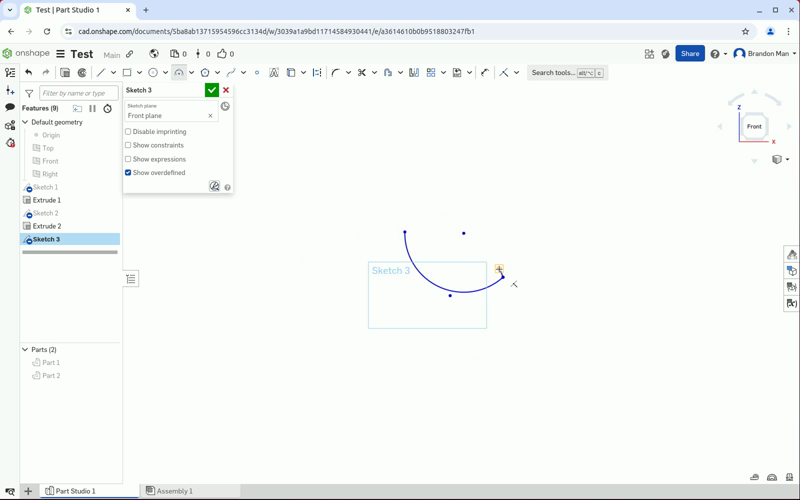
scroll(-6)
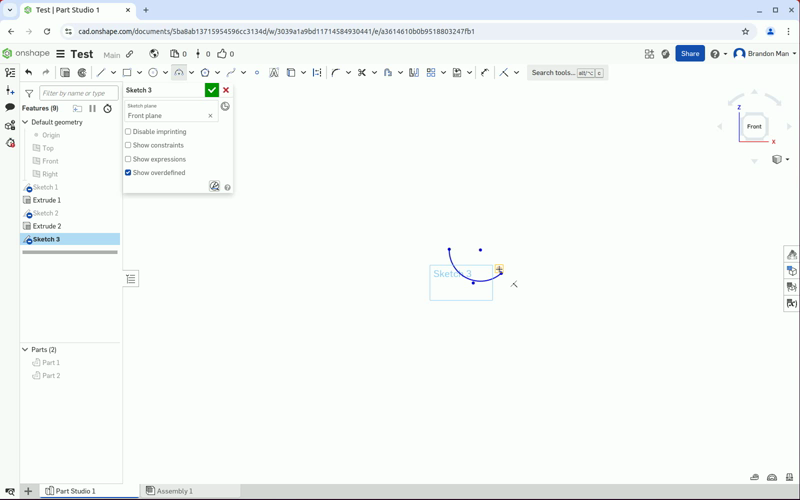
key_down(shift)
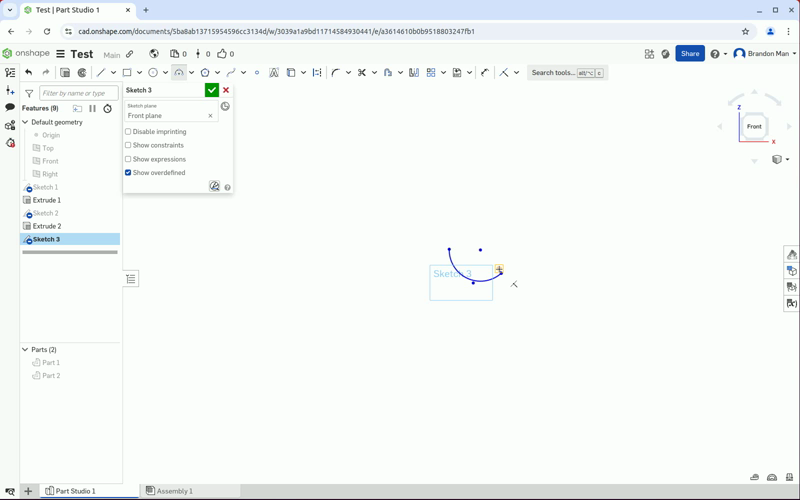
mouse_move(495, 261)
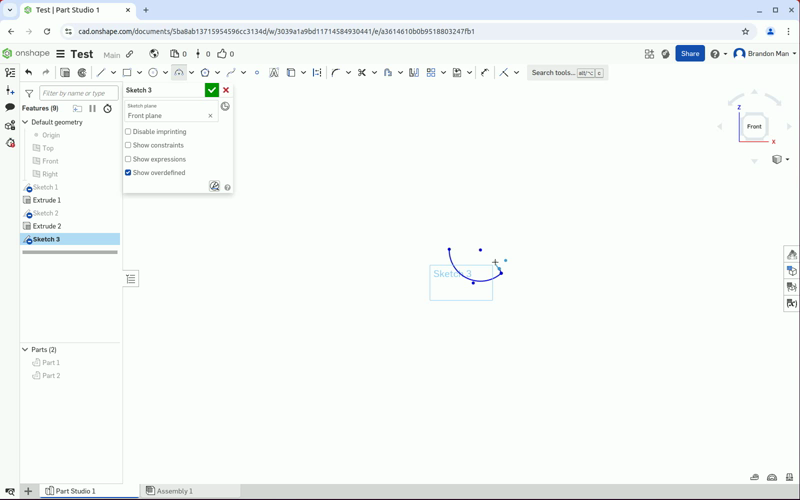
click(495, 261)
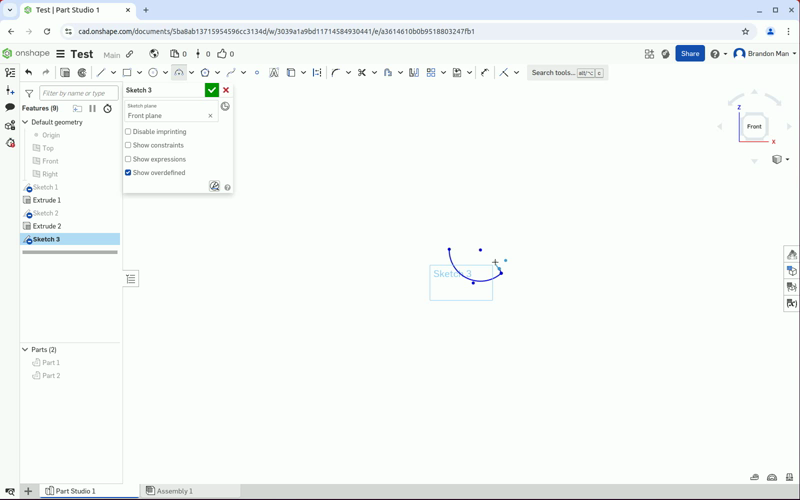
mouse_move(494, 267)
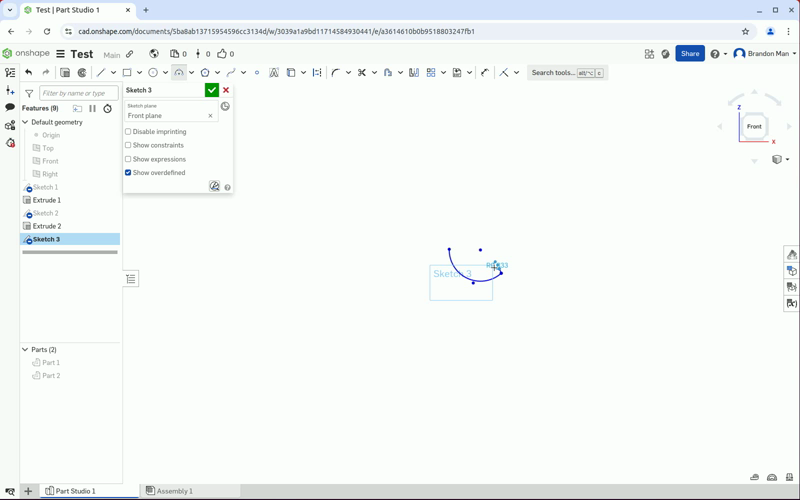
click(494, 267)
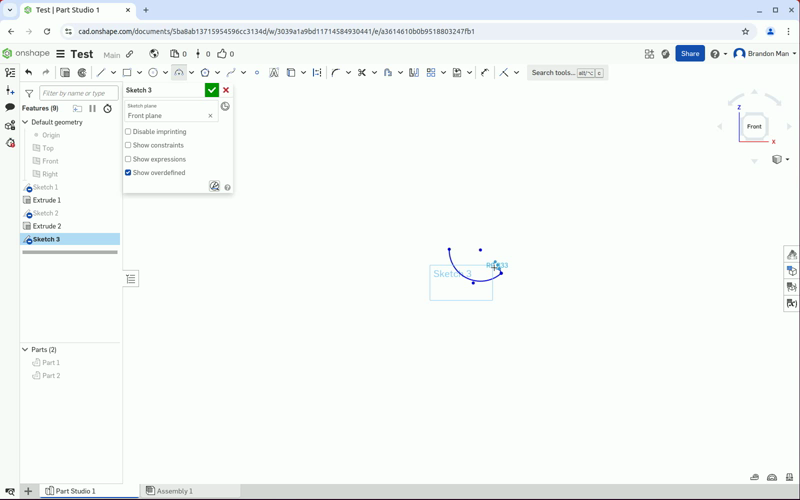
key_up(shift)
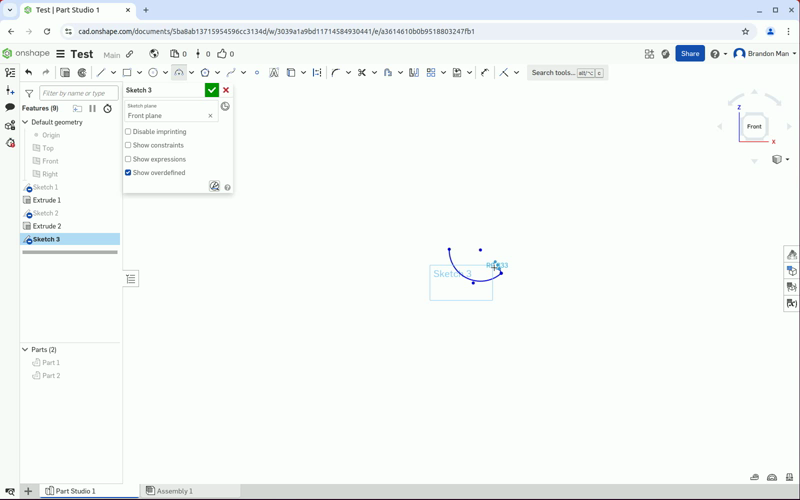
mouse_move(495, 261)
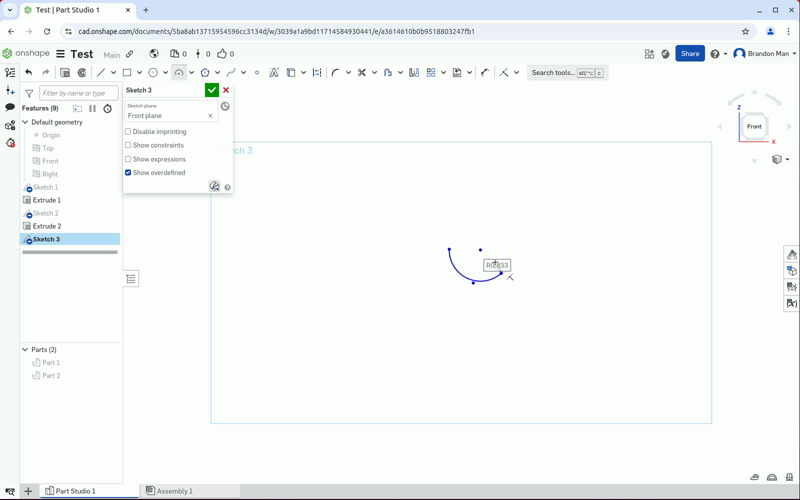
scroll(6)
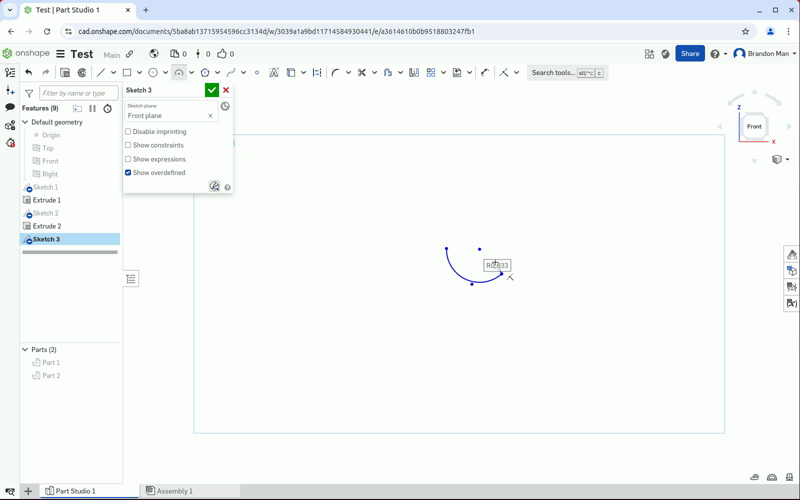
scroll(6)
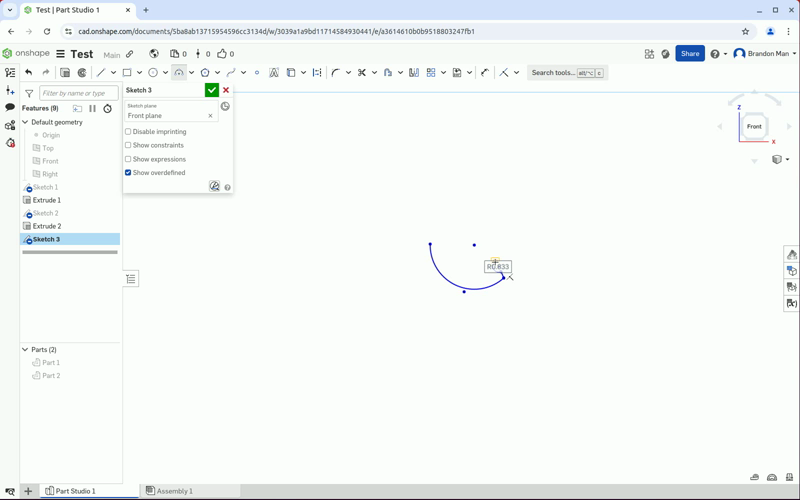
scroll(6)
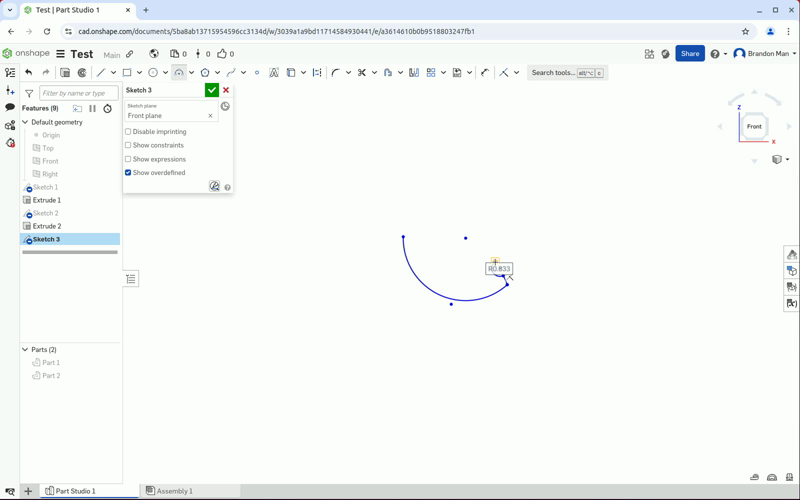
scroll(6)
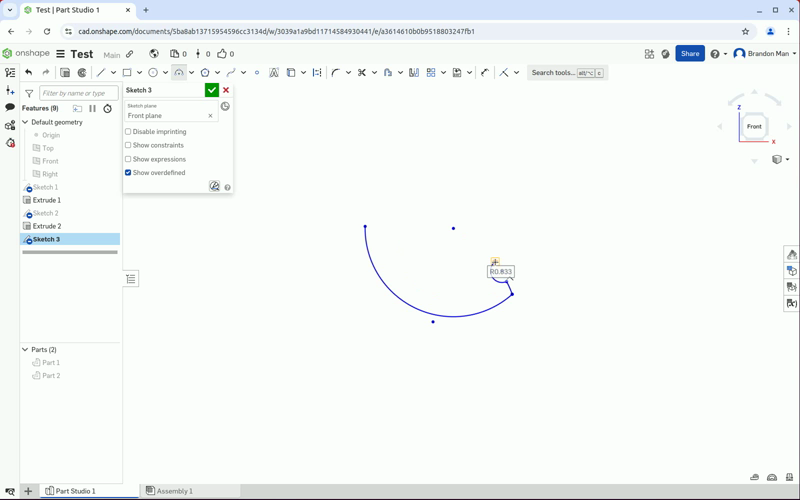
scroll(6)
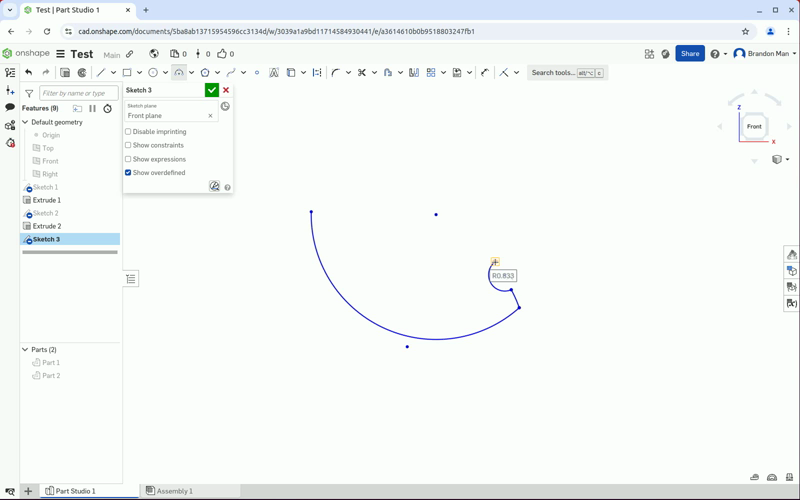
scroll(6)
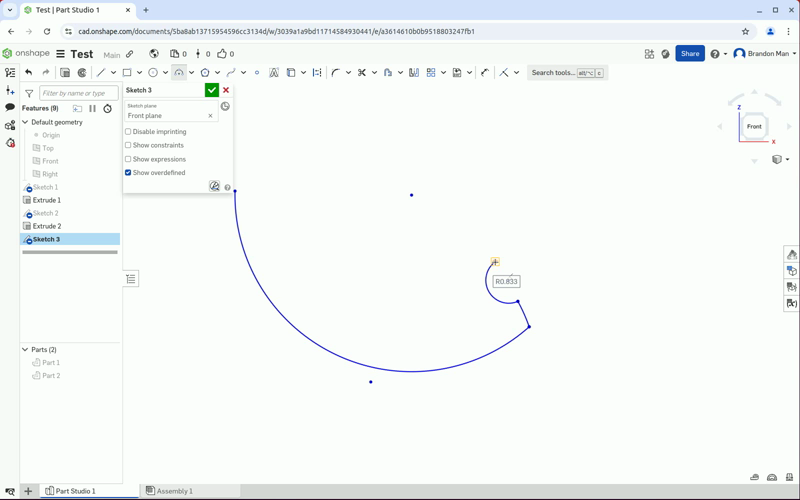
scroll(6)
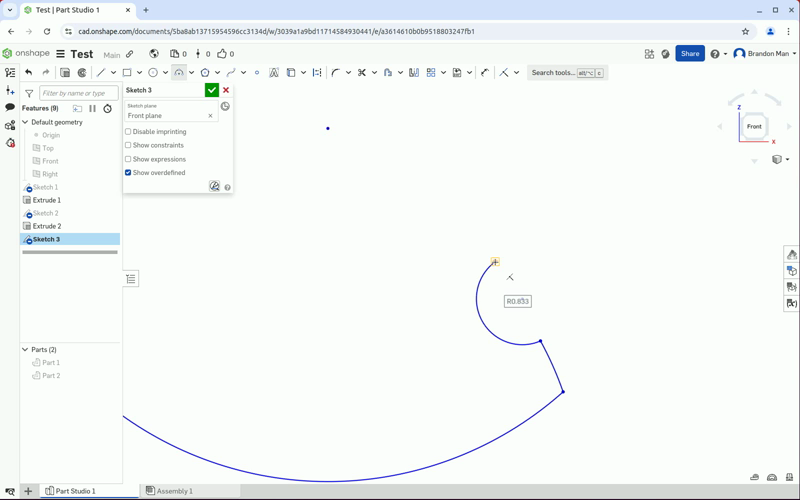
click(495, 261)
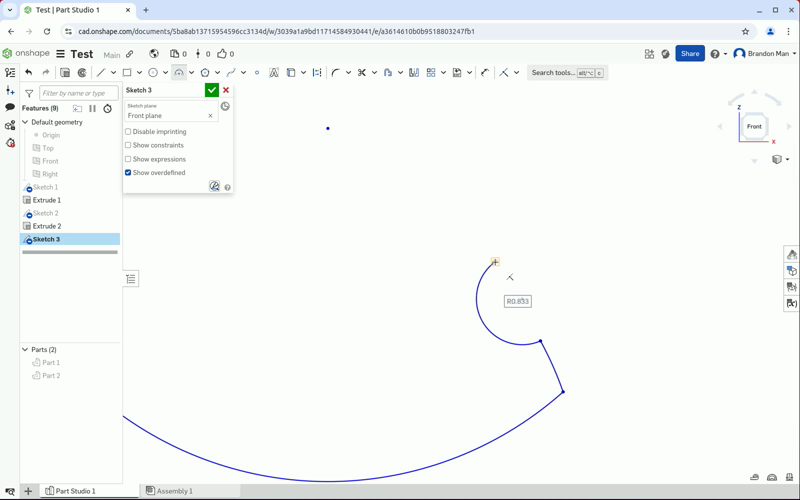
scroll(-6)
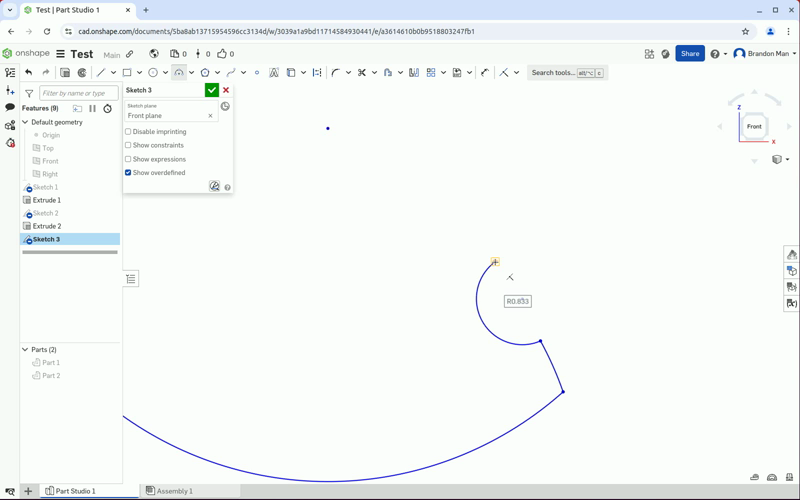
scroll(-6)
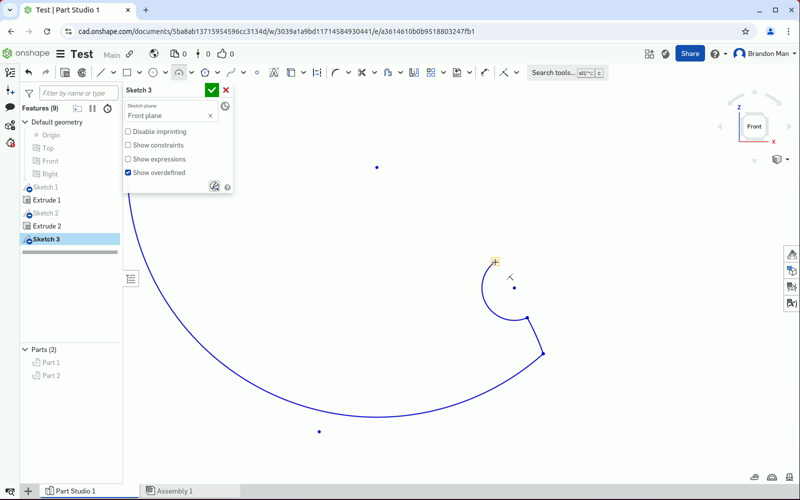
scroll(-6)
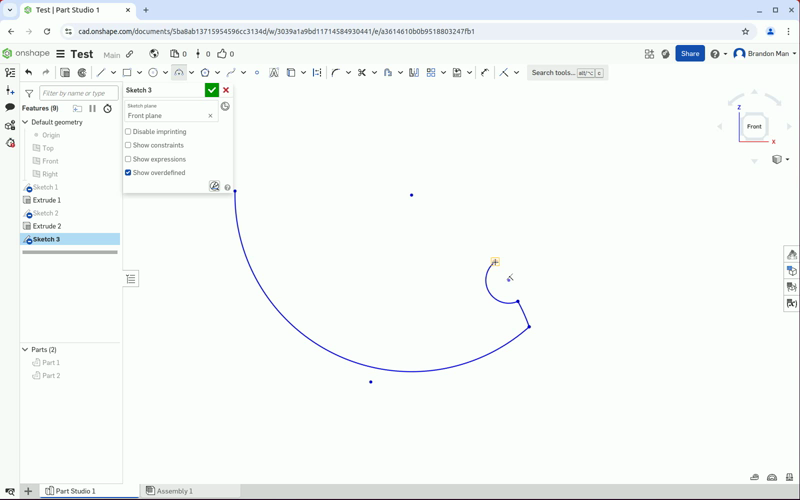
scroll(-6)
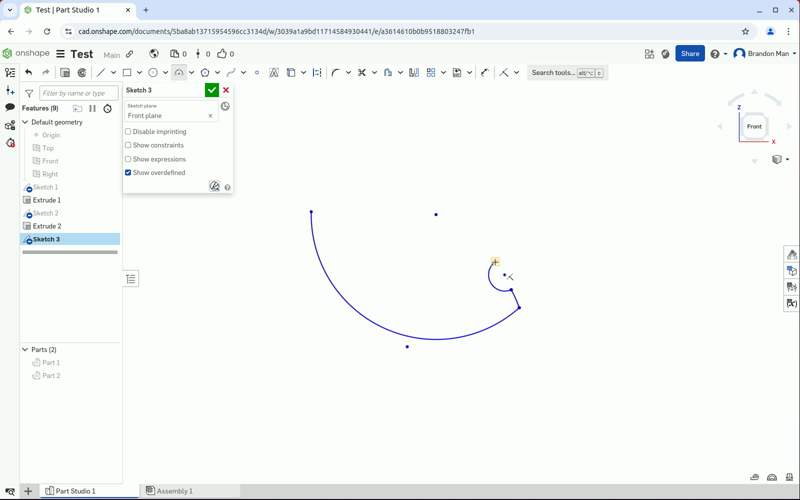
scroll(-6)
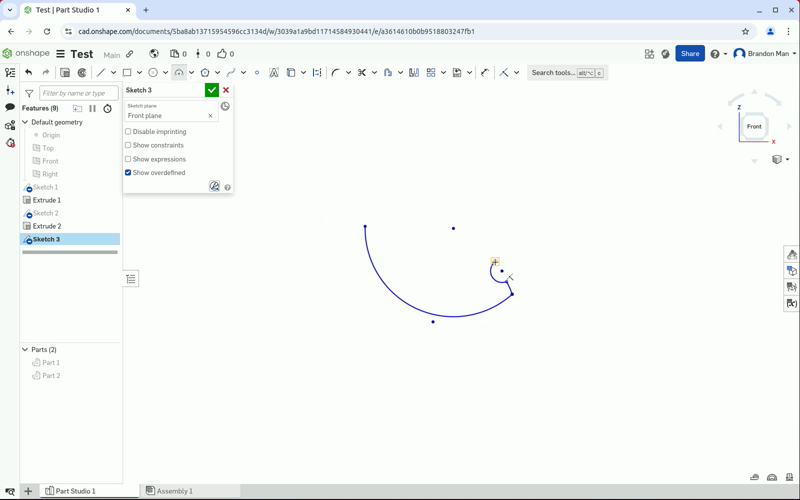
scroll(-6)
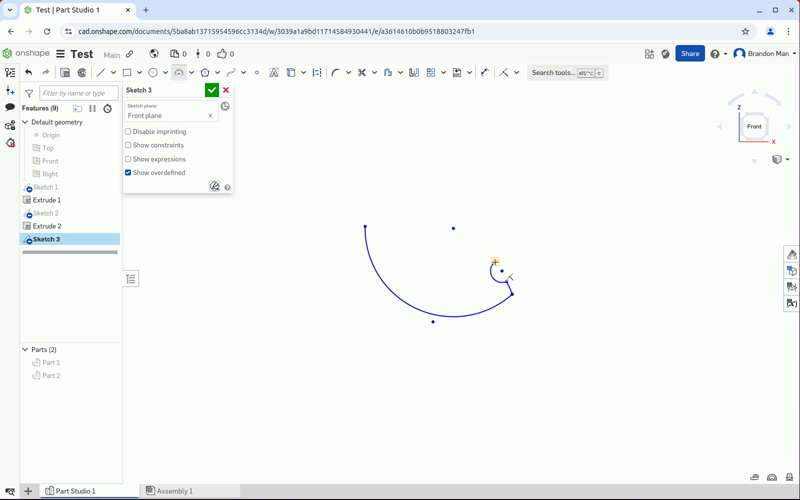
scroll(-6)
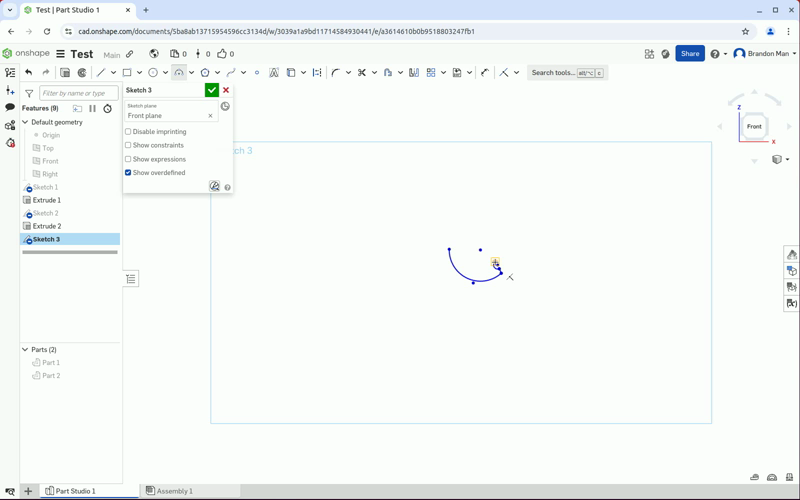
mouse_move(449, 249)
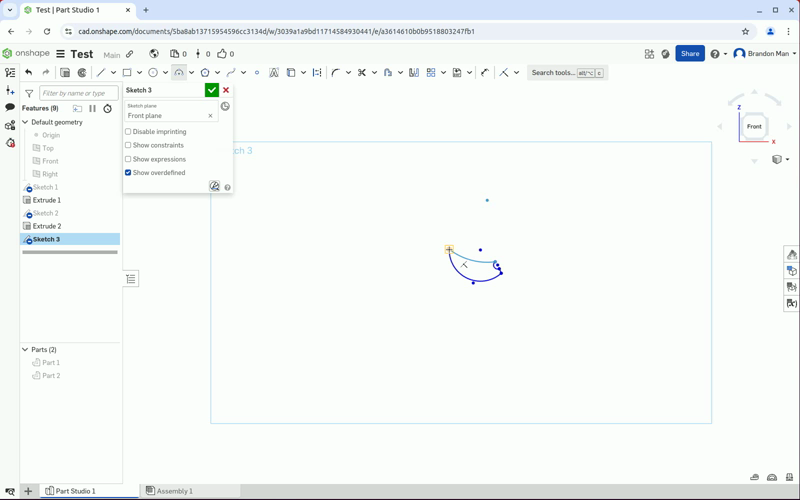
click(449, 249)
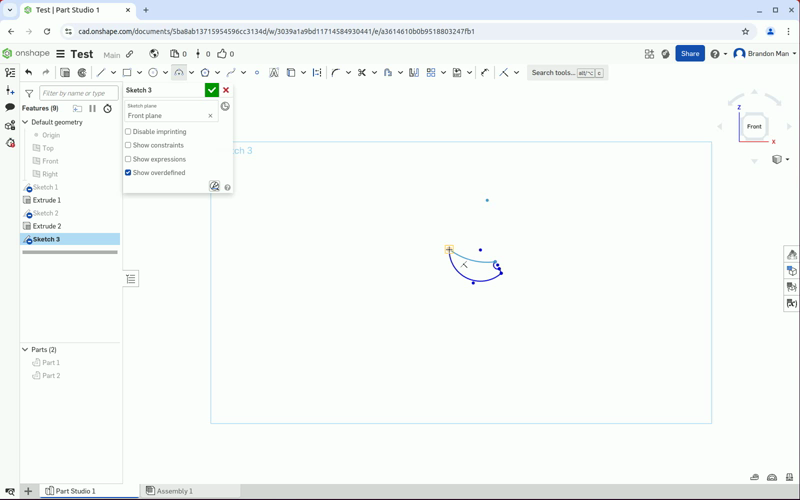
key_down(shift)
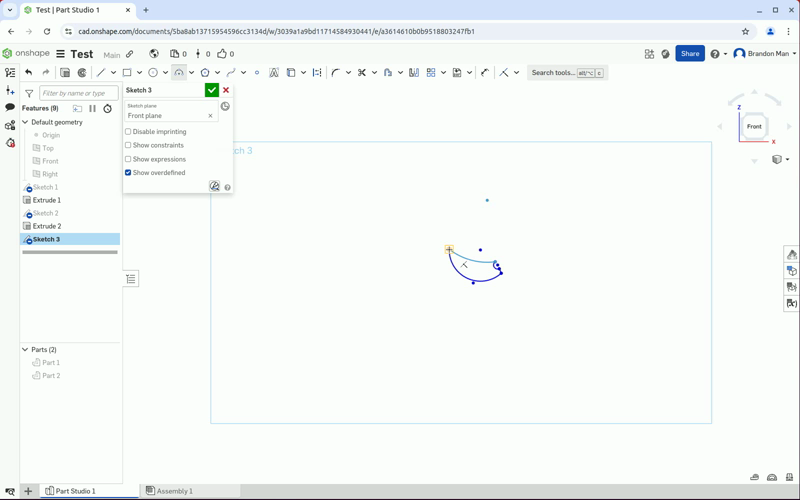
mouse_move(474, 248)
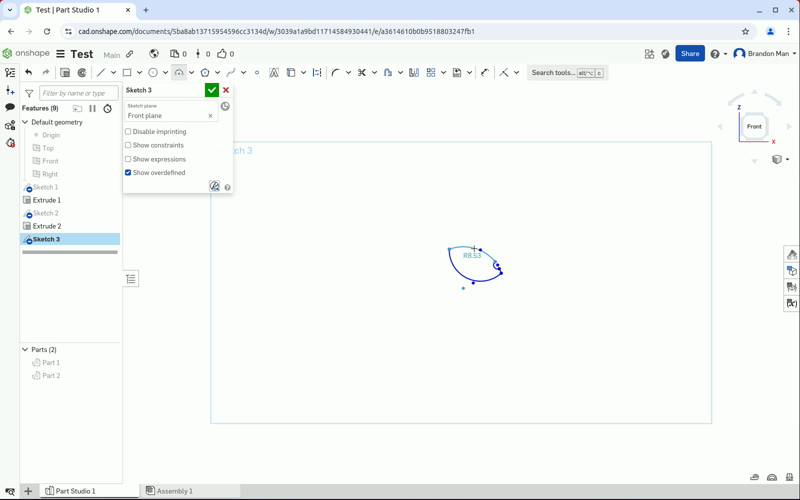
click(474, 248)
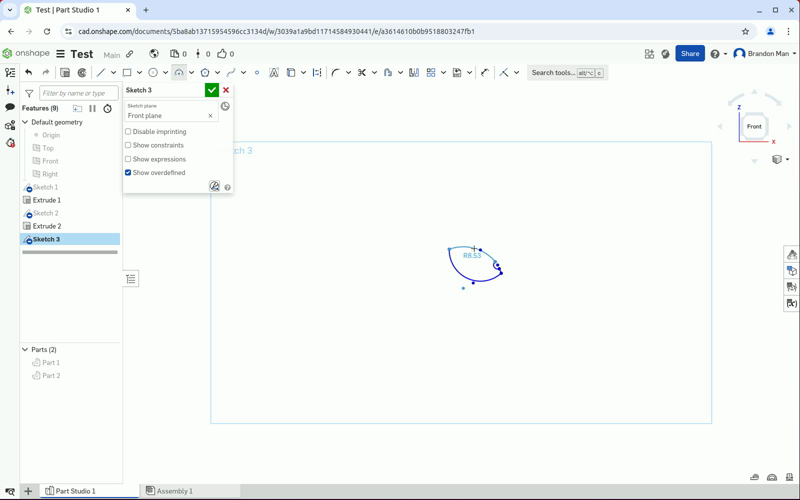
key_up(shift)
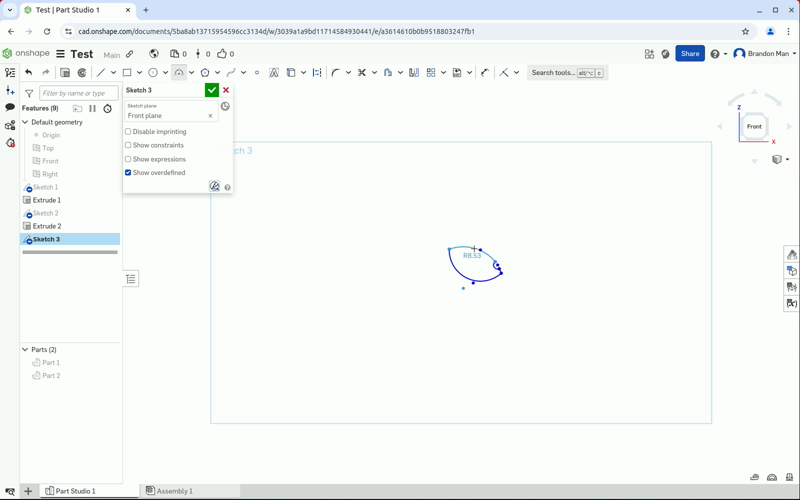
key(esc)
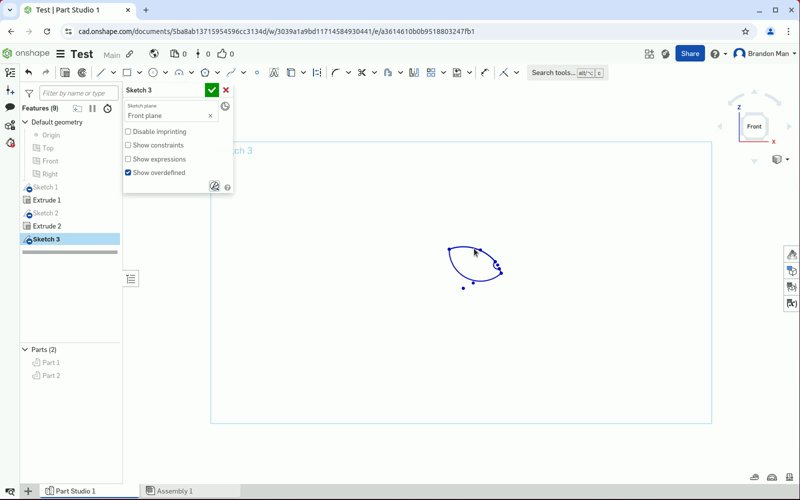
mouse_move(480, 280)
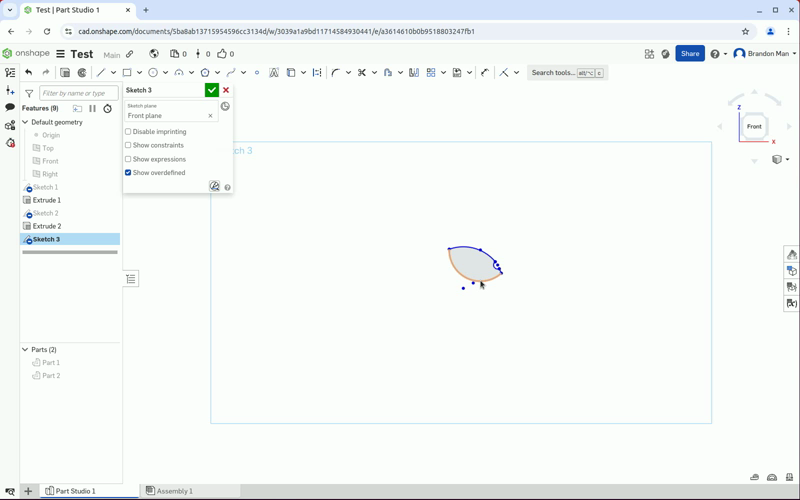
scroll(6)
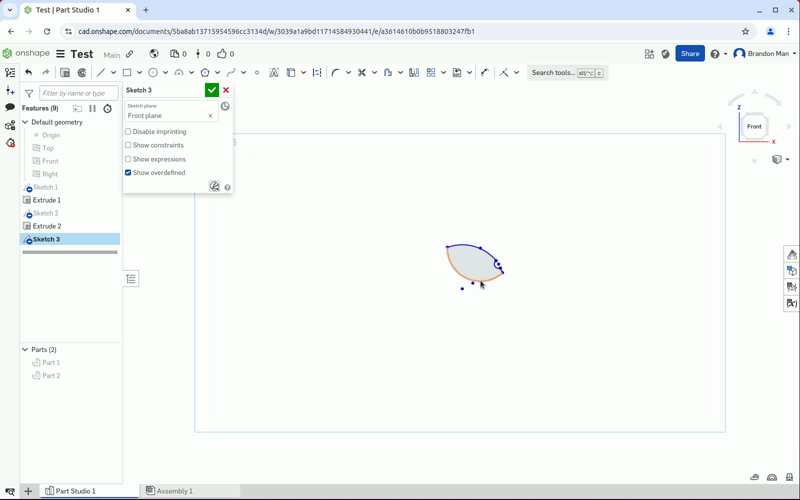
scroll(6)
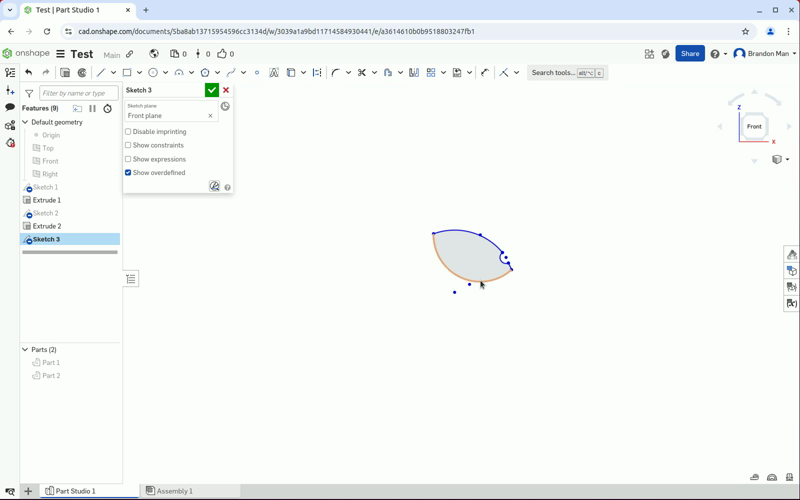
scroll(6)
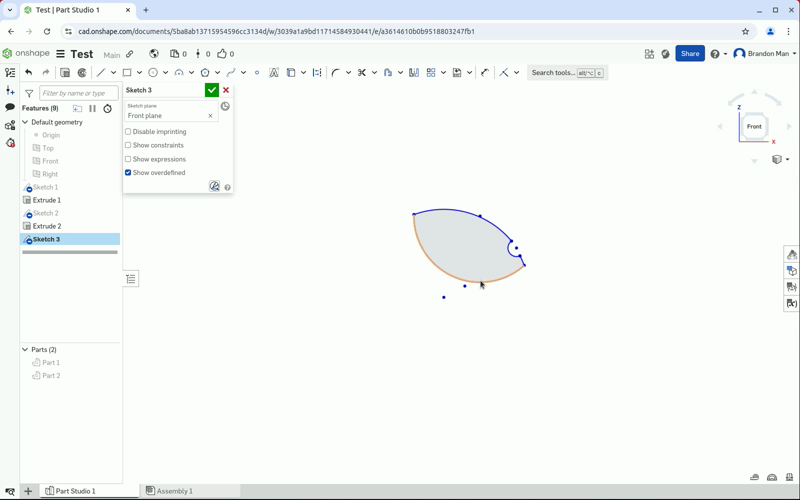
scroll(6)
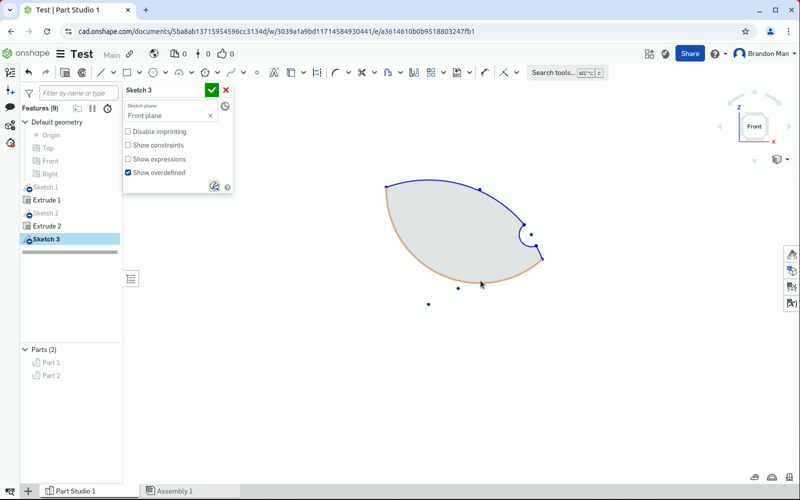
scroll(6)
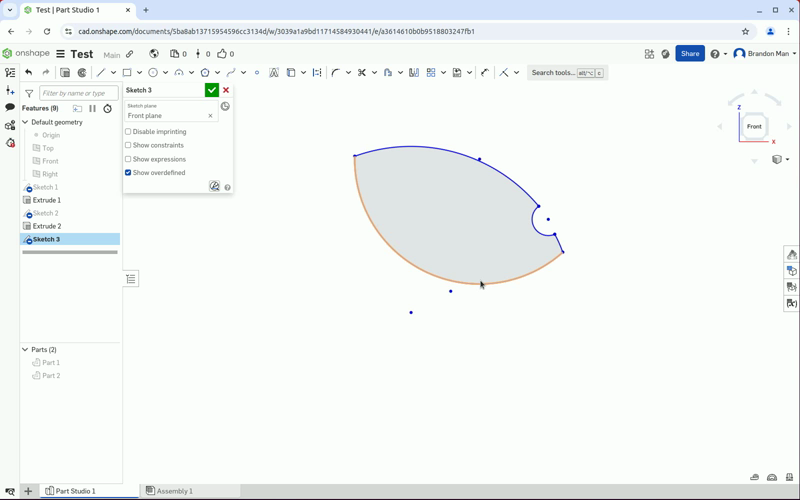
scroll(6)
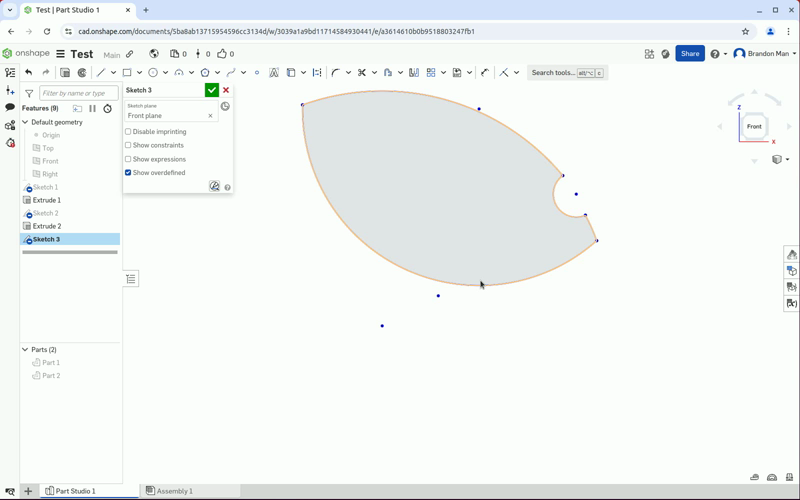
scroll(6)
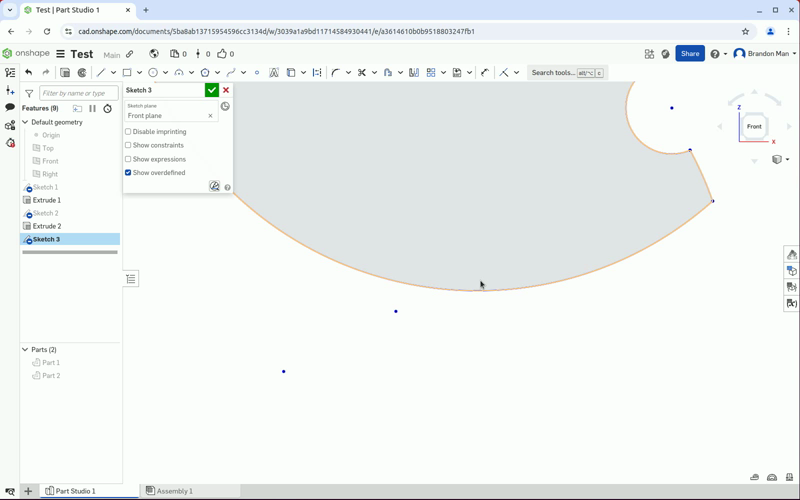
click(480, 280)
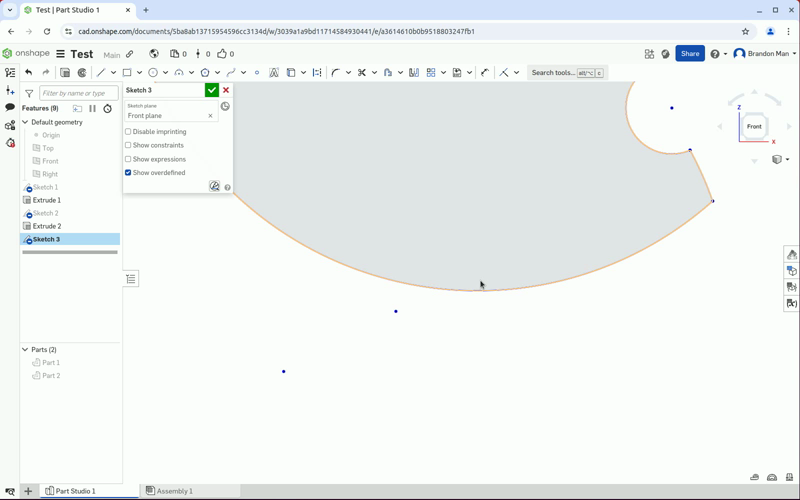
scroll(-6)
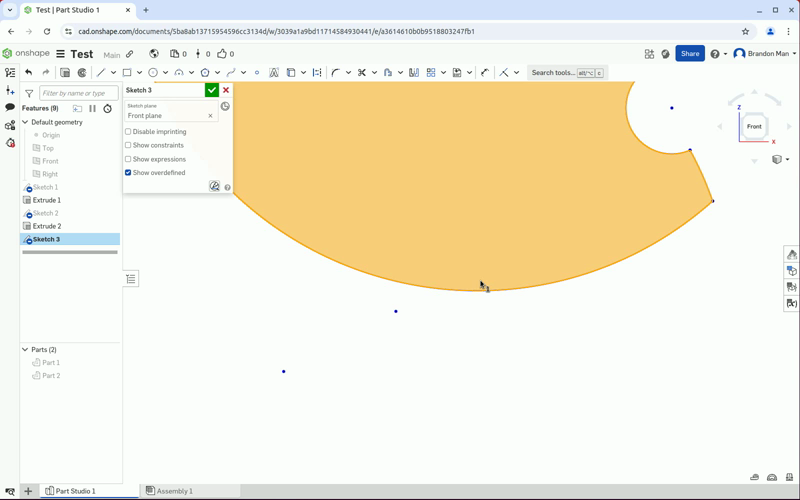
scroll(-6)
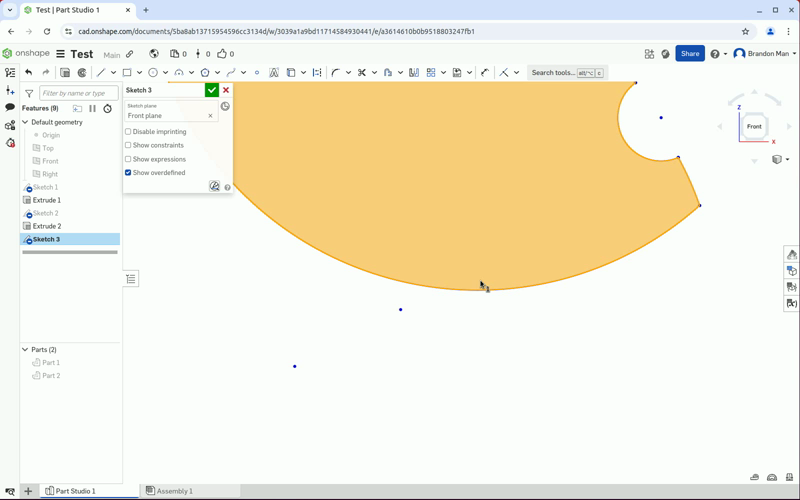
scroll(-6)
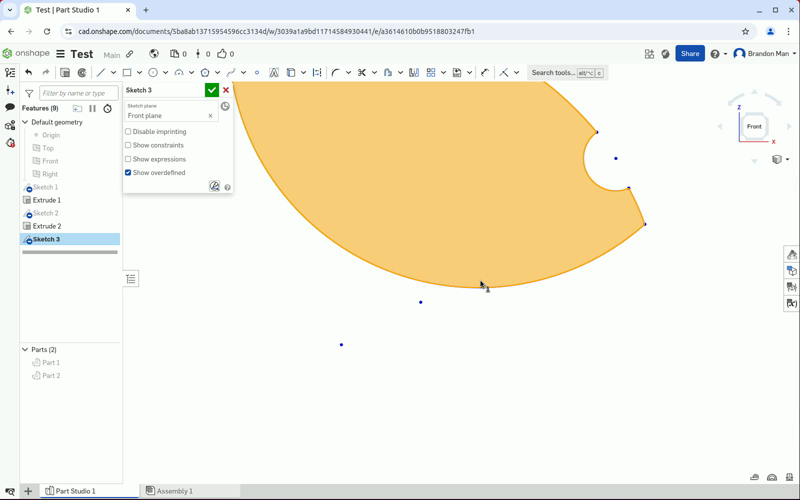
scroll(-6)
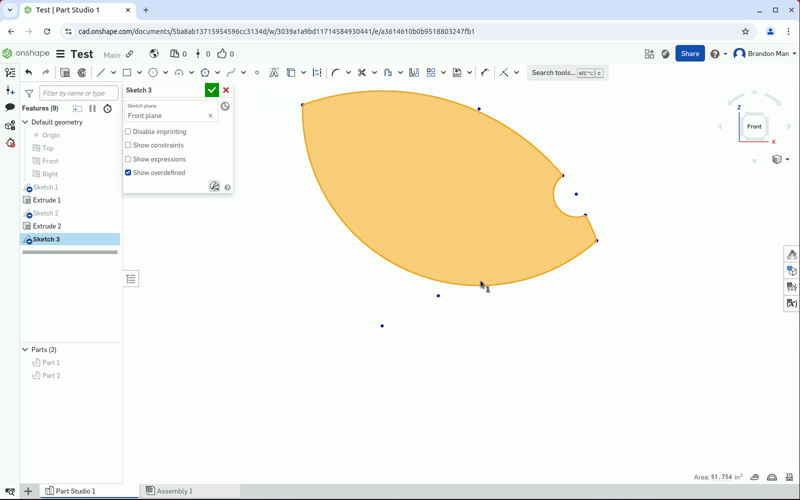
scroll(-6)
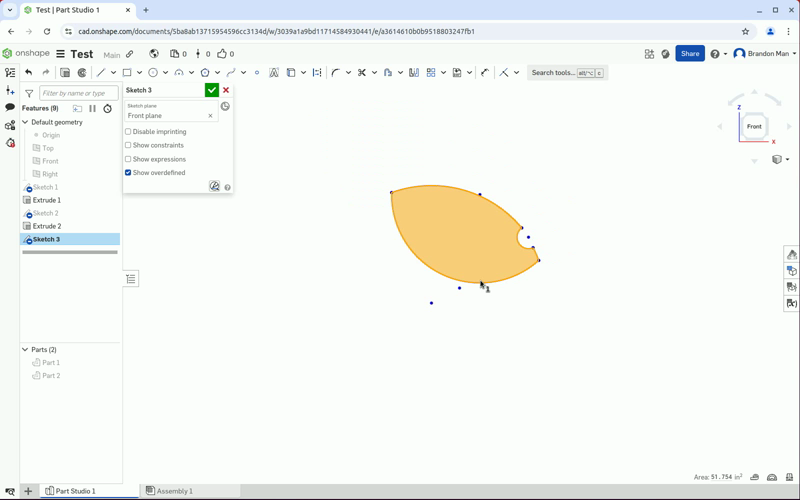
scroll(-6)
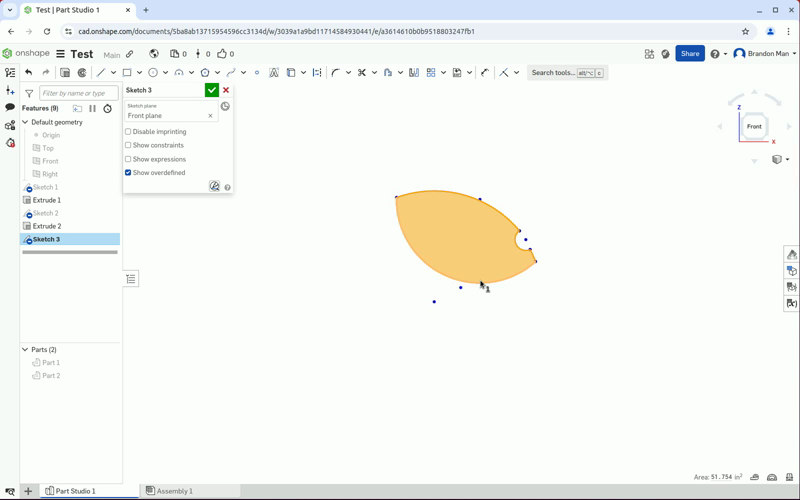
scroll(-6)
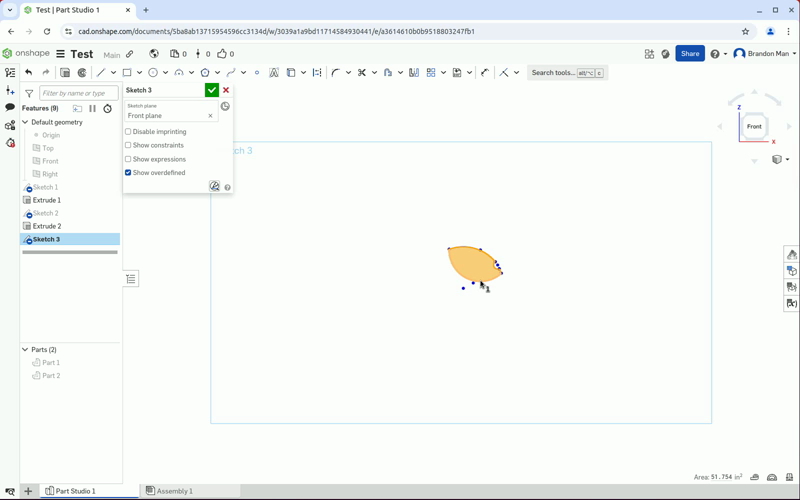
mouse_move(73, 352)
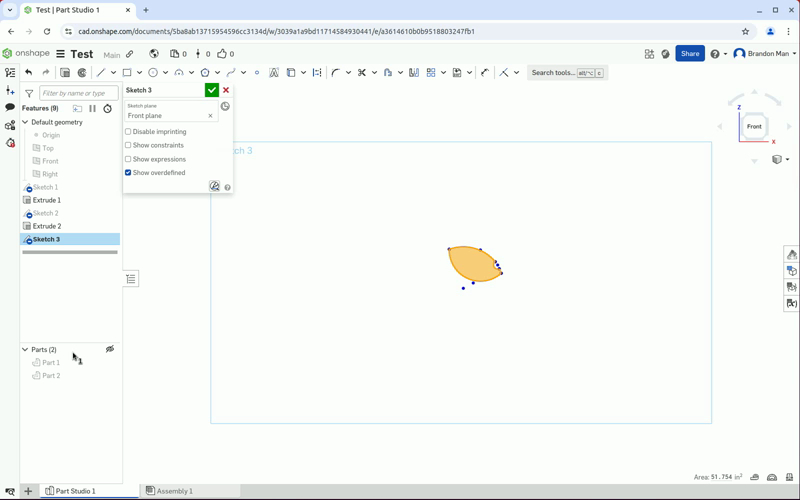
key(shift+y)
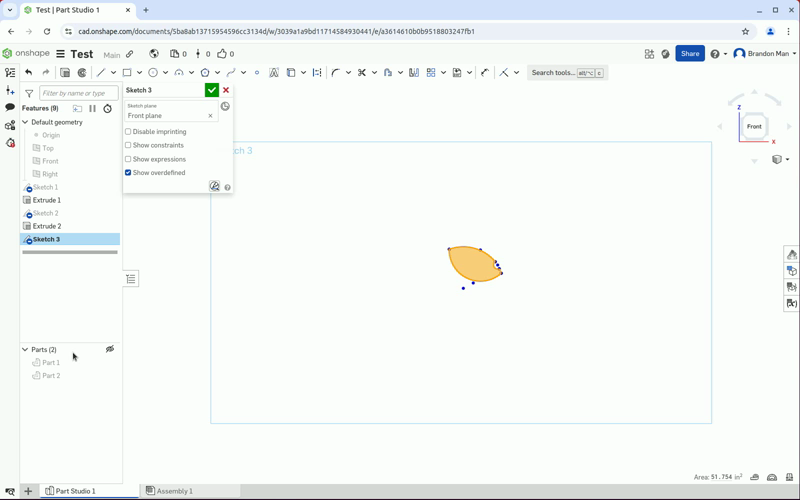
key(shift+e)
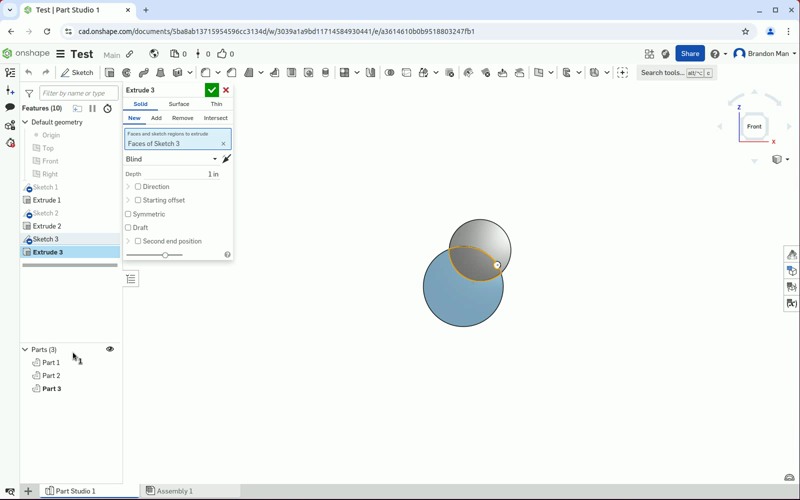
mouse_move(143, 106)
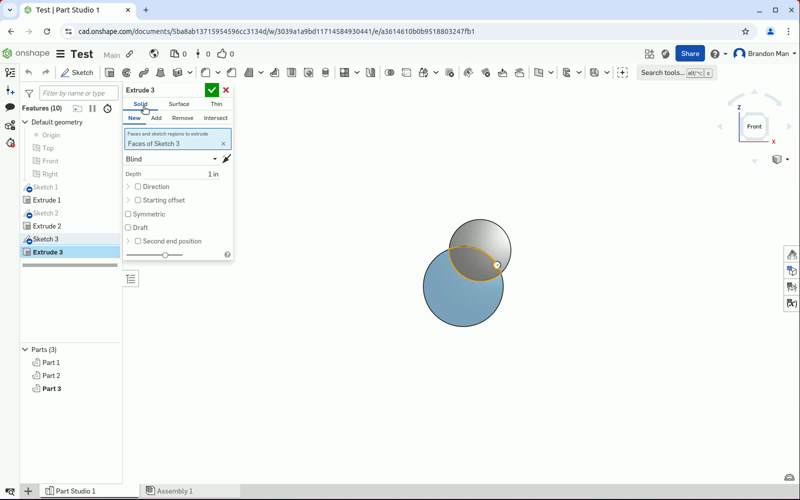
click(143, 106)
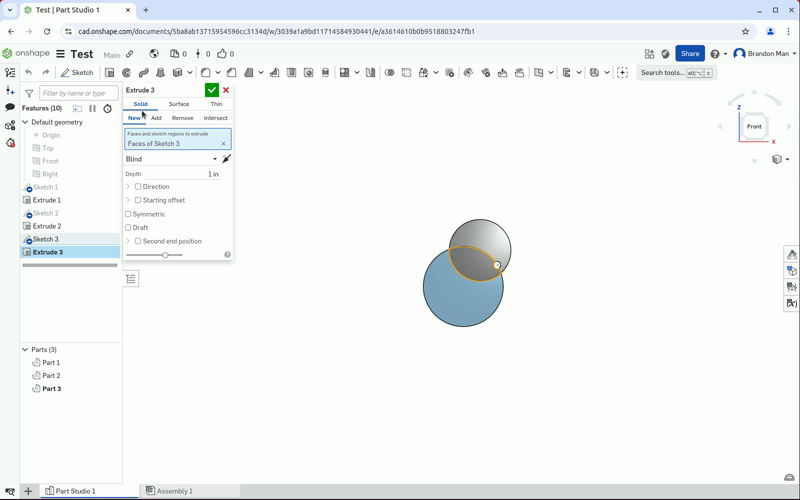
mouse_move(137, 120)
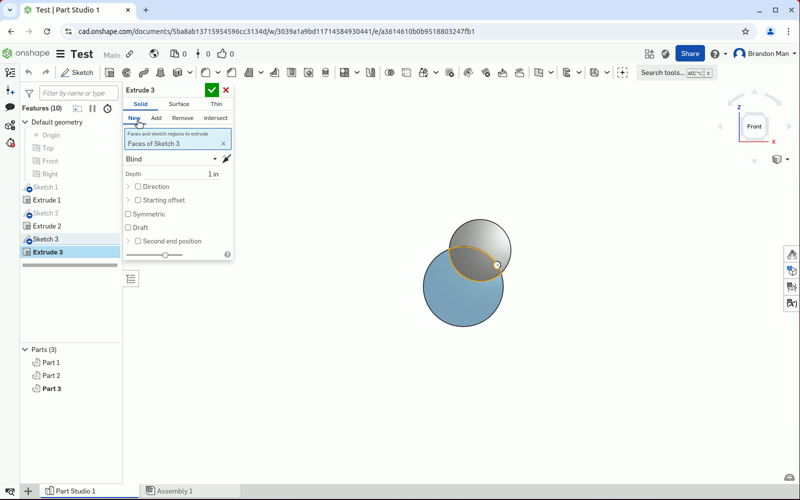
click(137, 120)
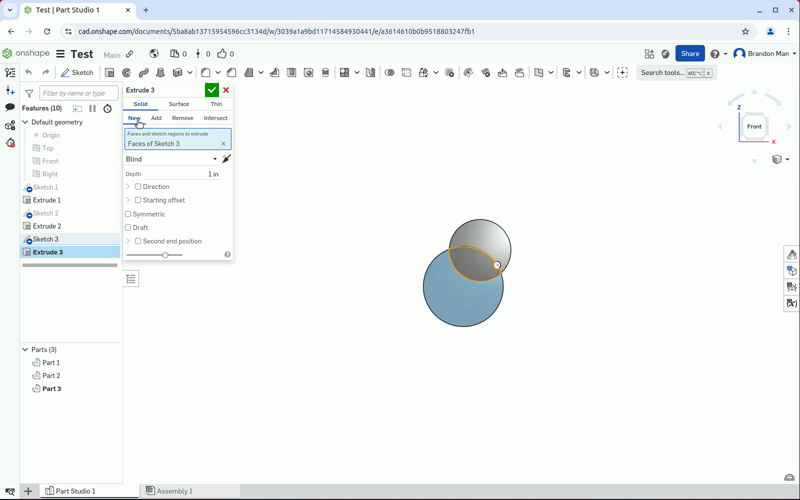
key(tab, 4)
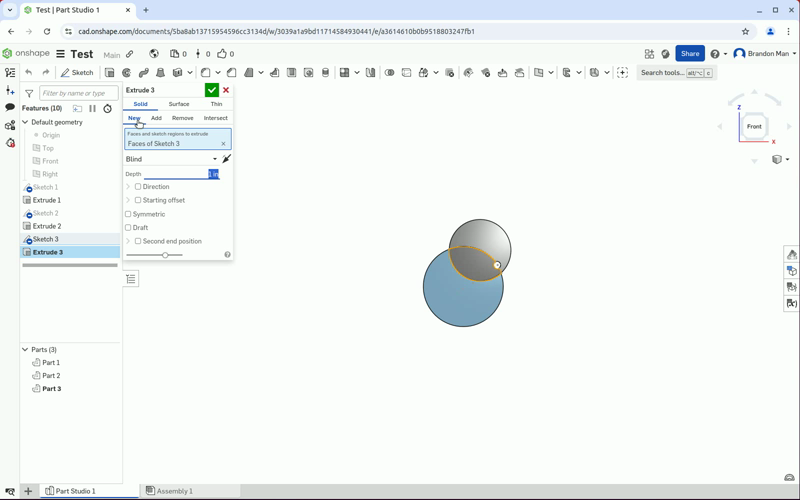
text(2.407)
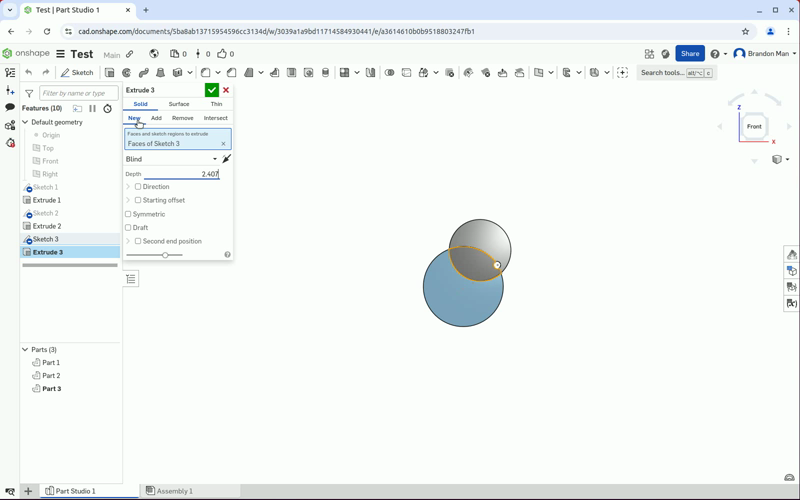
key(enter)
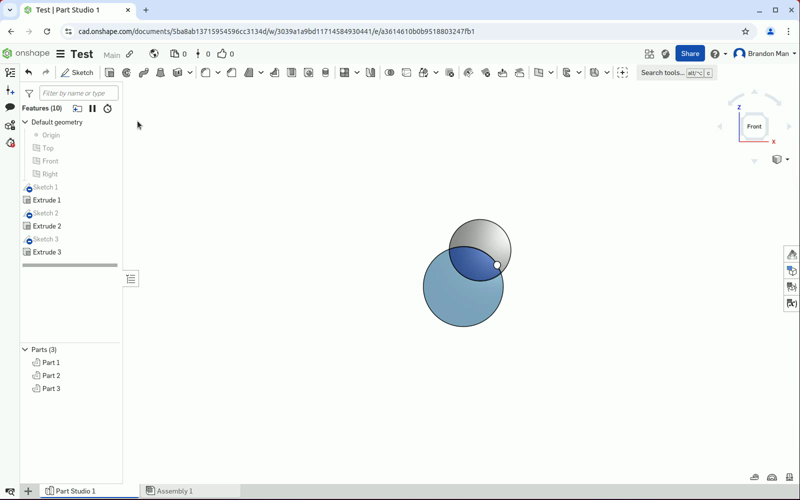
key(shift+h)
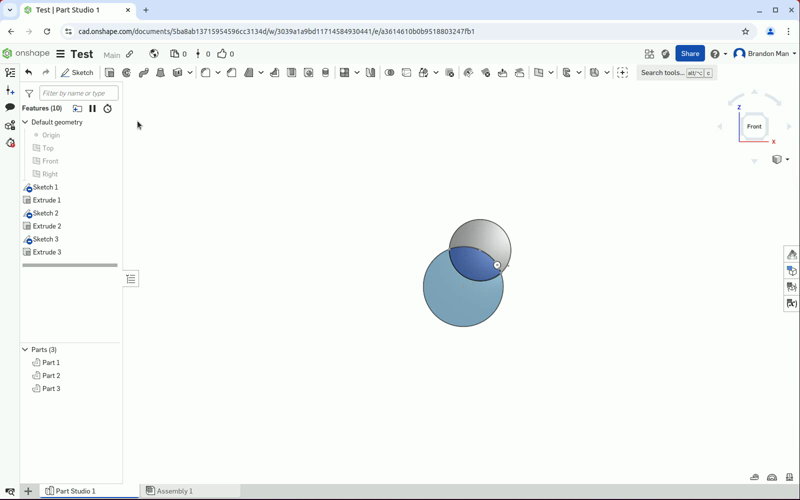
key(shift+h)
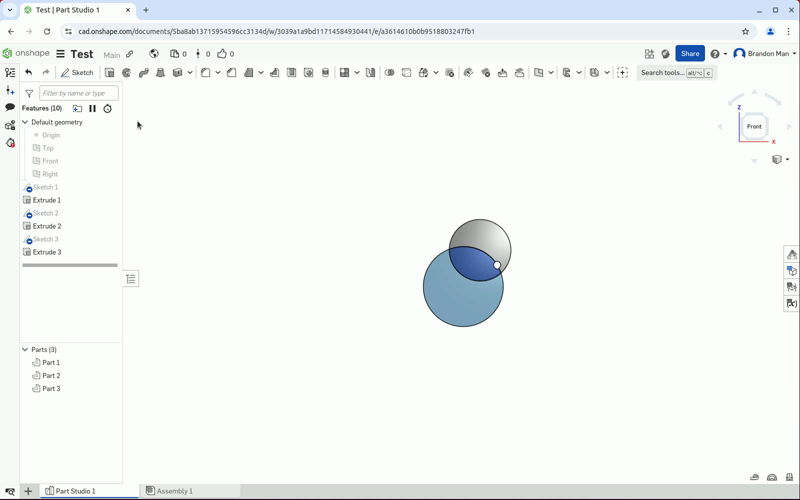
mouse_move(73, 189)
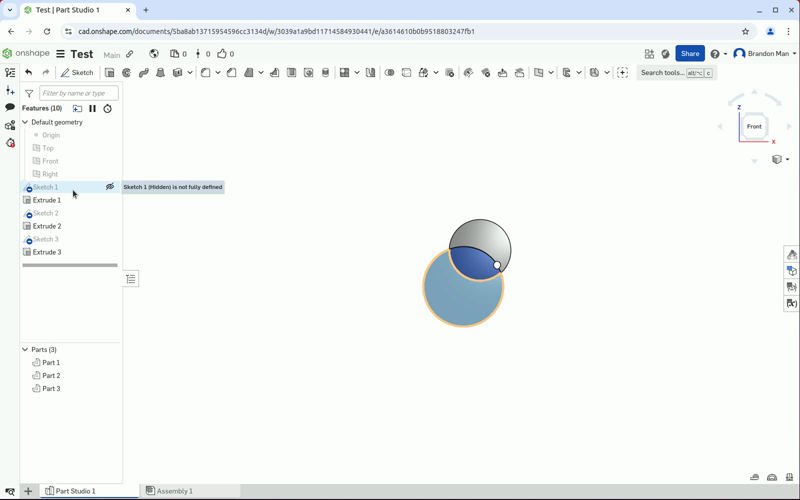
click(73, 189)
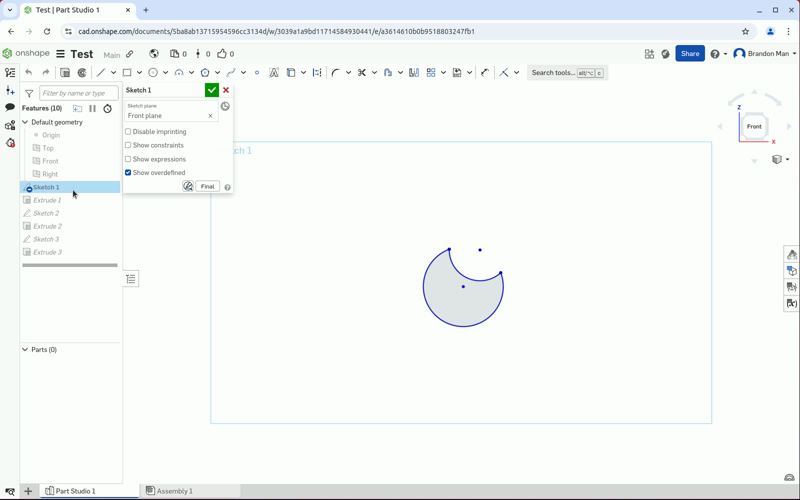
mouse_move(229, 92)
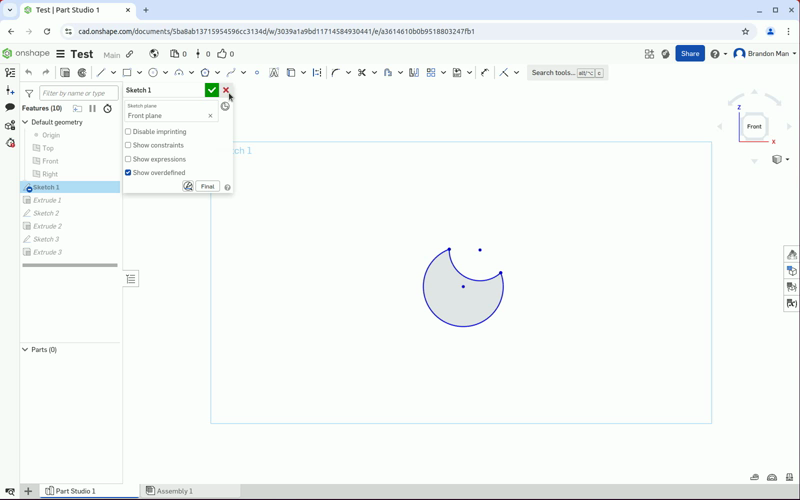
click(229, 92)
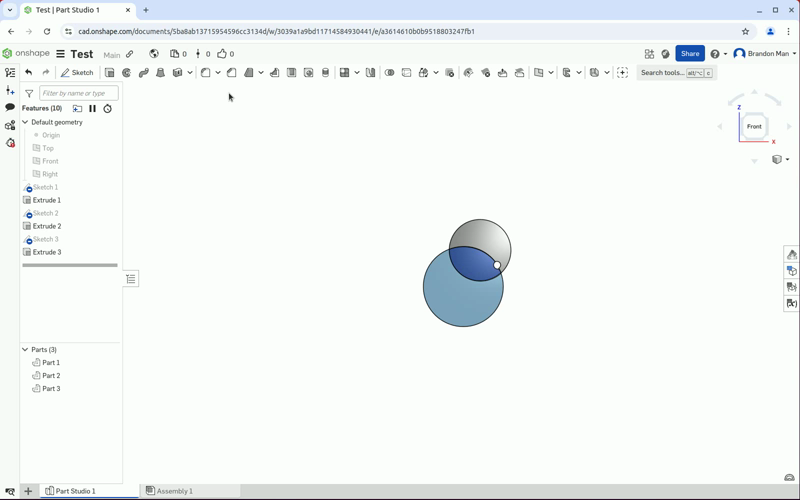
mouse_move(73, 352)
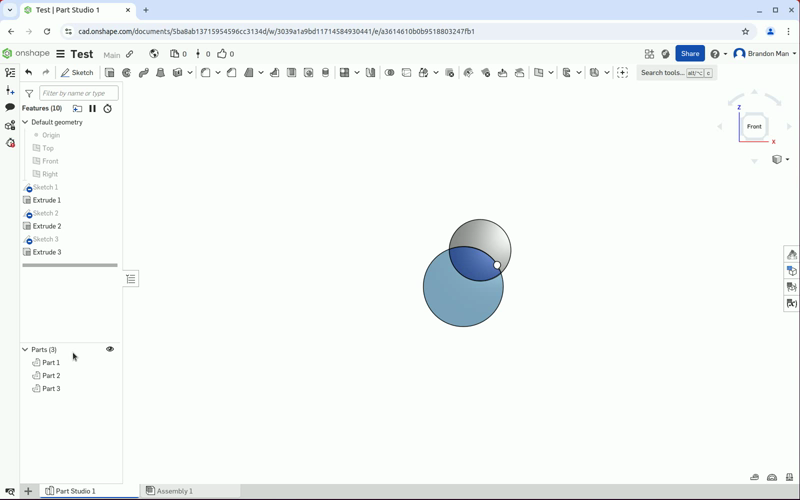
key(y)
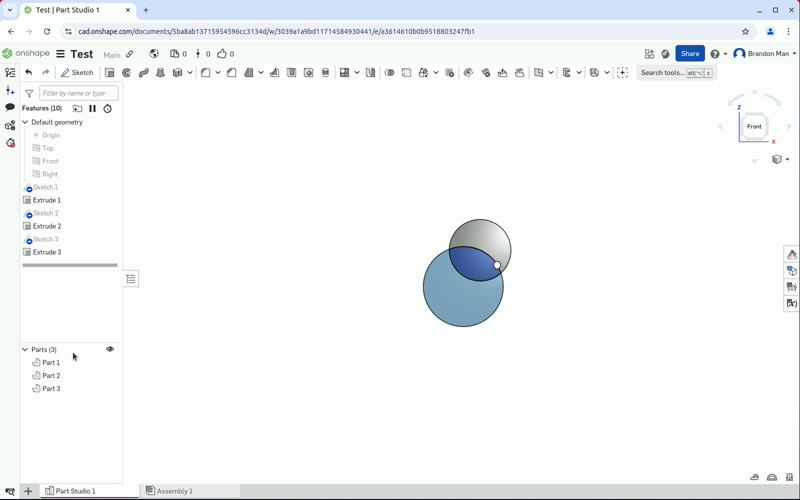
key(shift+p)
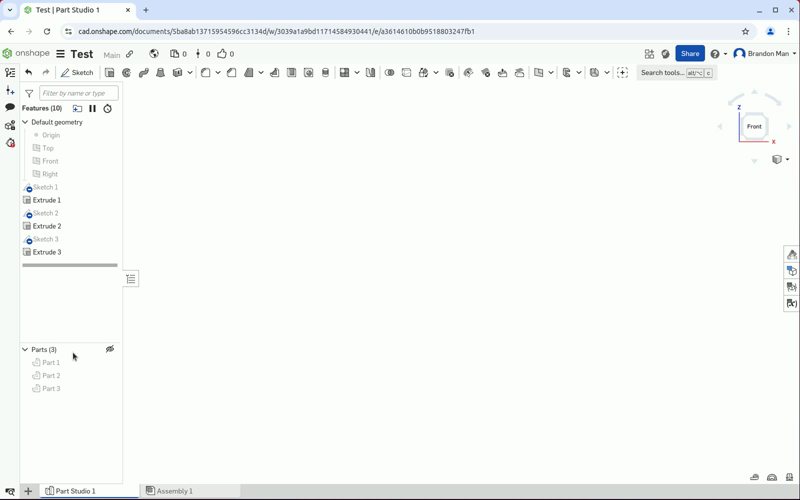
key(space)
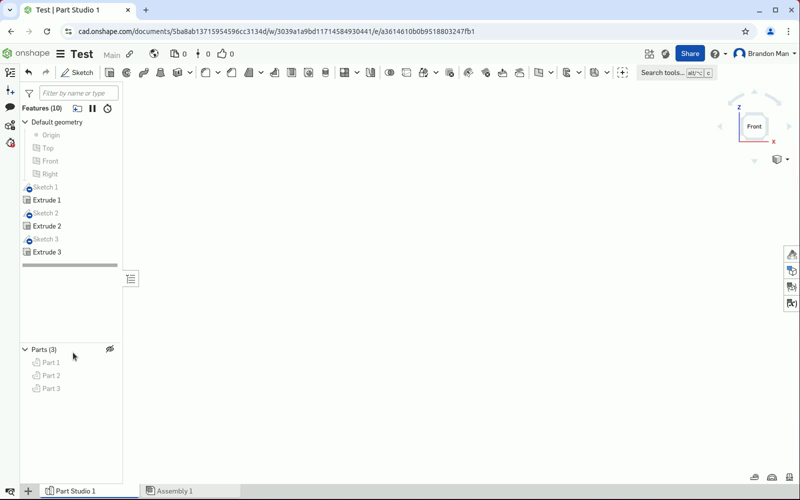
key_down(shift)
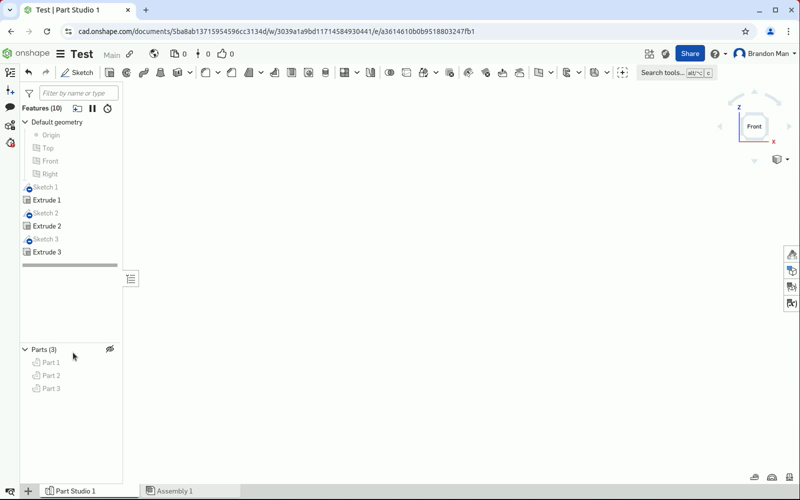
key(left)
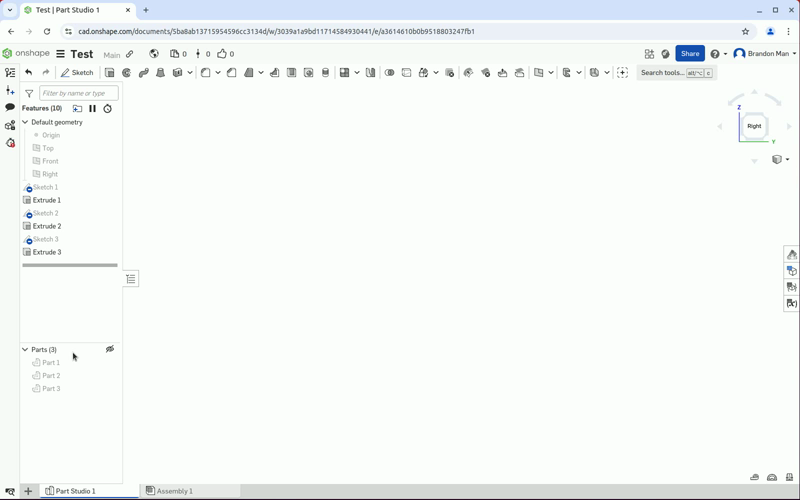
key_up(shift)
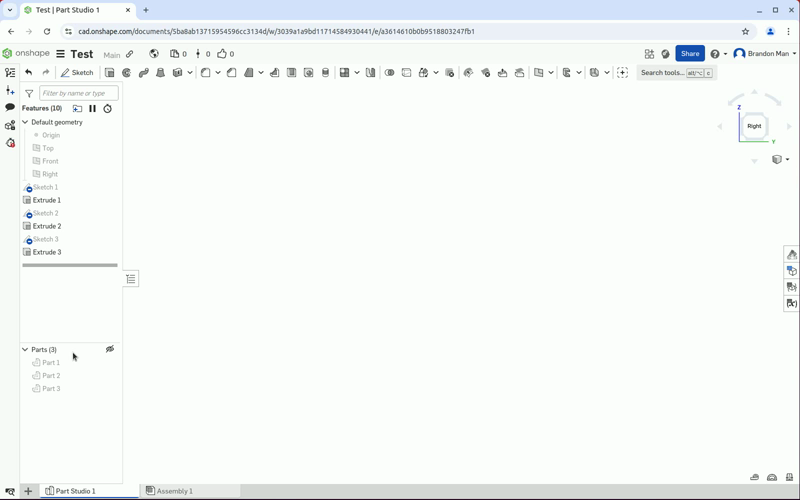
mouse_move(73, 352)
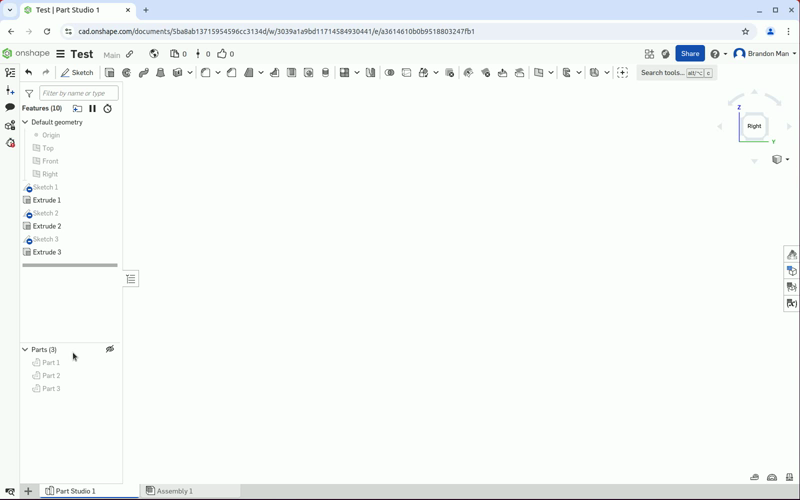
key(shift+y)
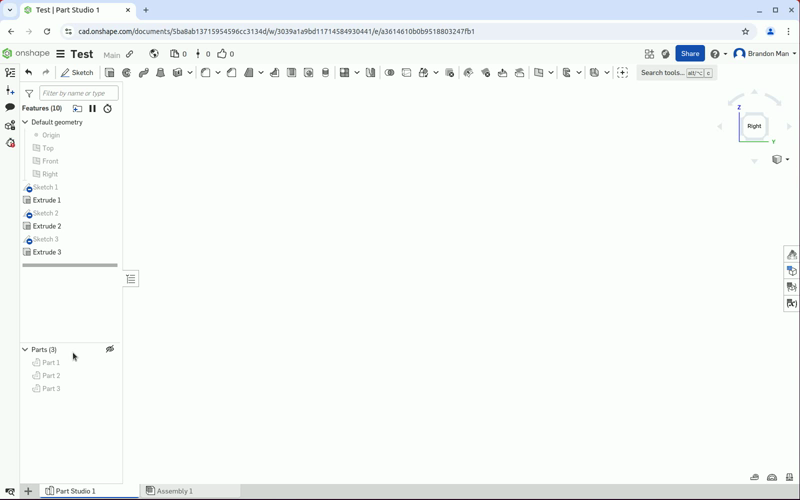
key(shift+s)
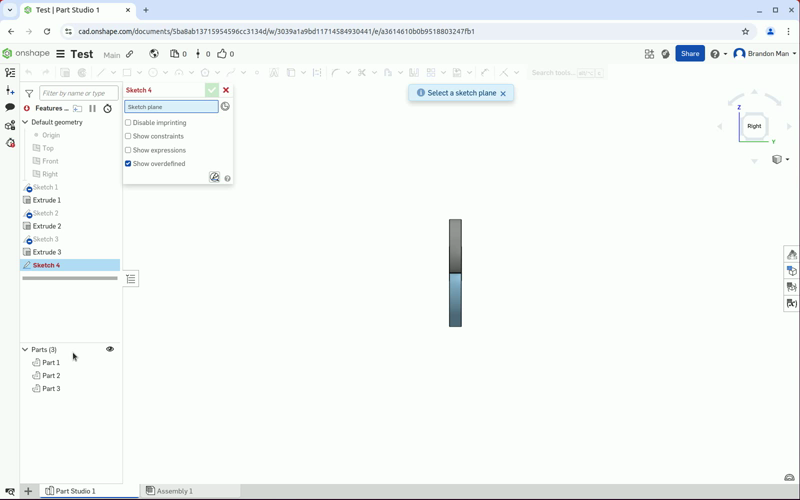
mouse_move(73, 176)
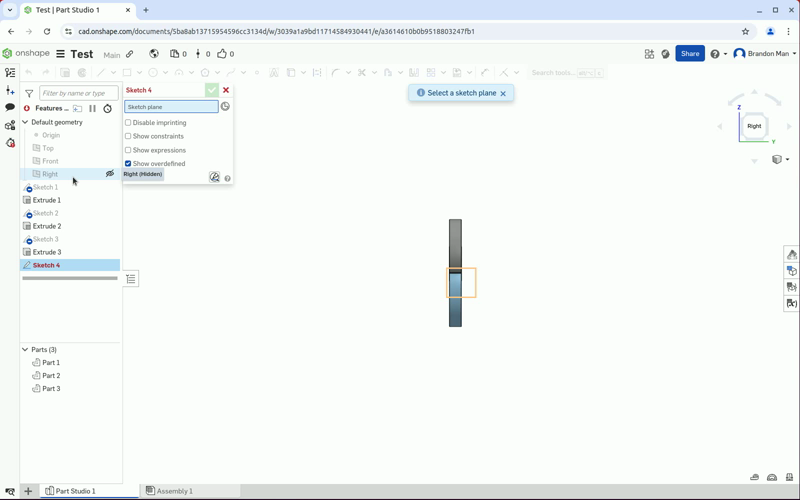
click(73, 176)
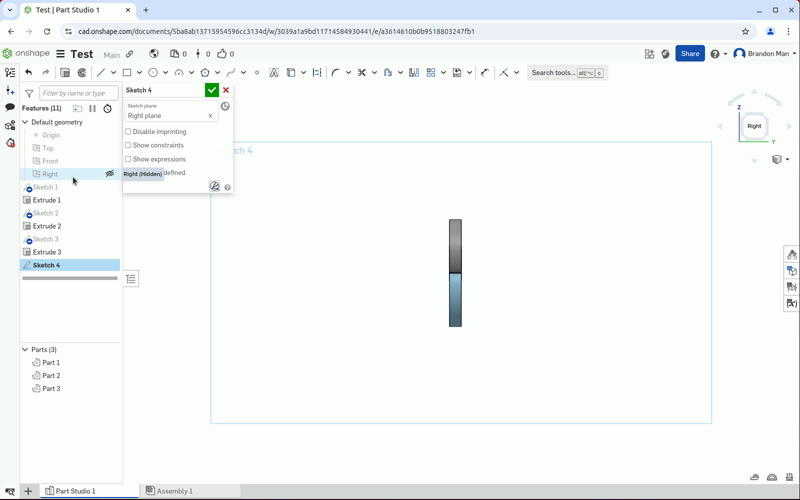
mouse_move(73, 352)
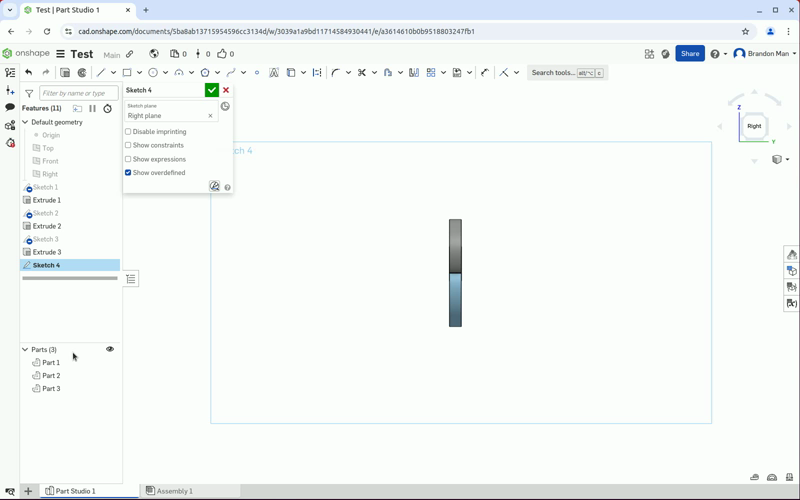
key(y)
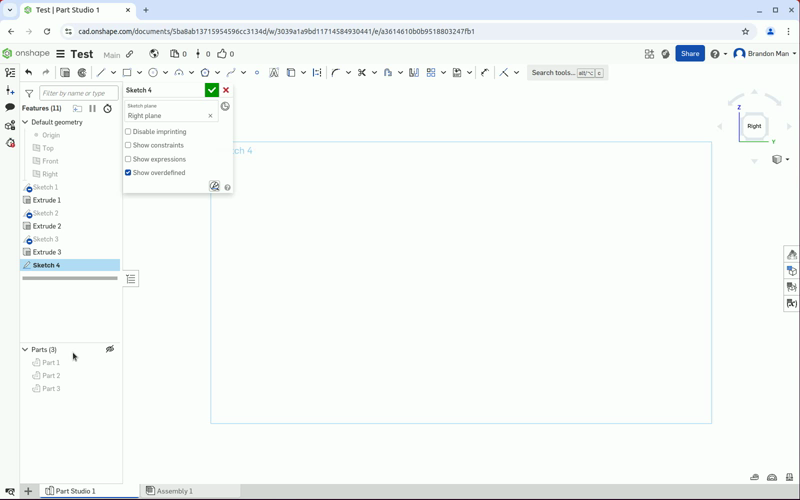
key(c)
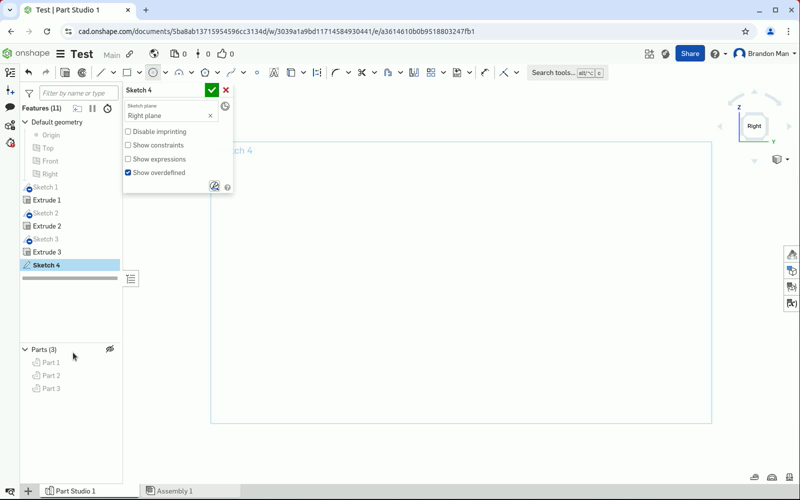
key_down(shift)
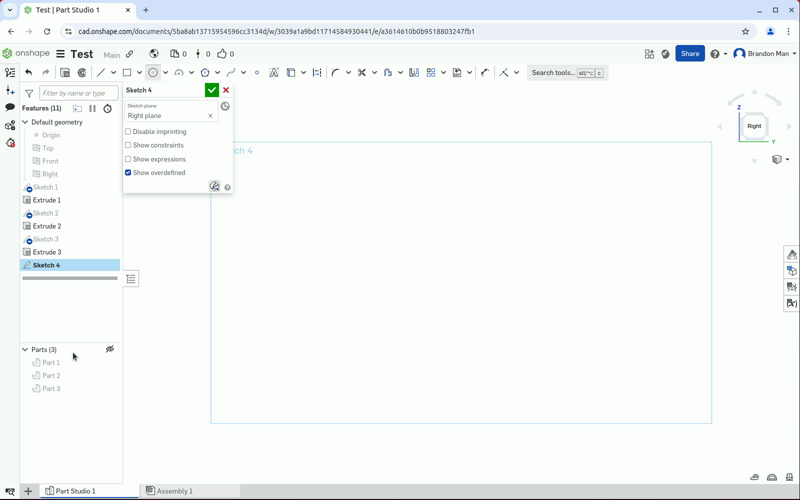
mouse_move(512, 232)
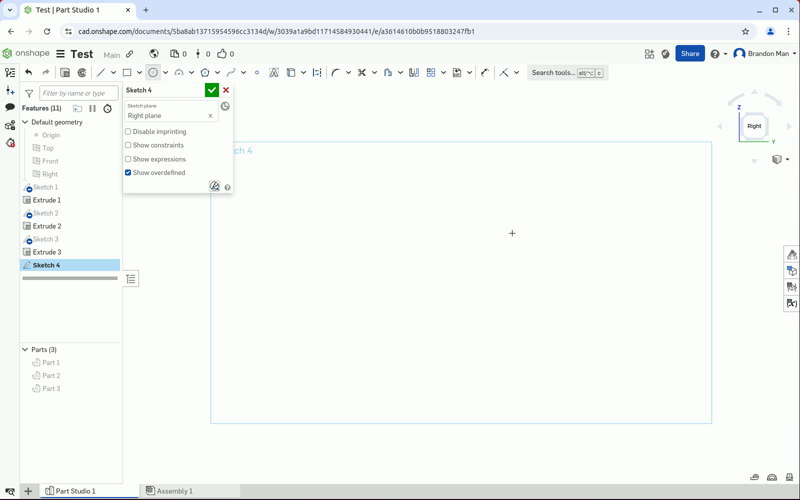
click(512, 232)
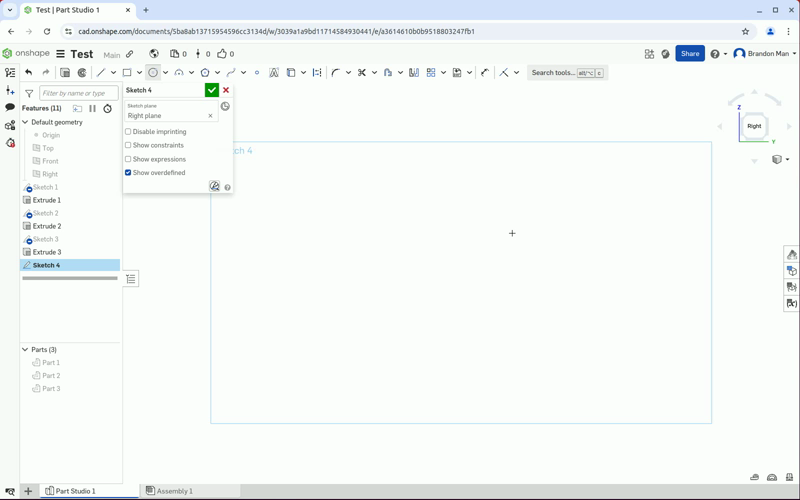
key_up(shift)
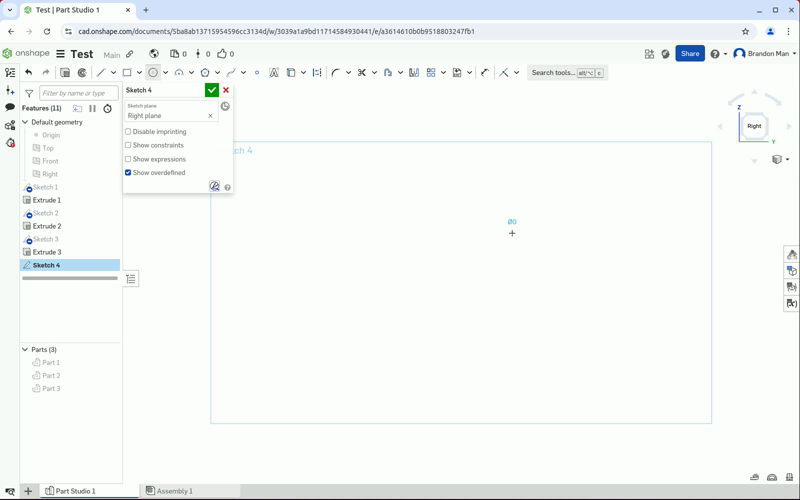
mouse_move(574, 232)
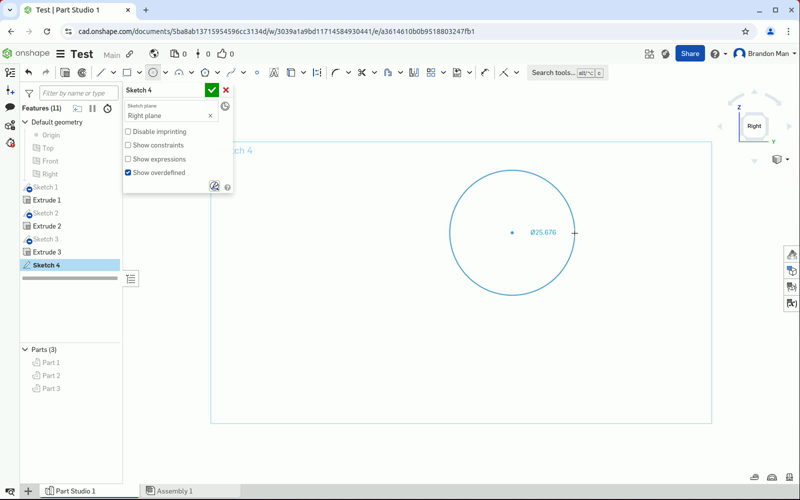
click(574, 232)
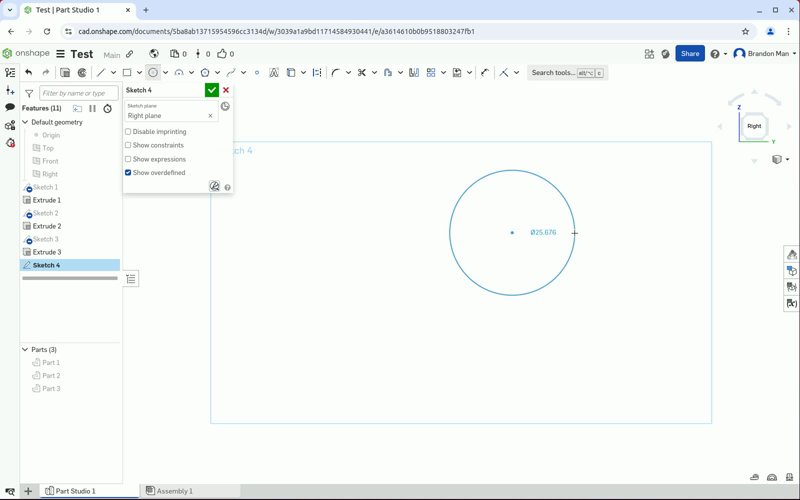
key(esc)
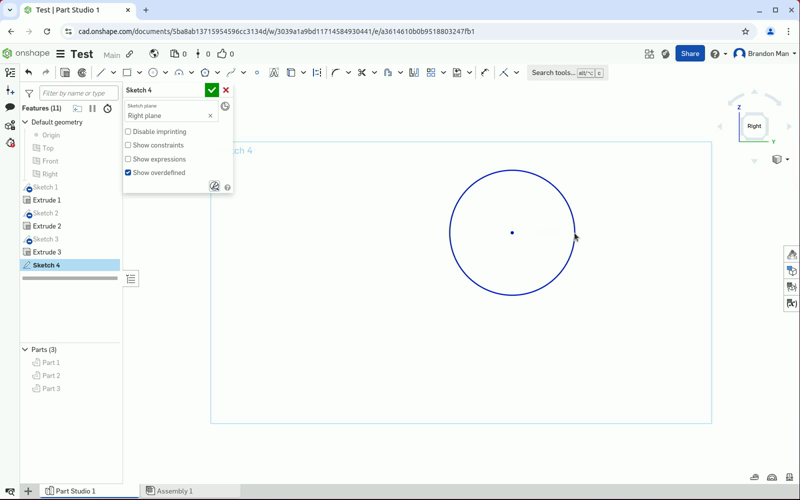
mouse_move(464, 224)
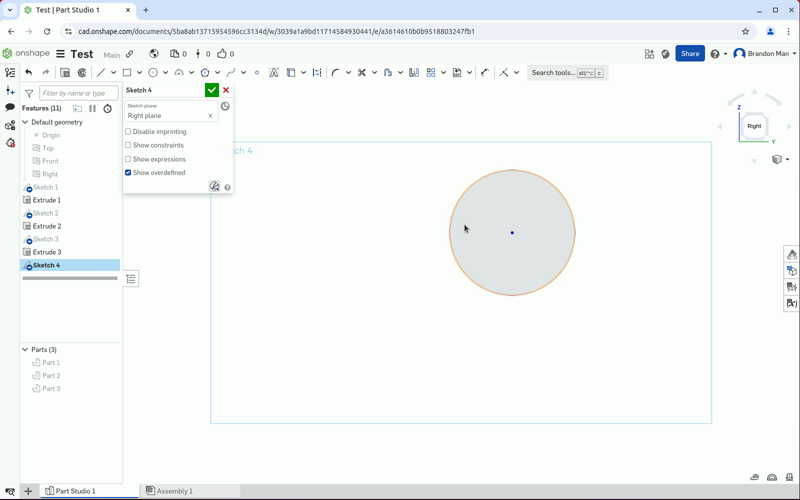
click(464, 224)
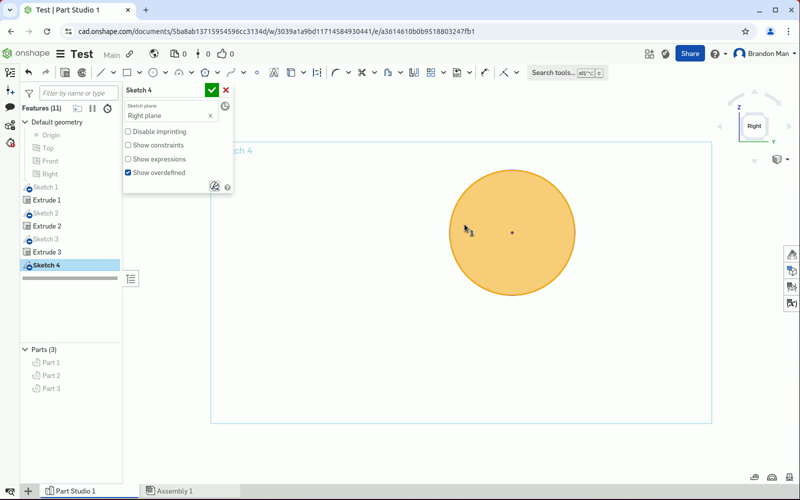
mouse_move(73, 352)
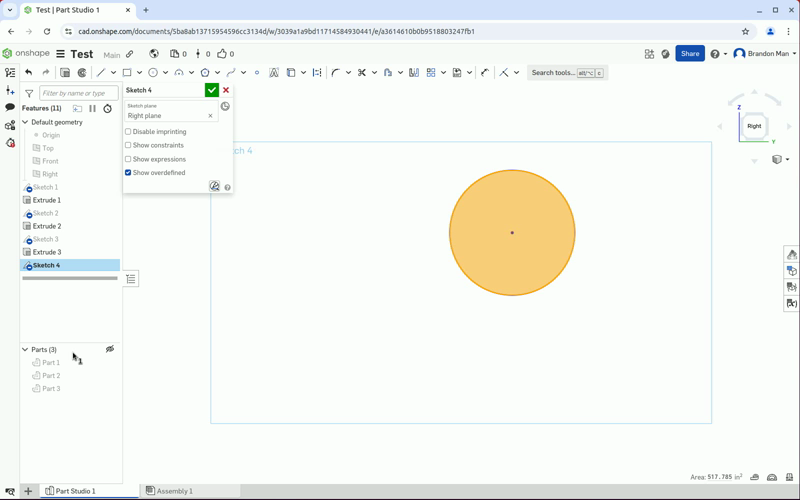
key(shift+y)
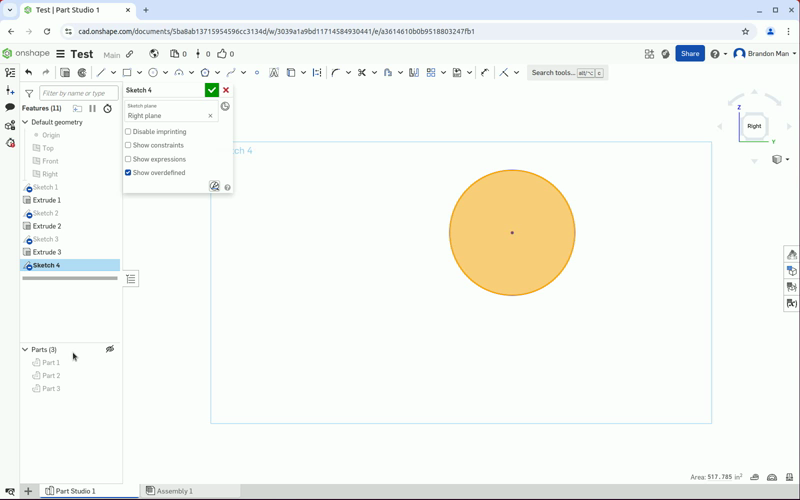
key(shift+e)
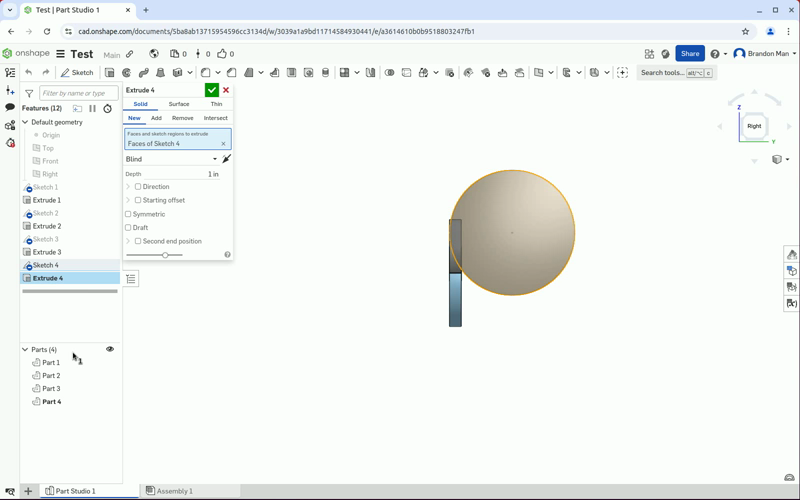
mouse_move(143, 106)
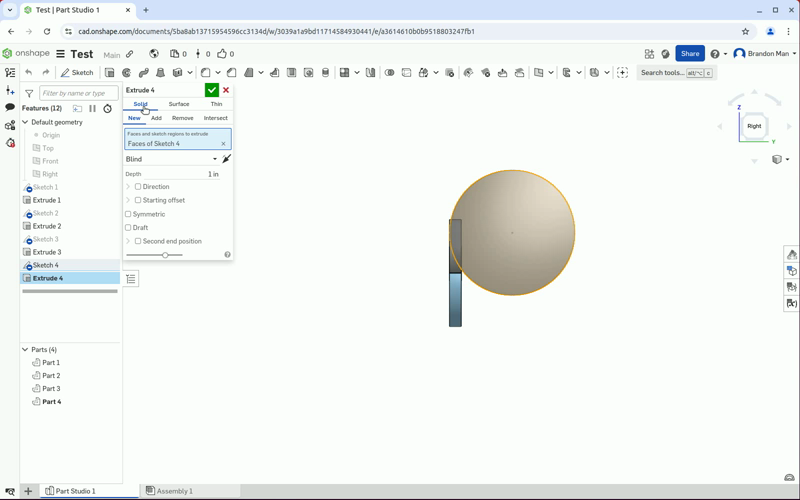
click(143, 106)
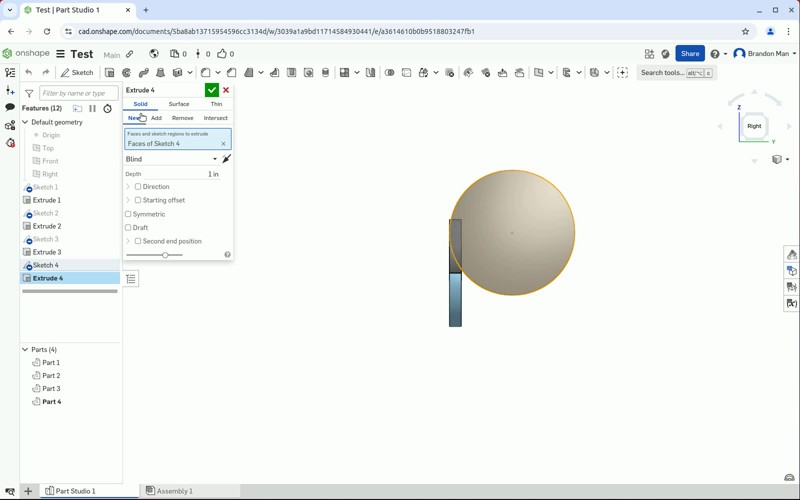
mouse_move(137, 120)
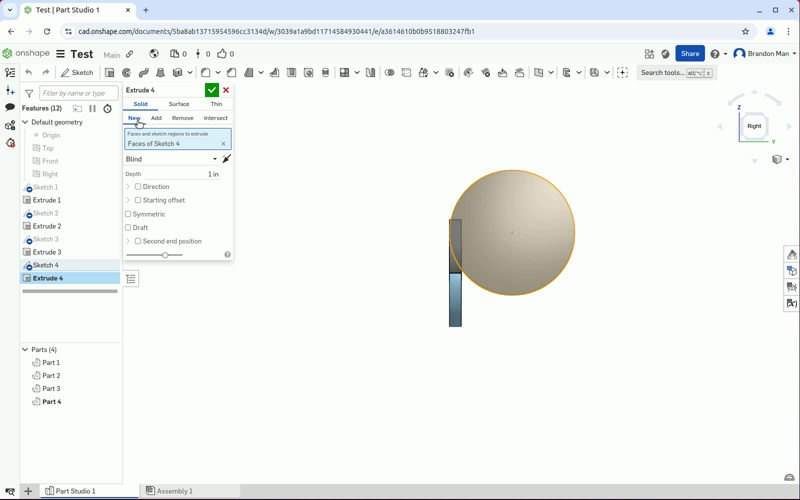
click(137, 120)
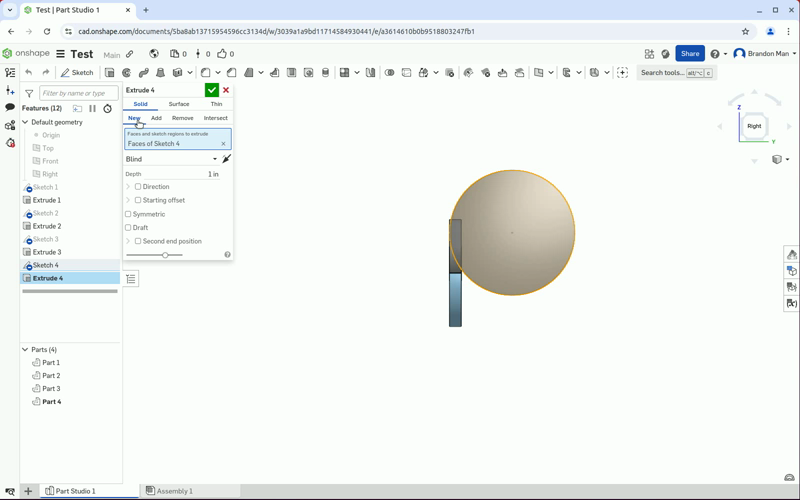
key(tab, 4)
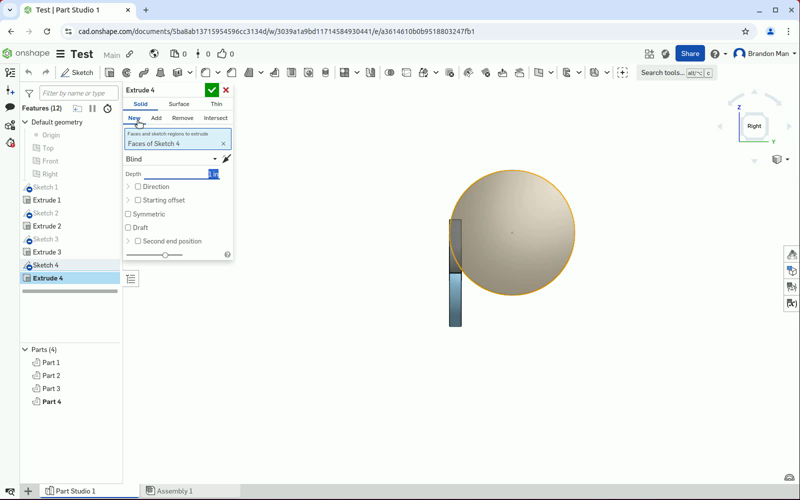
text(2.407)
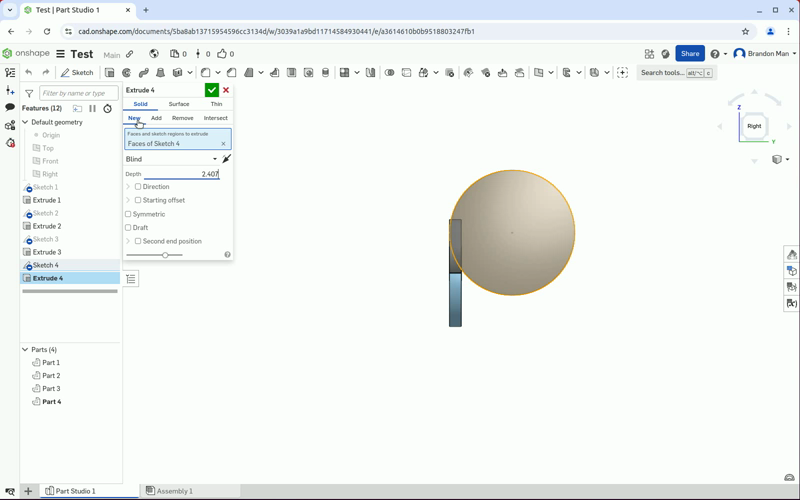
key(enter)
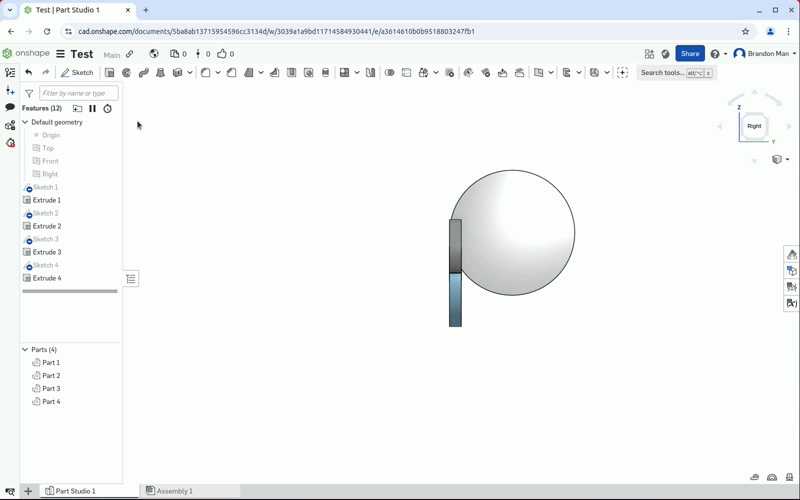
key(shift+h)
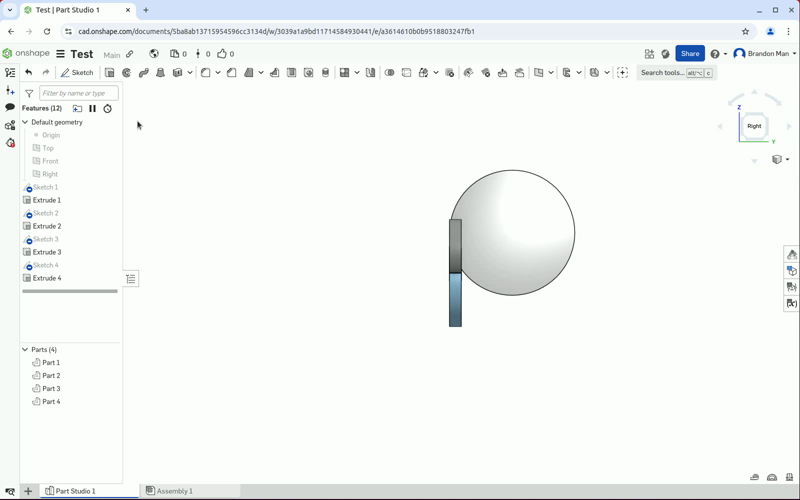
key(shift+h)
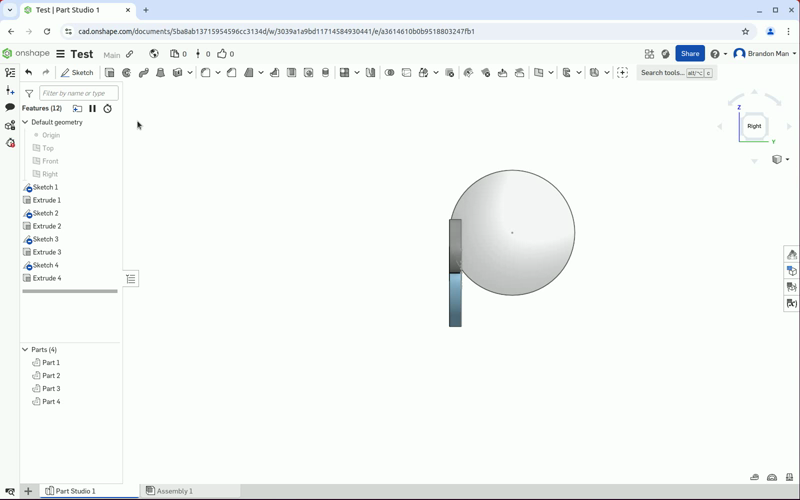
key(shift+7)
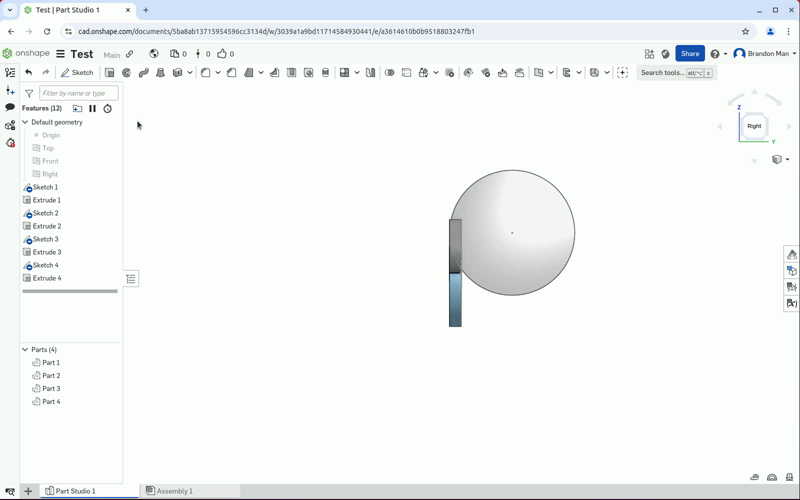
key(right, 2)
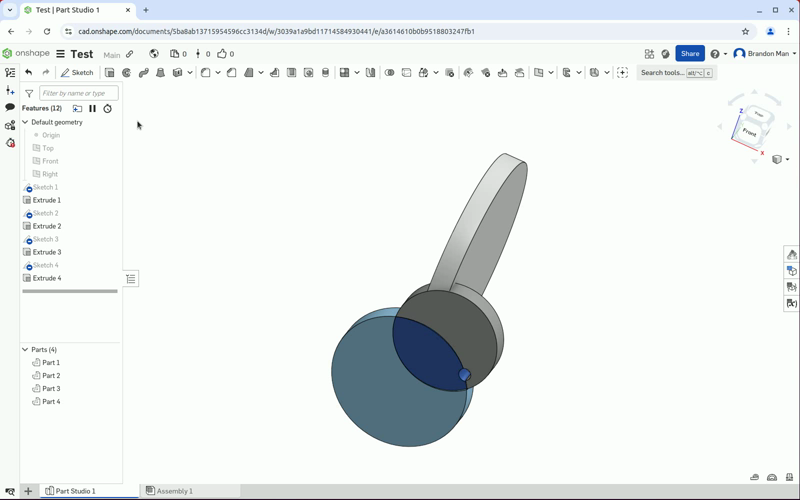
key(down, 2)
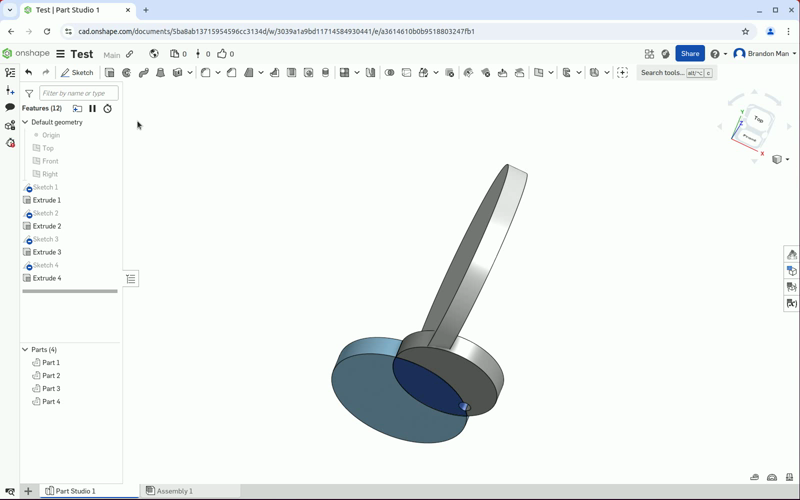
key(up, 2)
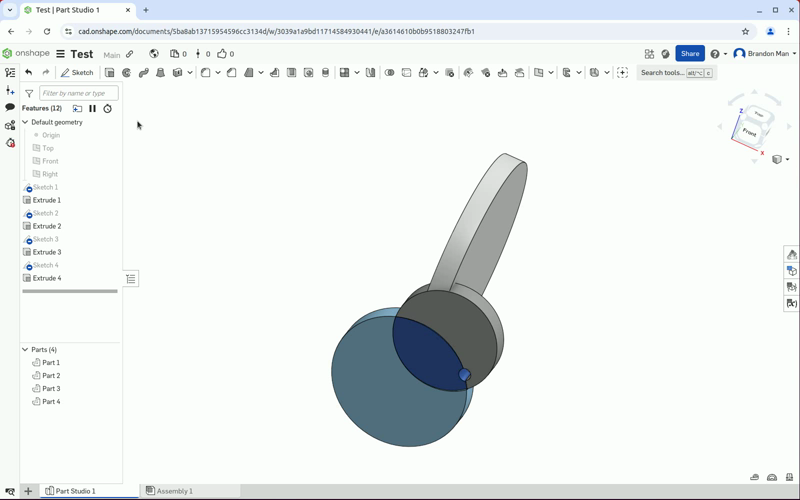
key(left, 2)
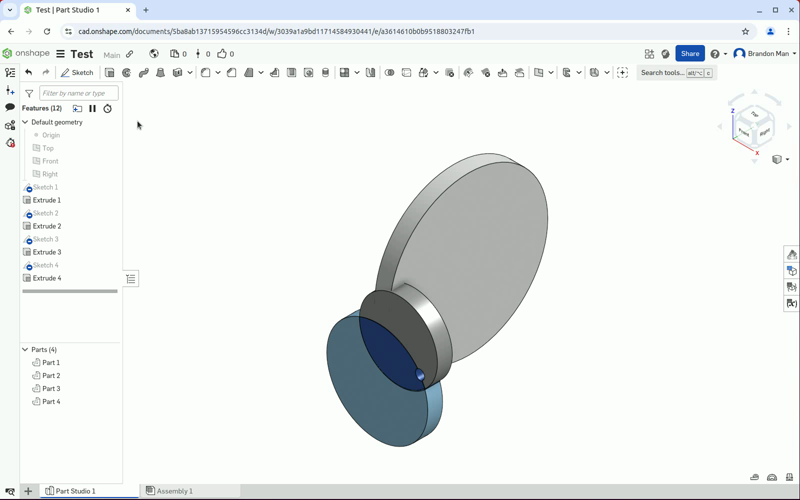
mouse_move(73, 189)
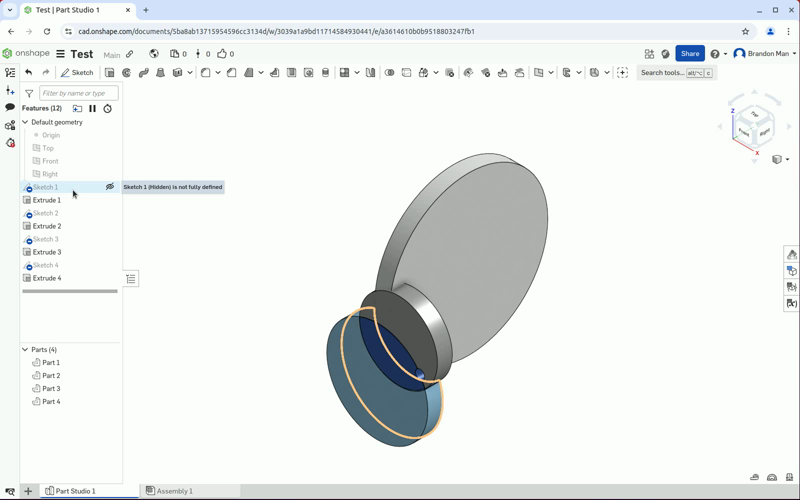
click(73, 189)